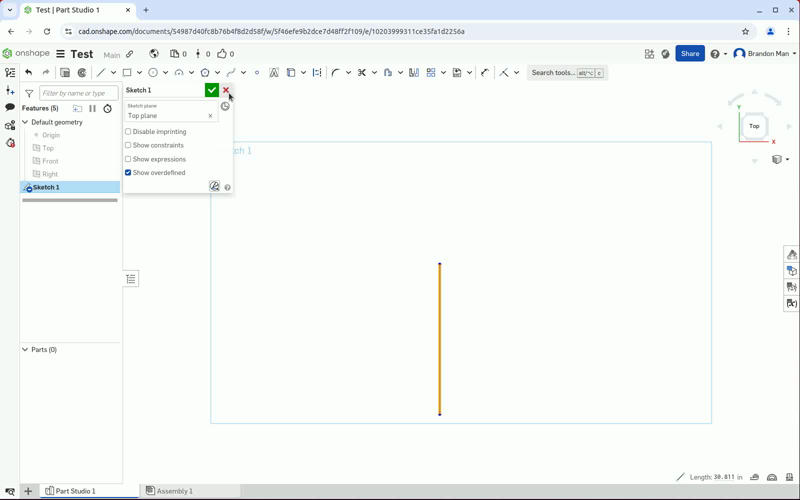
key(shift+h)
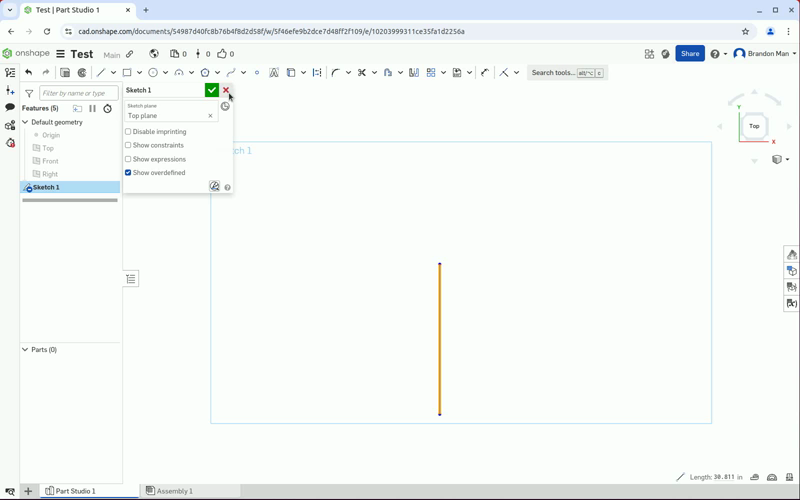
key(shift+s)
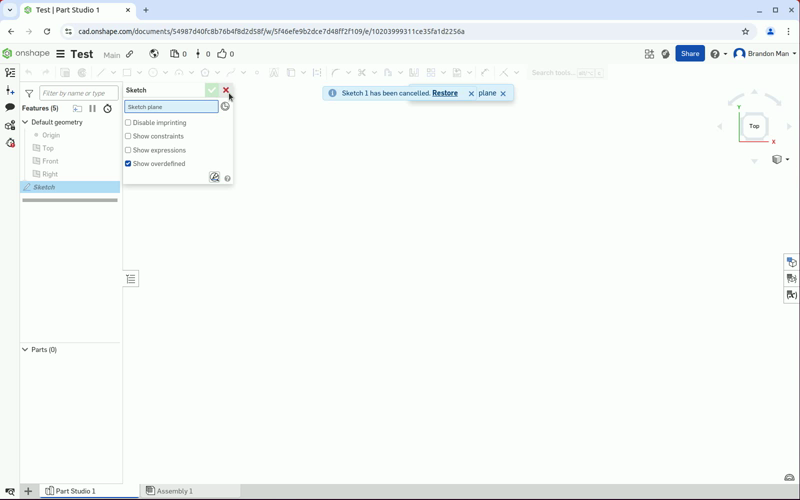
mouse_move(73, 150)
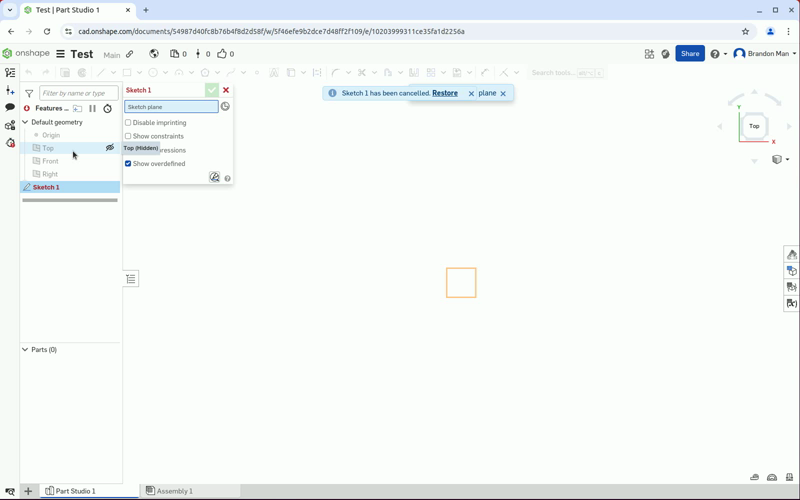
click(73, 150)
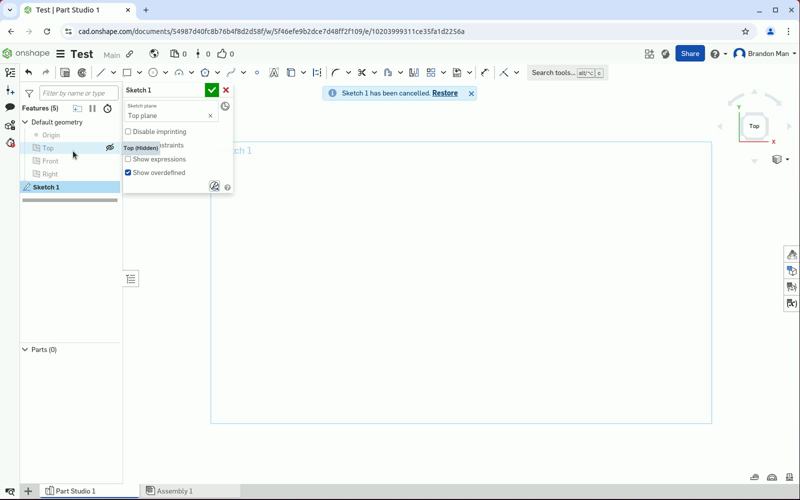
mouse_move(73, 352)
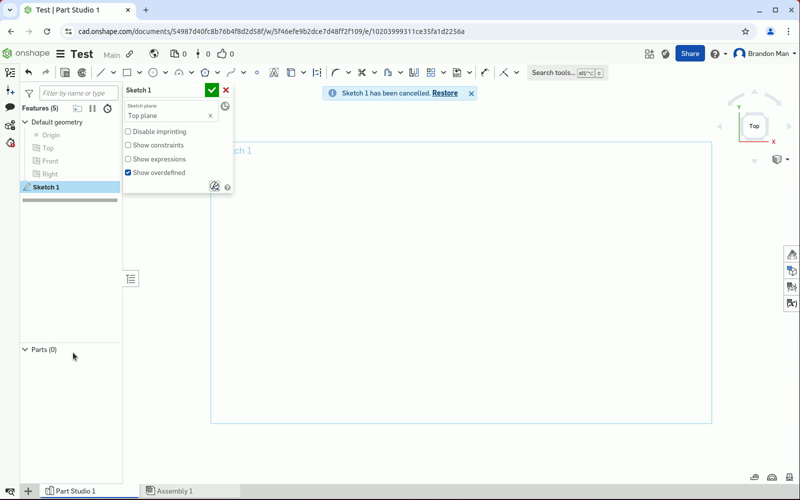
key(y)
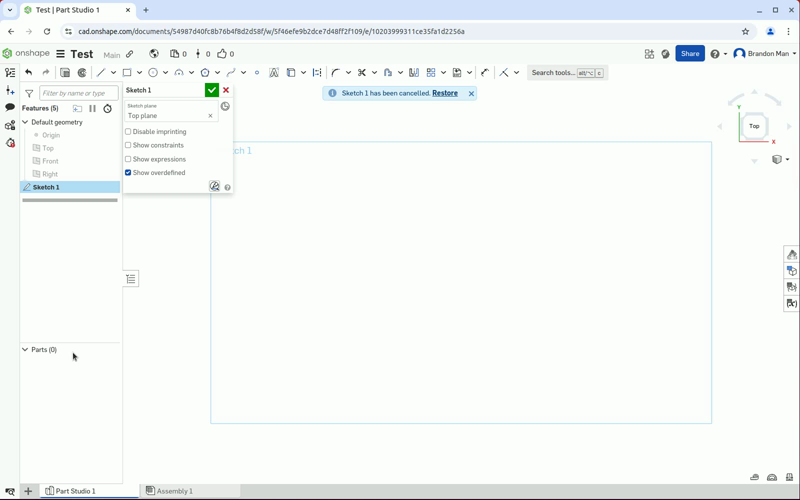
key(l)
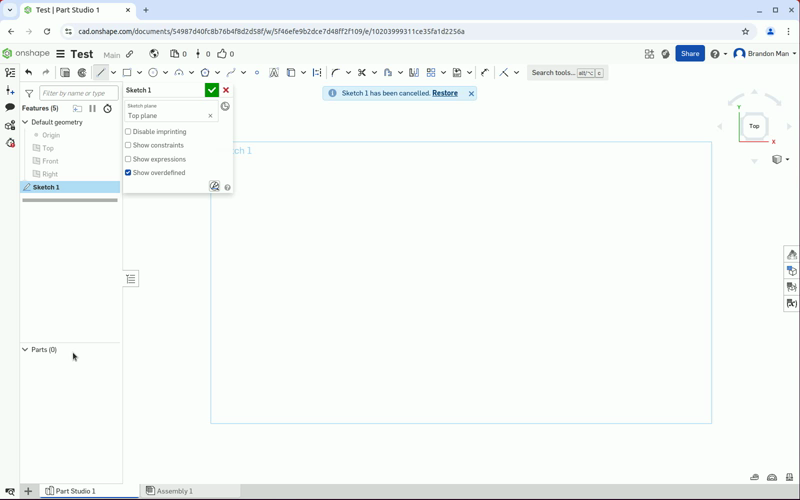
key_down(shift)
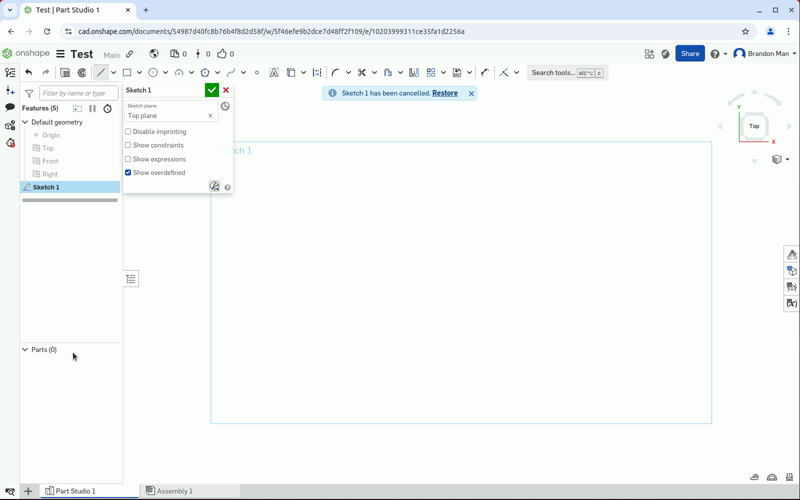
mouse_move(351, 335)
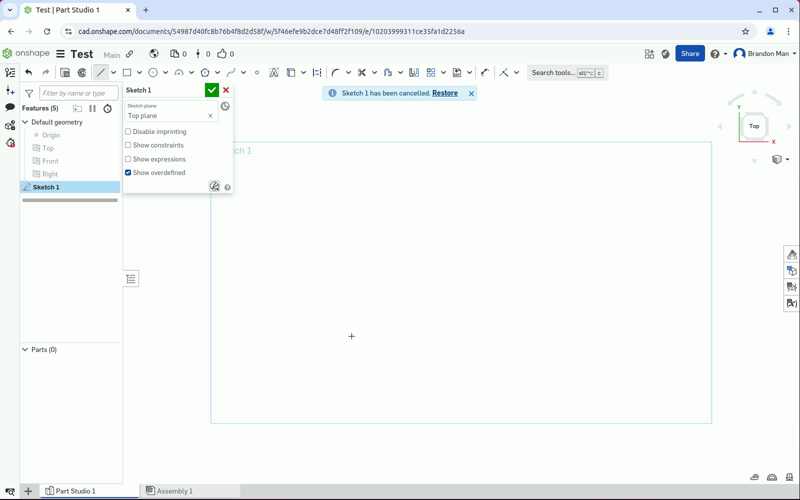
click(351, 335)
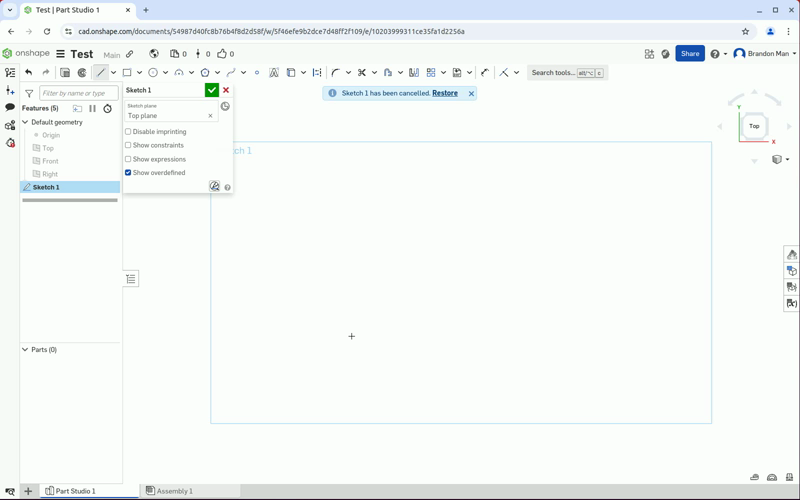
key_up(shift)
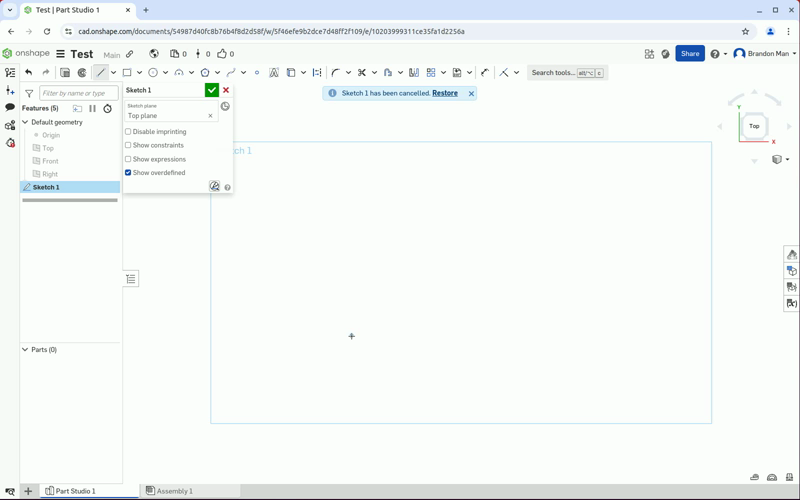
key_down(shift)
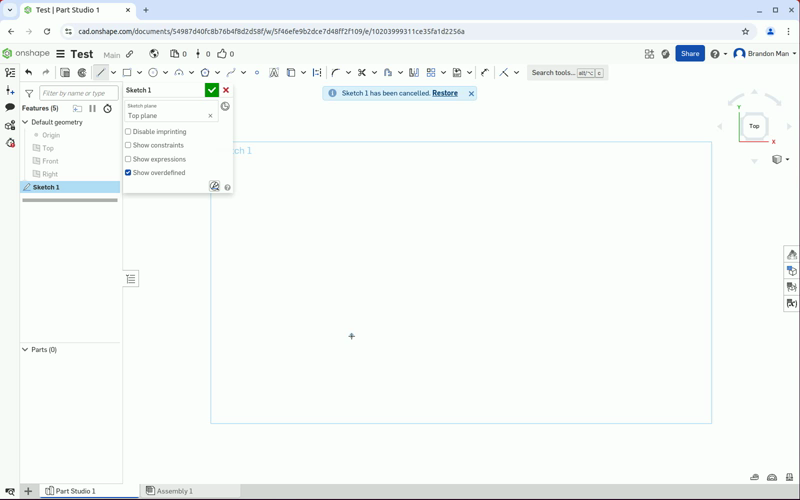
mouse_move(569, 335)
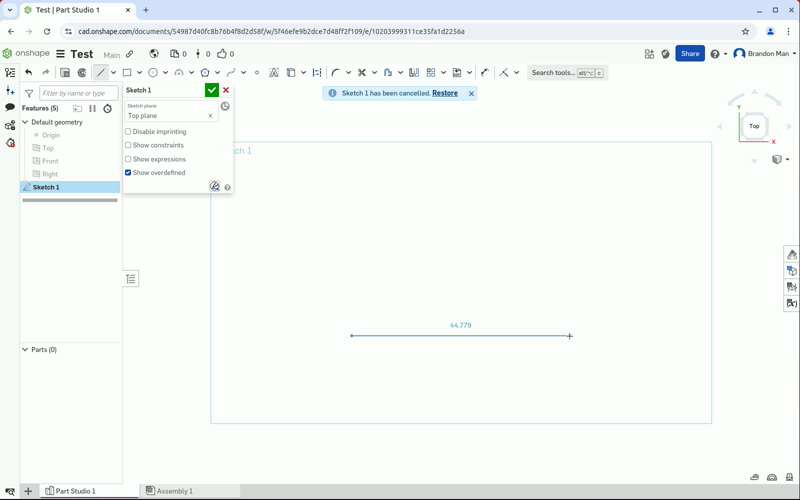
click(569, 335)
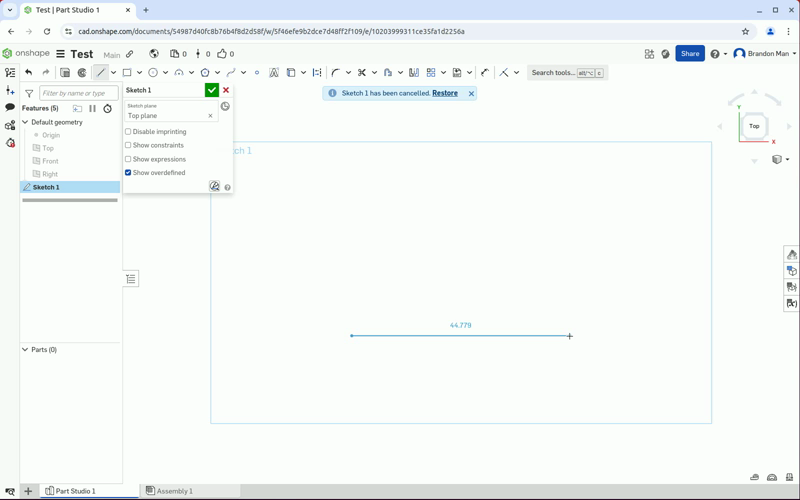
key_up(shift)
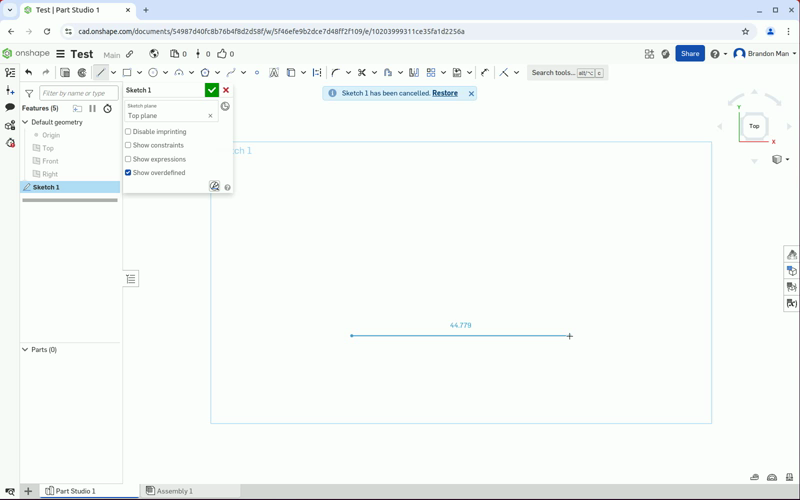
key_down(shift)
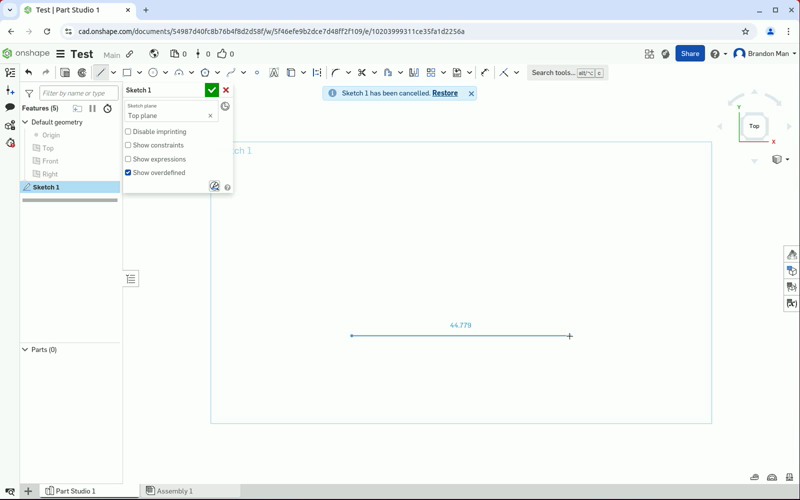
mouse_move(569, 230)
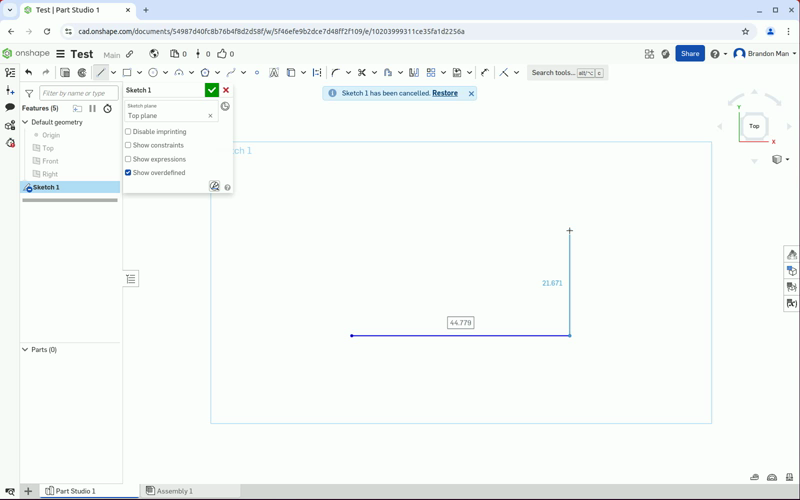
click(569, 230)
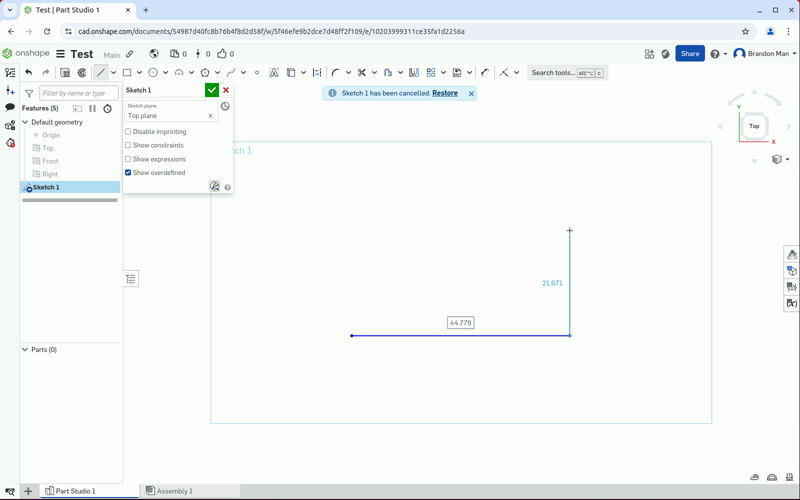
key_up(shift)
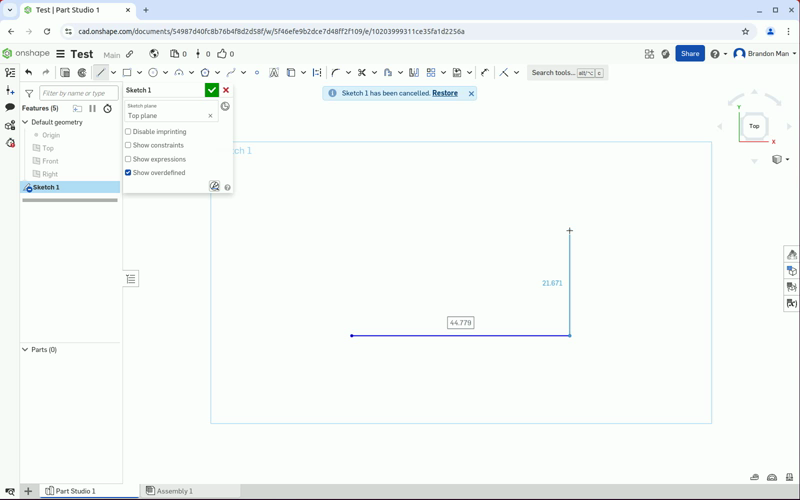
key_down(shift)
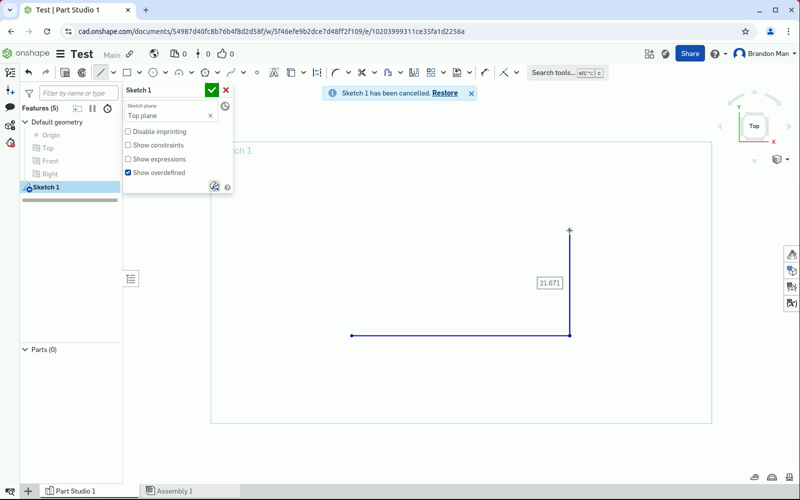
mouse_move(351, 230)
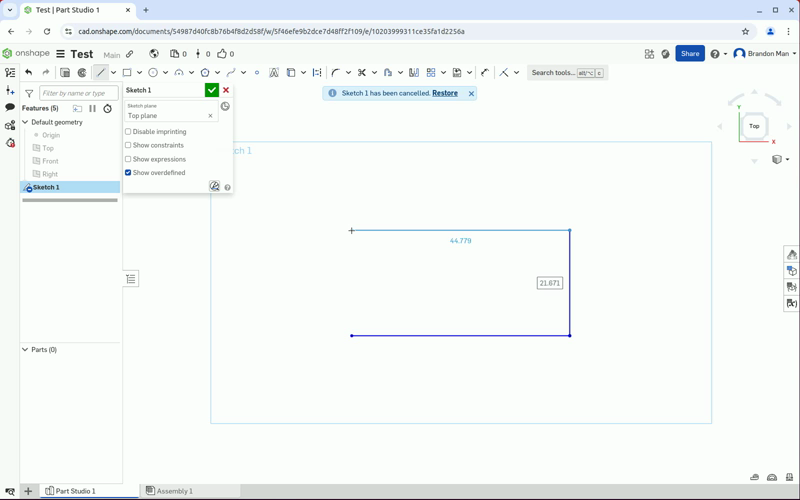
click(351, 230)
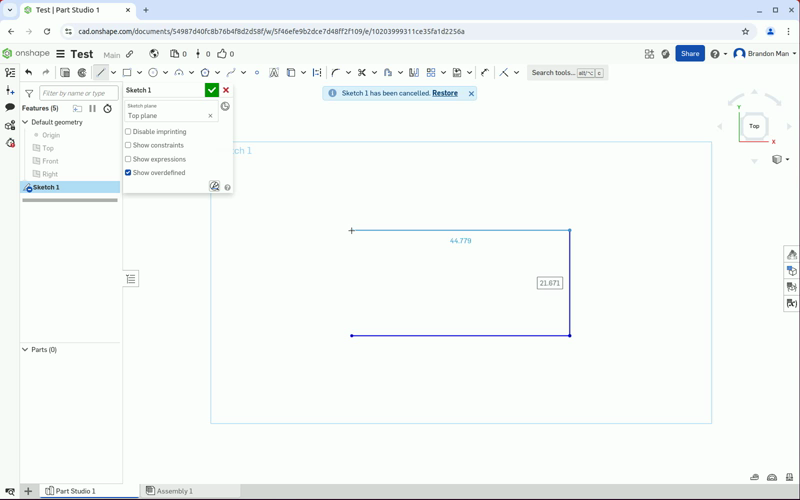
key_up(shift)
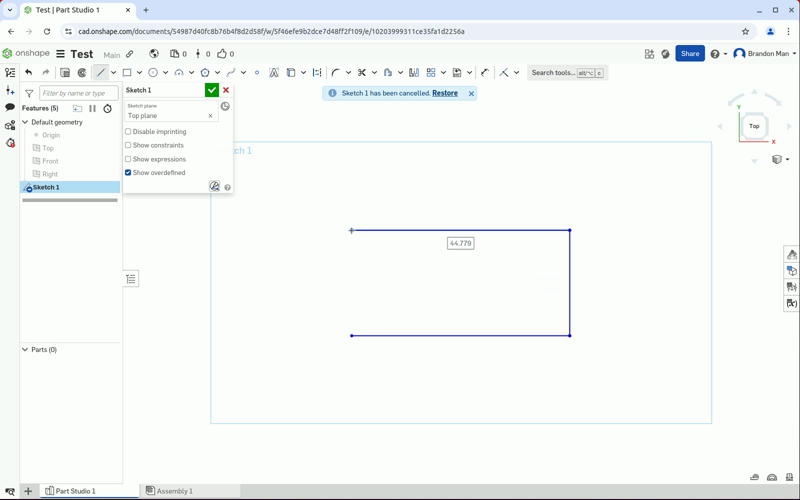
key_down(shift)
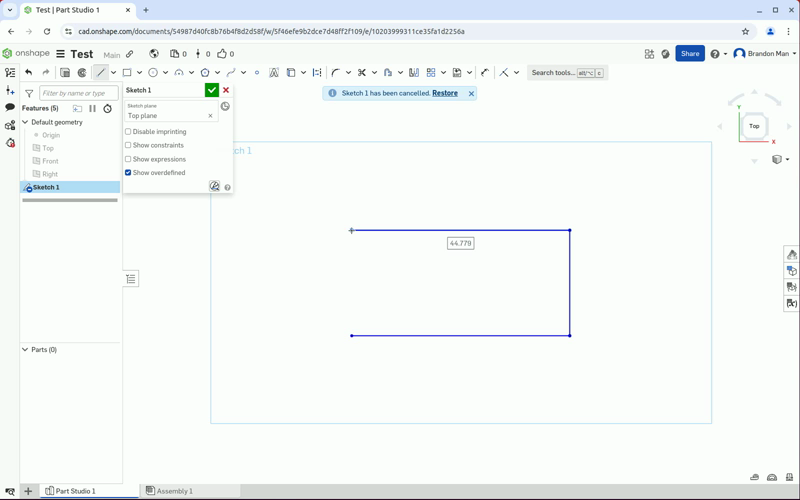
mouse_move(351, 335)
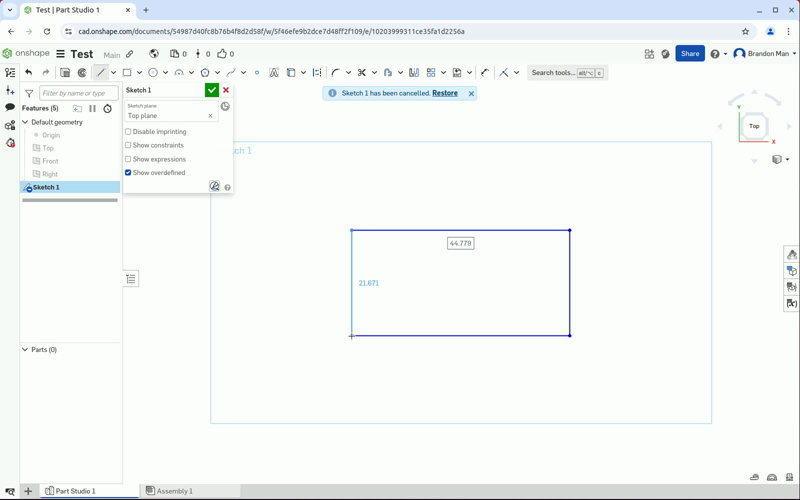
key_up(shift)
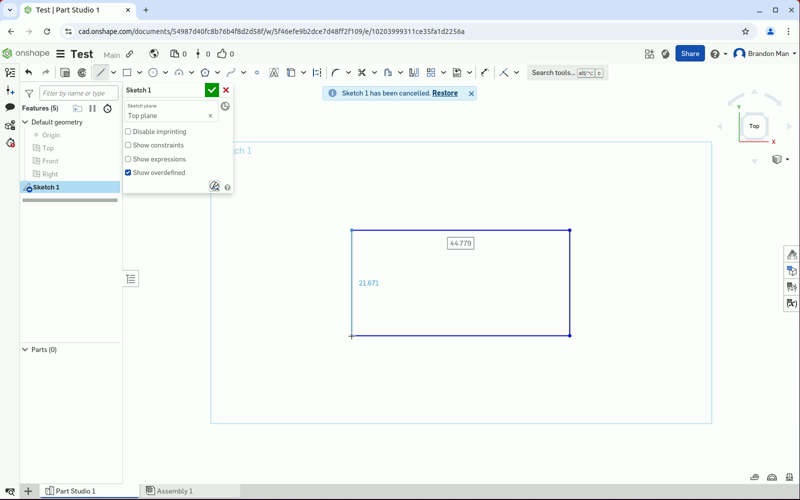
click(351, 335)
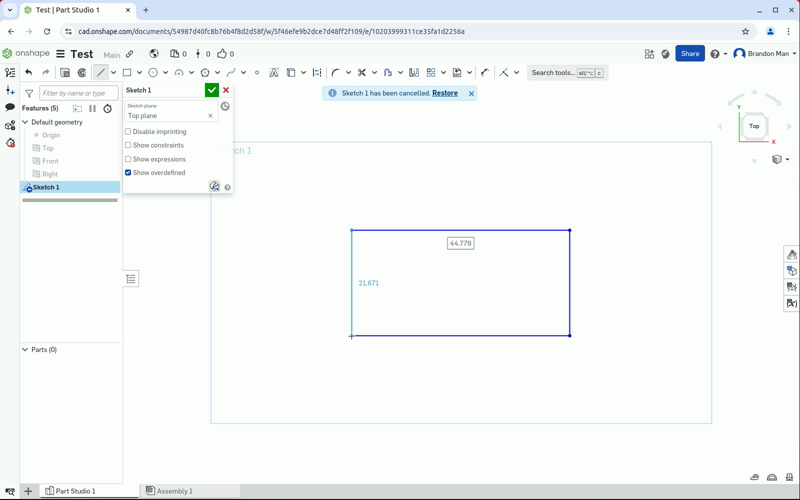
key(esc)
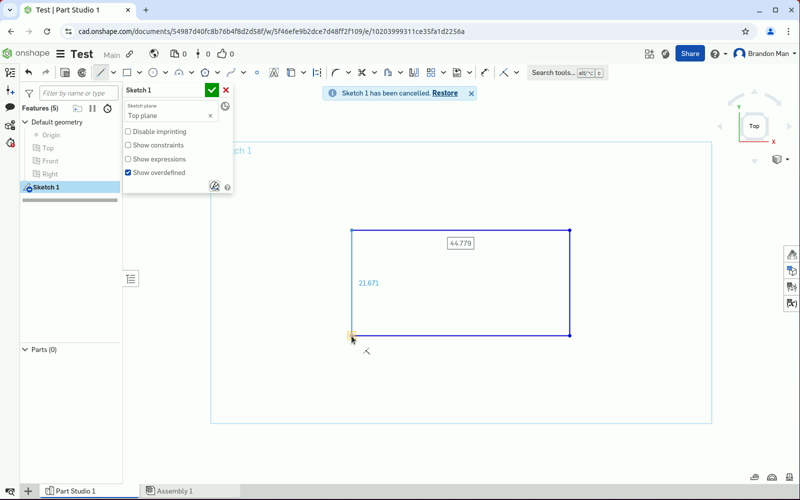
mouse_move(499, 269)
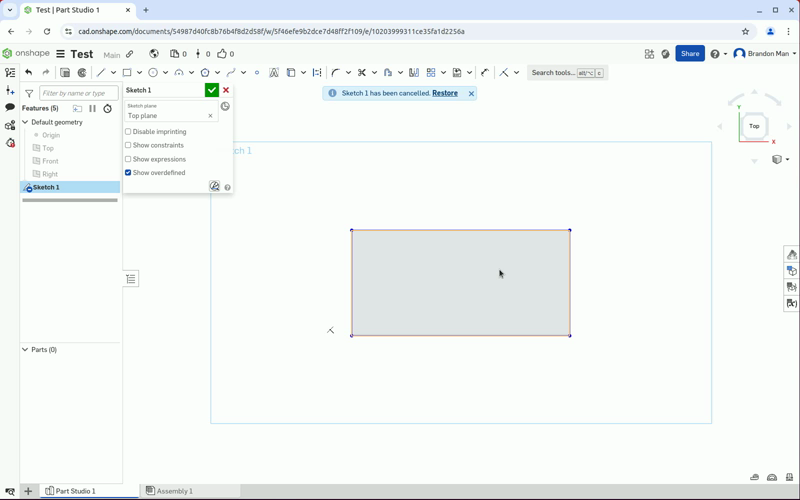
click(499, 269)
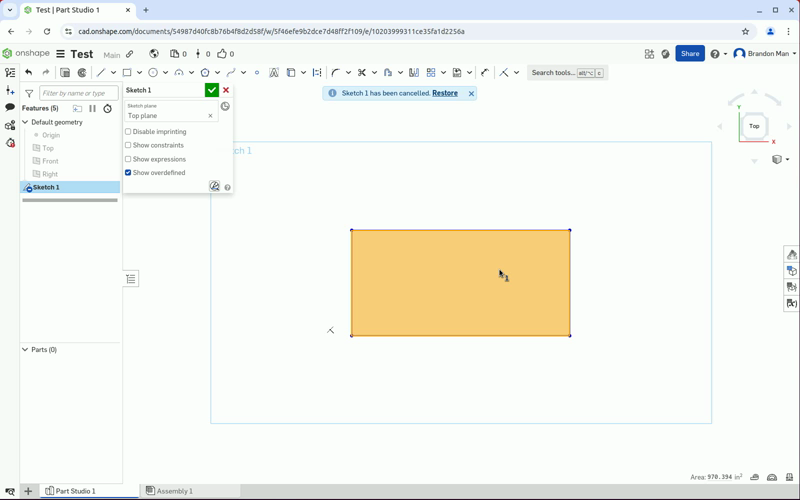
mouse_move(73, 352)
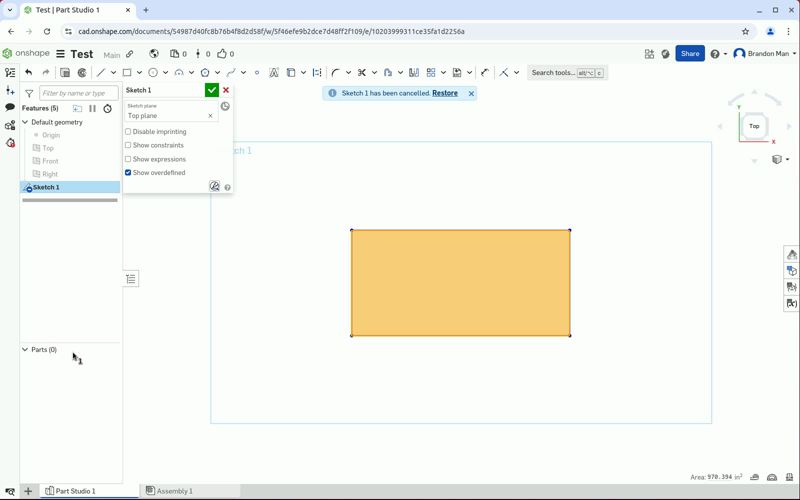
key(shift+y)
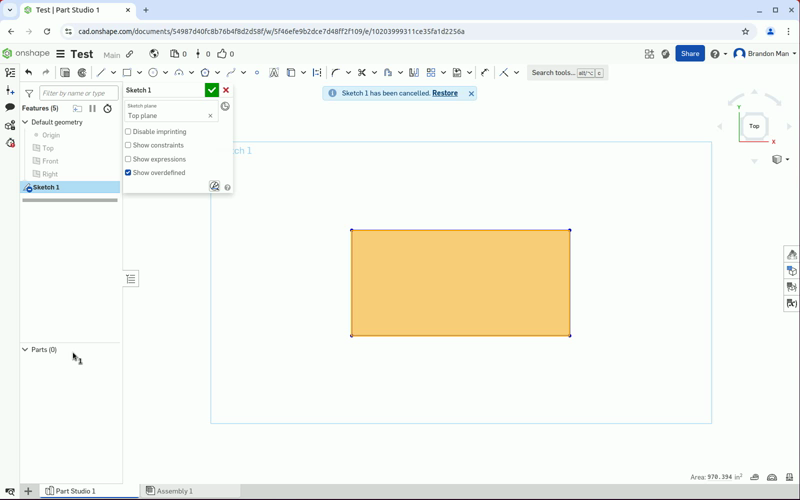
key(shift+e)
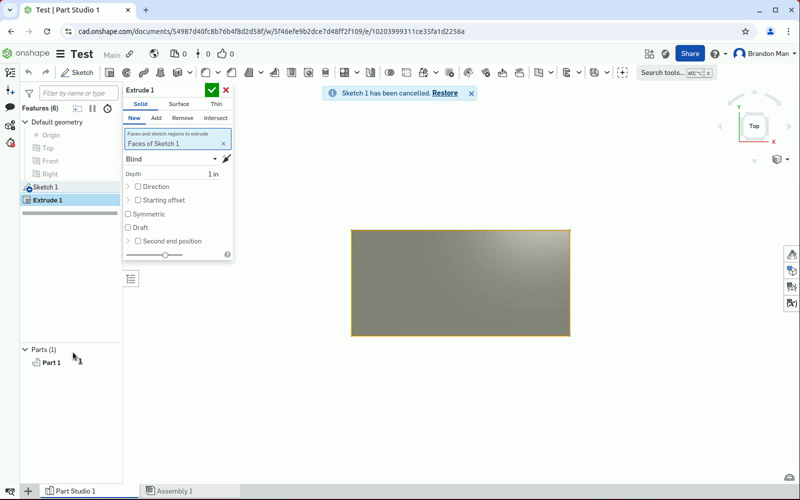
mouse_move(143, 106)
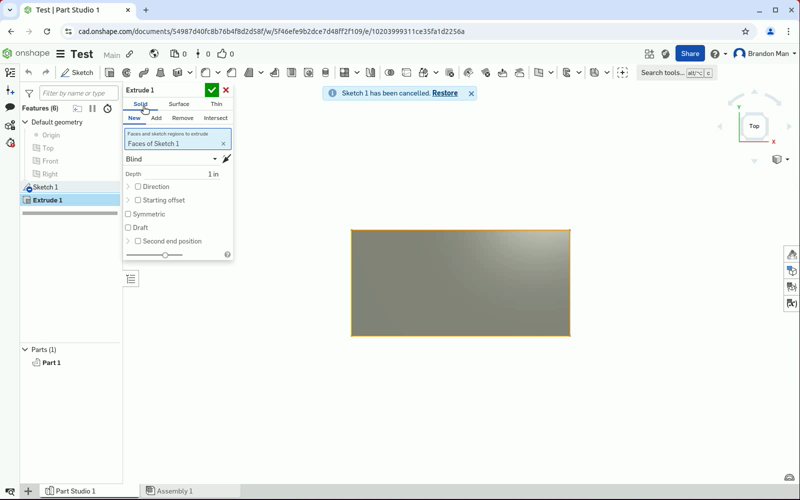
click(143, 106)
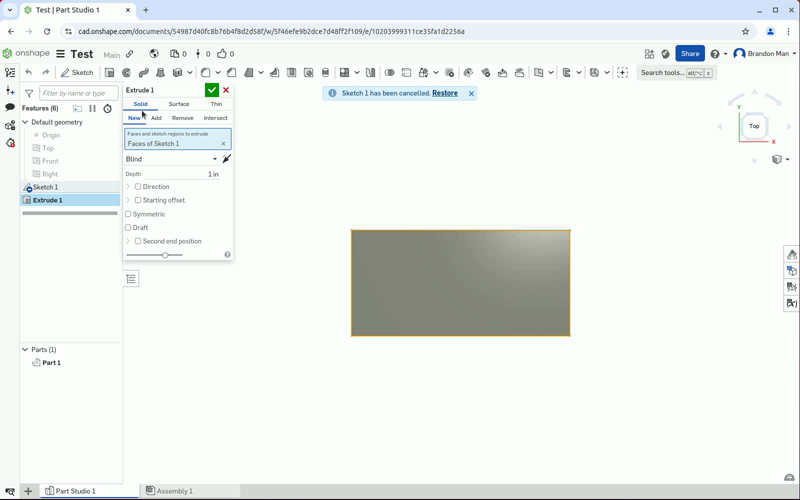
mouse_move(137, 120)
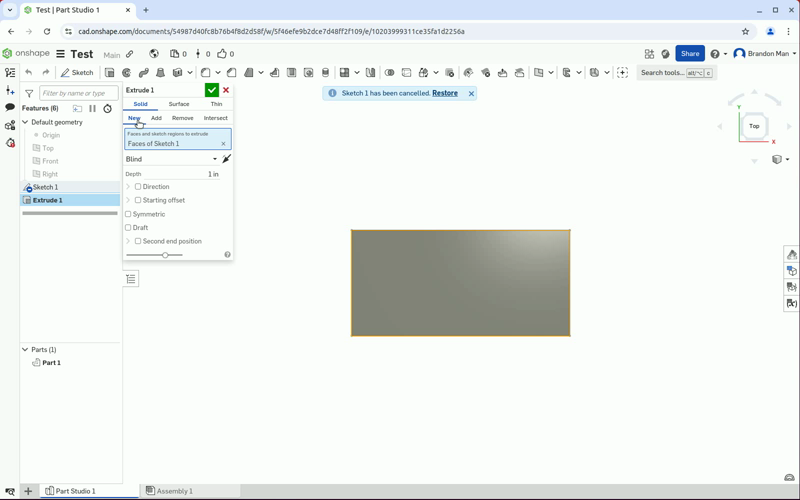
click(137, 120)
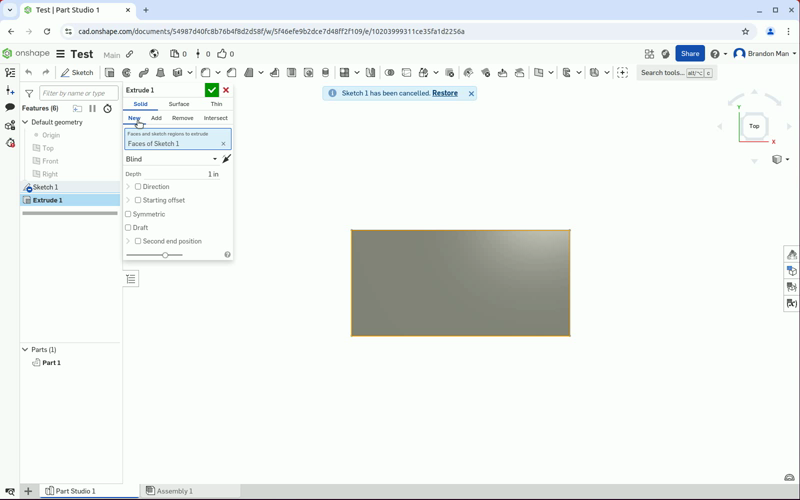
key(tab, 4)
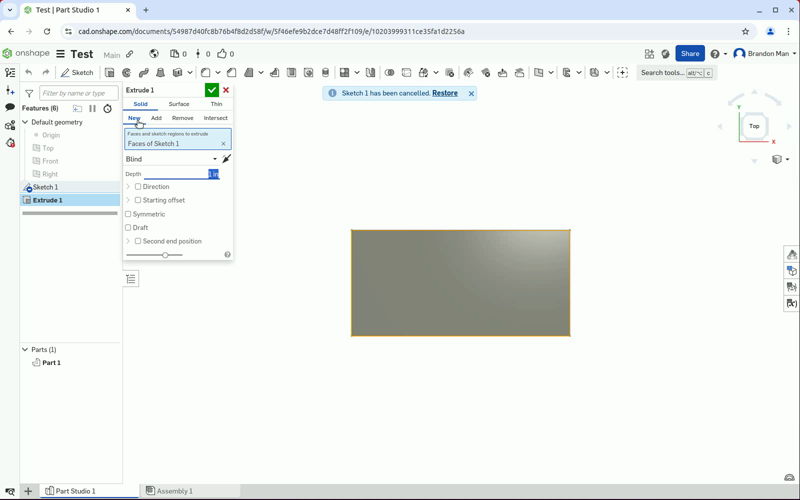
text(4.574)
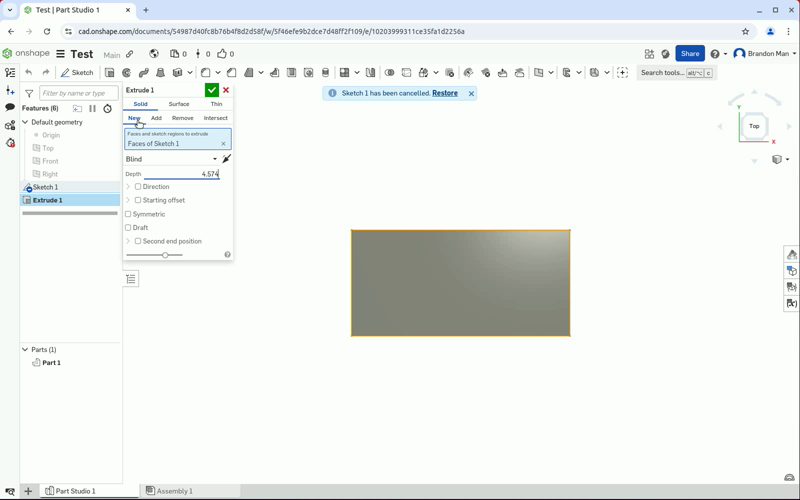
key(enter)
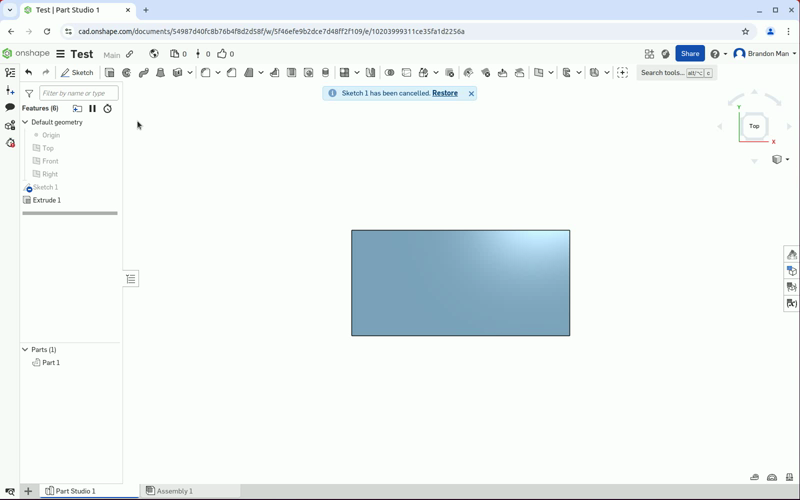
key(shift+h)
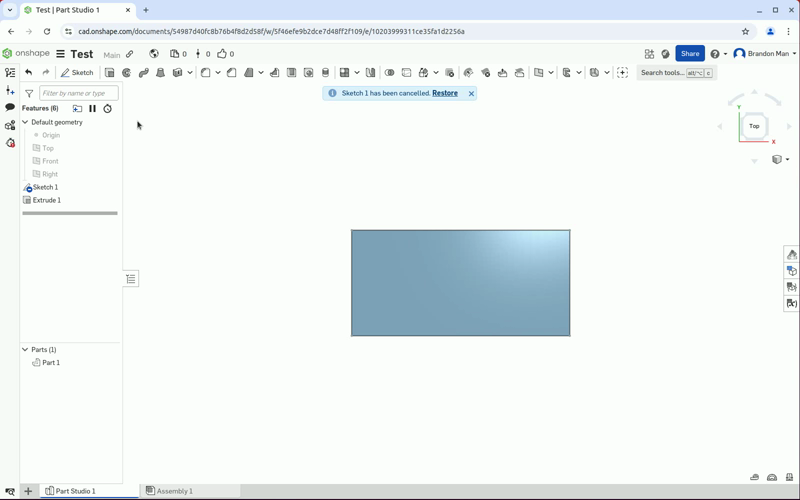
key(shift+h)
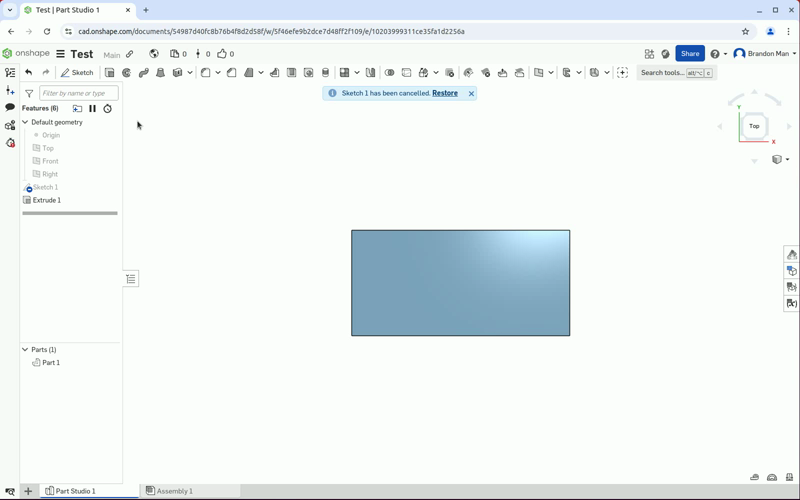
mouse_move(73, 189)
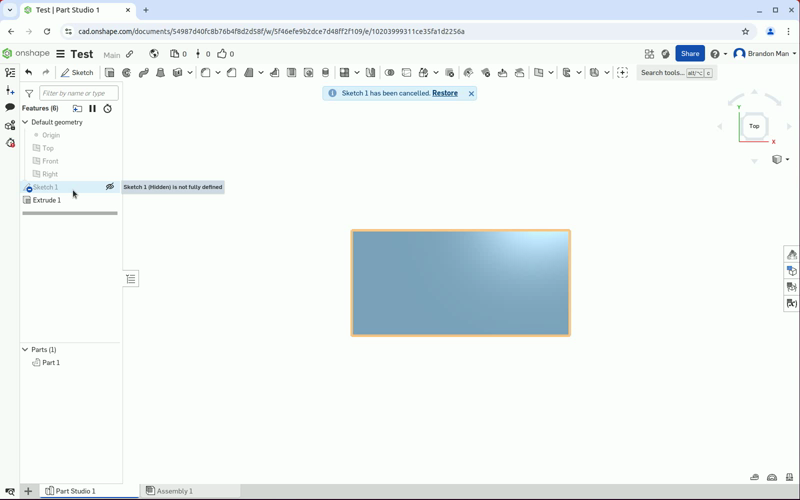
click(73, 189)
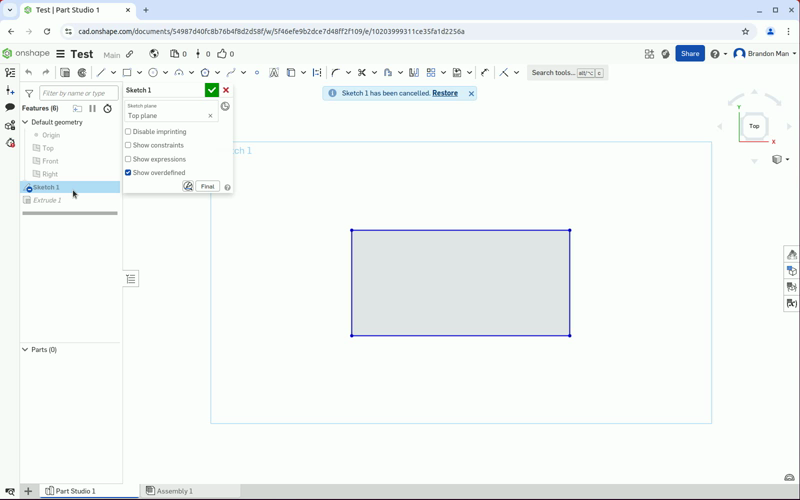
mouse_move(229, 92)
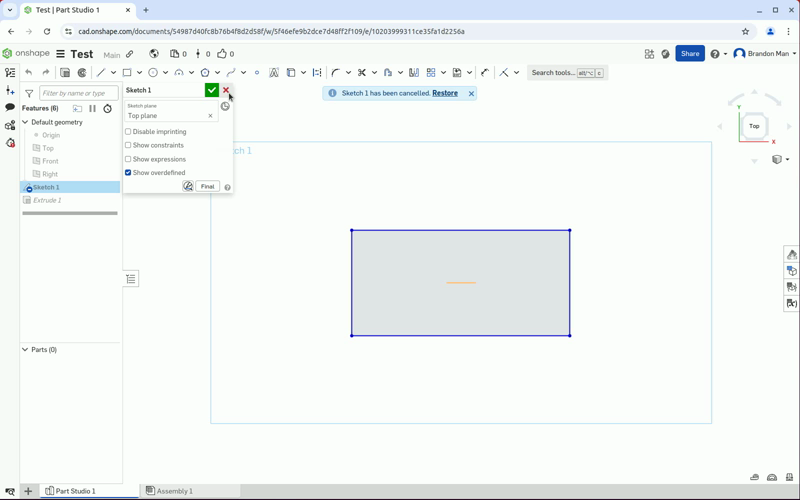
click(229, 92)
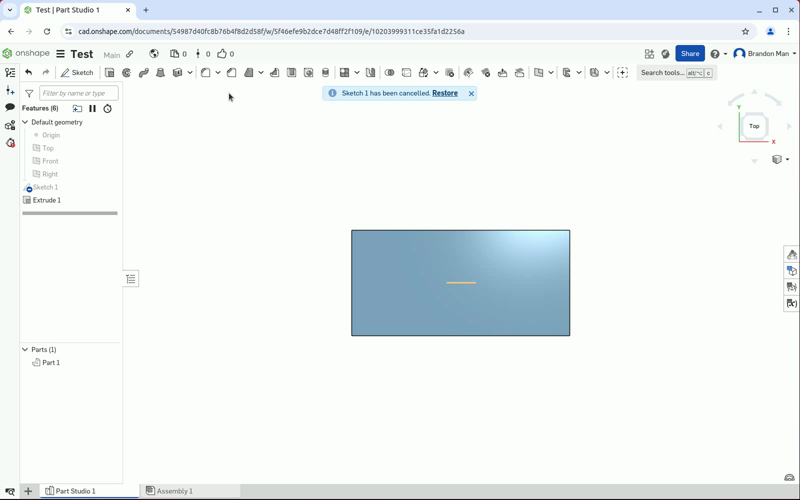
mouse_move(73, 352)
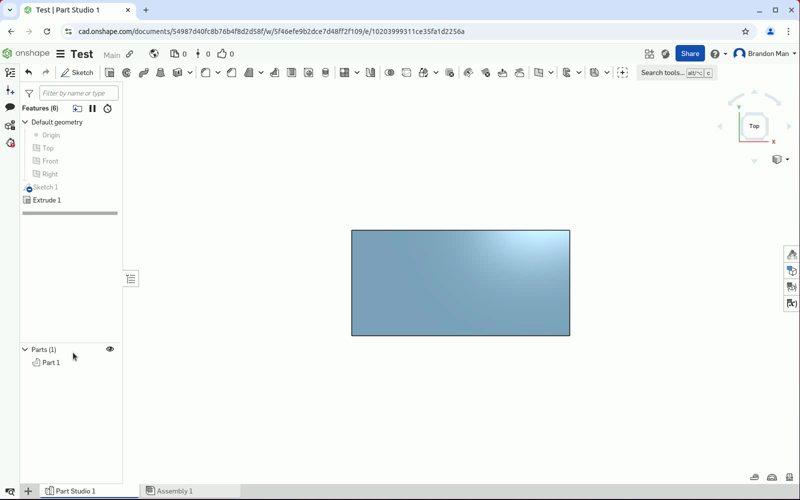
key(y)
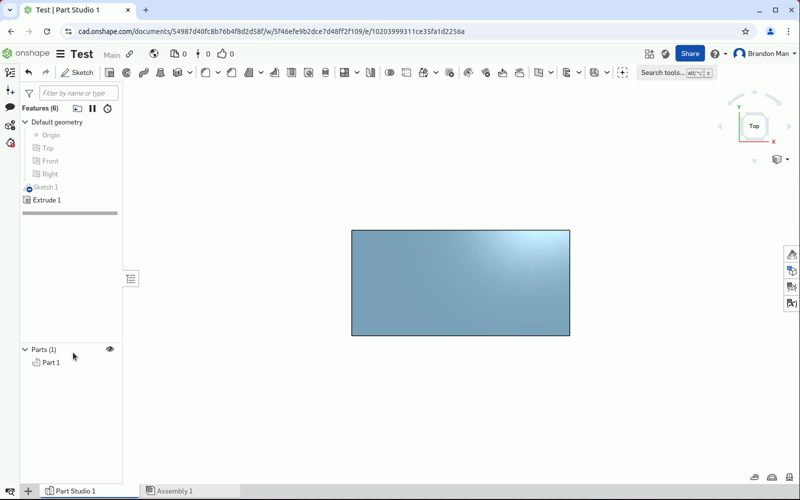
key(shift+p)
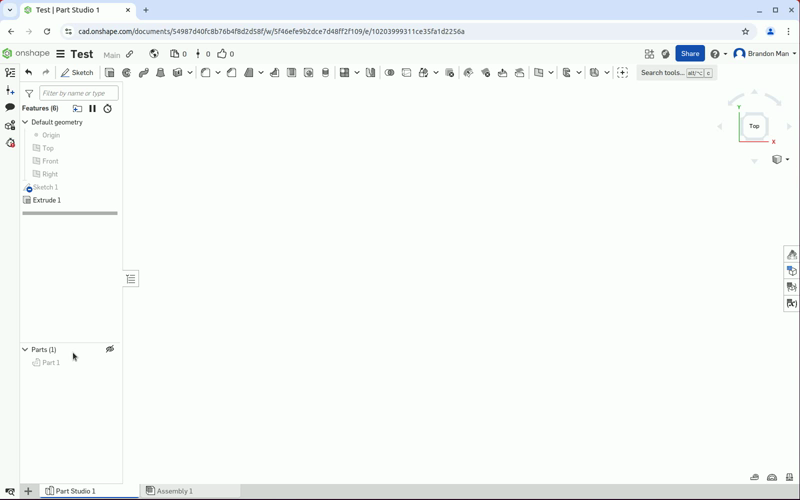
key(space)
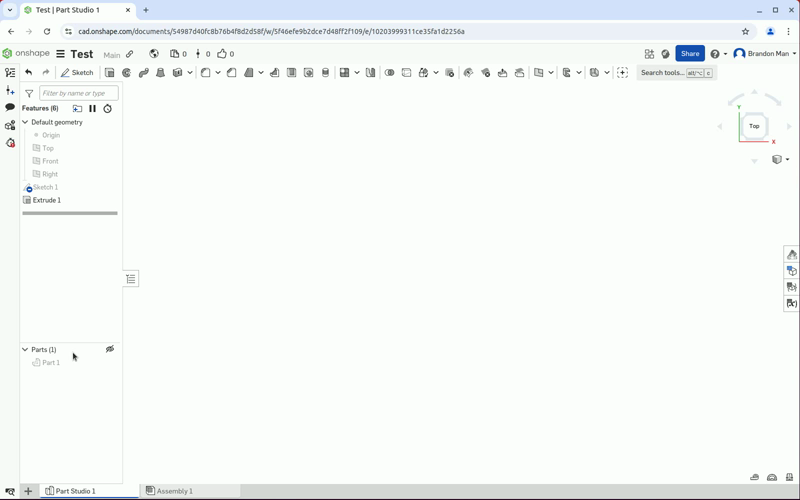
key_down(shift)
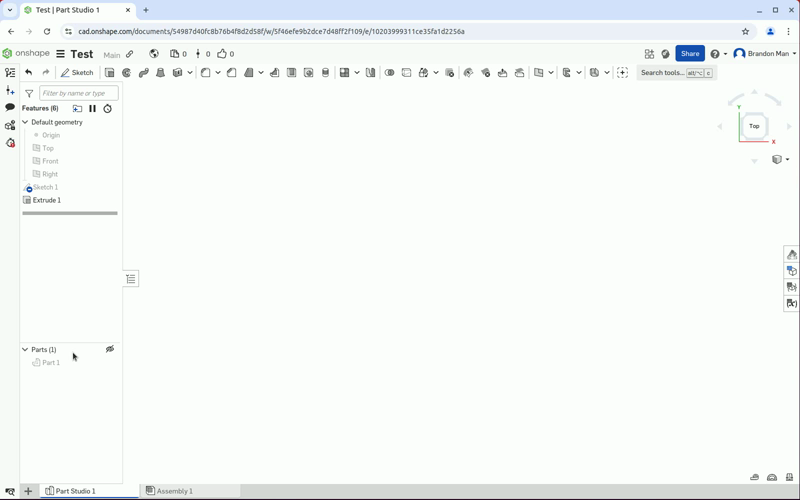
key(up)
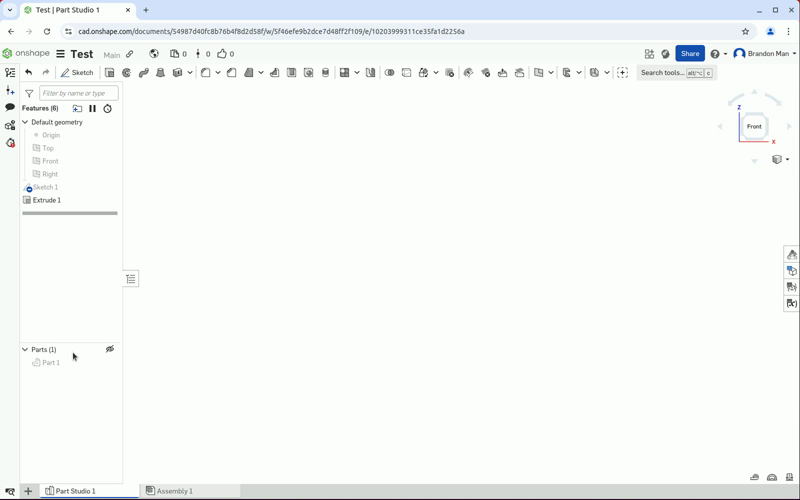
key_up(shift)
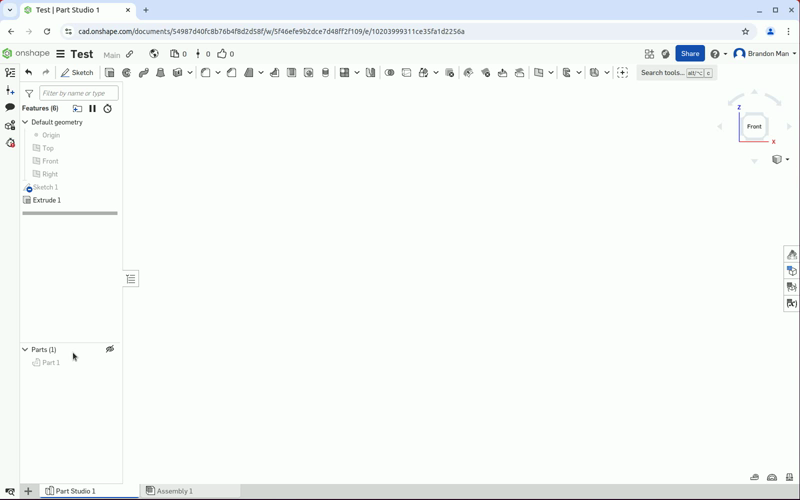
key(space)
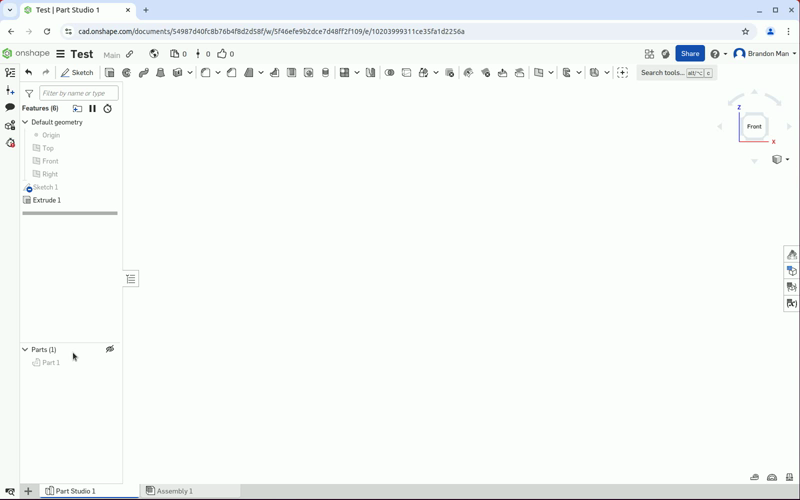
key_down(shift)
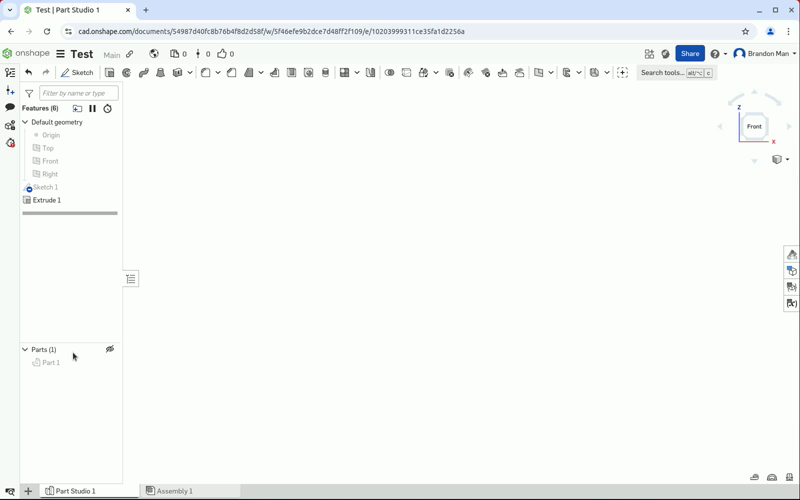
key(left)
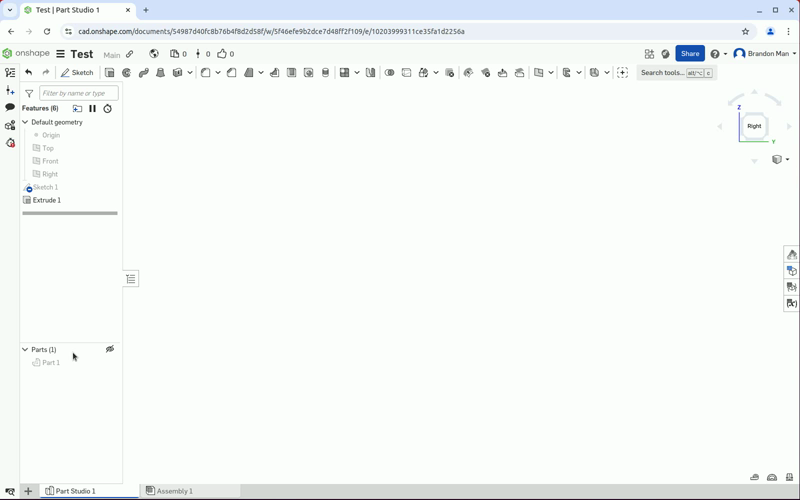
key_up(shift)
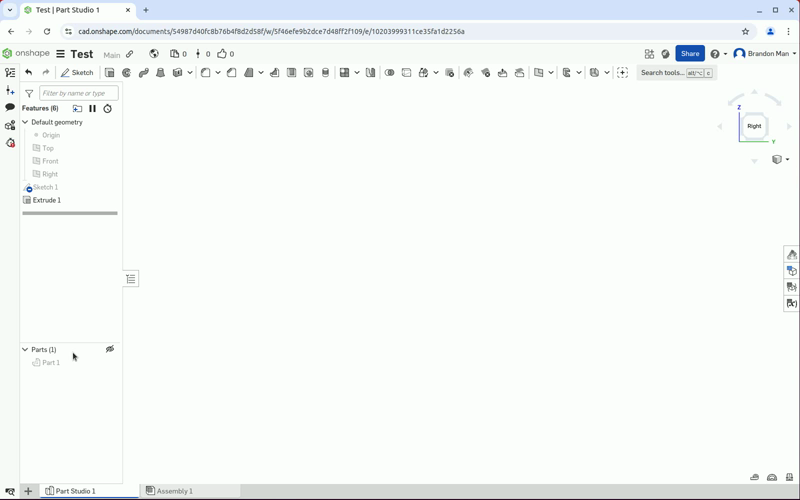
mouse_move(73, 352)
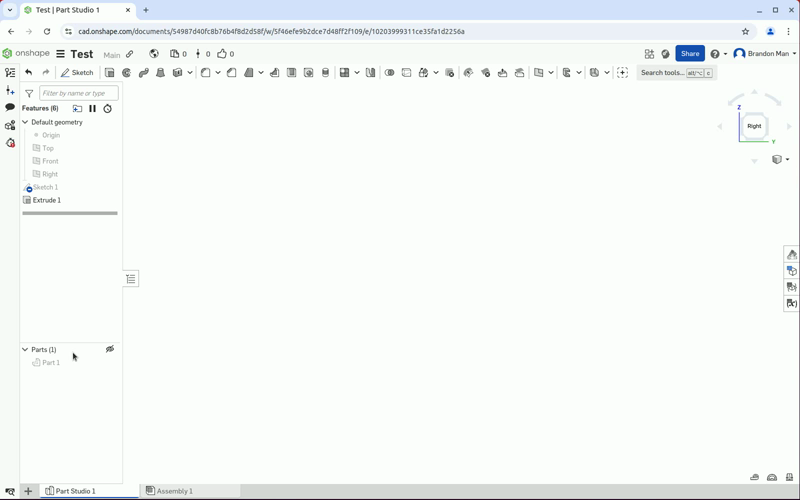
key(shift+y)
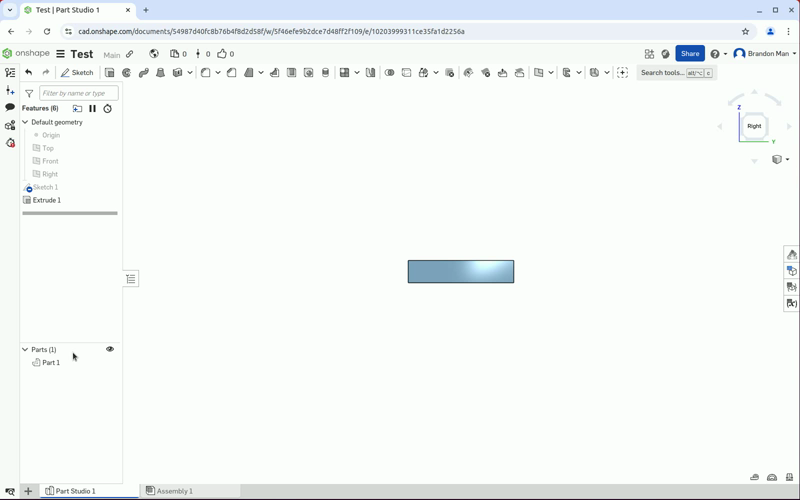
mouse_move(541, 75)
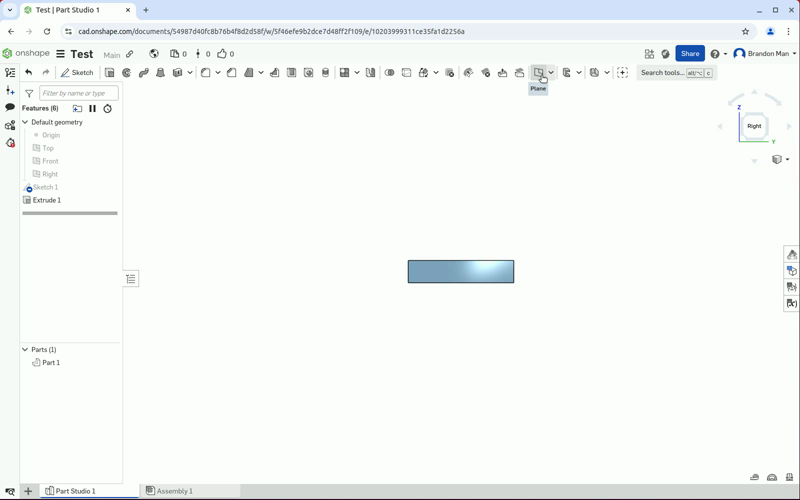
click(541, 75)
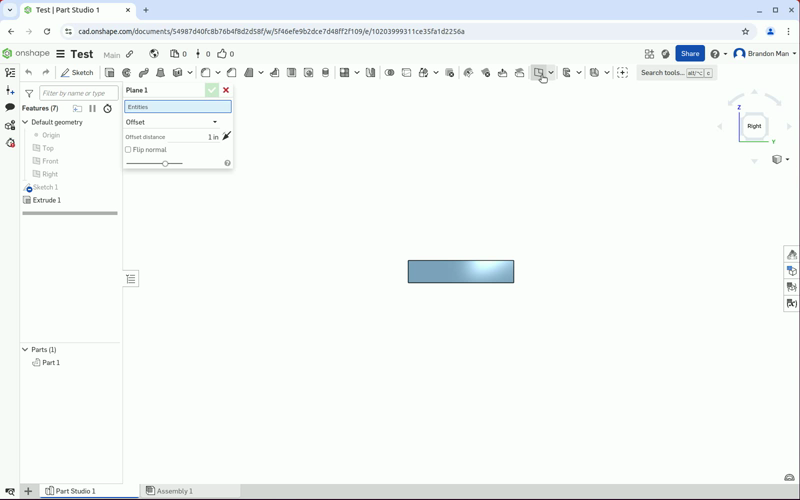
mouse_move(73, 176)
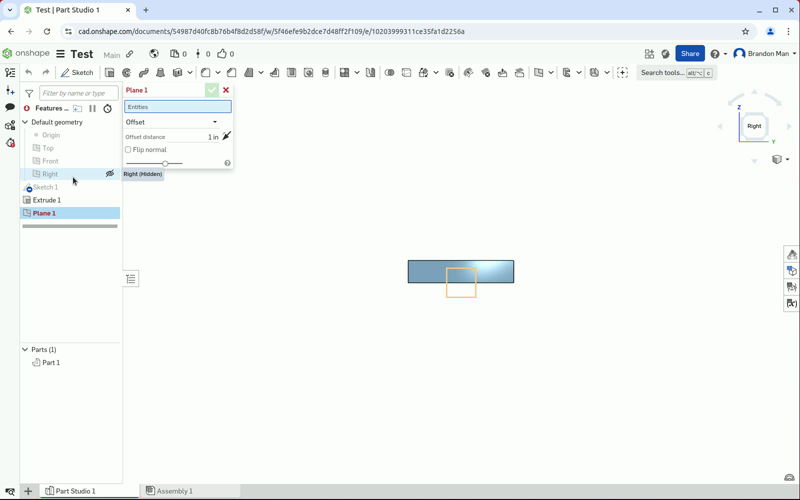
click(73, 176)
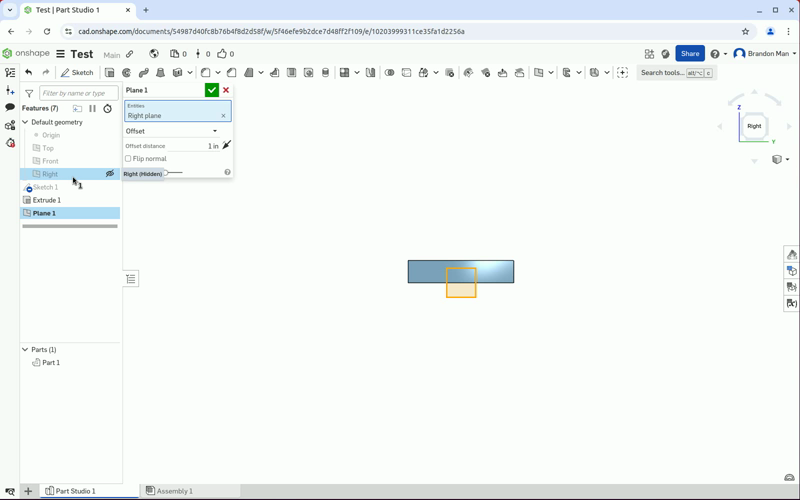
key(tab, 2)
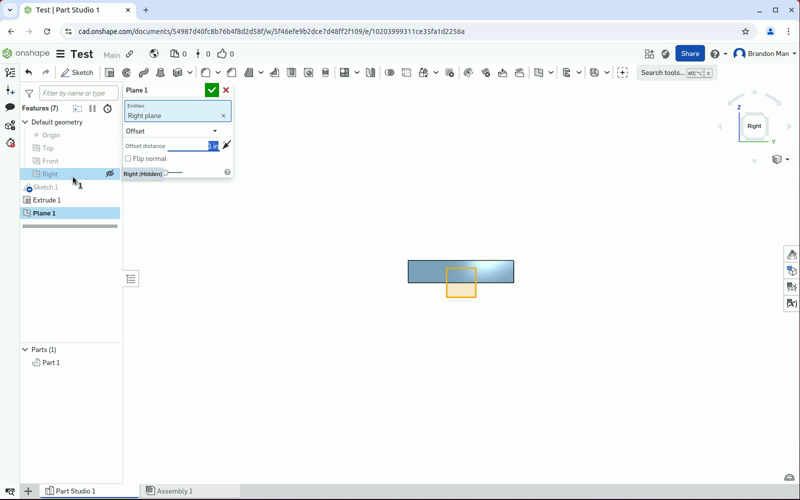
text(22.4)
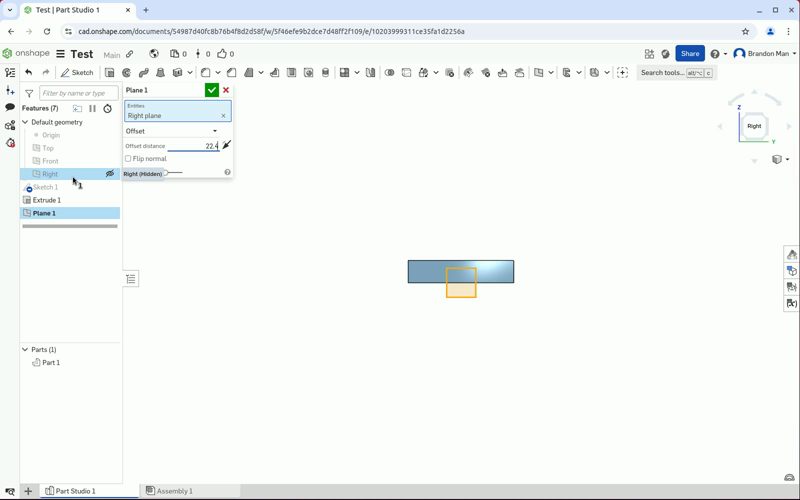
key(enter, 2)
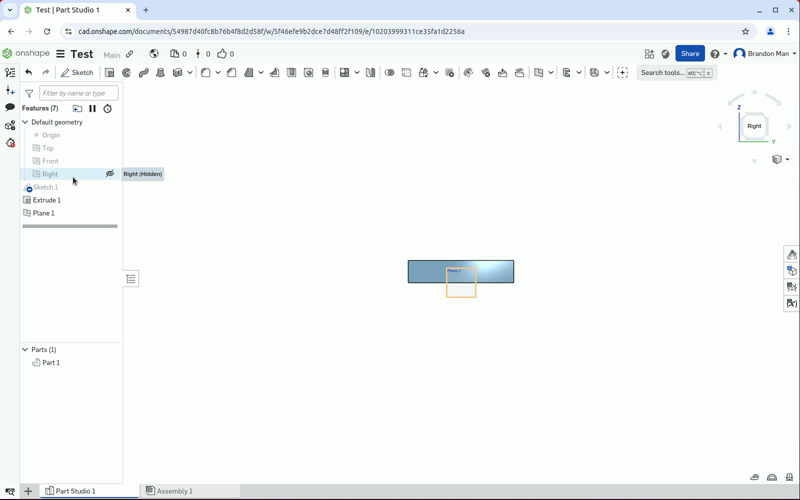
key(shift+s)
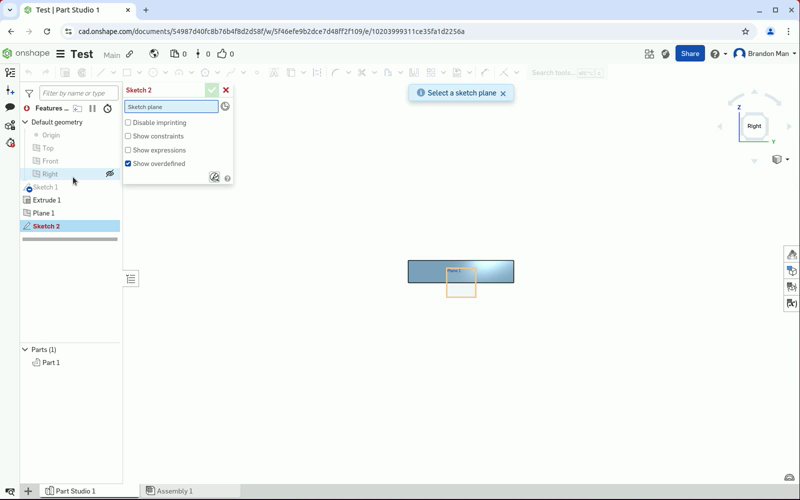
mouse_move(73, 215)
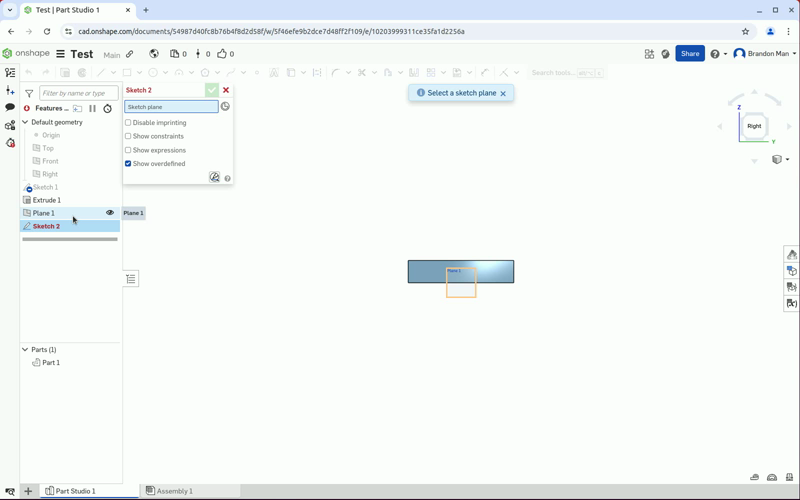
click(73, 215)
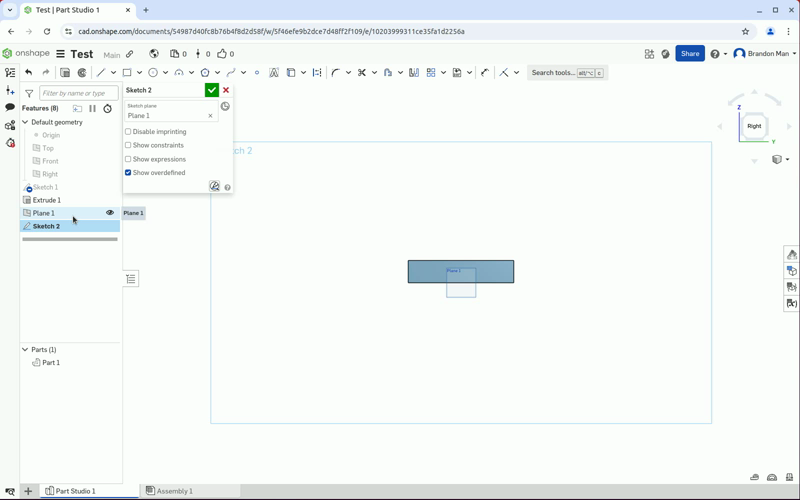
mouse_move(73, 352)
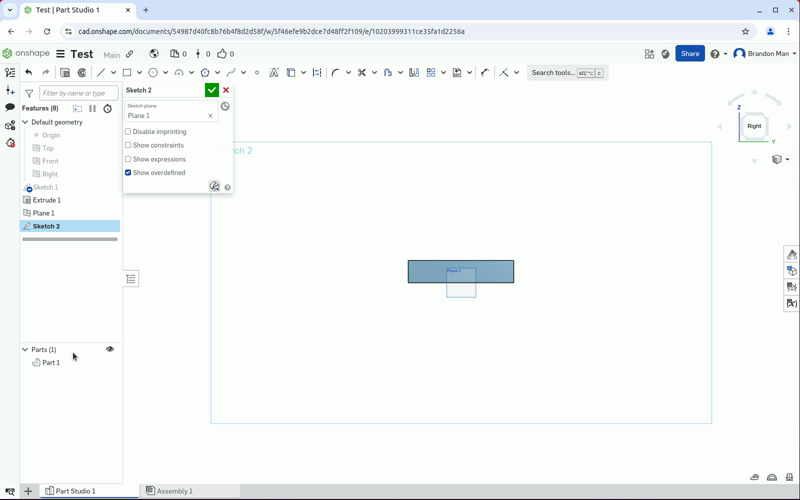
key(y)
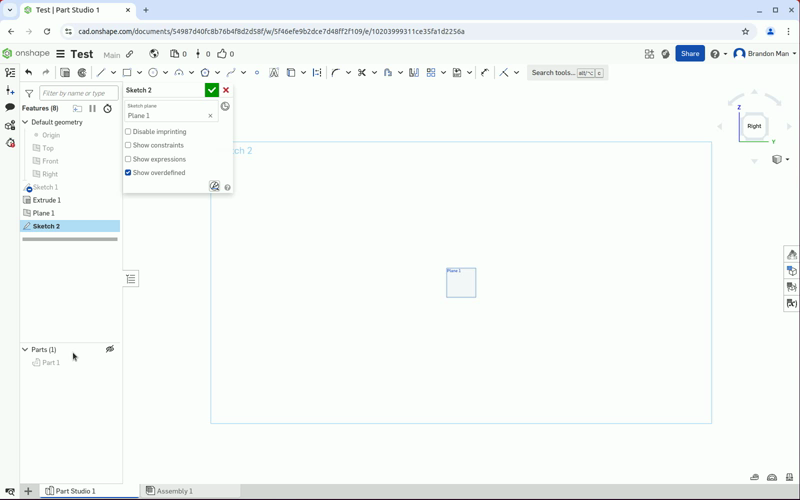
key(l)
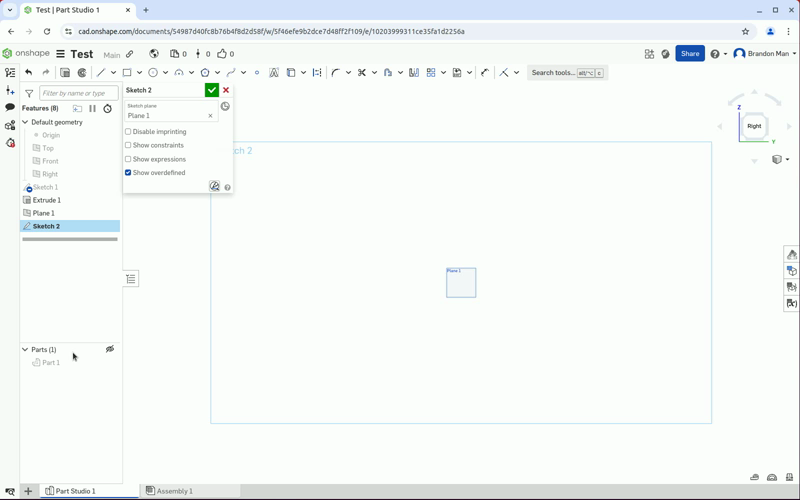
key_down(shift)
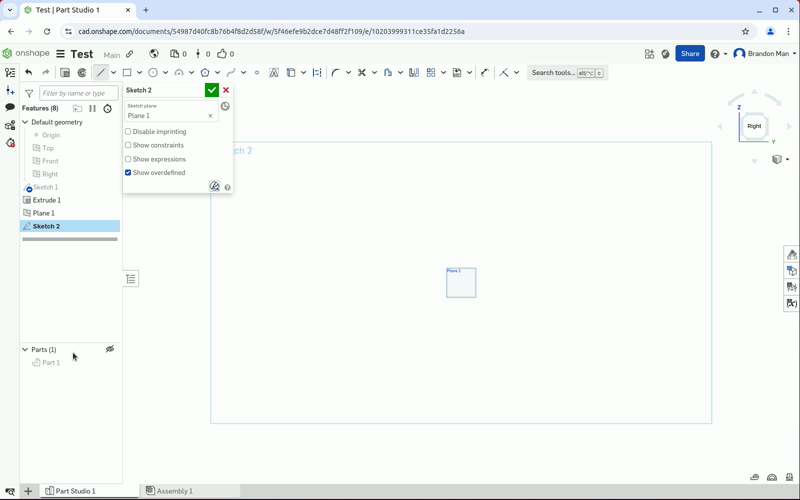
mouse_move(407, 282)
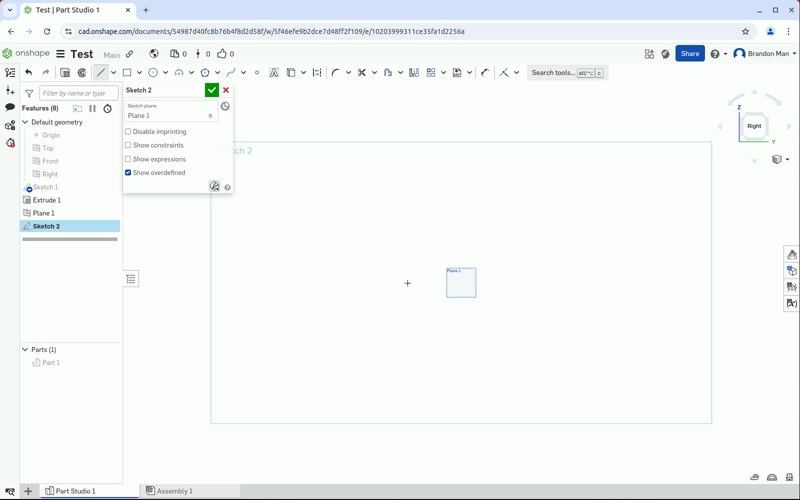
click(407, 282)
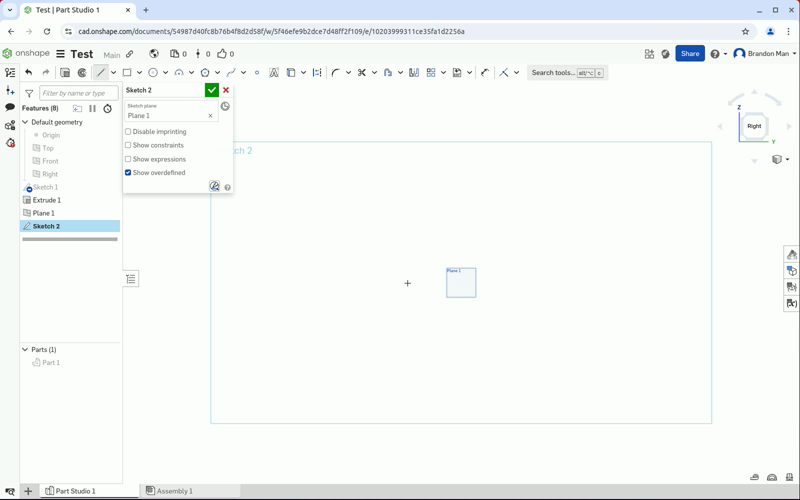
key_up(shift)
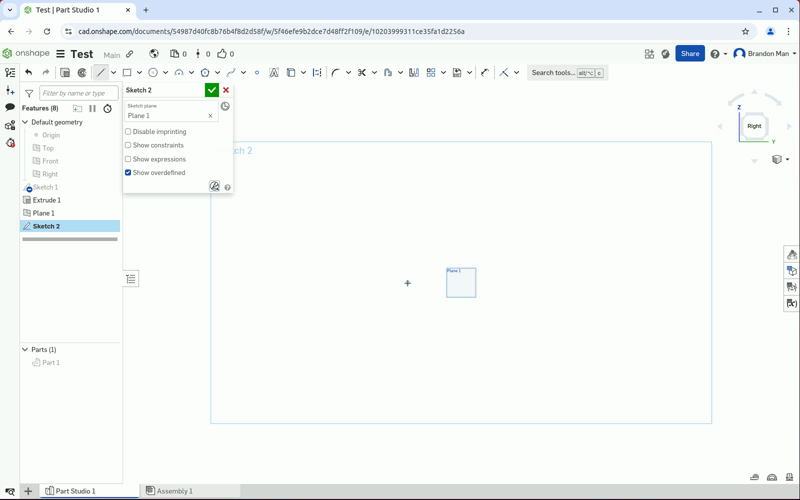
key_down(shift)
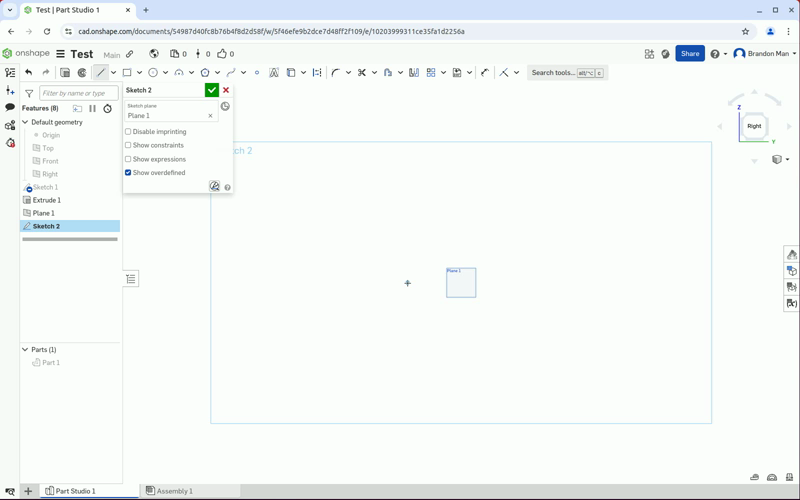
mouse_move(513, 282)
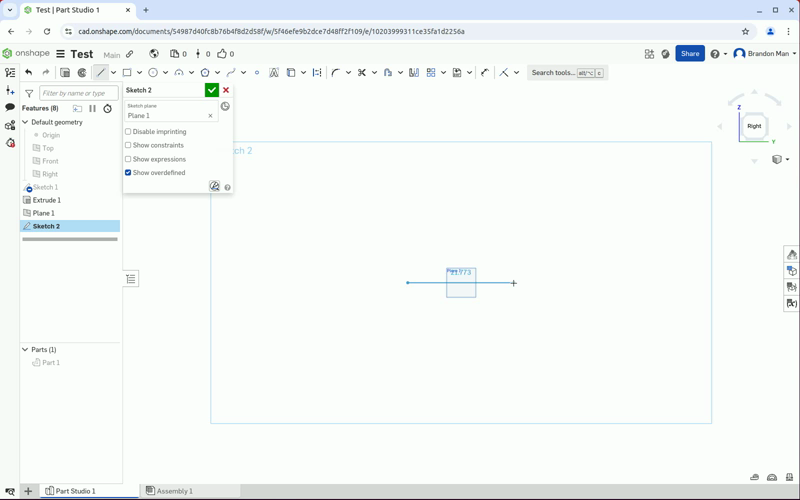
click(513, 282)
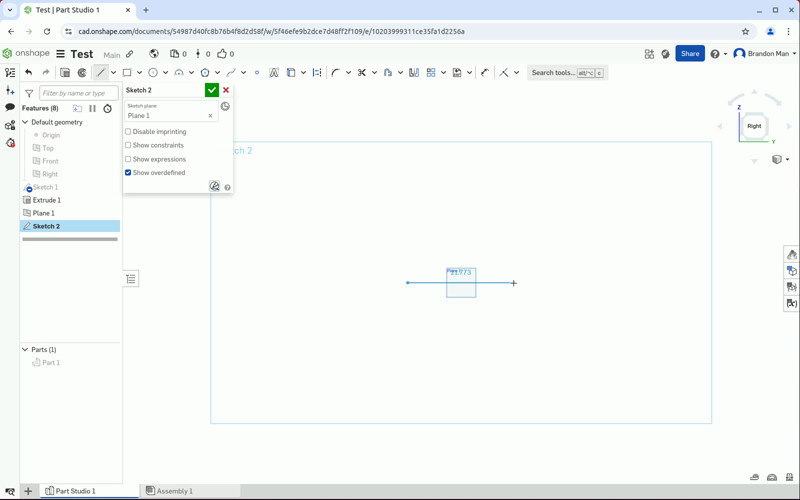
key_up(shift)
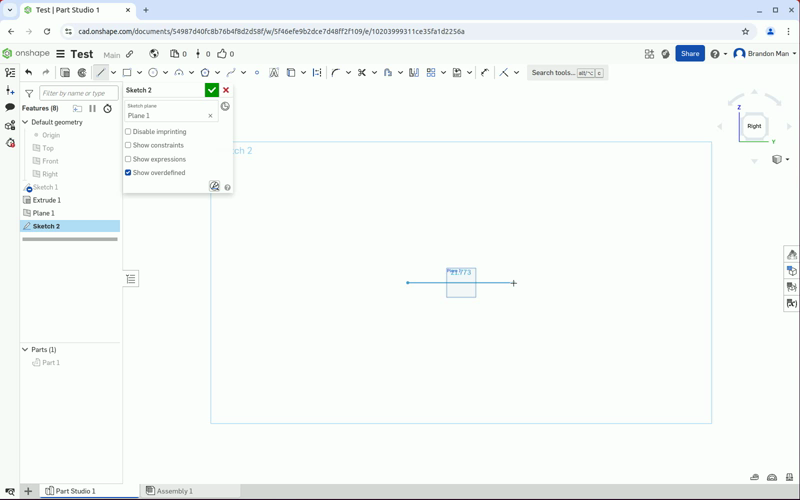
key_down(shift)
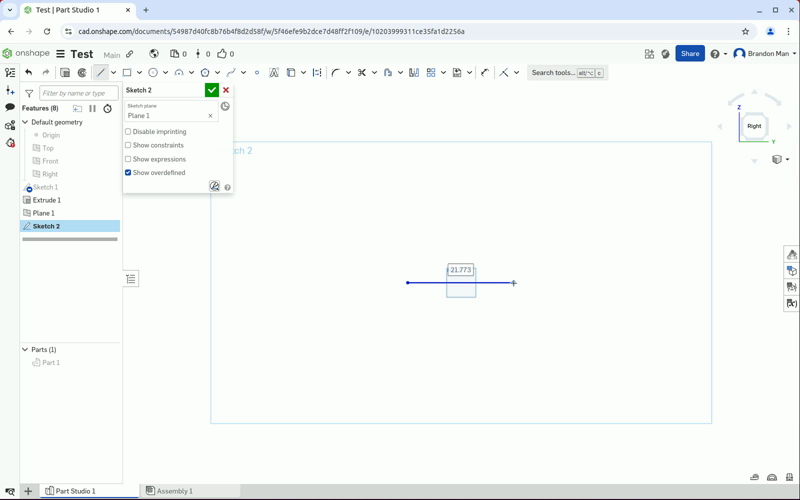
mouse_move(543, 282)
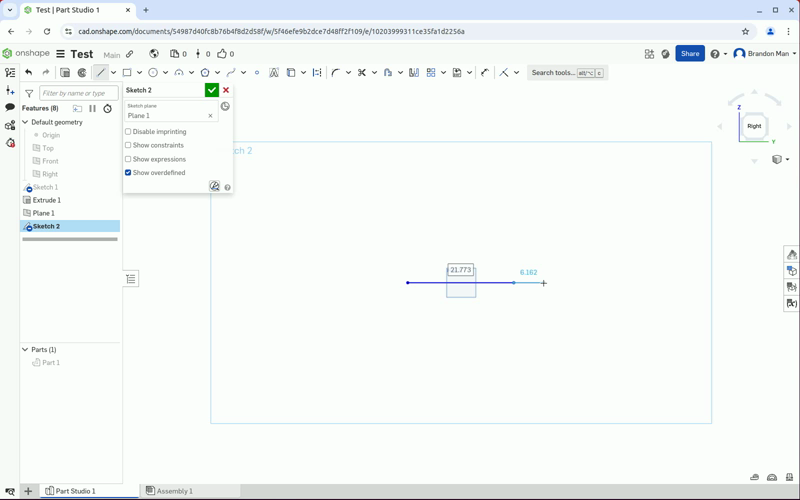
mouse_move(513, 260)
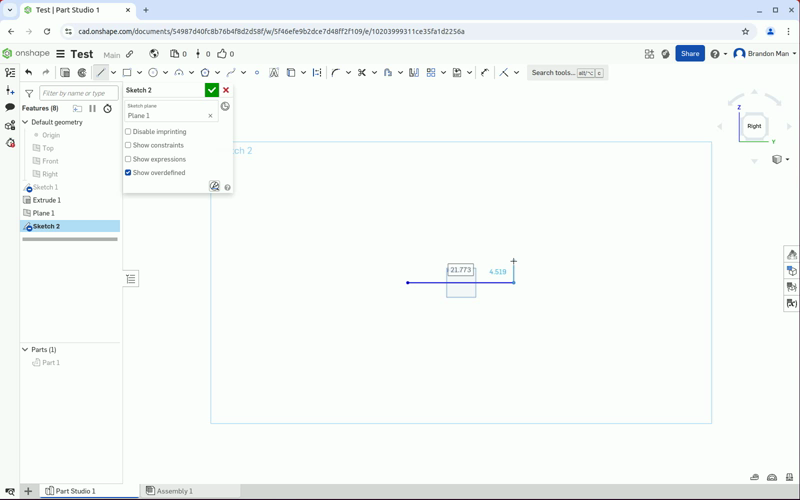
click(513, 260)
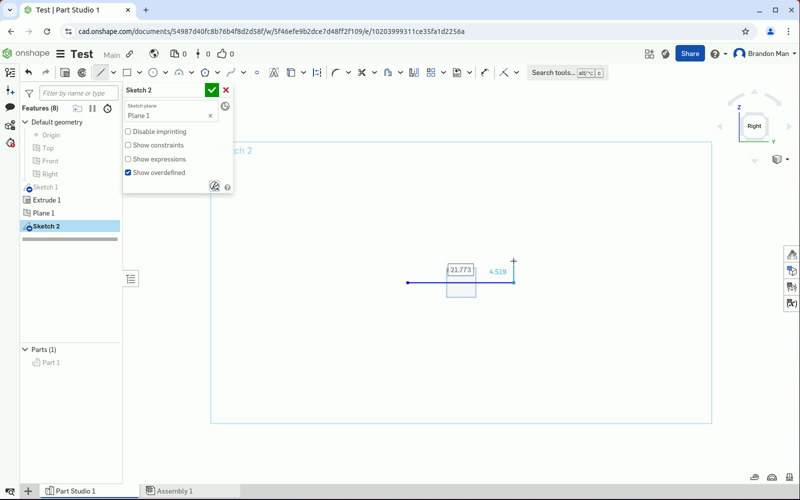
key_up(shift)
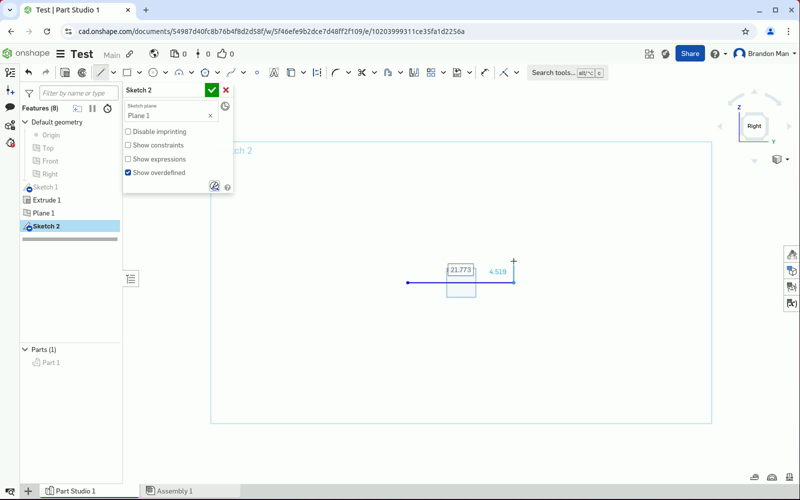
key_down(shift)
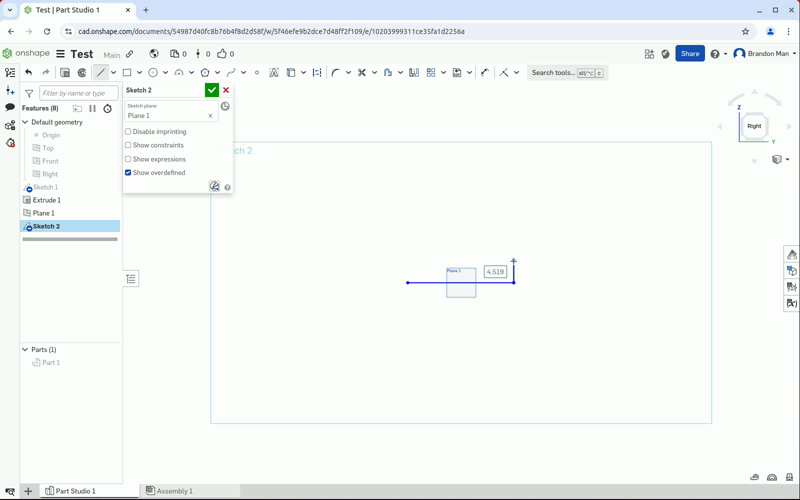
mouse_move(407, 260)
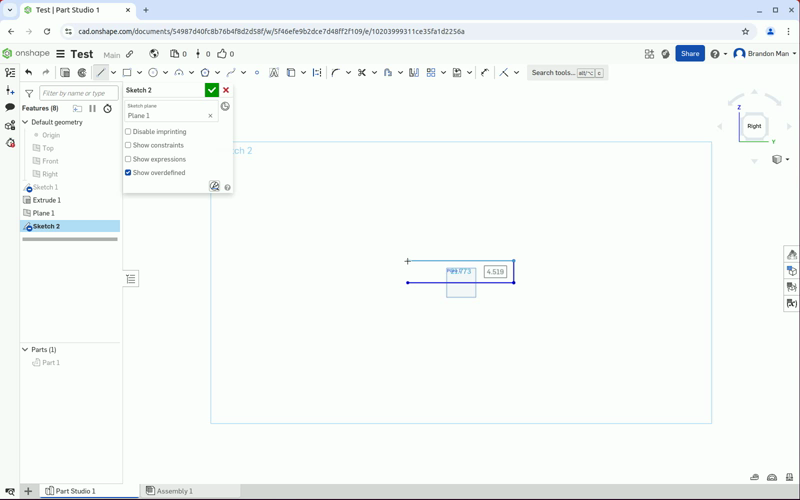
click(407, 260)
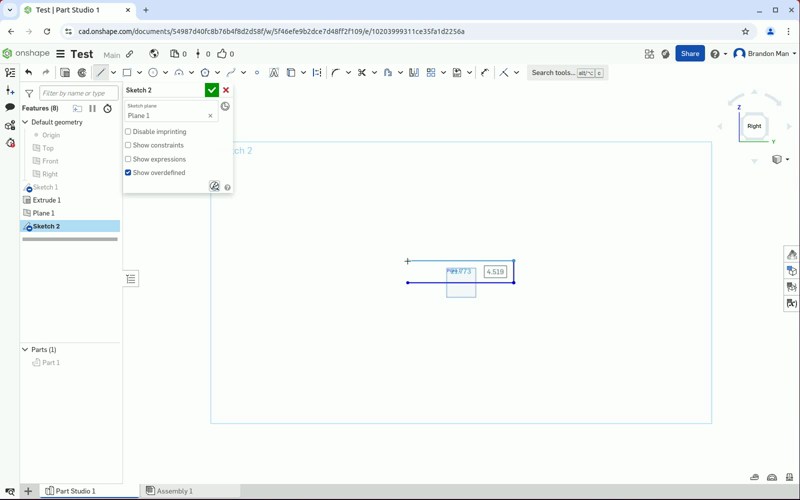
key_up(shift)
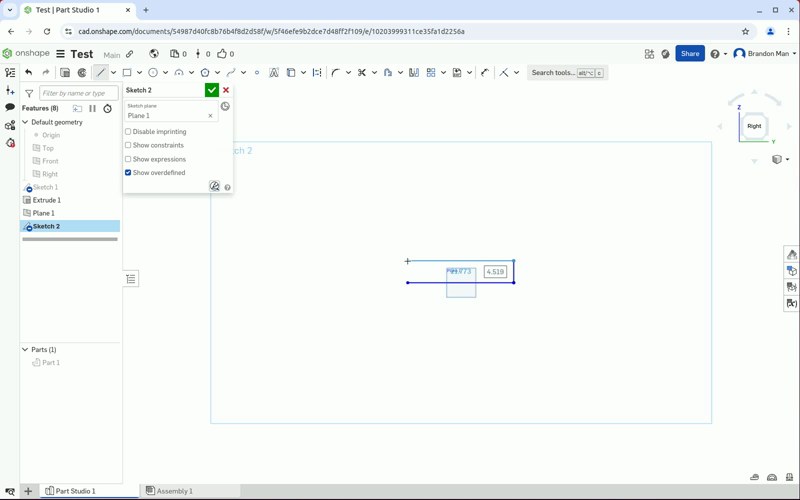
mouse_move(437, 260)
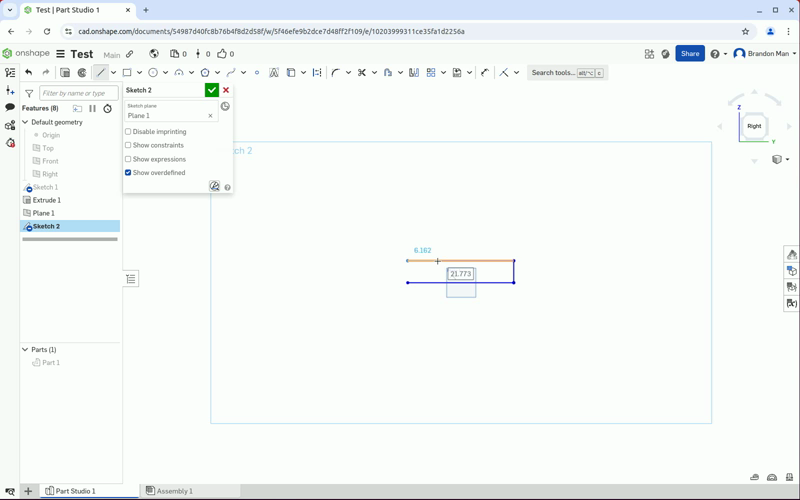
key_down(shift)
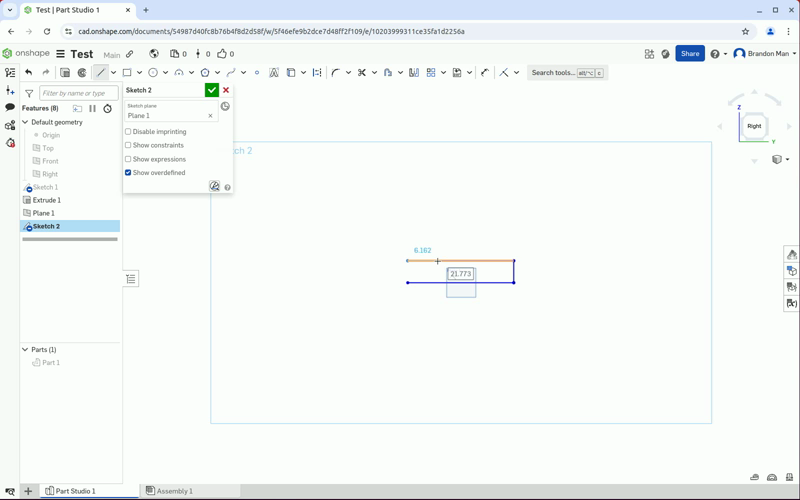
mouse_move(407, 282)
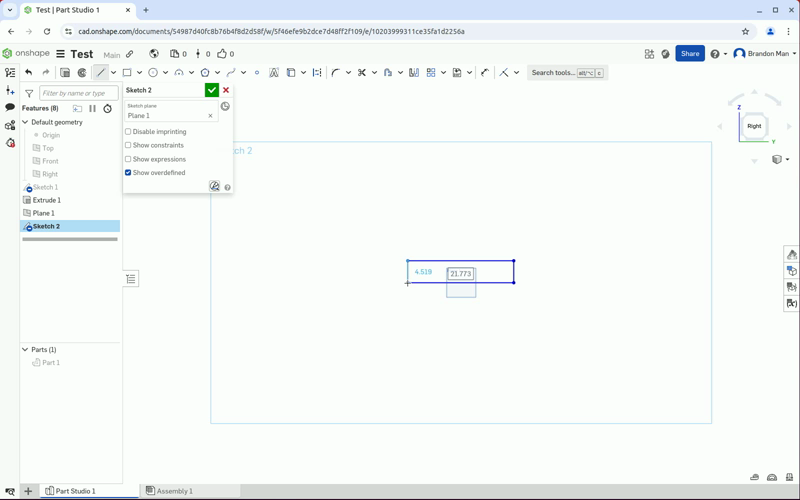
key_up(shift)
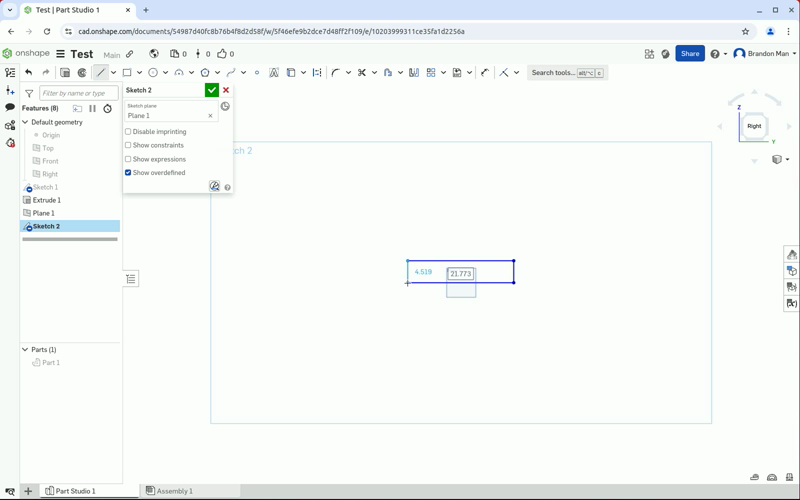
click(407, 282)
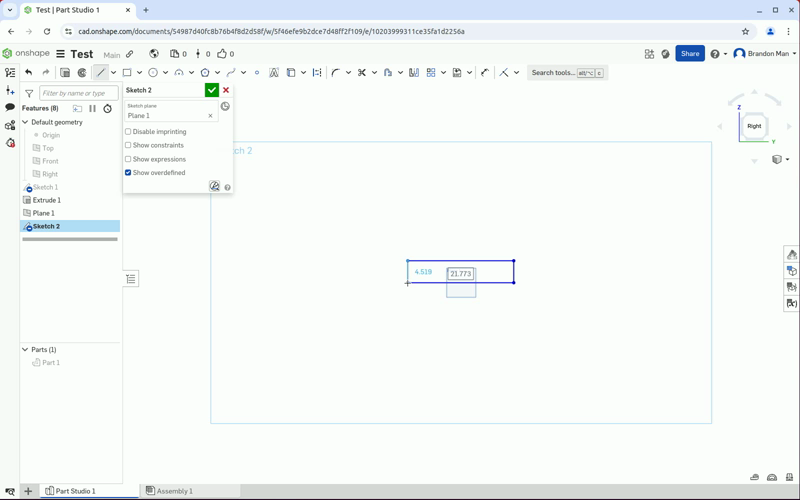
key(esc)
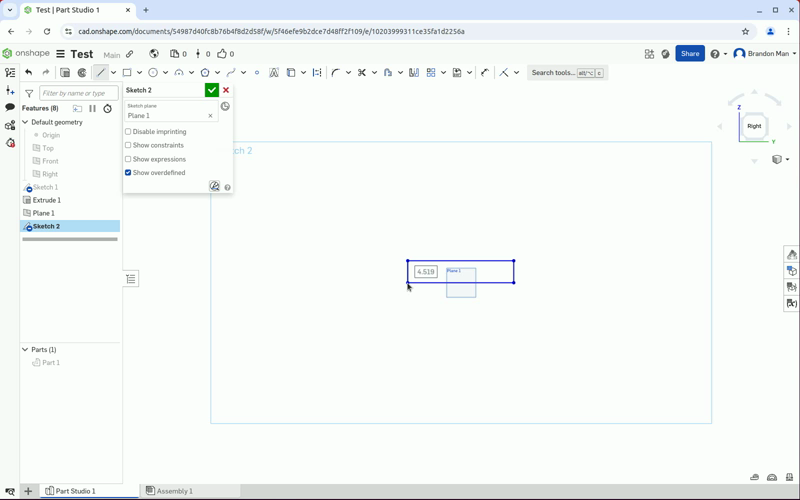
mouse_move(486, 279)
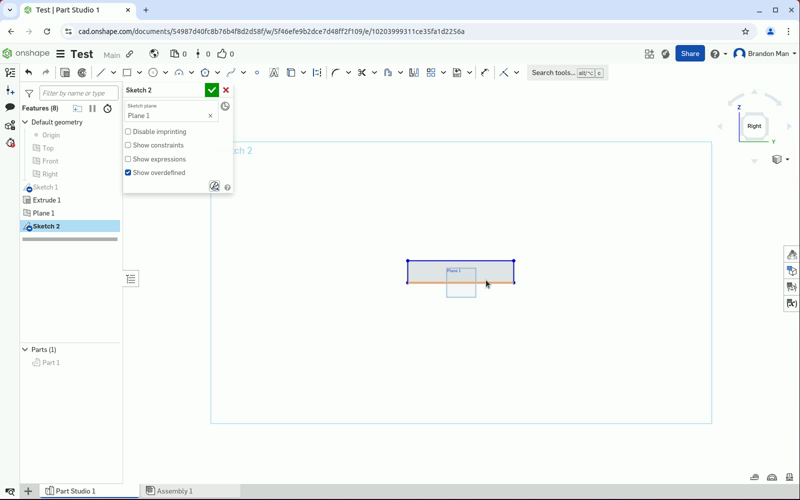
click(486, 279)
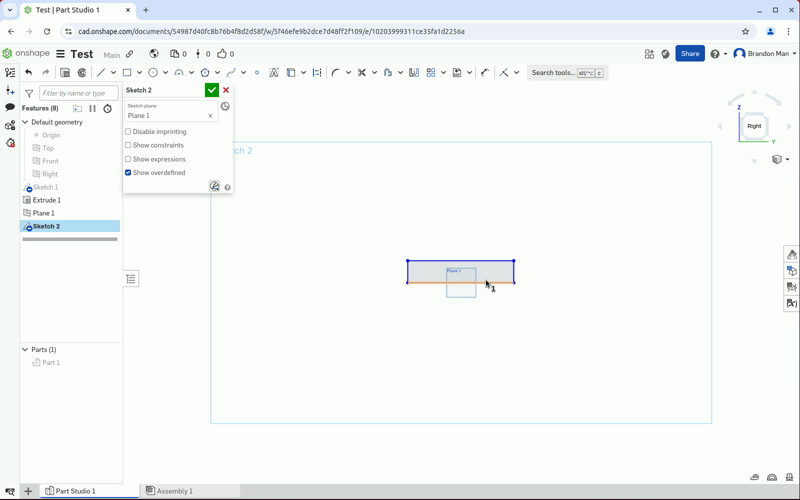
mouse_move(73, 352)
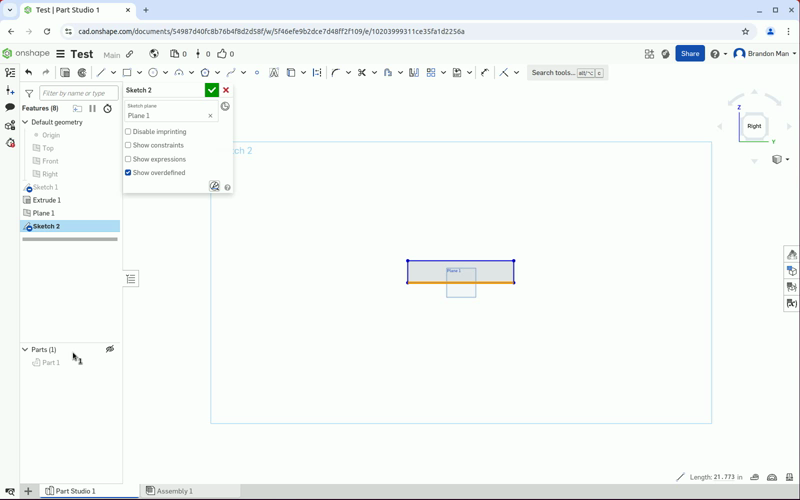
key(shift+y)
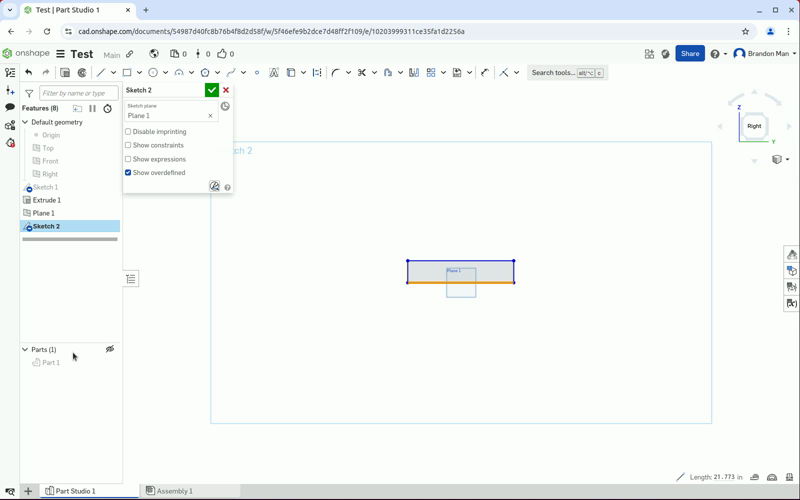
key(shift+e)
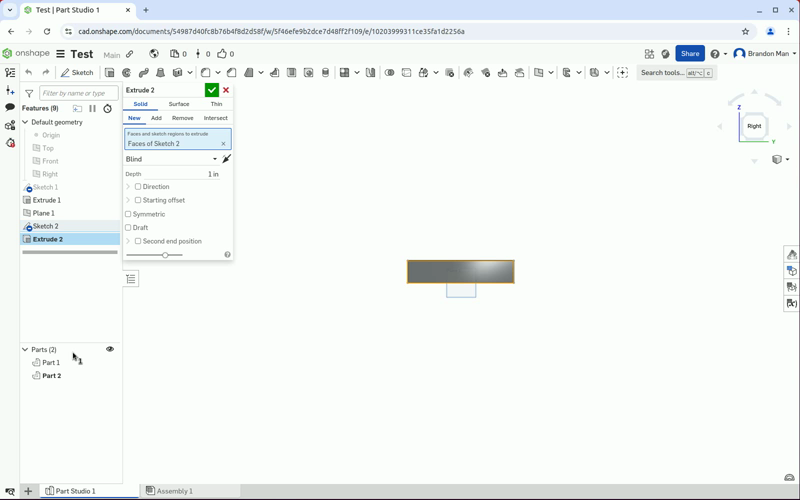
mouse_move(143, 106)
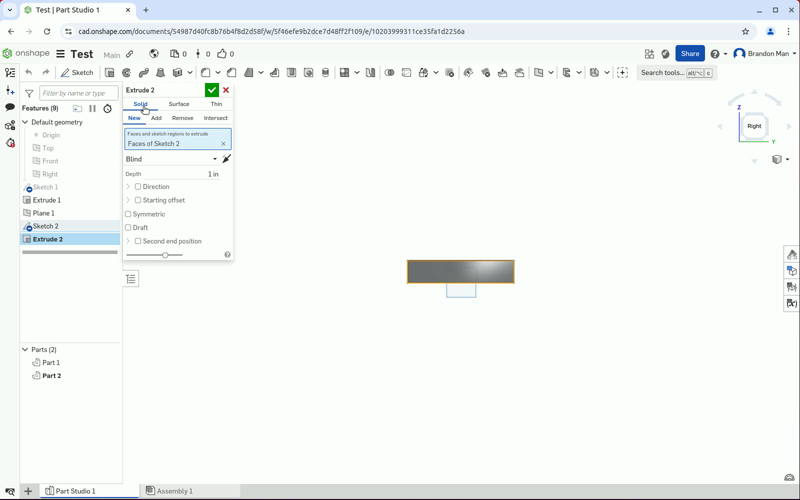
click(143, 106)
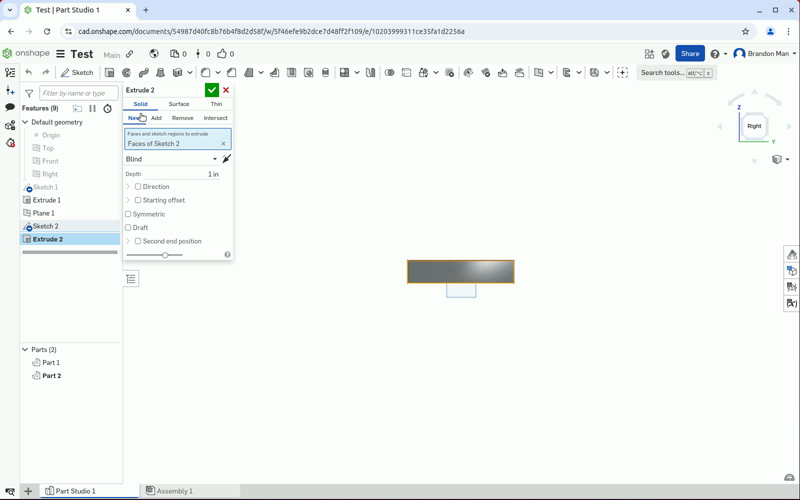
mouse_move(137, 120)
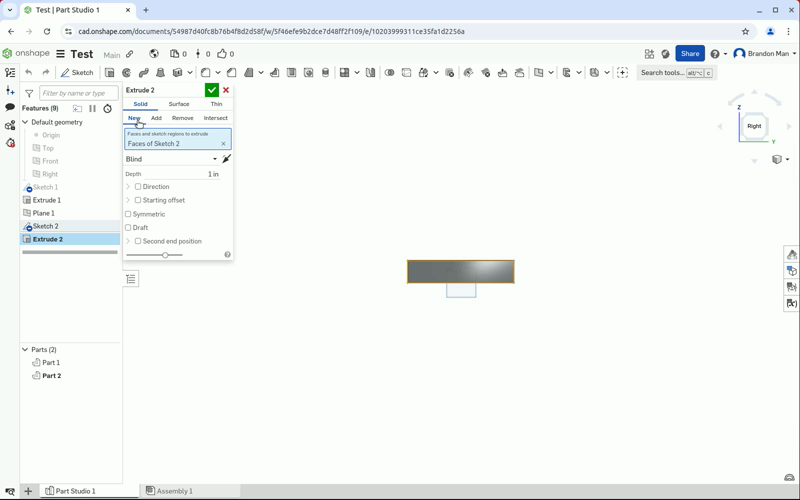
click(137, 120)
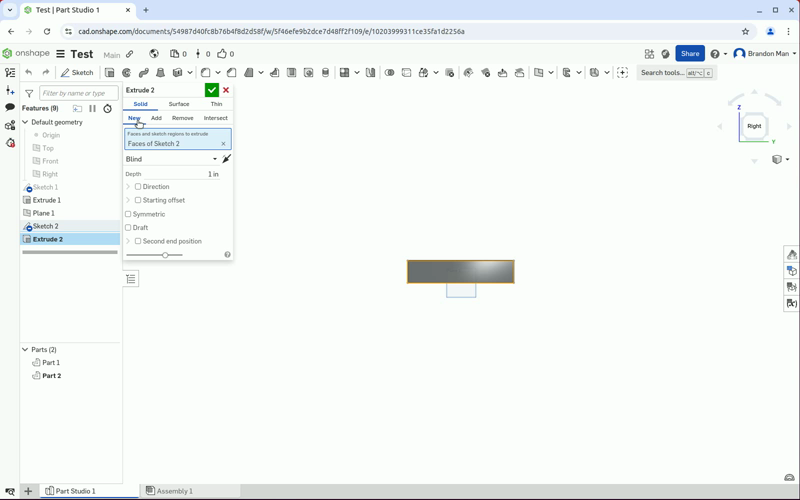
key(tab, 4)
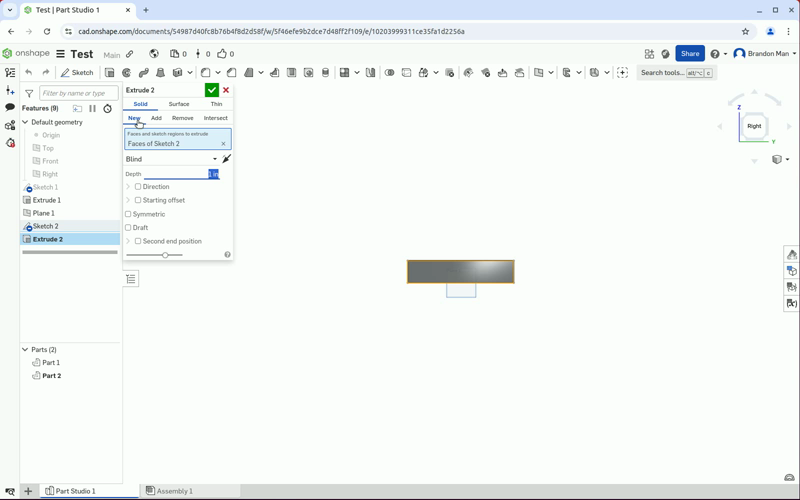
text(0.722)
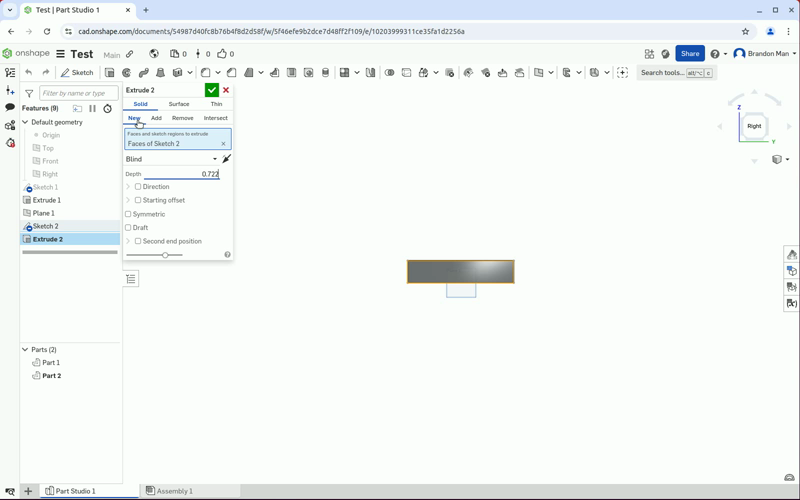
key(enter)
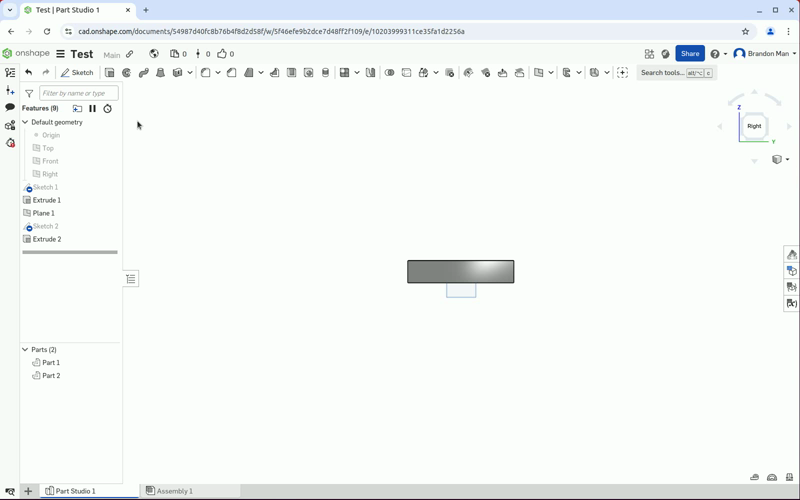
key(shift+h)
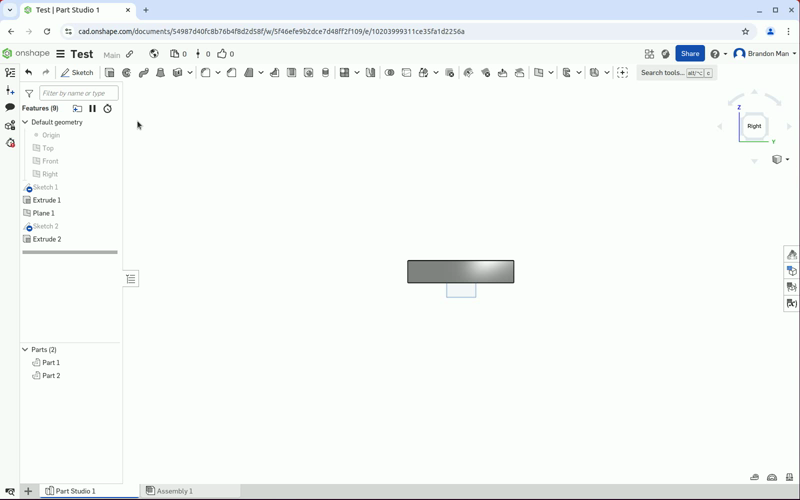
key(shift+h)
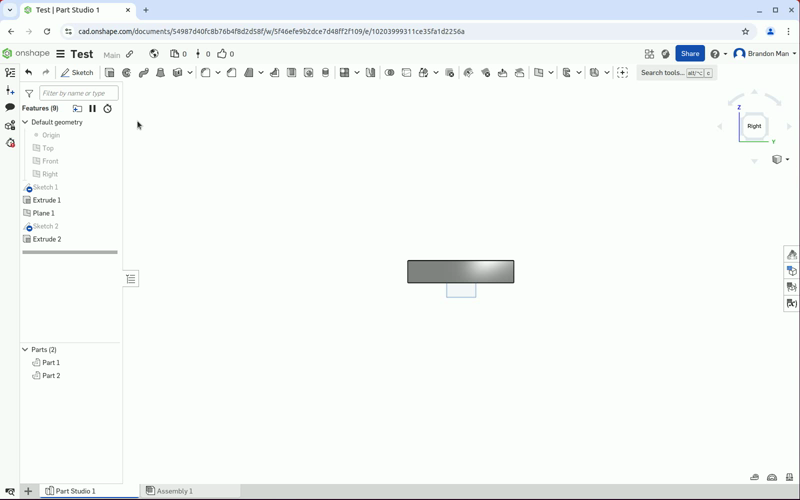
mouse_move(73, 189)
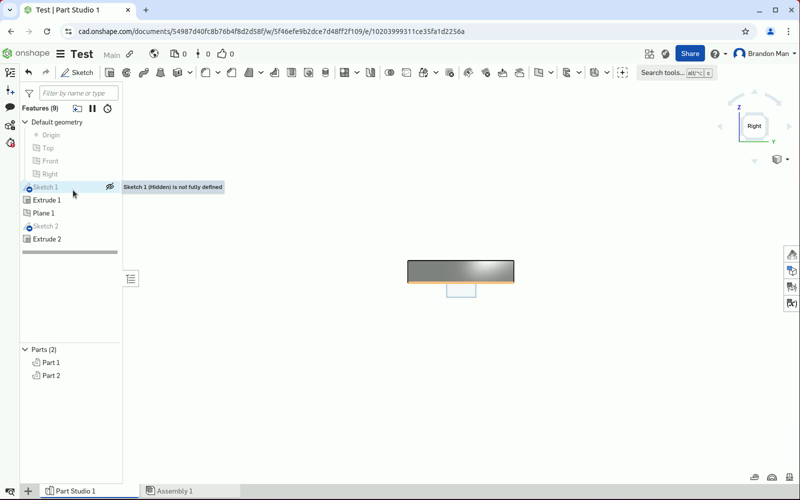
click(73, 189)
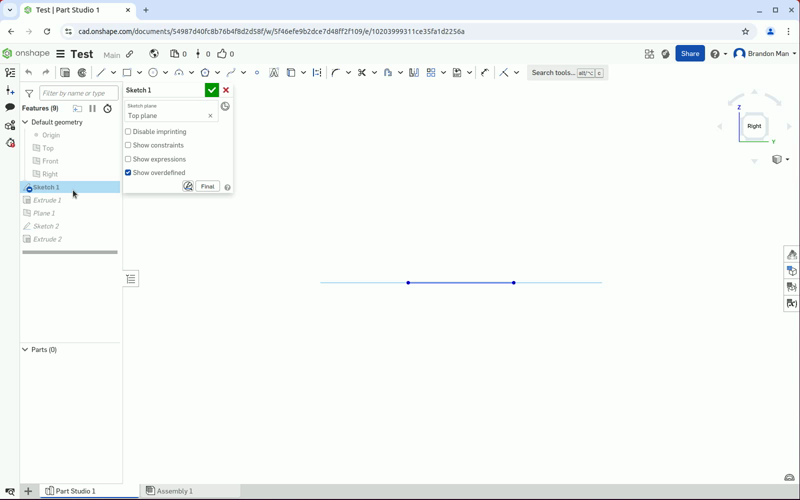
mouse_move(229, 92)
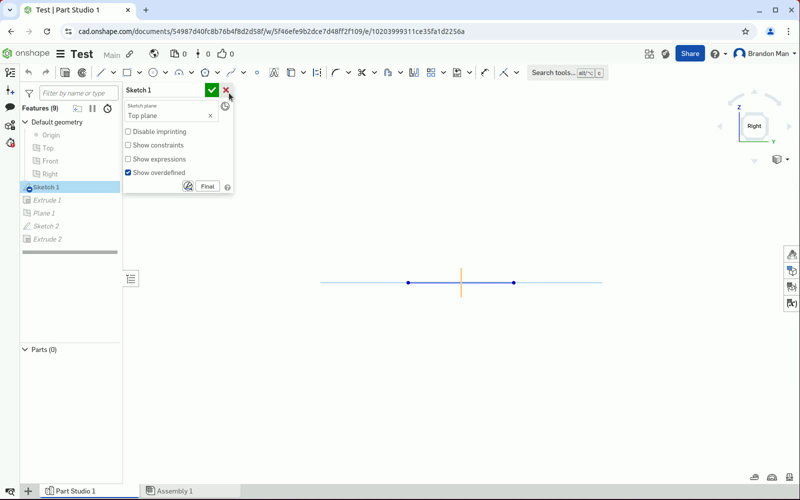
click(229, 92)
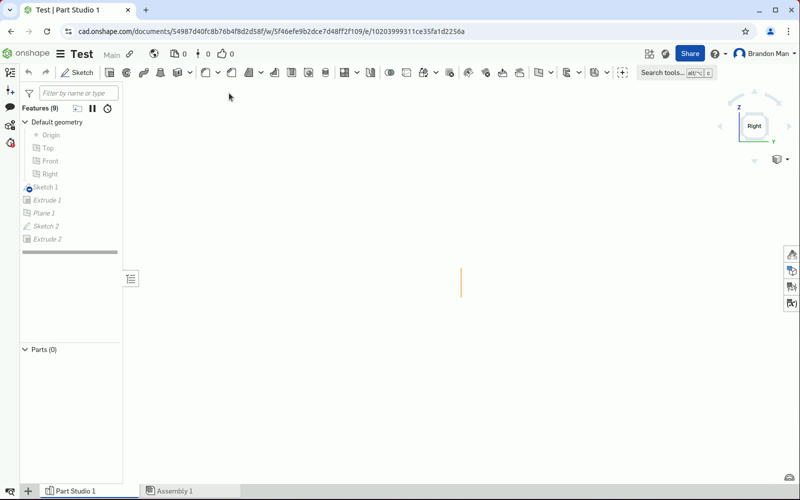
key(shift+s)
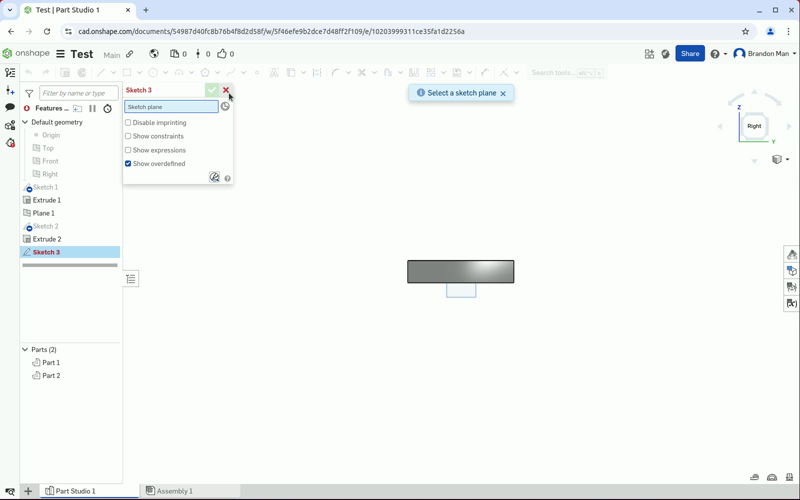
mouse_move(73, 215)
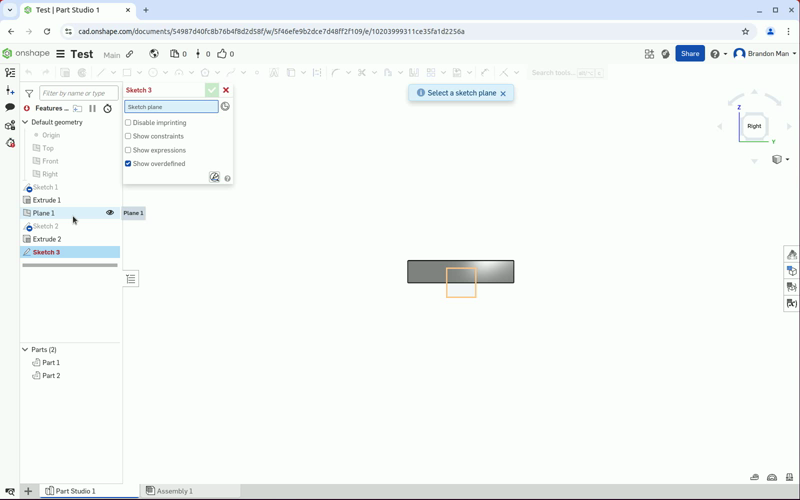
click(73, 215)
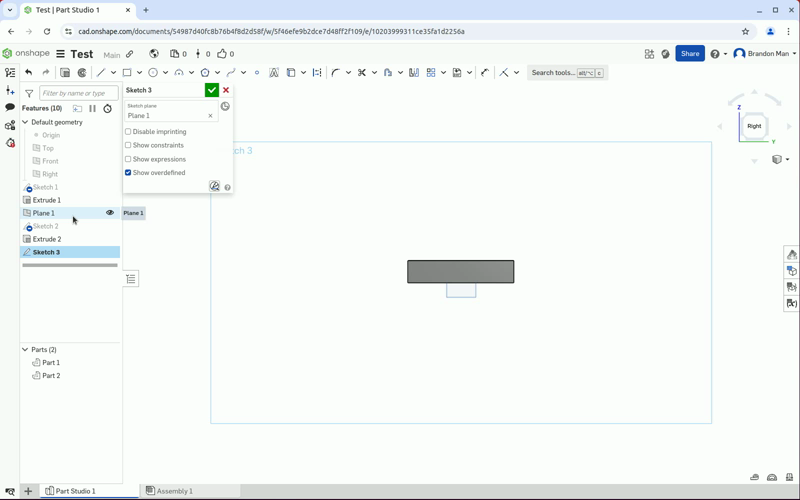
mouse_move(73, 352)
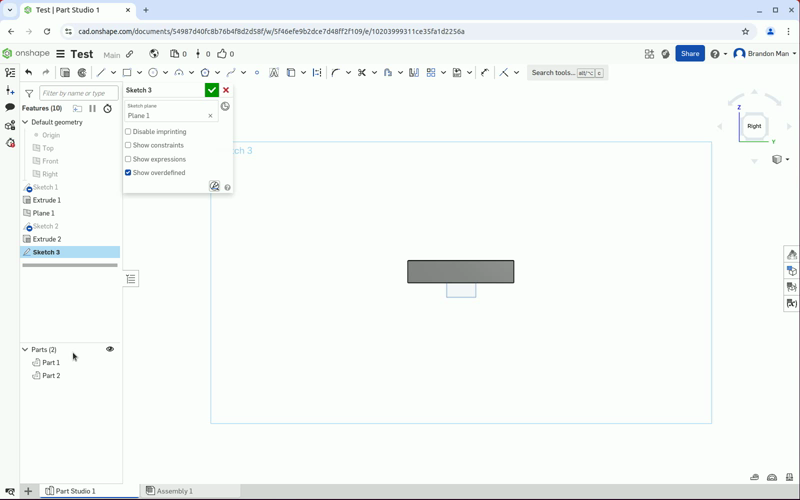
key(y)
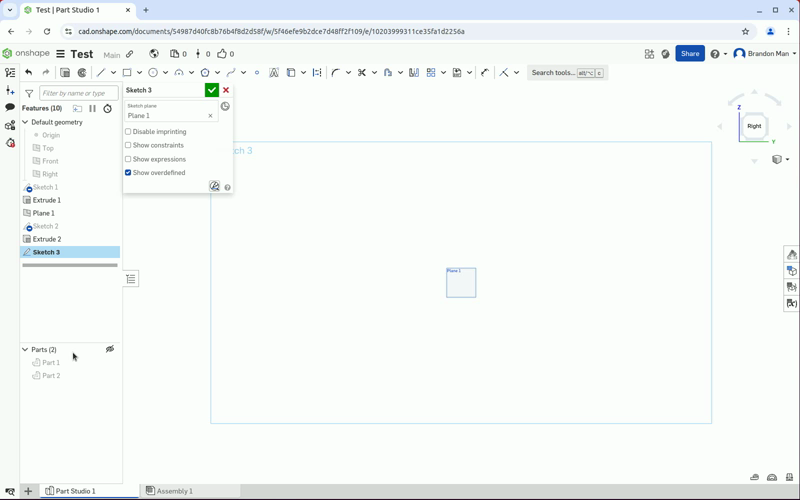
key(l)
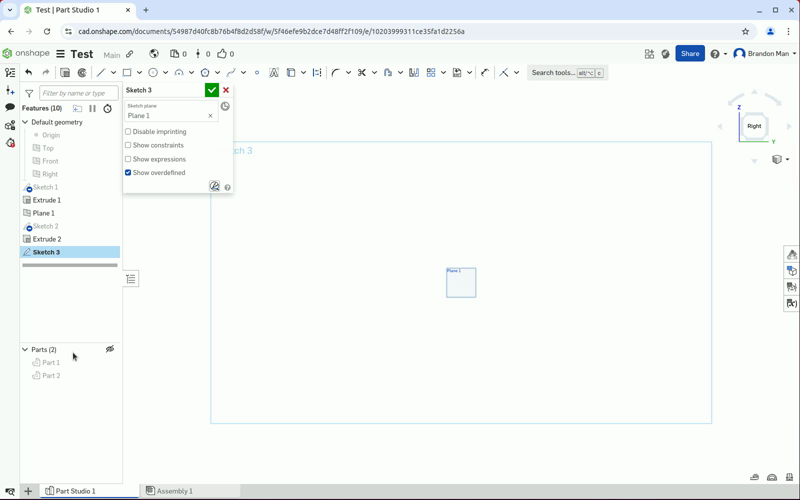
key_down(shift)
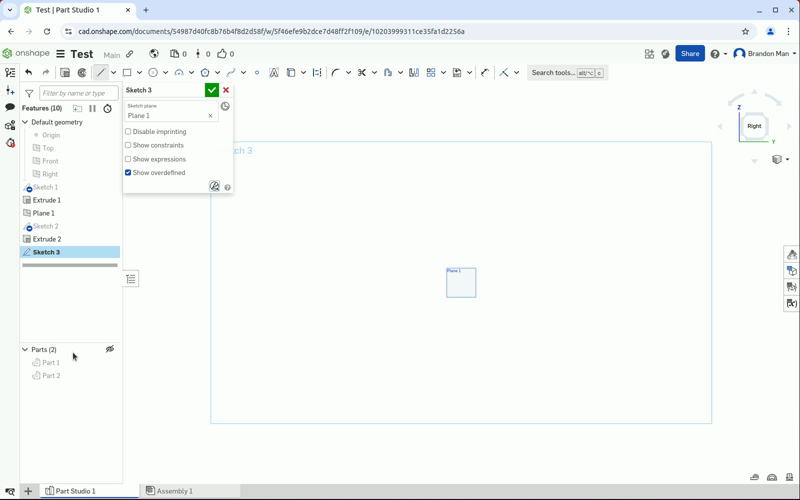
mouse_move(407, 260)
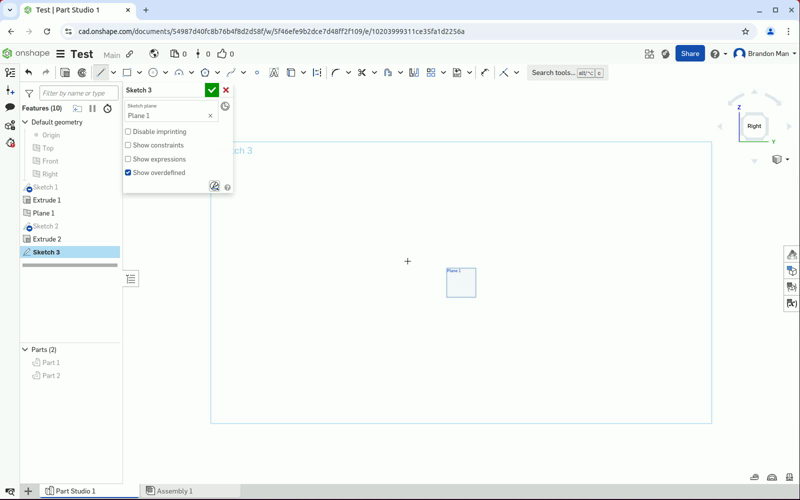
click(407, 260)
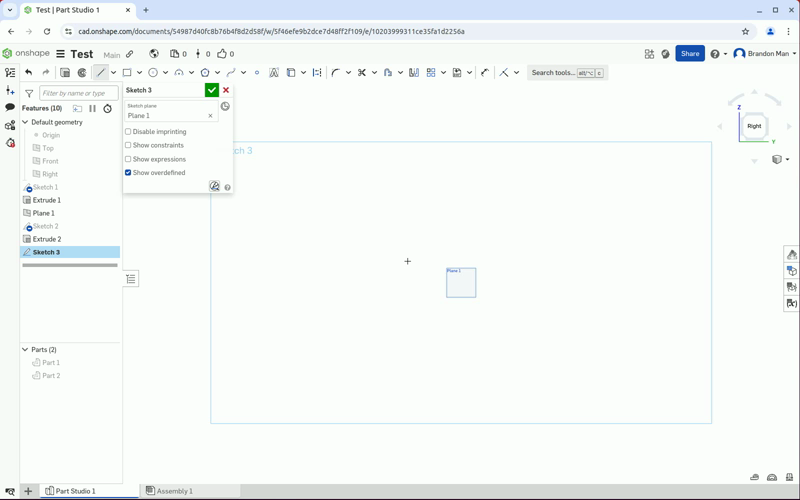
key_up(shift)
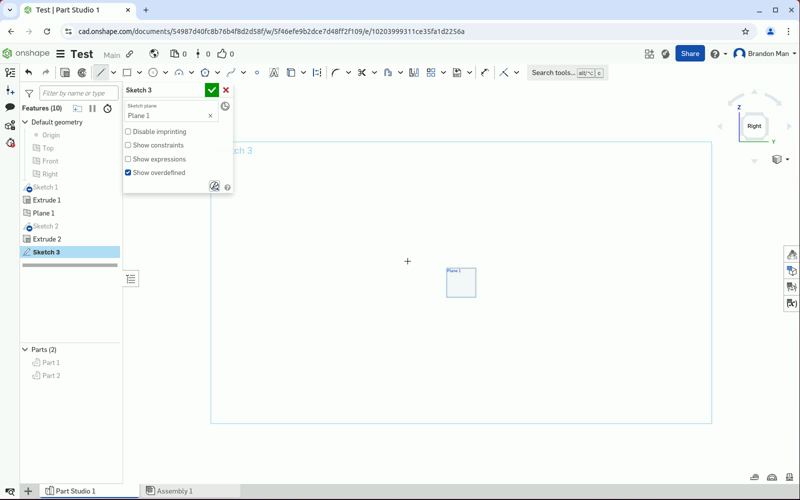
key_down(shift)
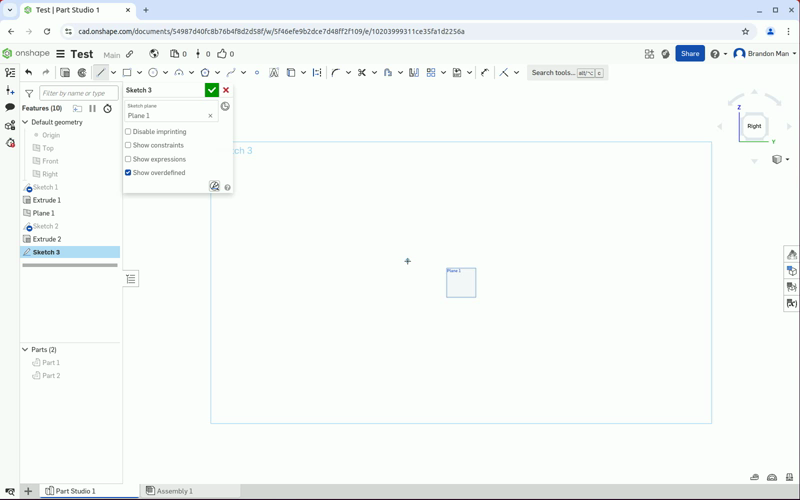
mouse_move(513, 260)
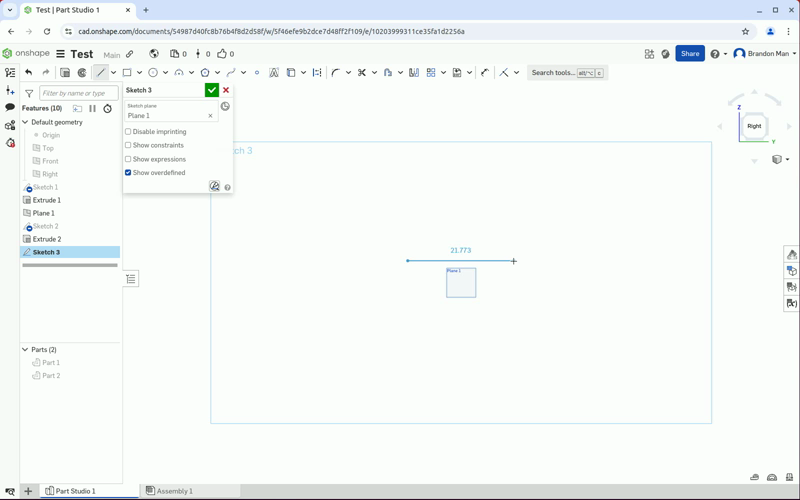
click(513, 260)
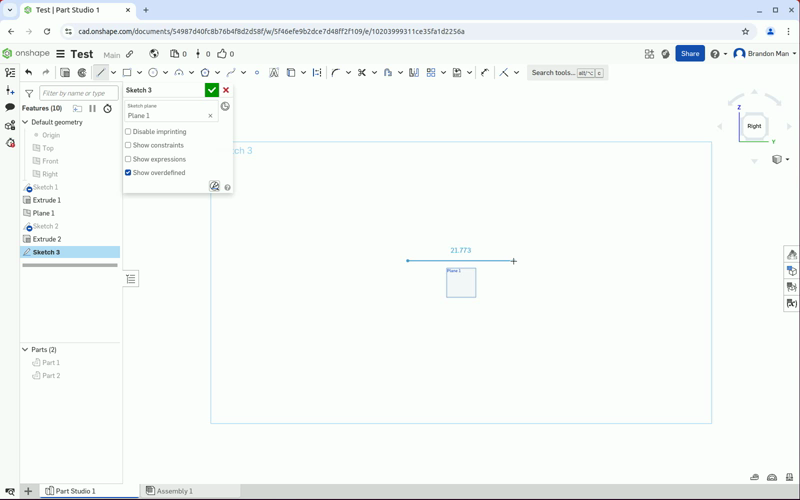
key_up(shift)
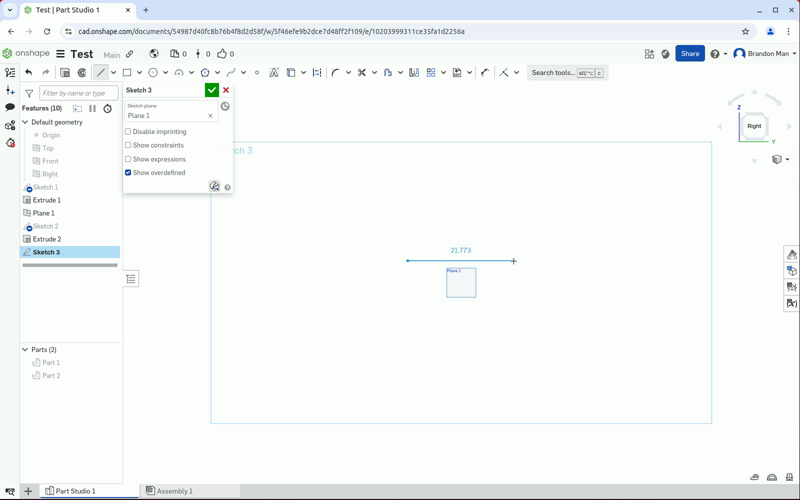
key_down(shift)
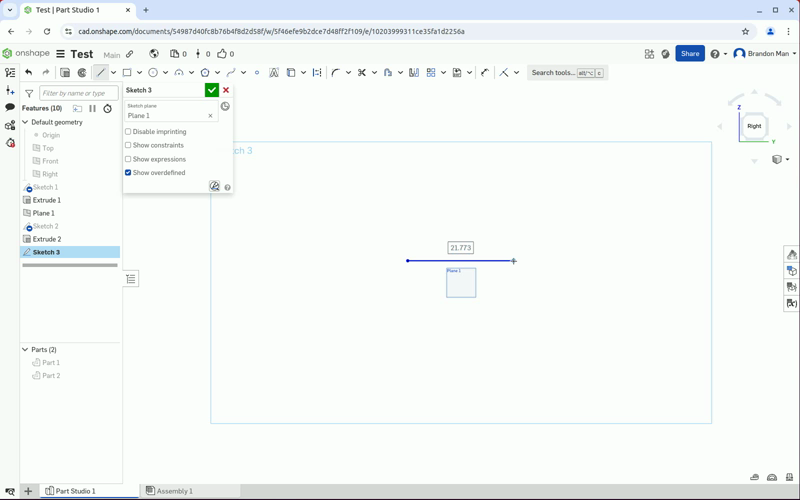
mouse_move(543, 260)
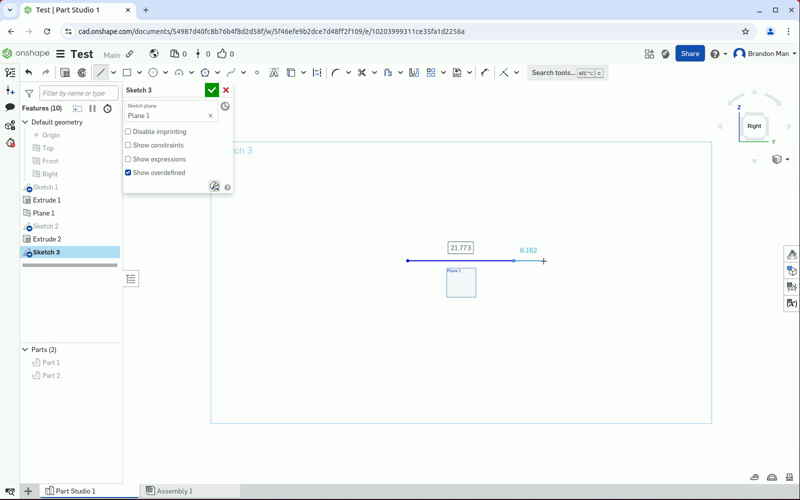
mouse_move(513, 257)
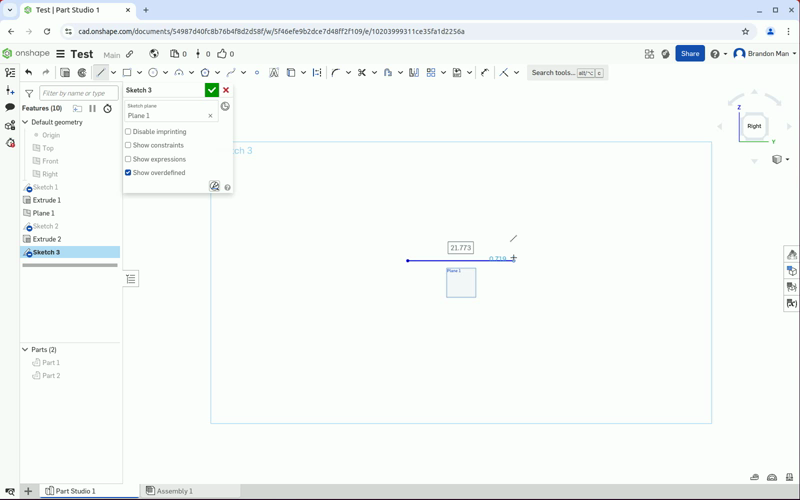
scroll(6)
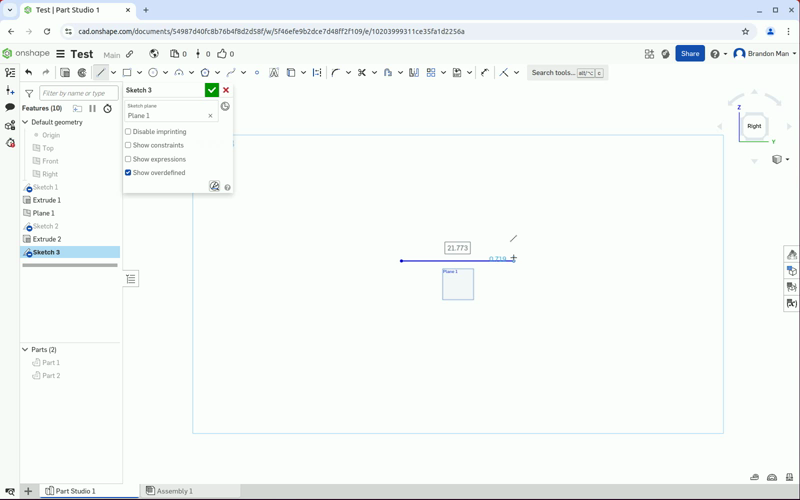
scroll(6)
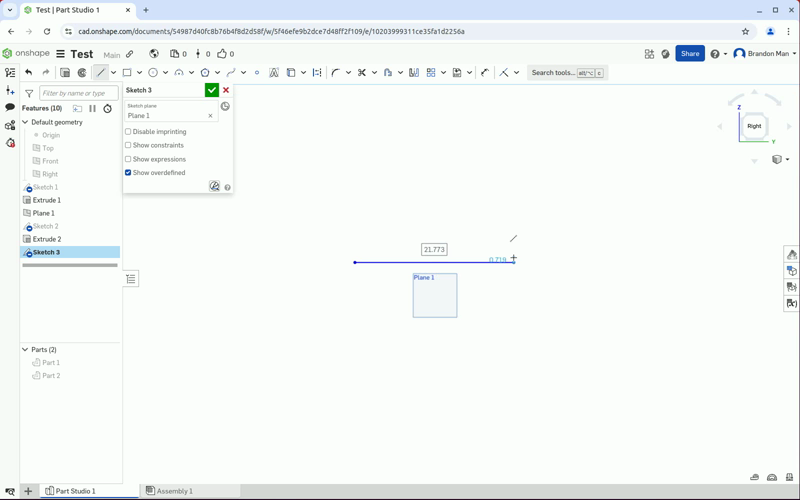
scroll(6)
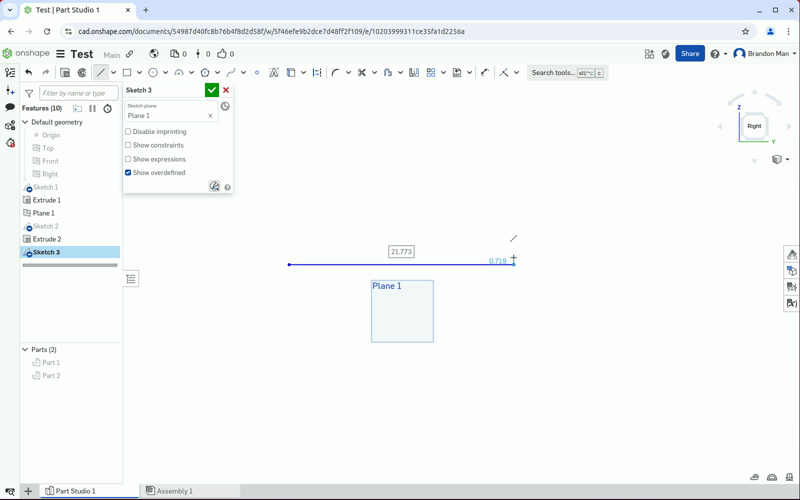
scroll(6)
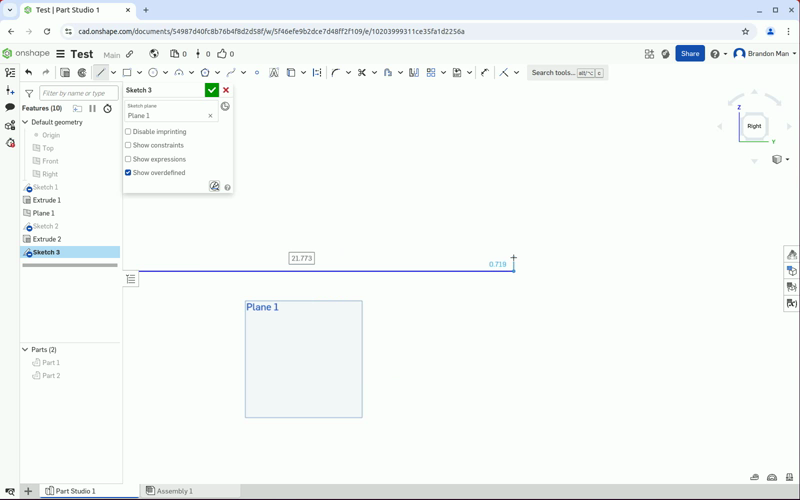
scroll(6)
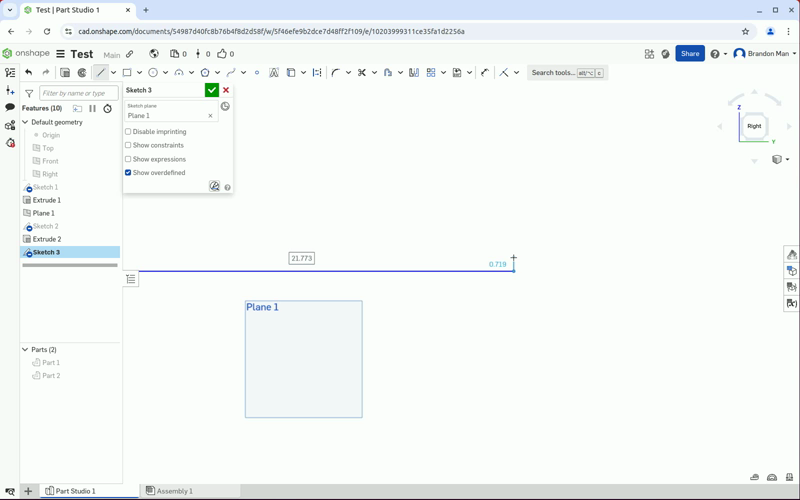
scroll(6)
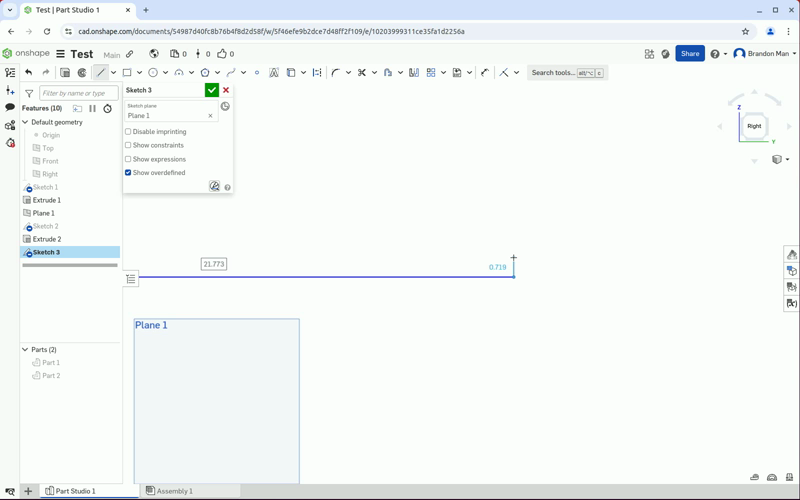
scroll(6)
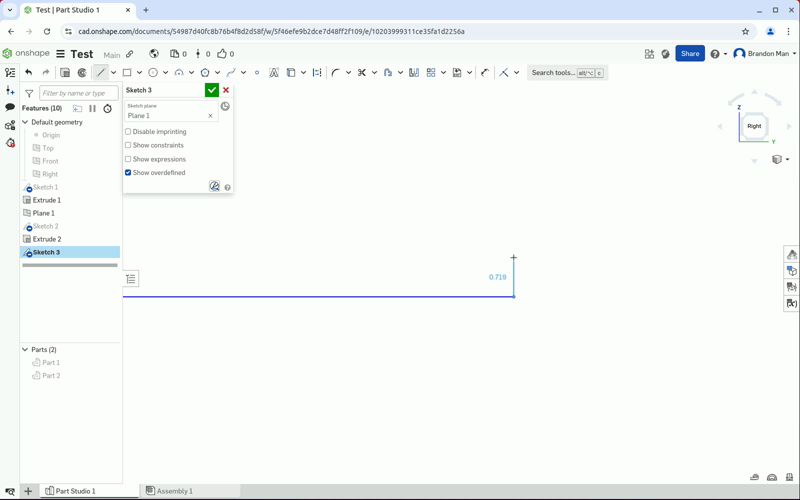
click(513, 257)
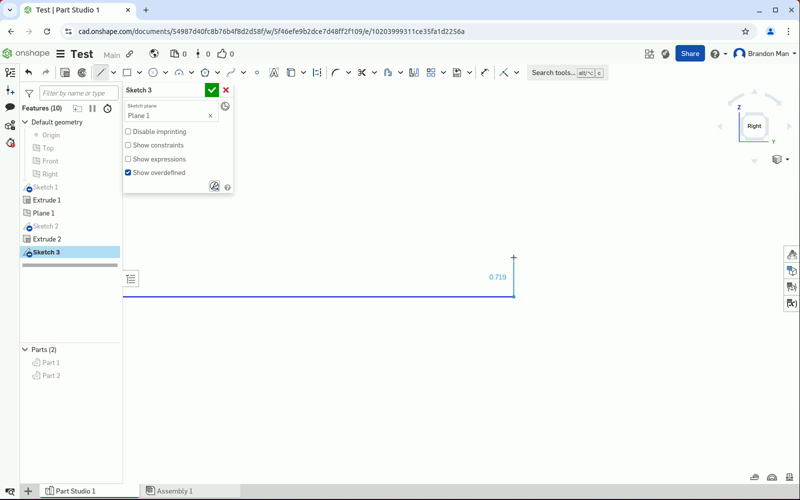
scroll(-6)
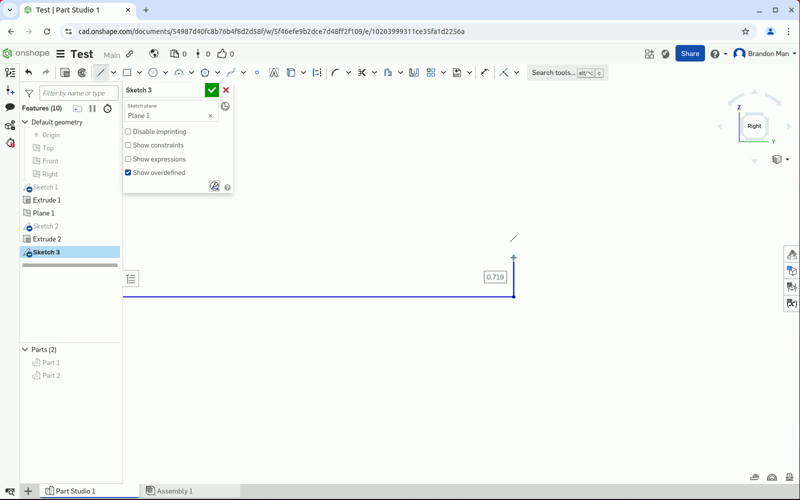
scroll(-6)
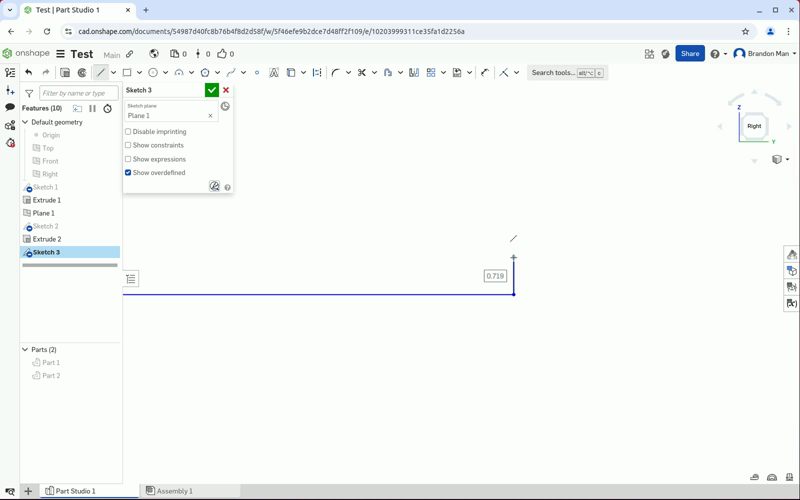
scroll(-6)
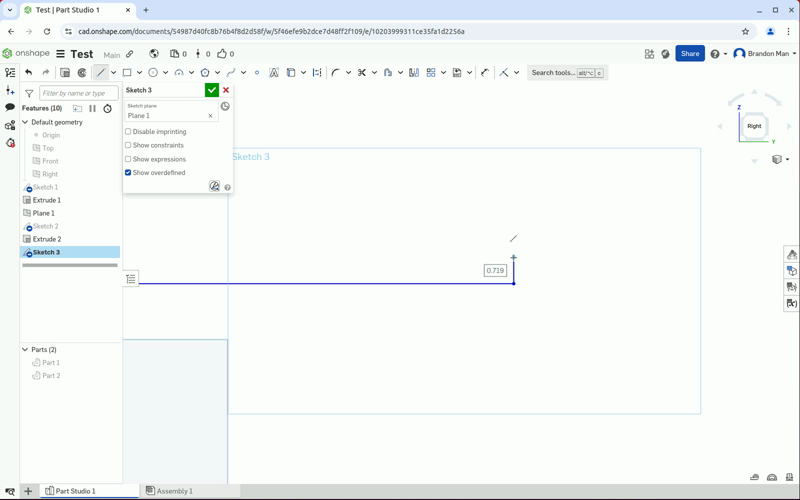
scroll(-6)
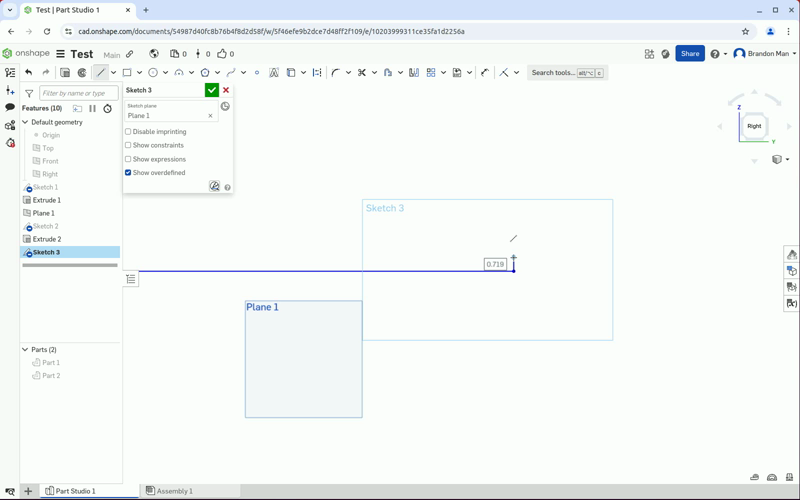
scroll(-6)
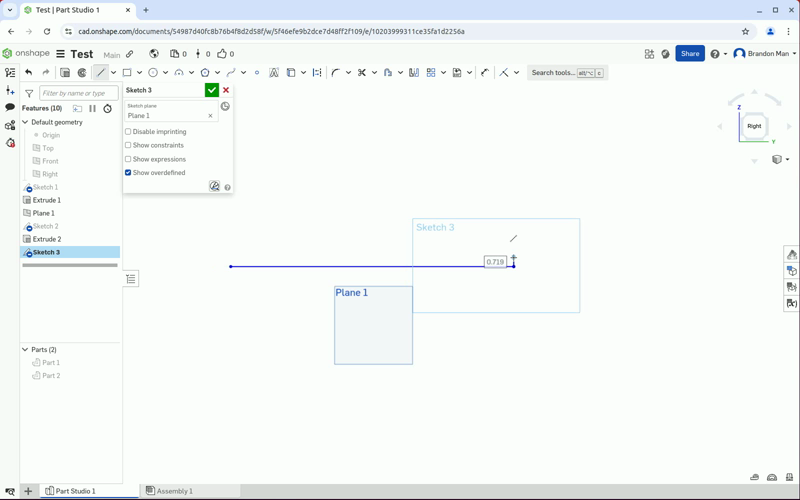
scroll(-6)
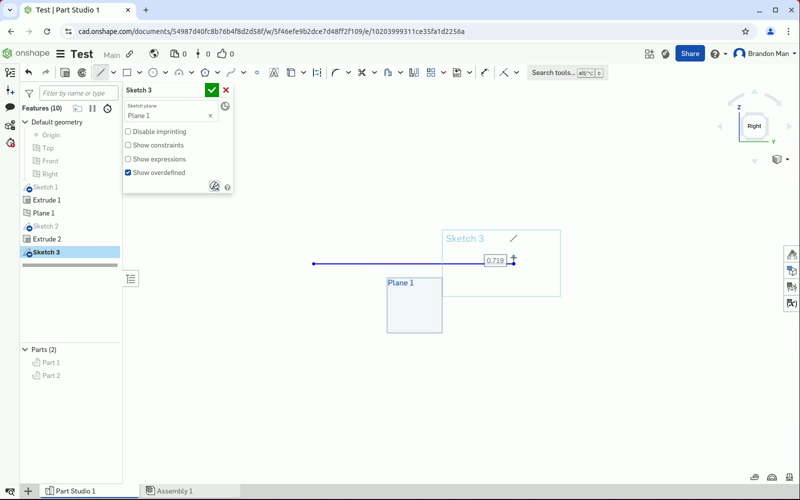
scroll(-6)
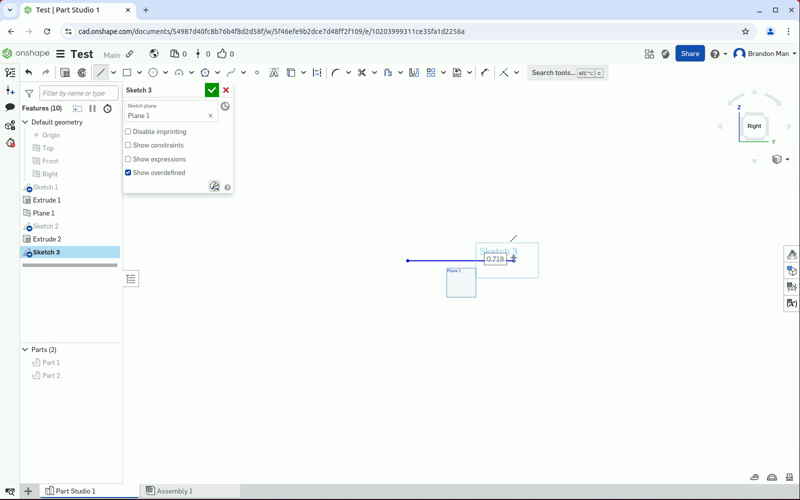
key_up(shift)
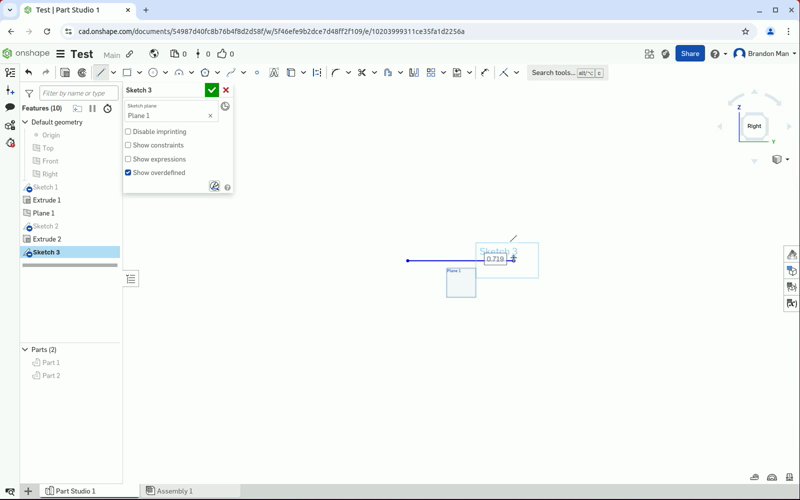
key_down(shift)
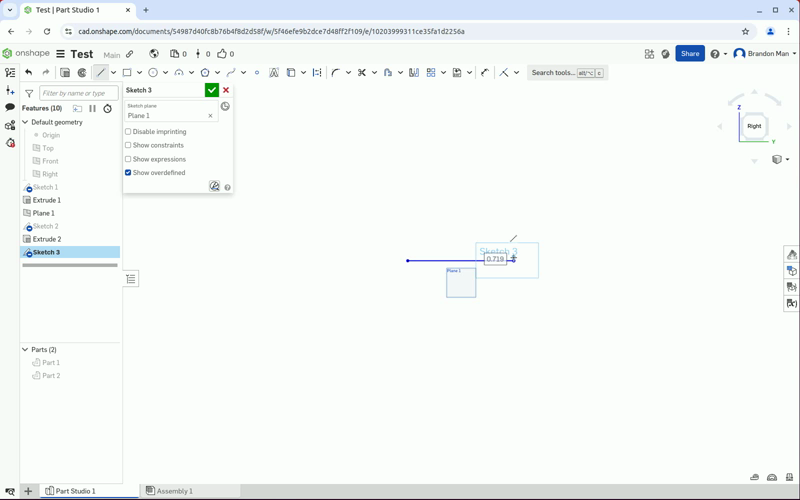
mouse_move(407, 257)
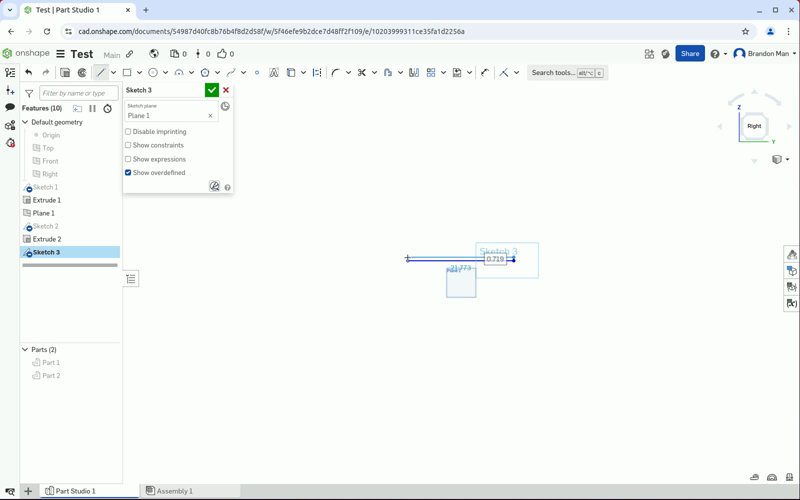
scroll(6)
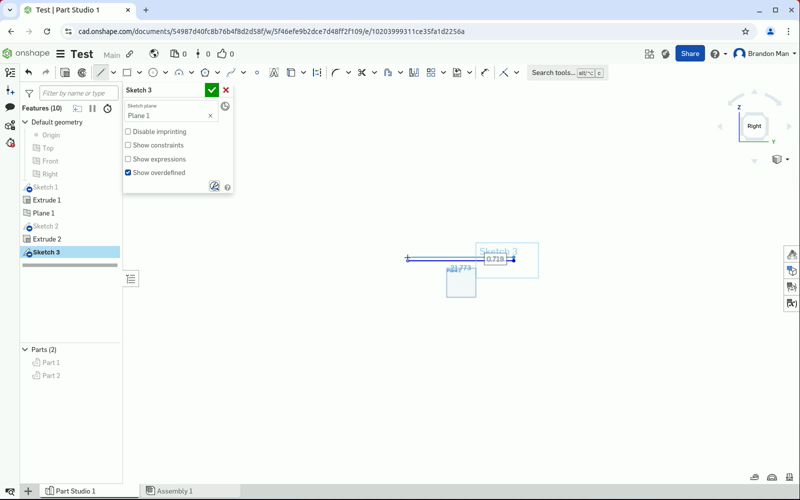
scroll(6)
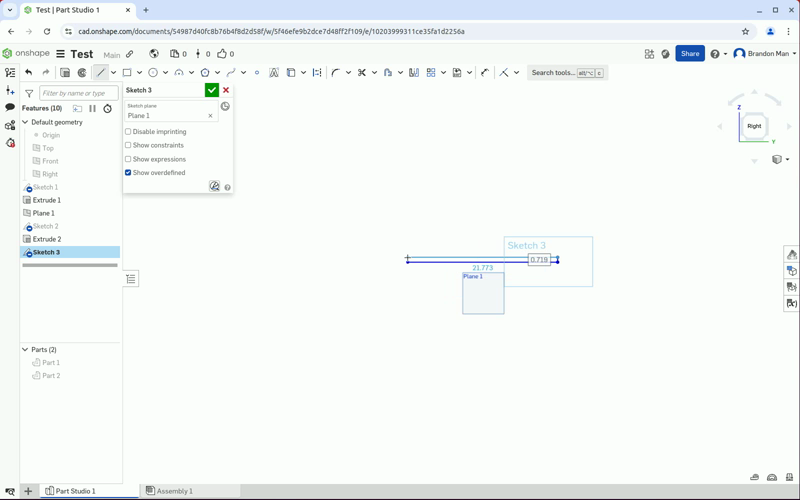
scroll(6)
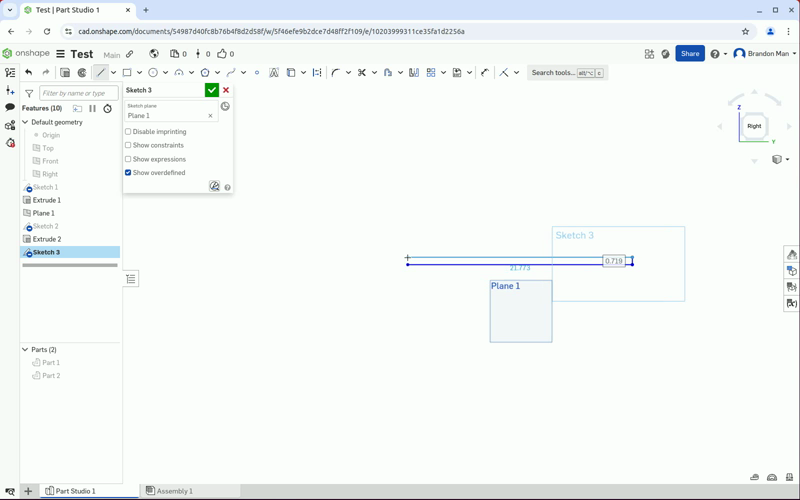
scroll(6)
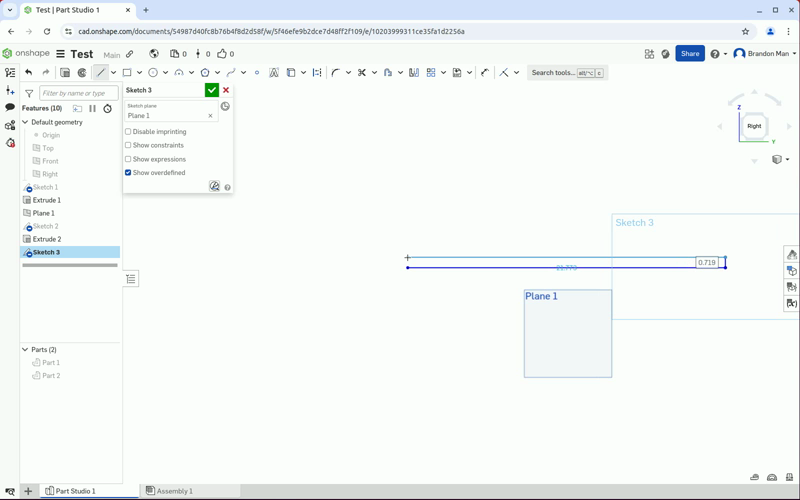
scroll(6)
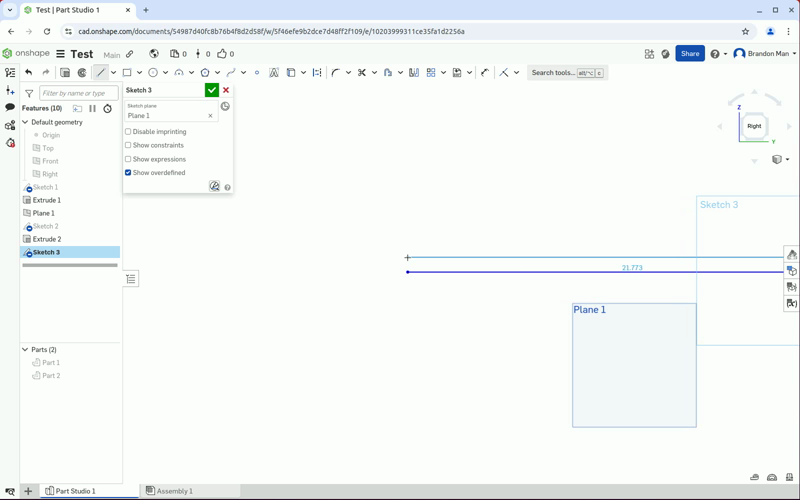
scroll(6)
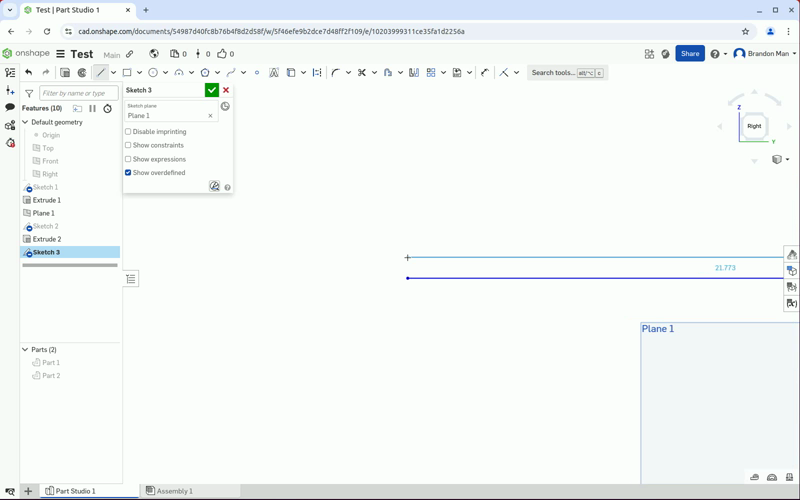
scroll(6)
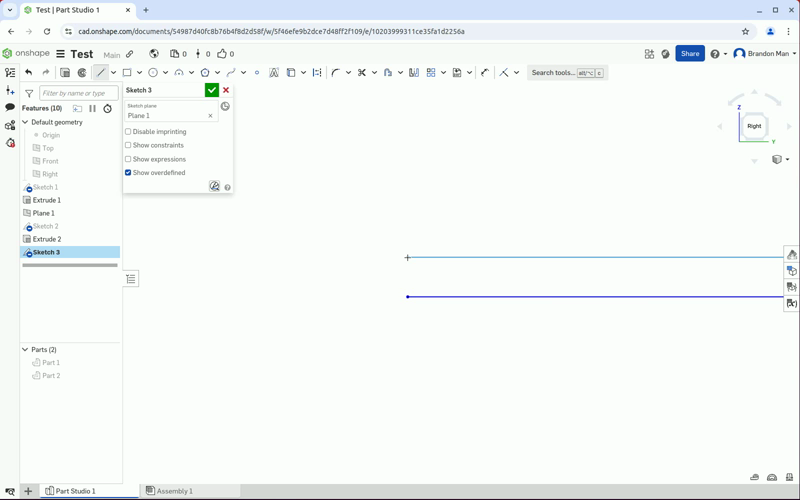
click(407, 257)
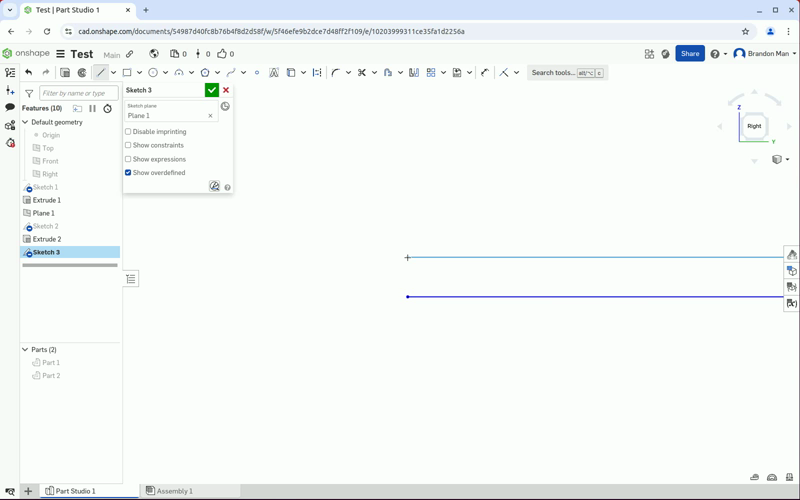
scroll(-6)
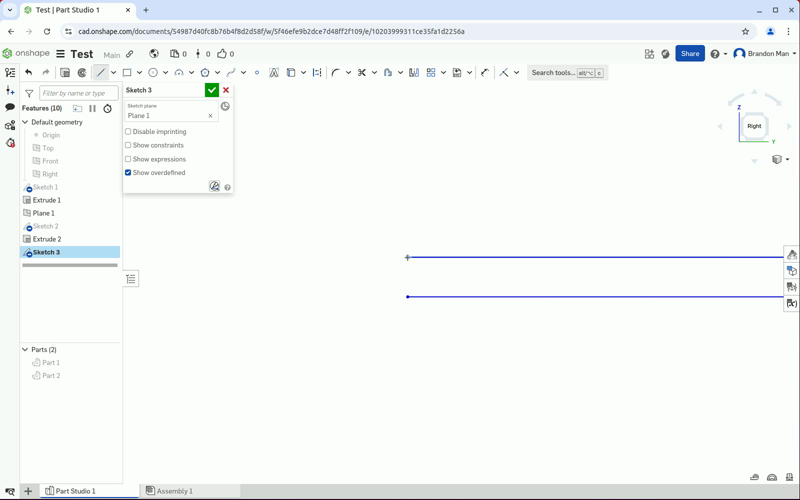
scroll(-6)
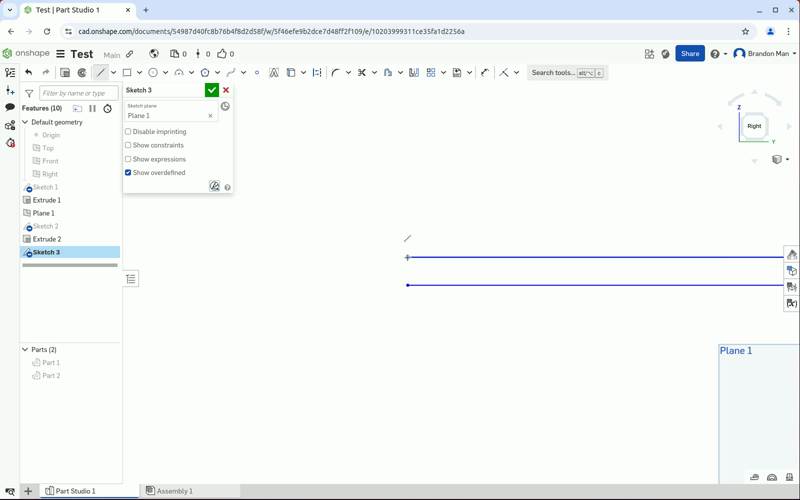
scroll(-6)
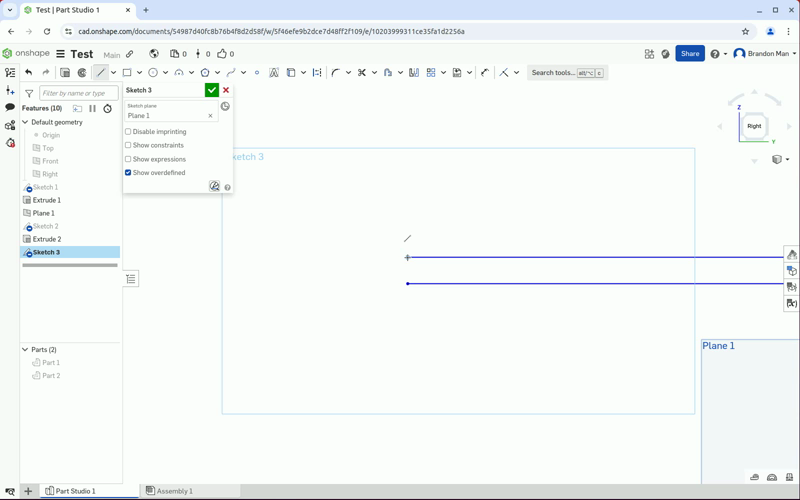
scroll(-6)
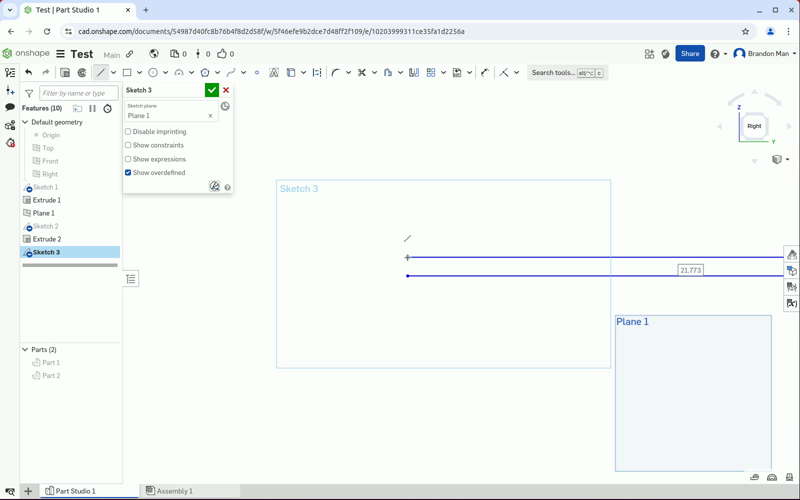
scroll(-6)
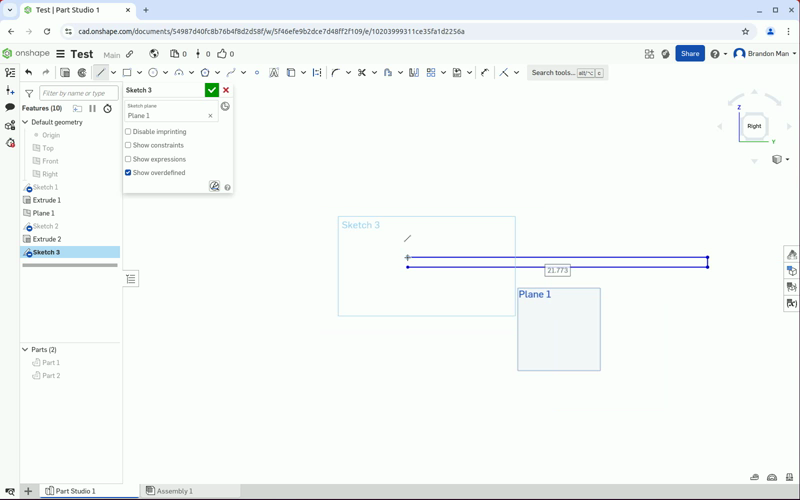
scroll(-6)
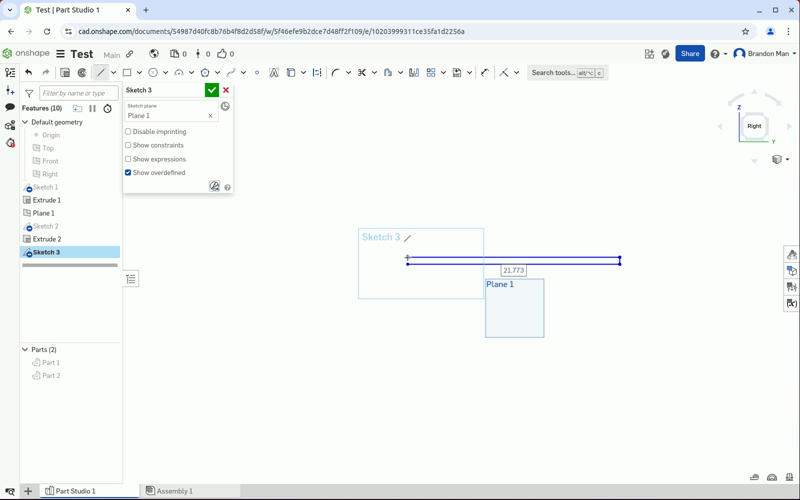
scroll(-6)
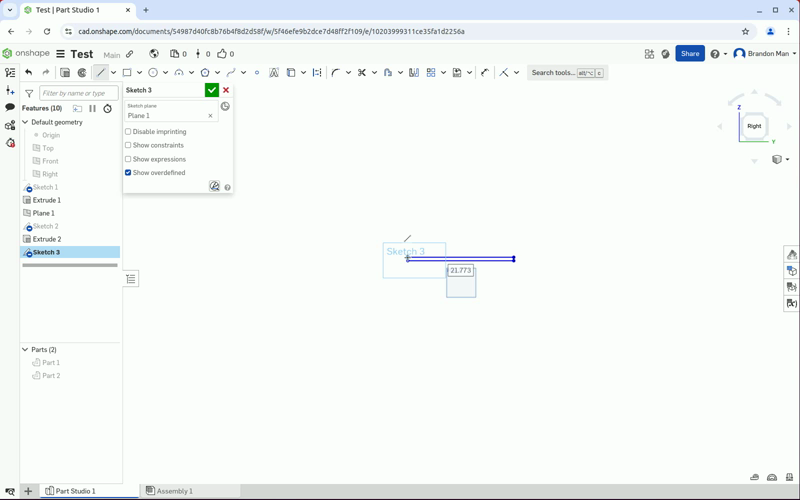
key_up(shift)
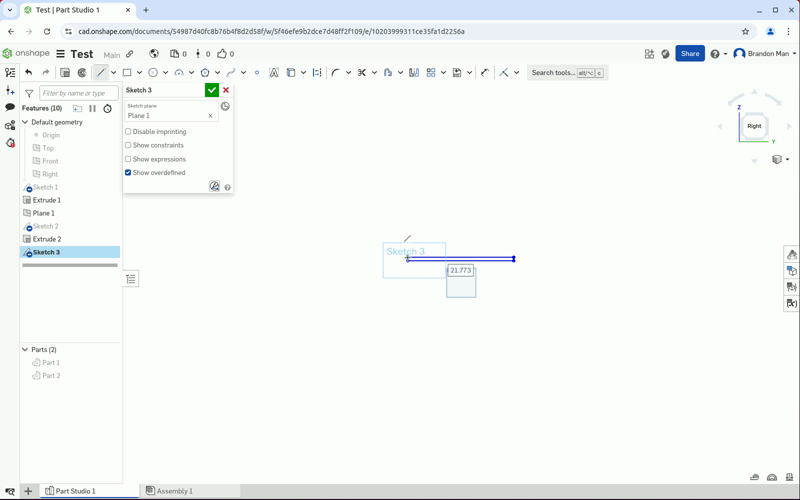
mouse_move(437, 257)
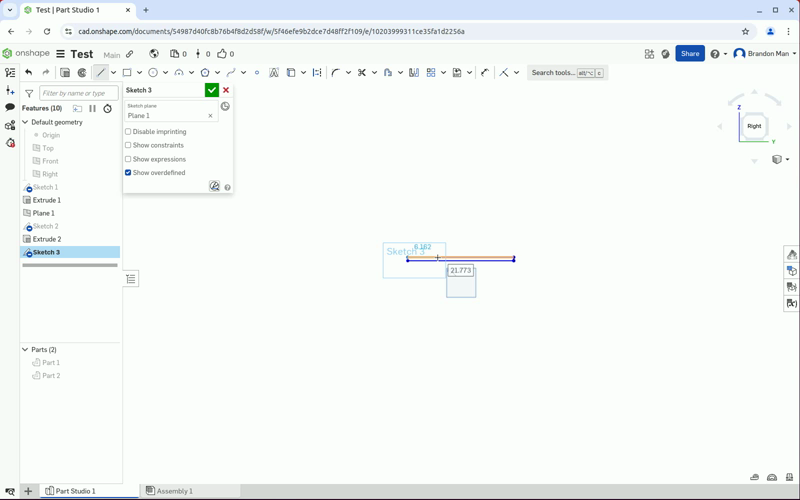
key_down(shift)
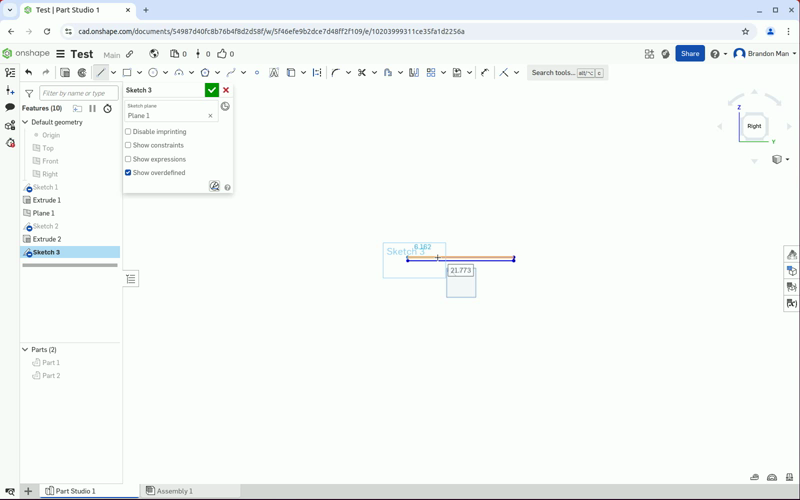
mouse_move(407, 260)
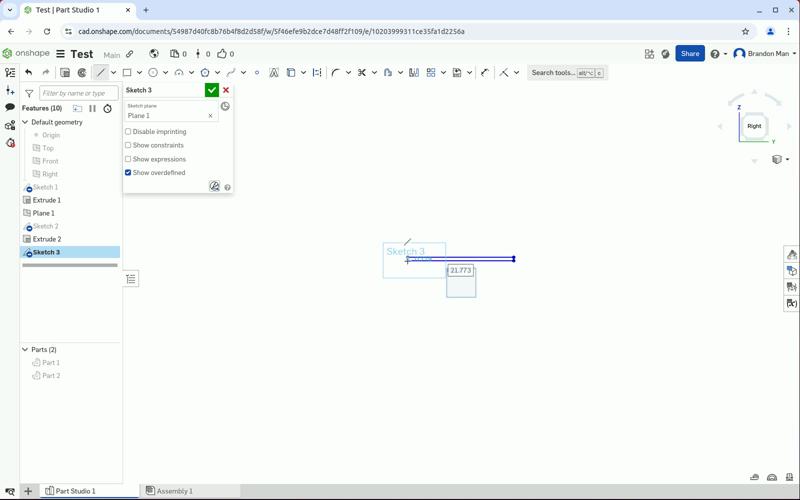
scroll(6)
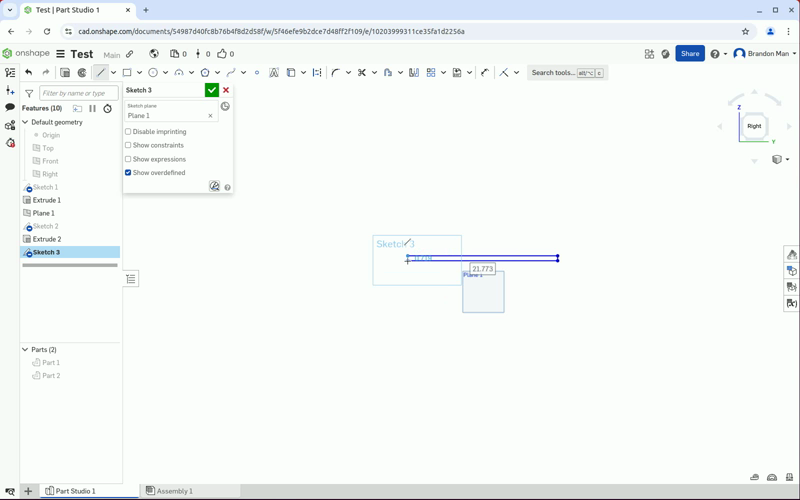
scroll(6)
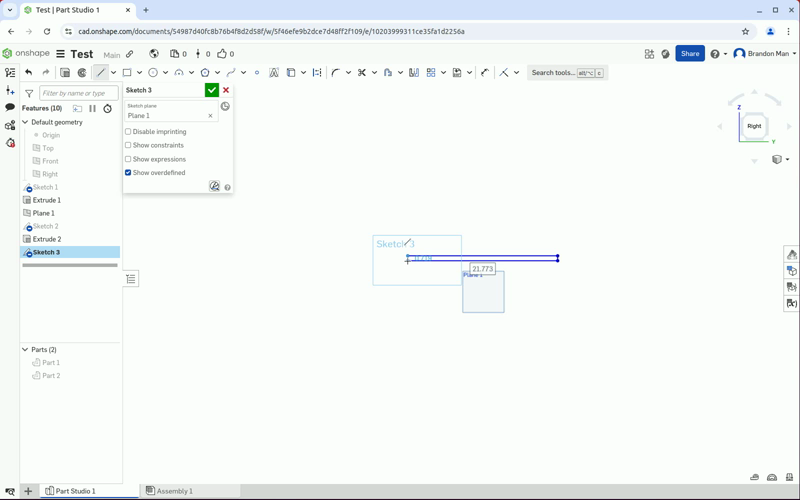
scroll(6)
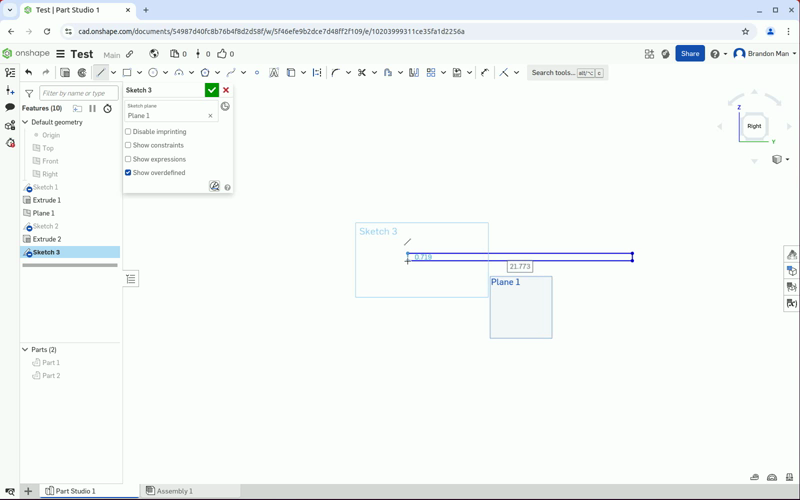
scroll(6)
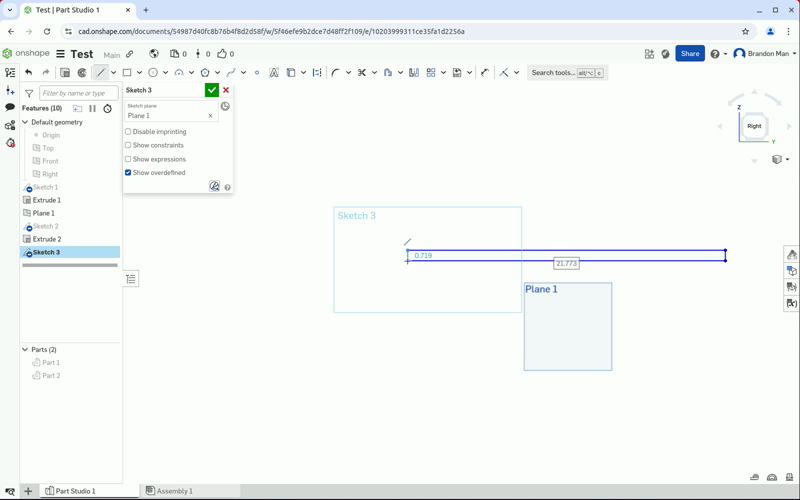
scroll(6)
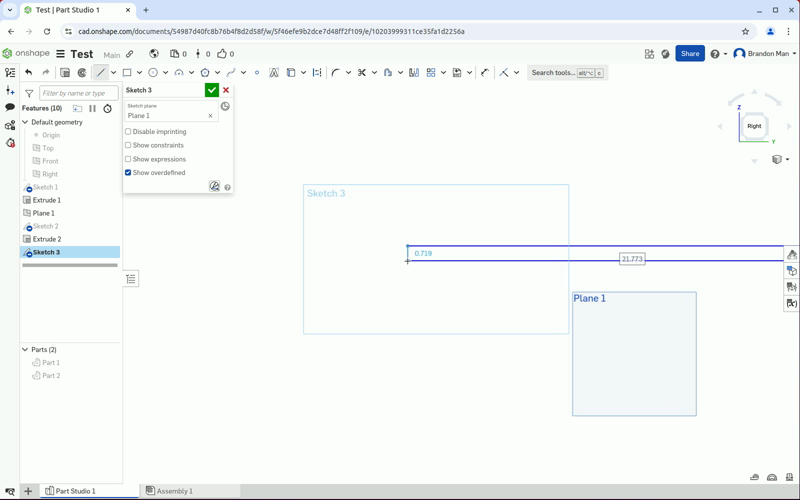
scroll(6)
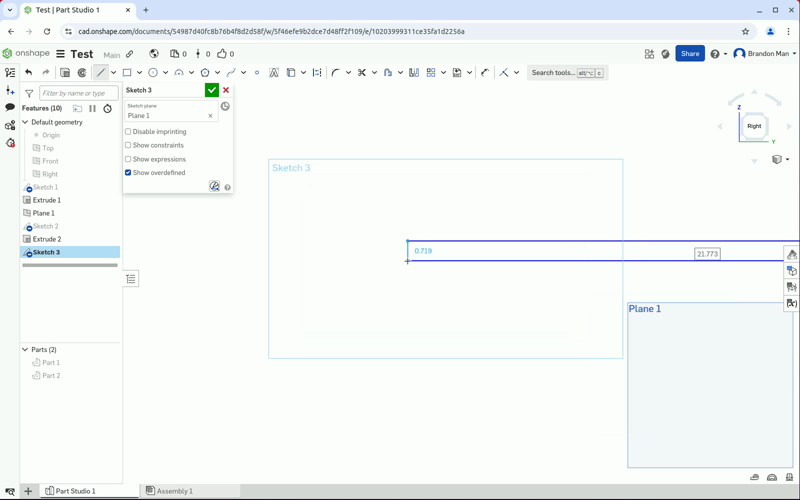
scroll(6)
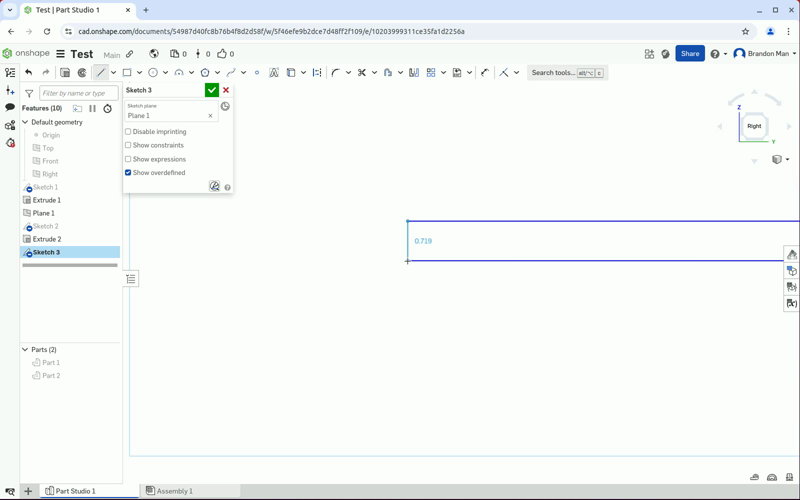
key_up(shift)
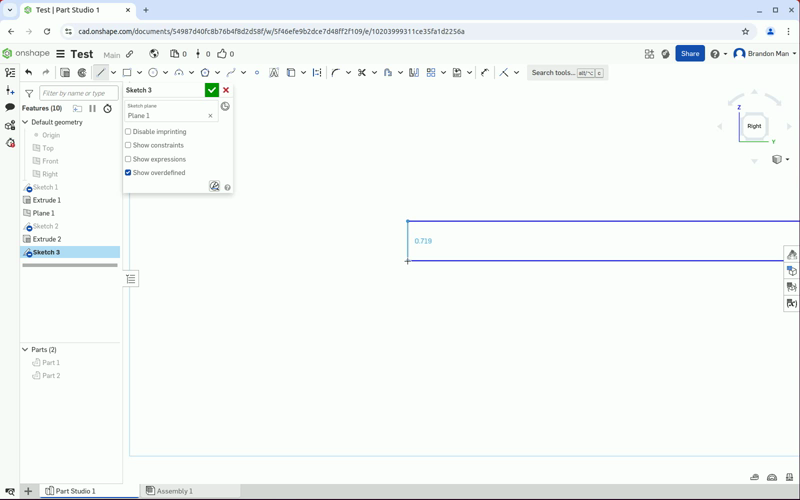
click(407, 260)
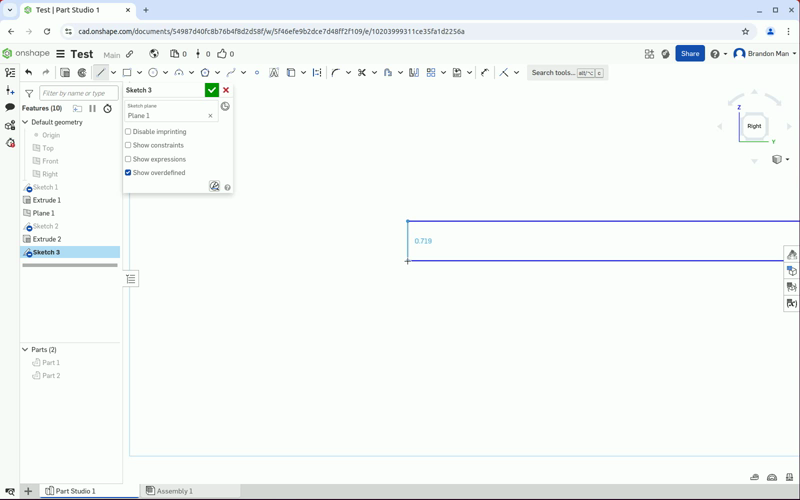
scroll(-6)
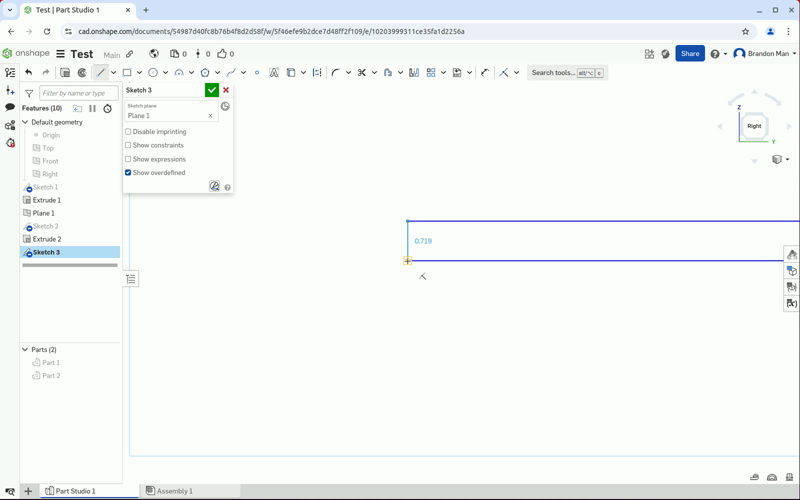
scroll(-6)
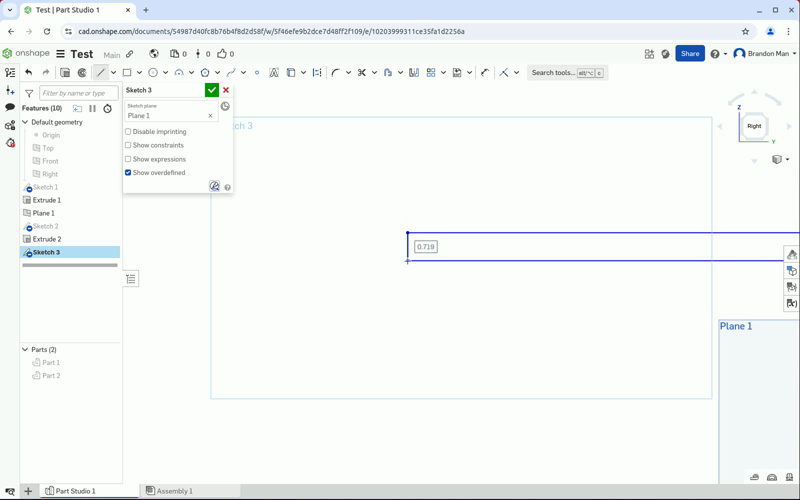
scroll(-6)
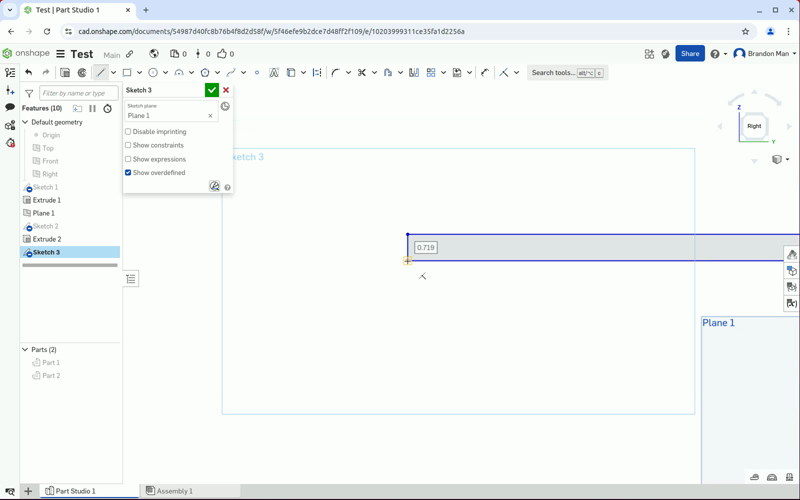
scroll(-6)
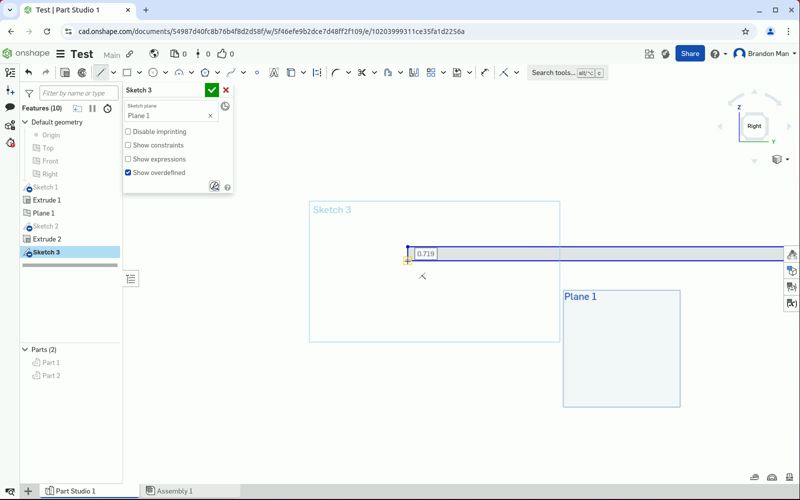
scroll(-6)
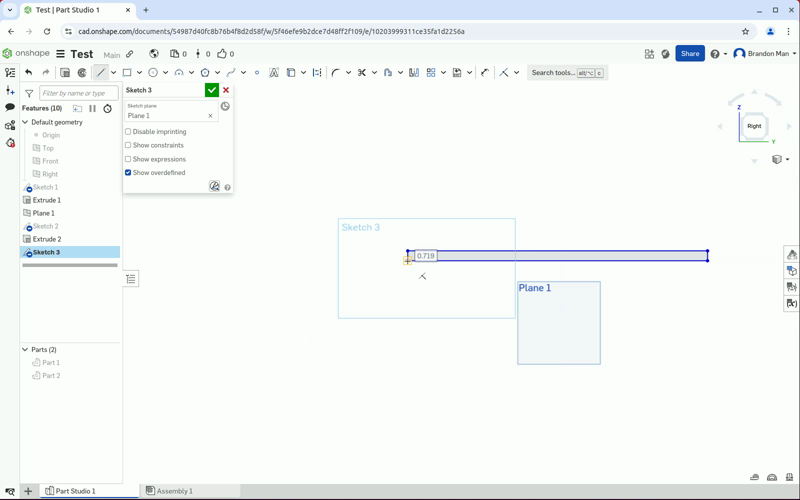
scroll(-6)
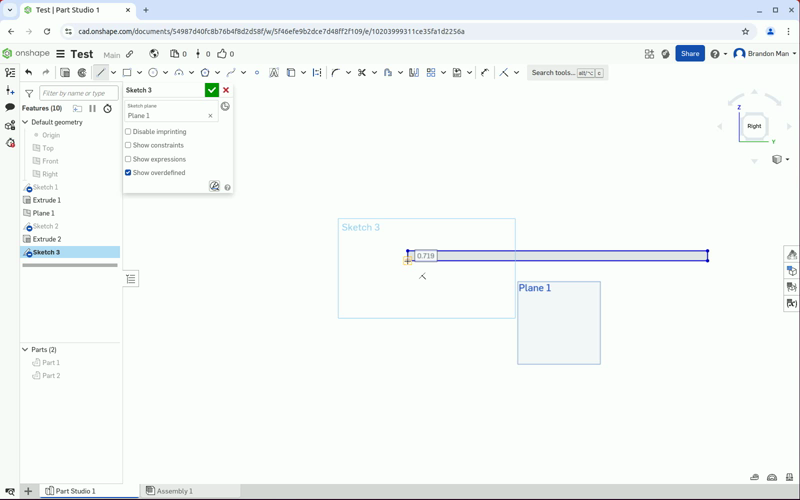
scroll(-6)
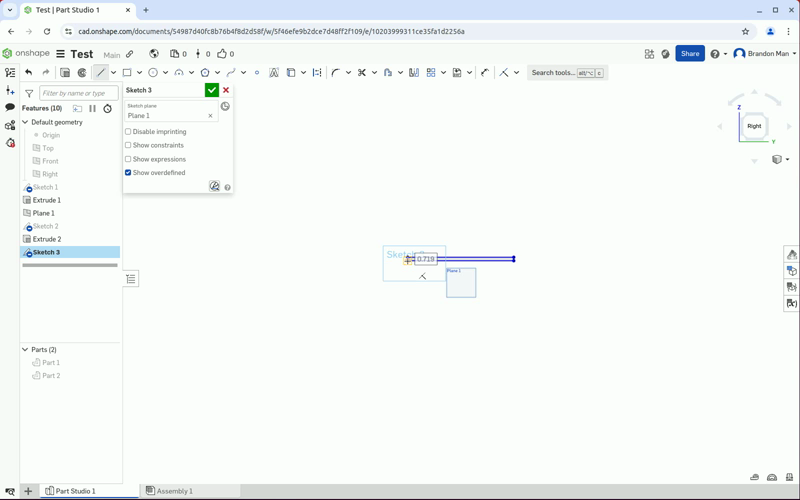
key(esc)
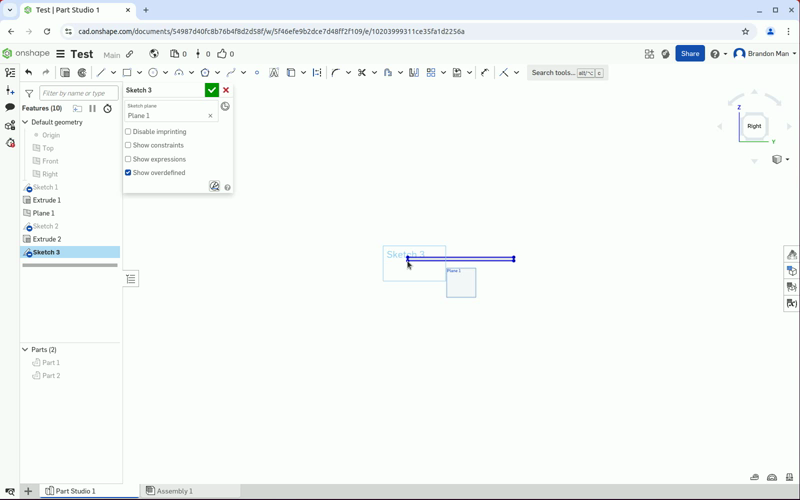
mouse_move(491, 259)
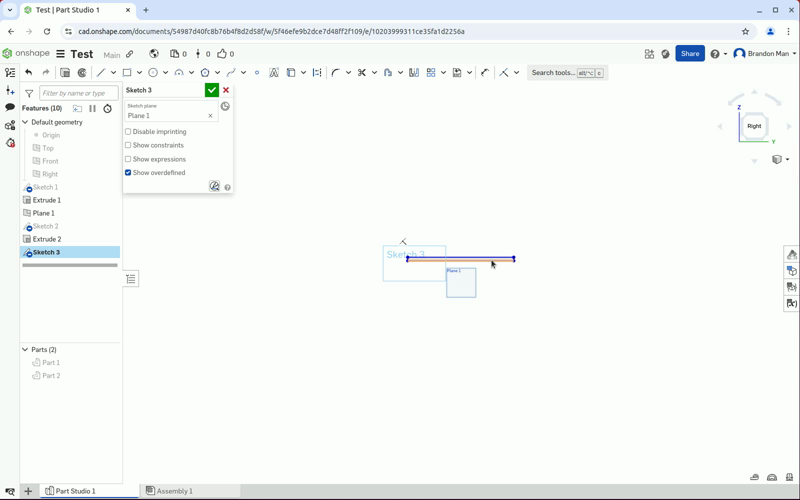
scroll(6)
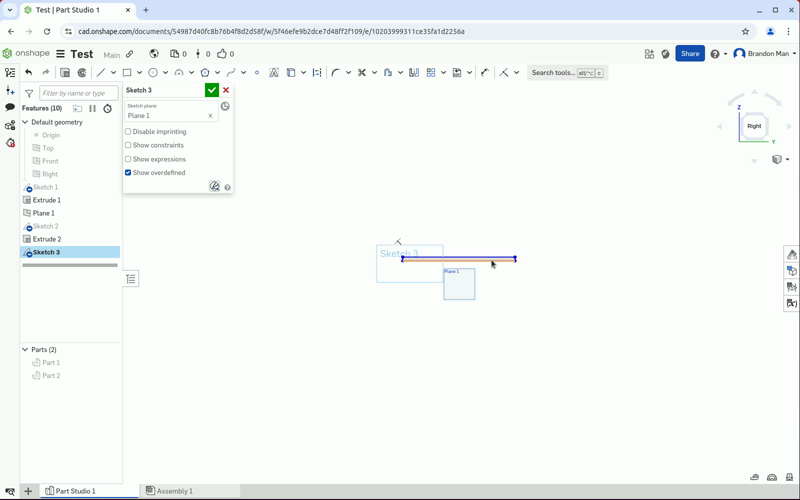
scroll(6)
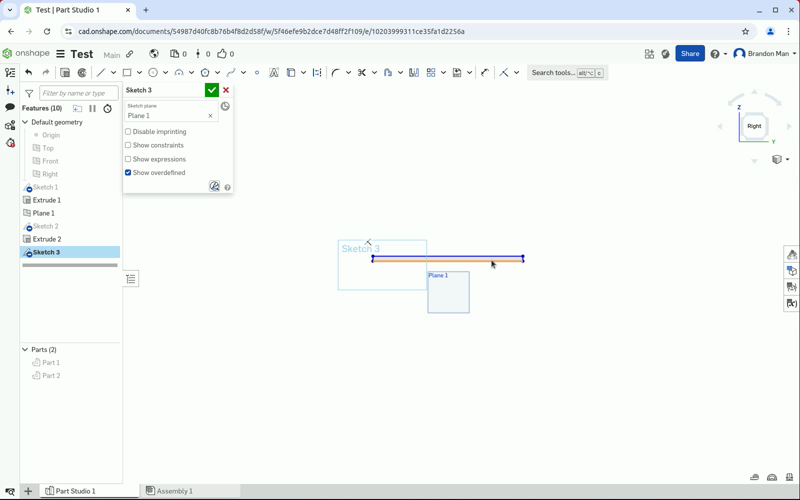
scroll(6)
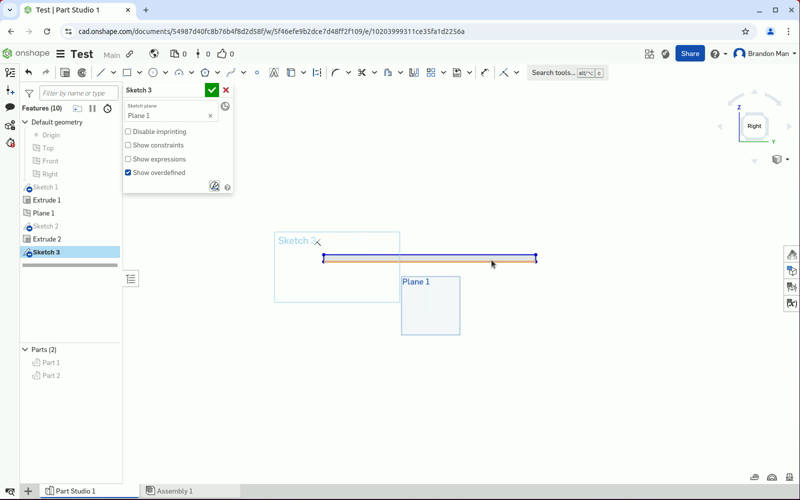
scroll(6)
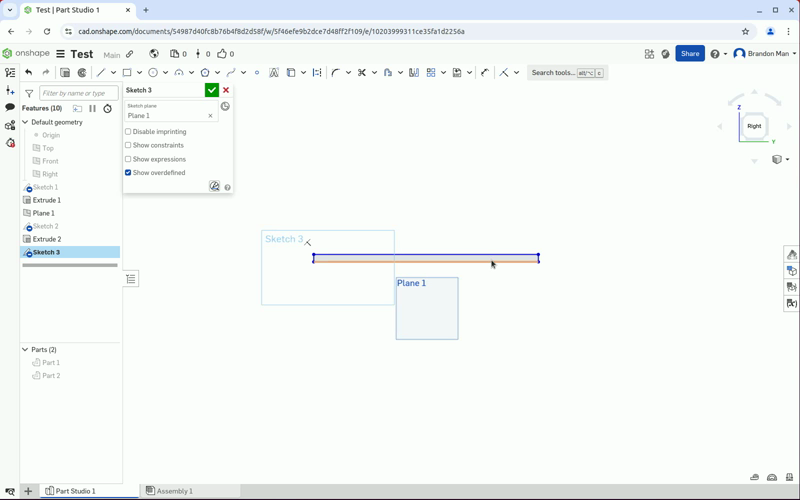
scroll(6)
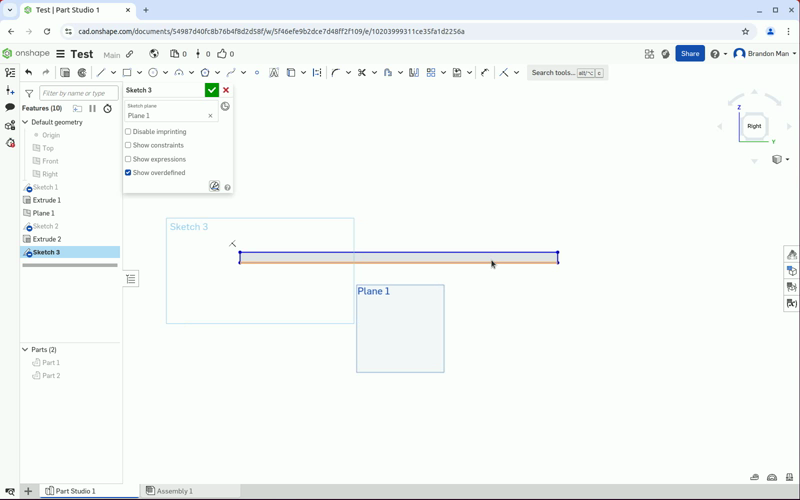
scroll(6)
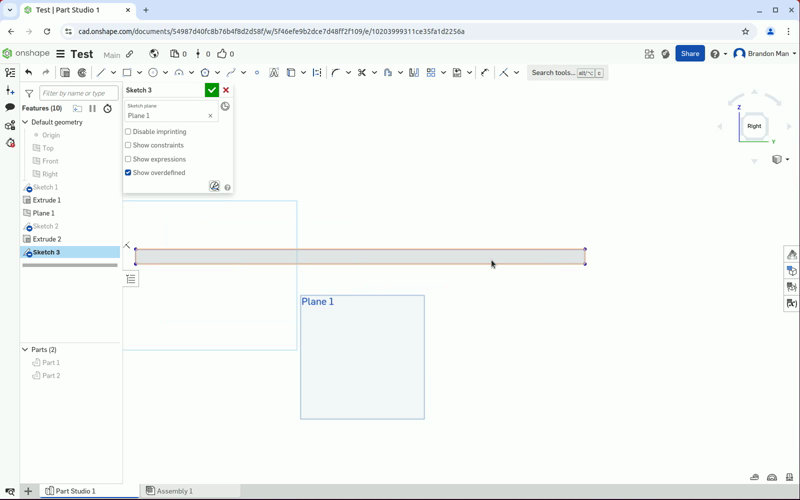
scroll(6)
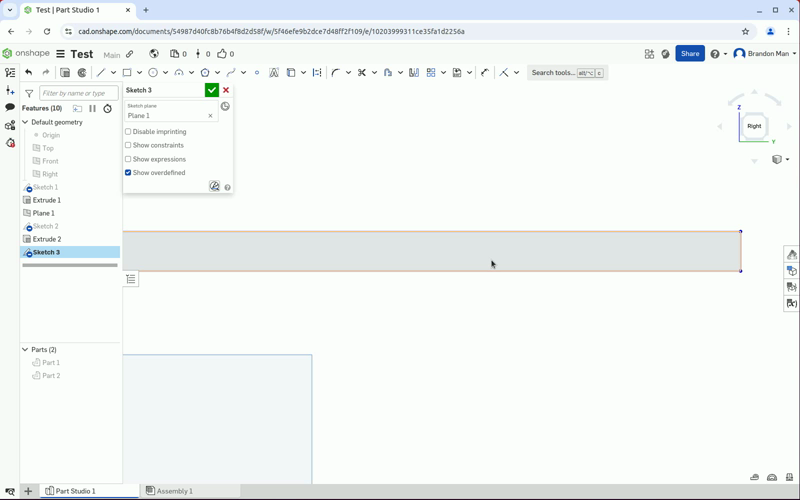
click(491, 259)
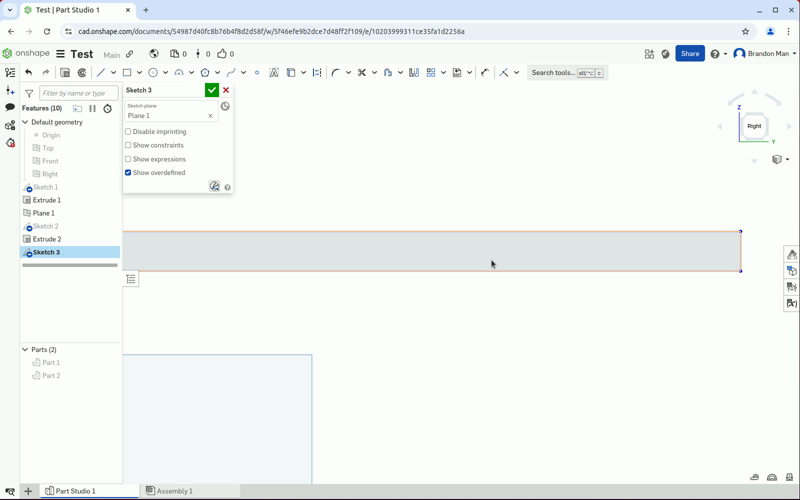
scroll(-6)
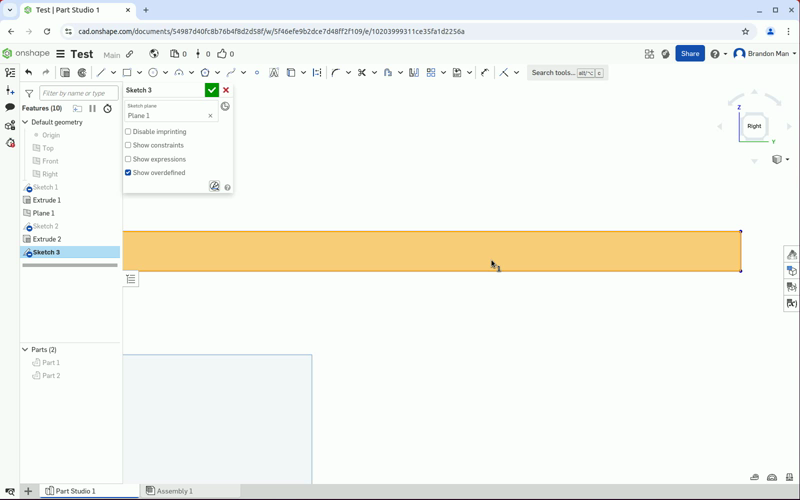
scroll(-6)
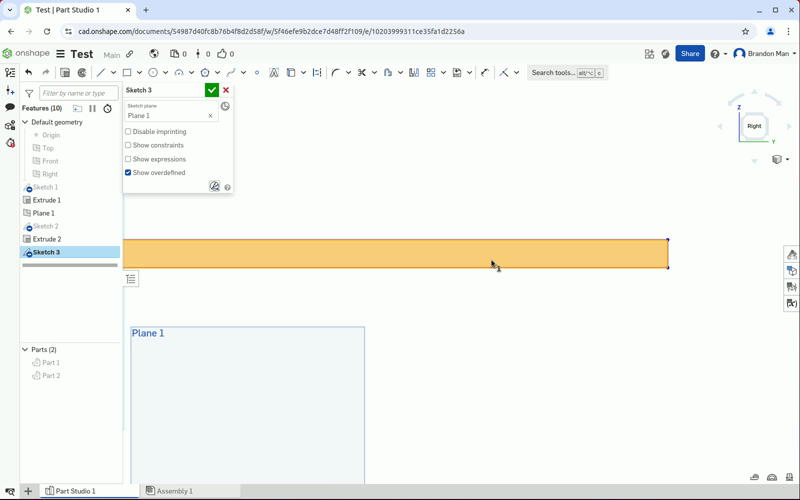
scroll(-6)
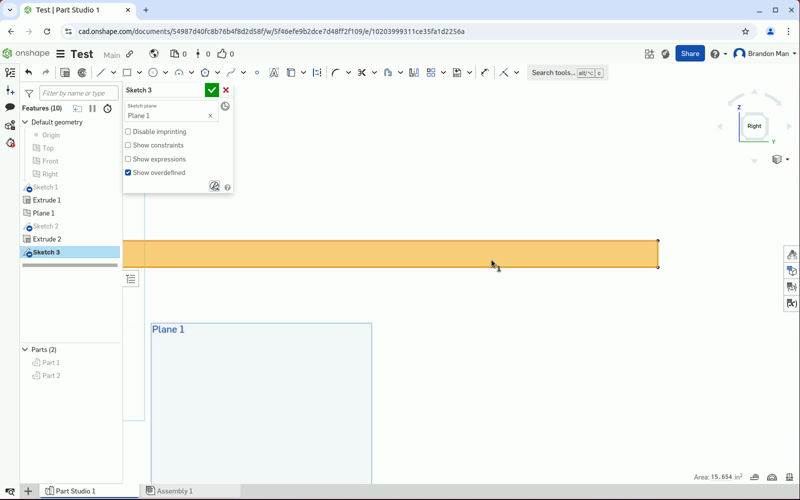
scroll(-6)
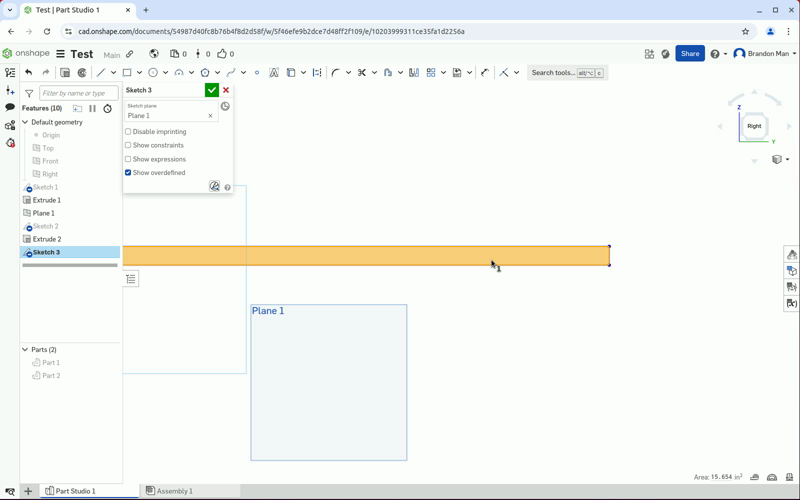
scroll(-6)
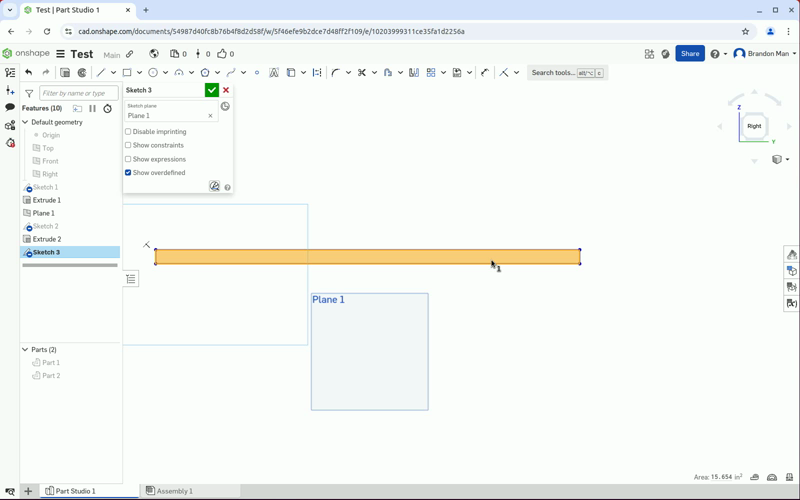
scroll(-6)
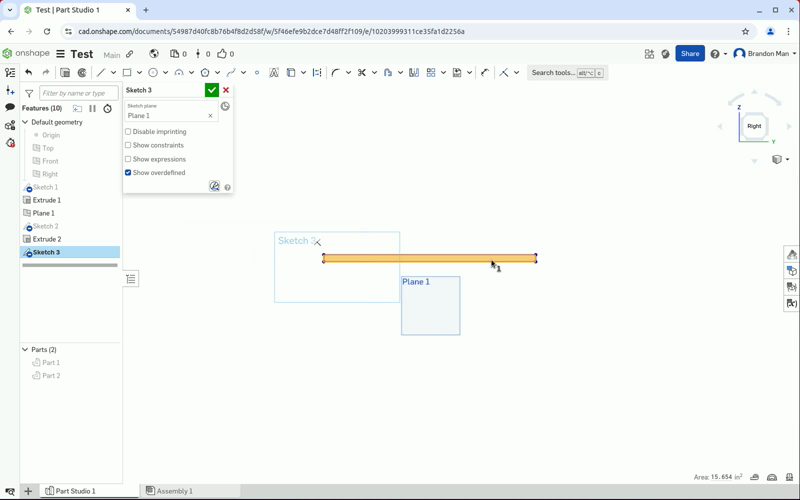
scroll(-6)
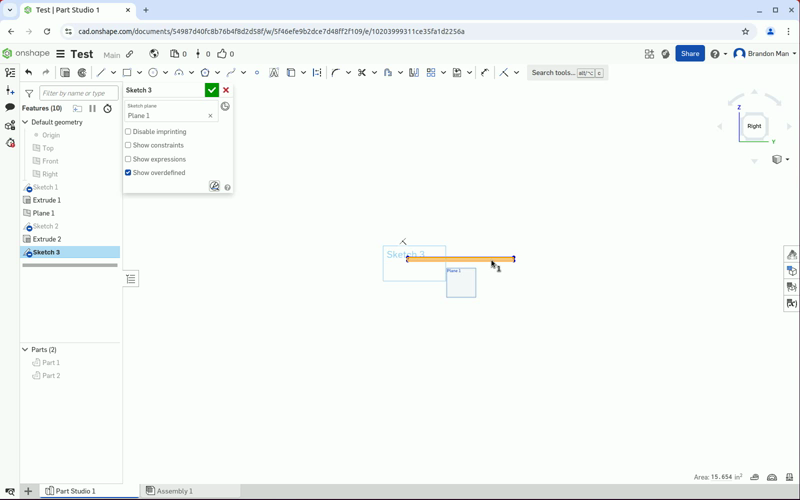
mouse_move(73, 352)
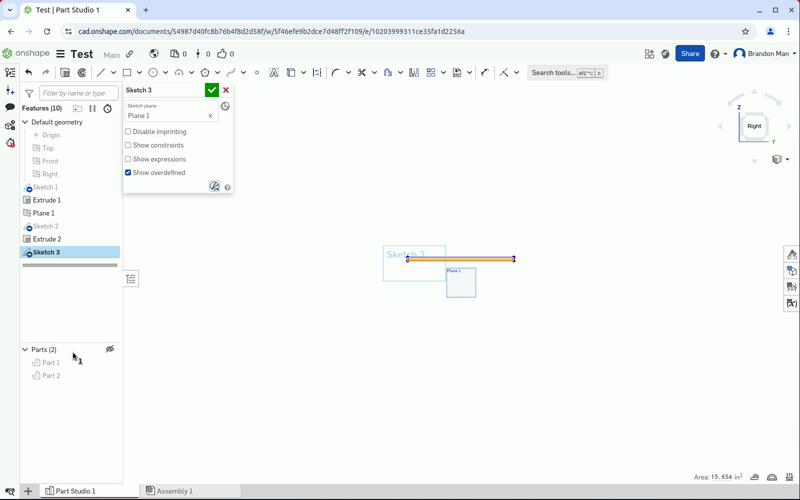
key(shift+y)
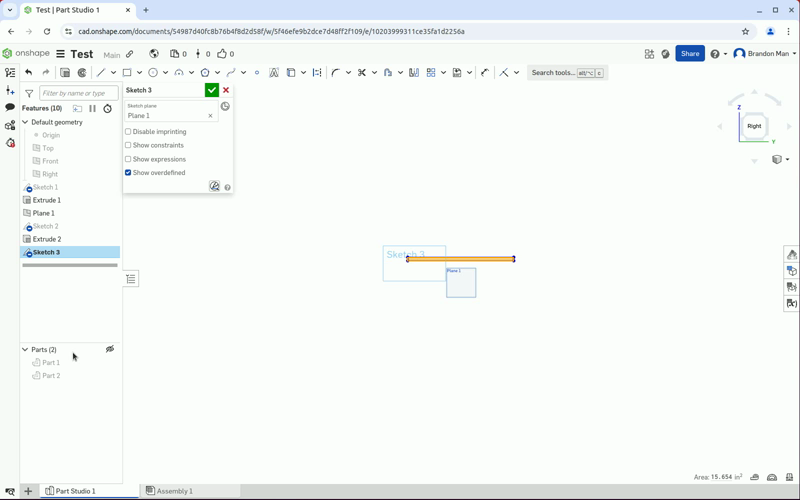
key(shift+e)
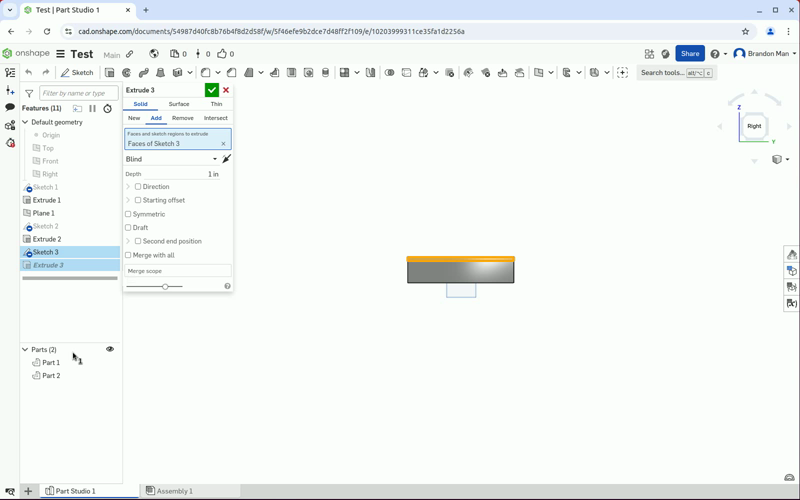
mouse_move(143, 106)
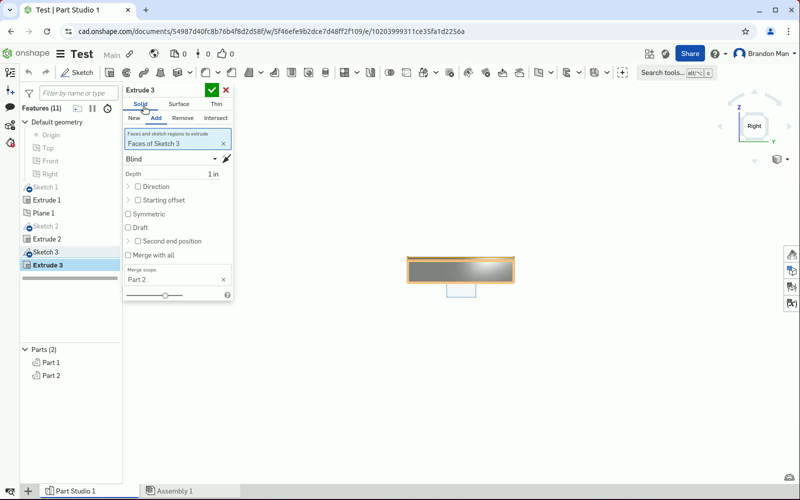
click(143, 106)
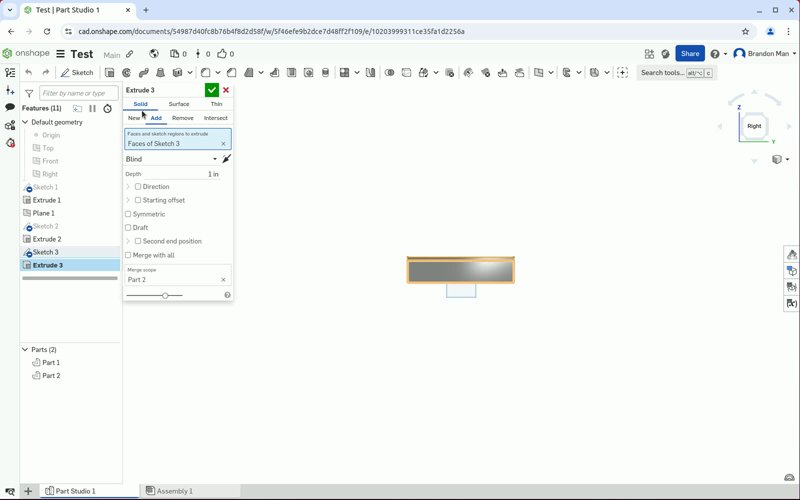
mouse_move(137, 120)
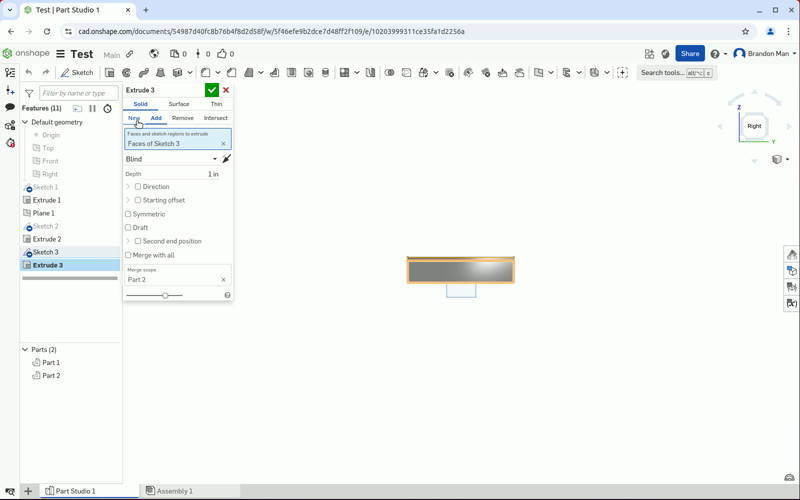
click(137, 120)
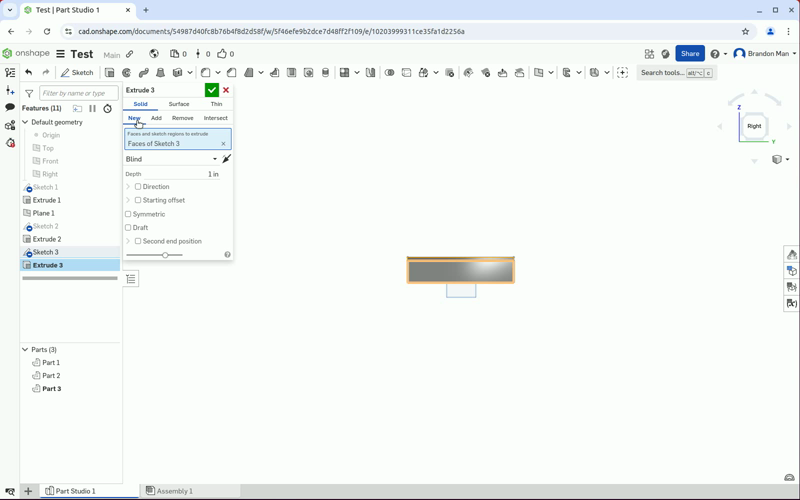
key(tab, 4)
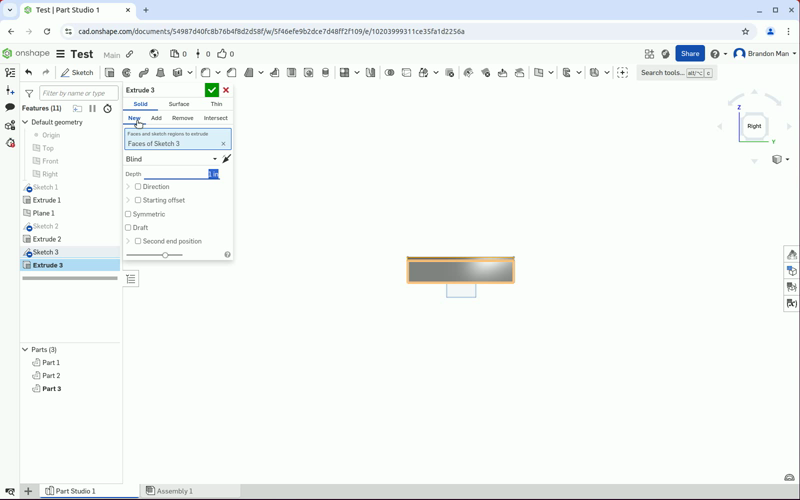
text(0.722)
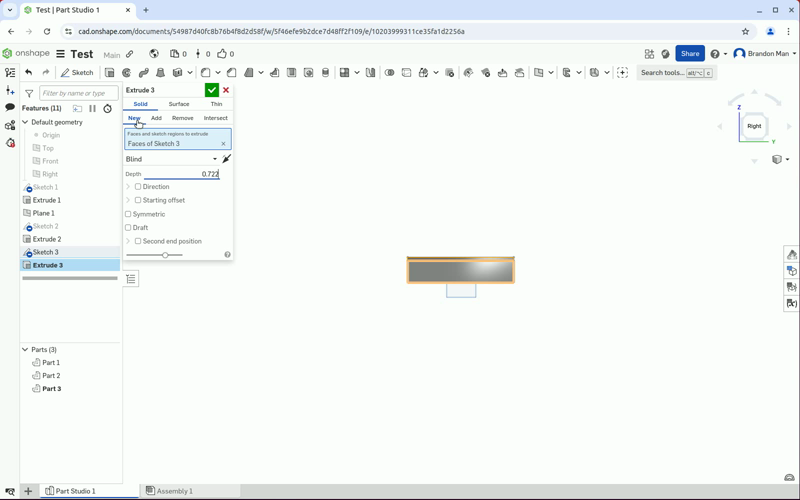
key(enter)
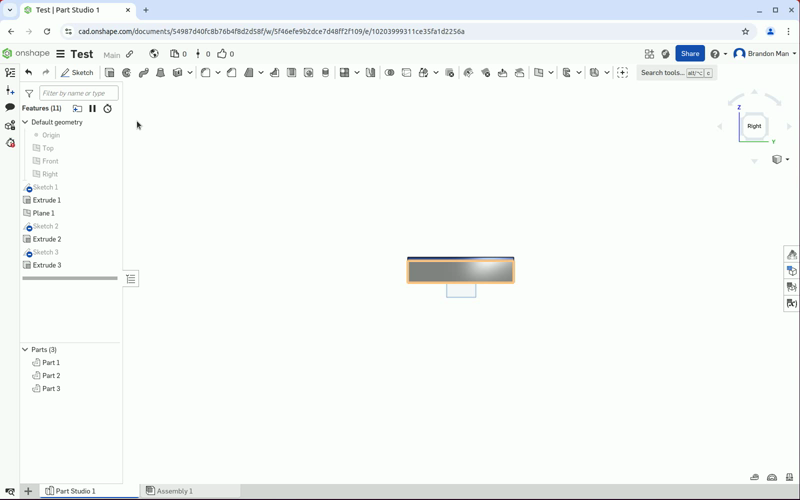
key(shift+h)
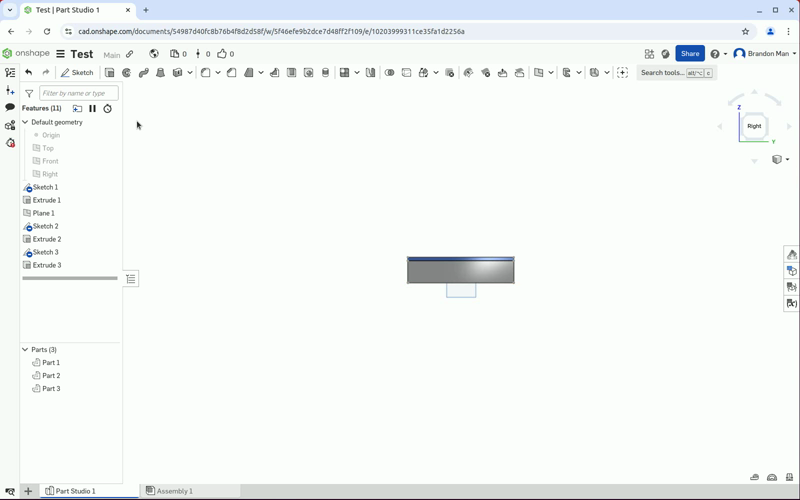
key(shift+h)
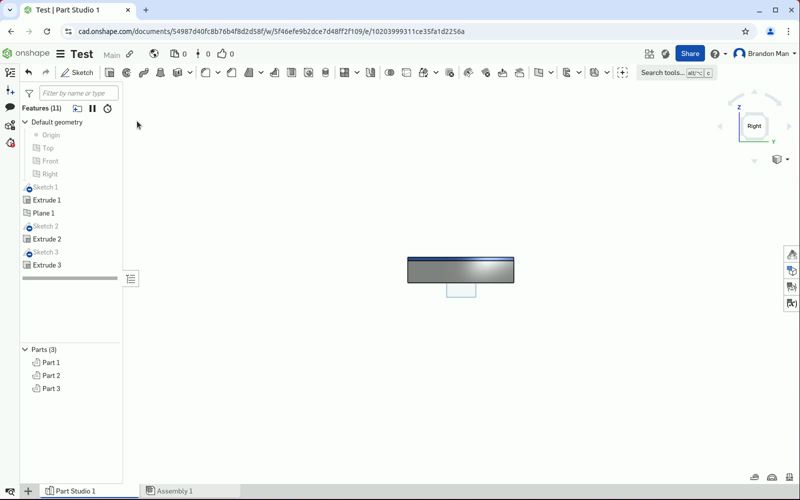
mouse_move(73, 189)
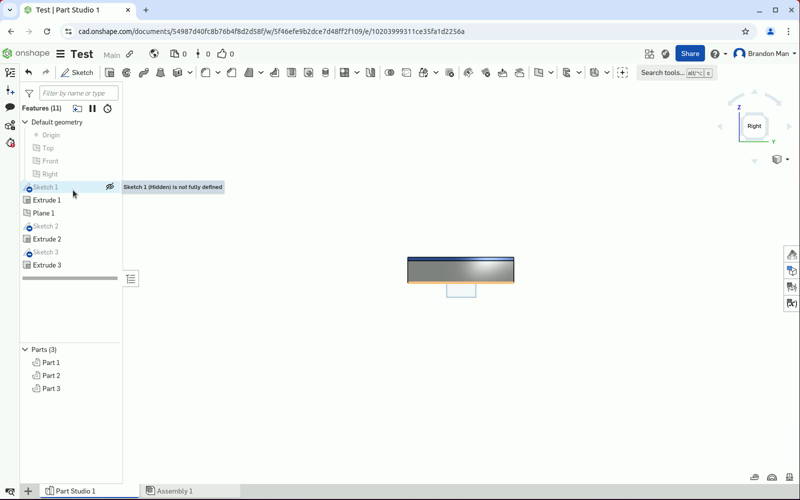
click(73, 189)
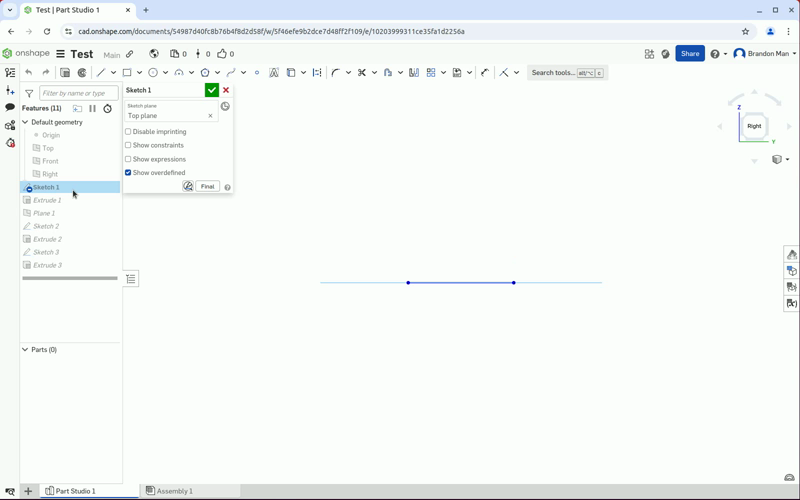
mouse_move(229, 92)
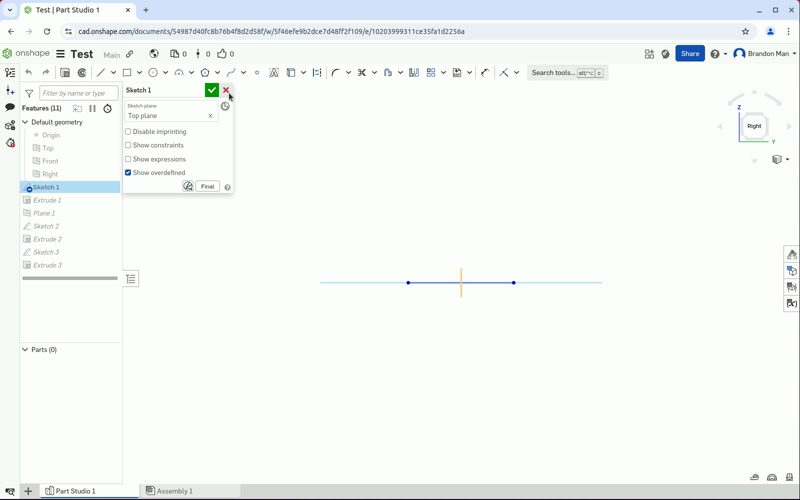
click(229, 92)
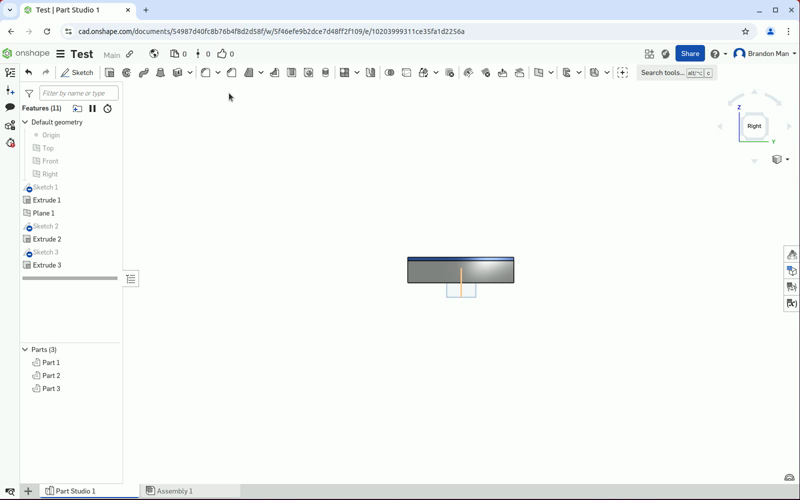
mouse_move(73, 352)
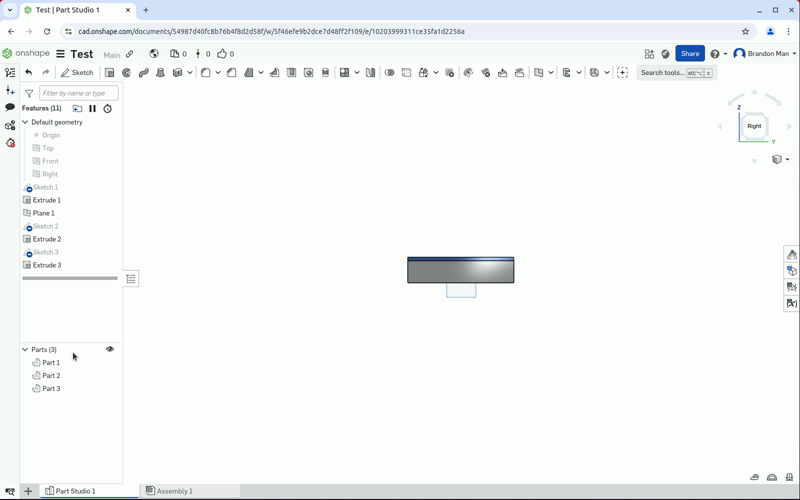
key(y)
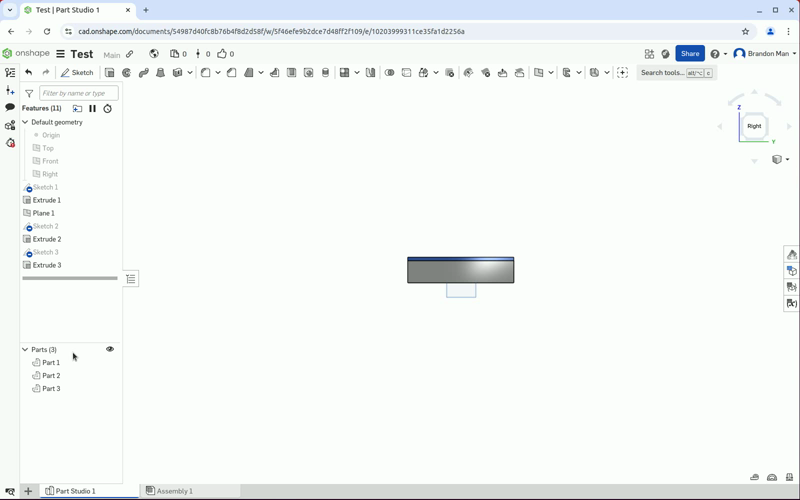
key(shift+p)
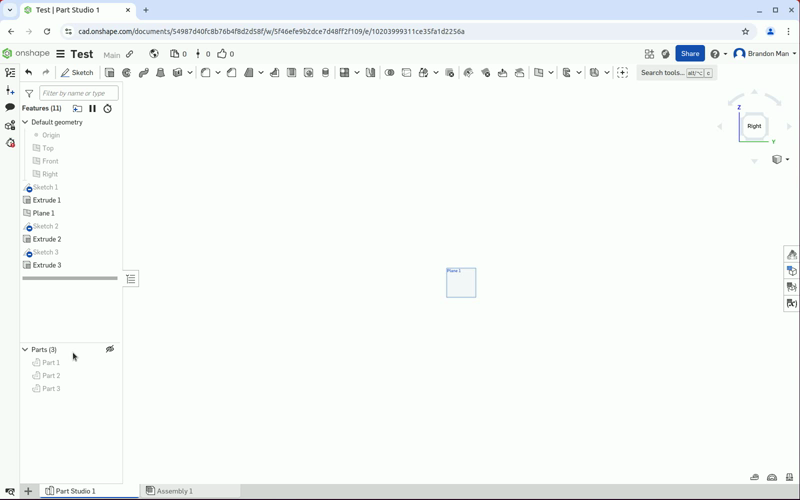
key(space)
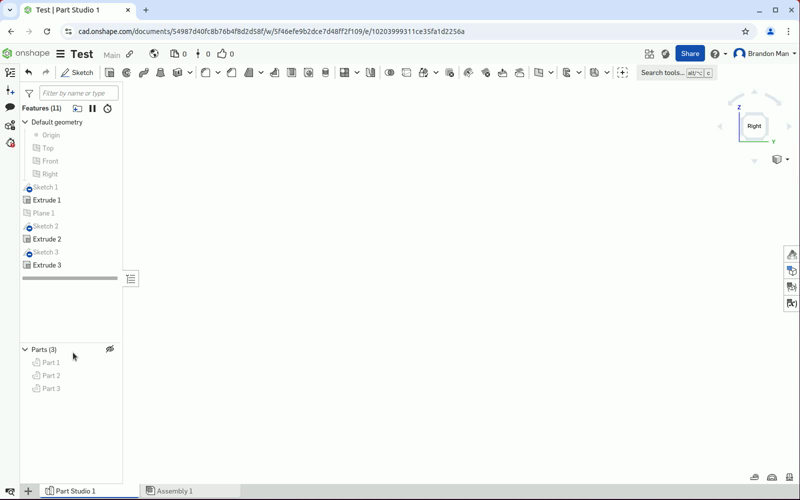
key_down(shift)
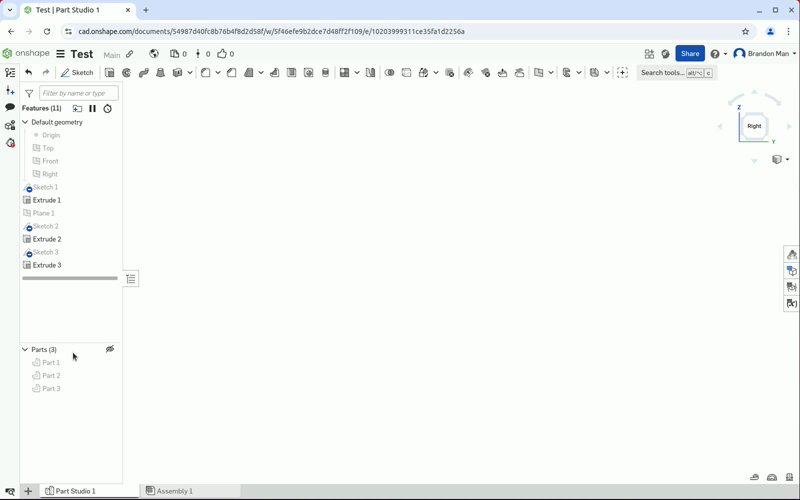
key(right)
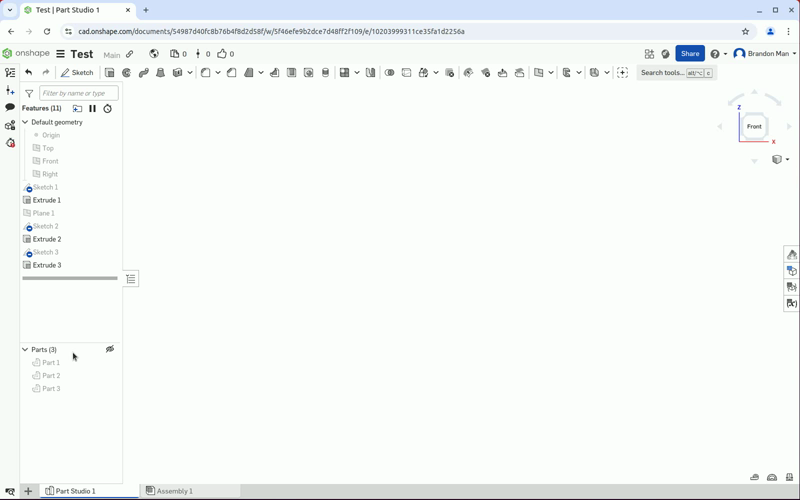
key_up(shift)
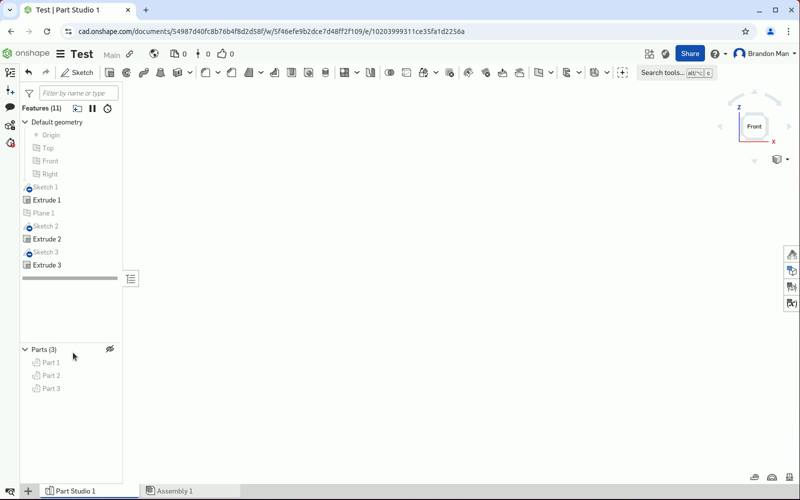
mouse_move(73, 352)
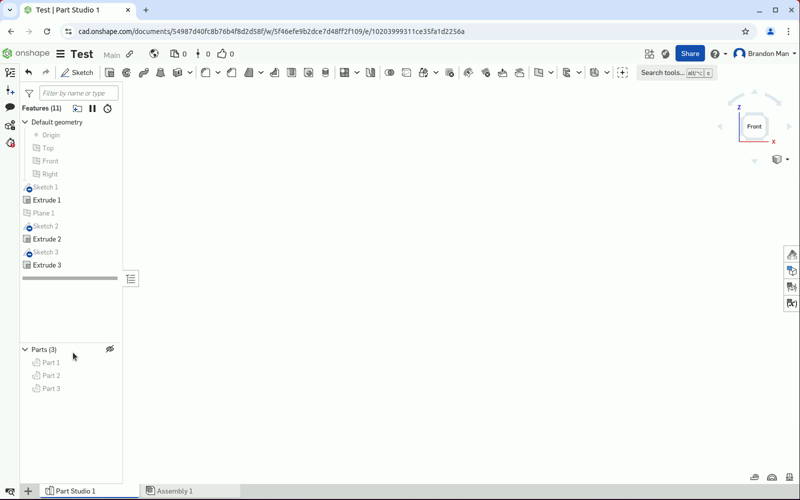
key(shift+y)
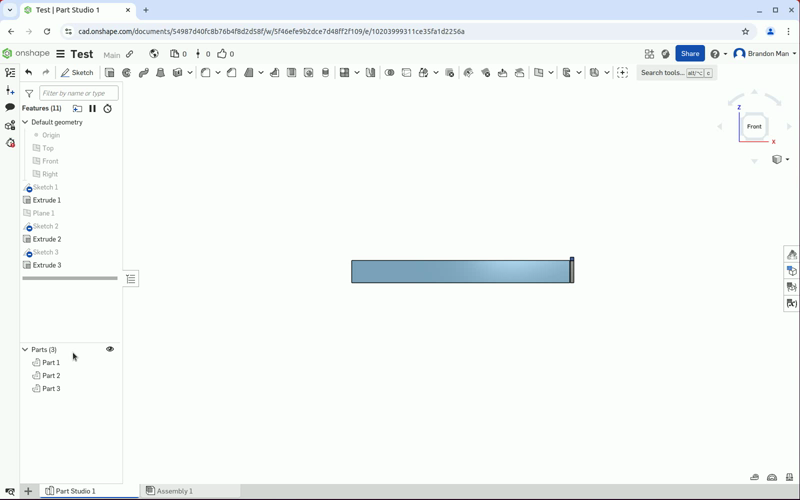
mouse_move(541, 75)
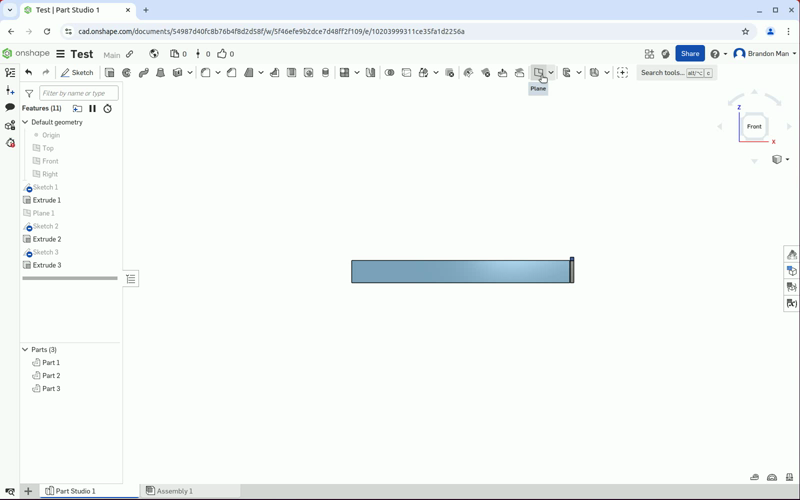
click(541, 75)
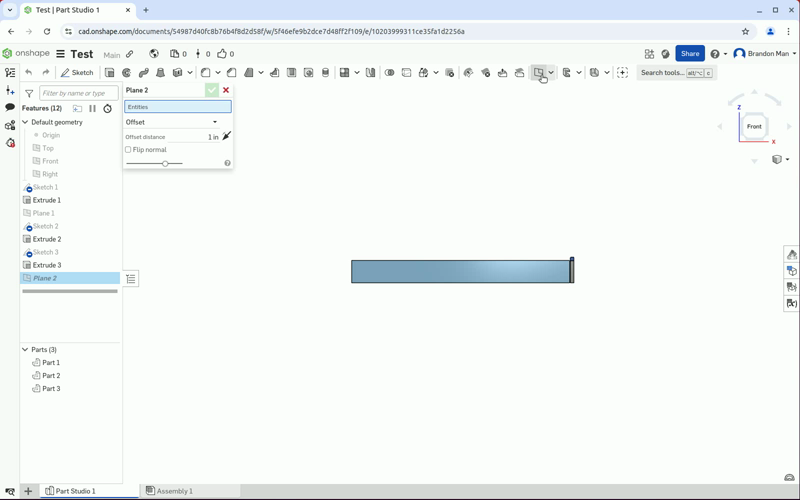
mouse_move(73, 163)
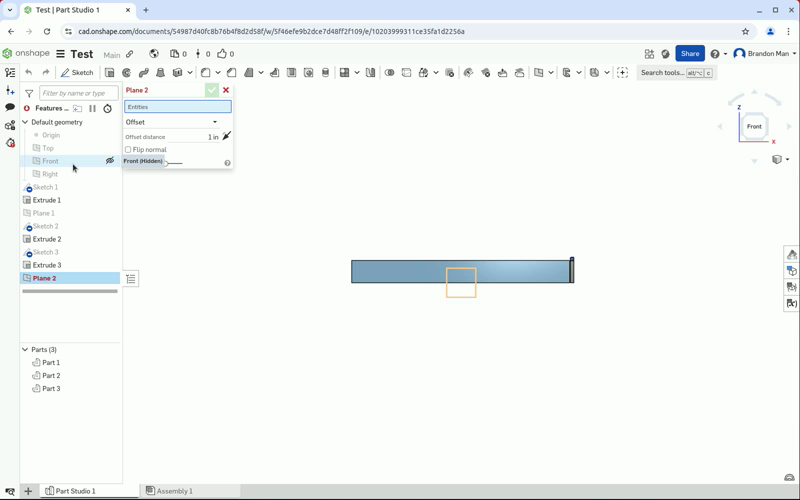
click(73, 163)
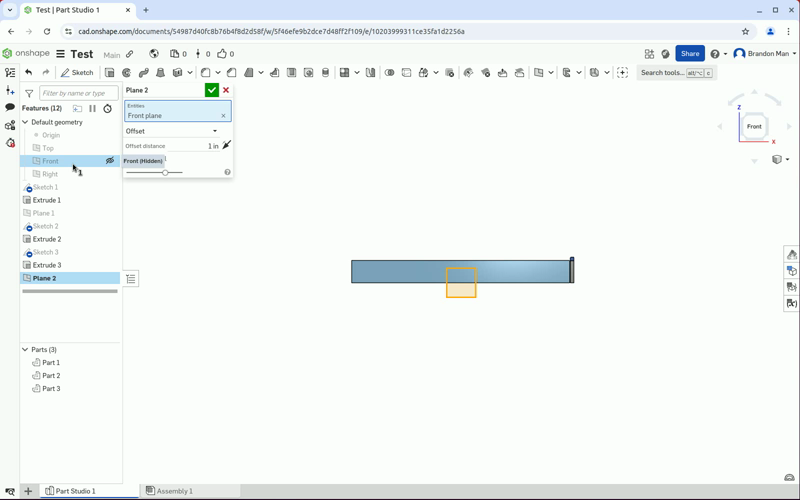
key(tab, 2)
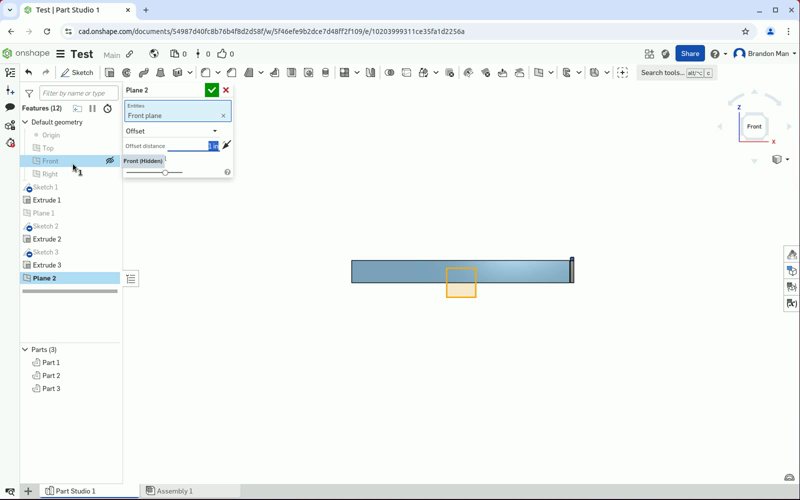
text(10.845)
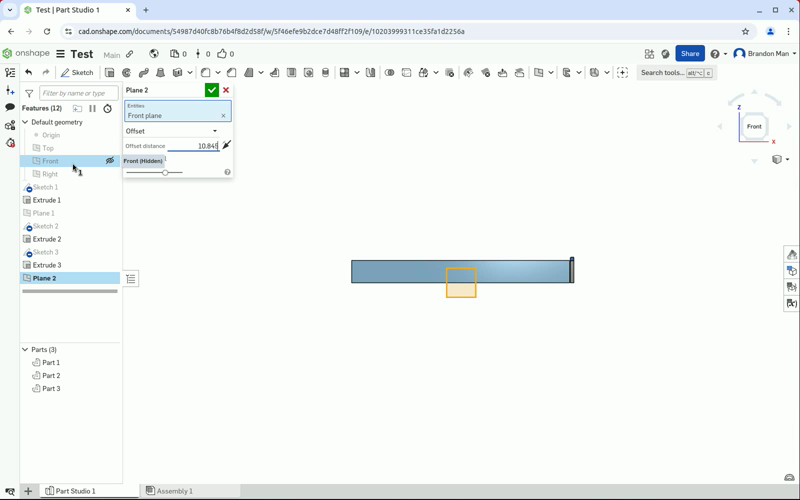
key(enter, 2)
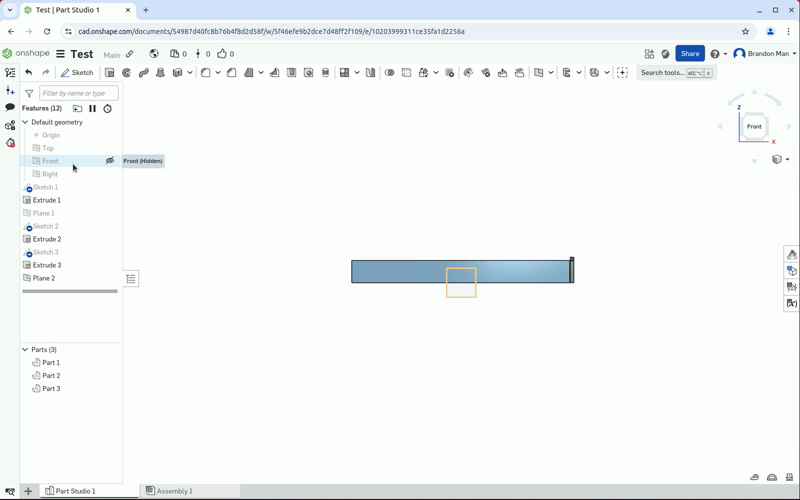
key(shift+s)
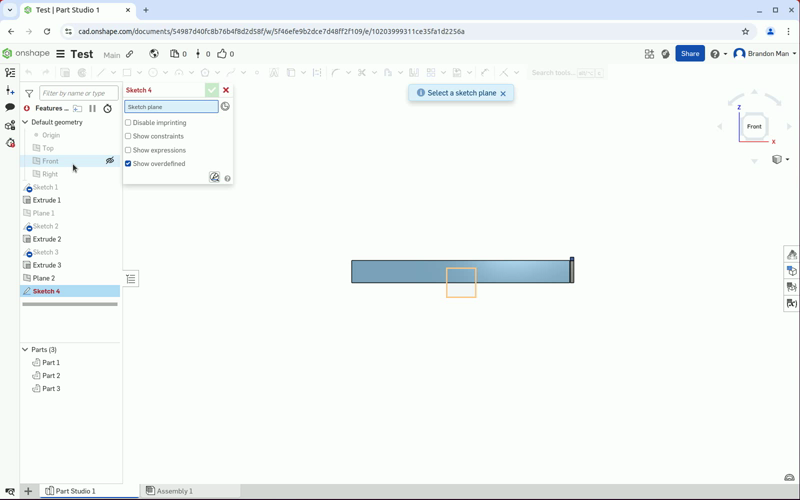
mouse_move(73, 280)
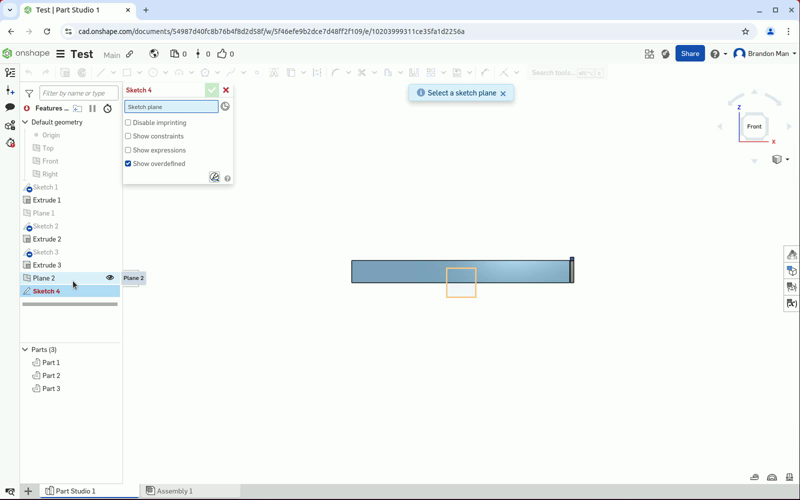
click(73, 280)
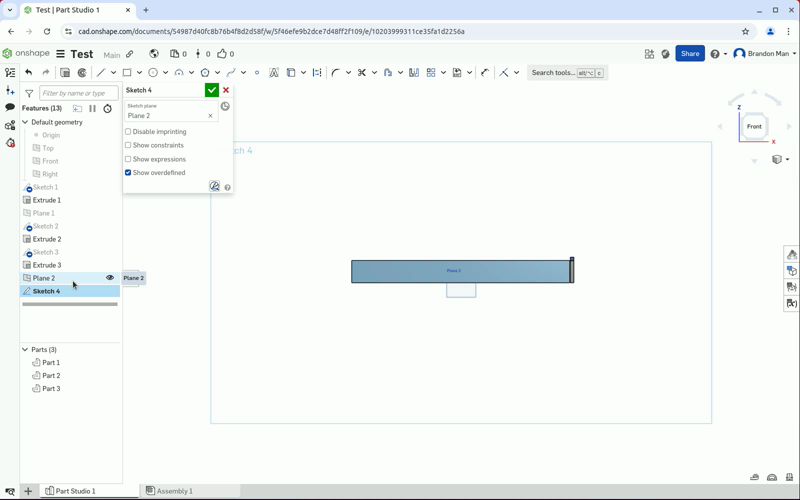
mouse_move(73, 352)
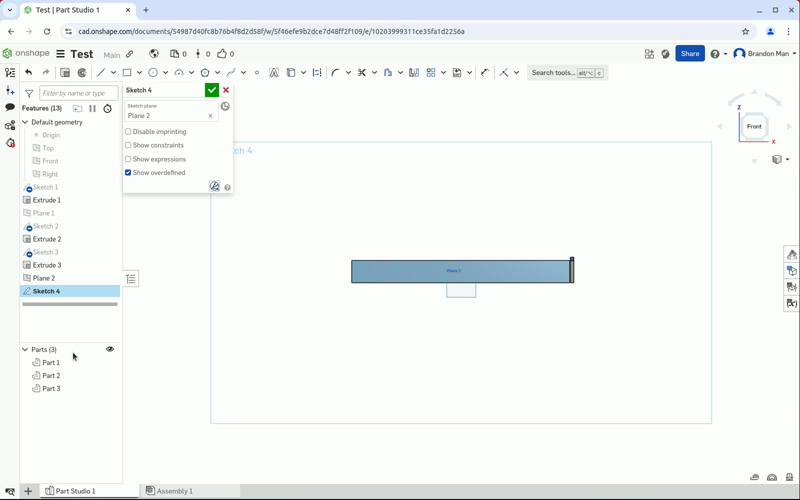
key(y)
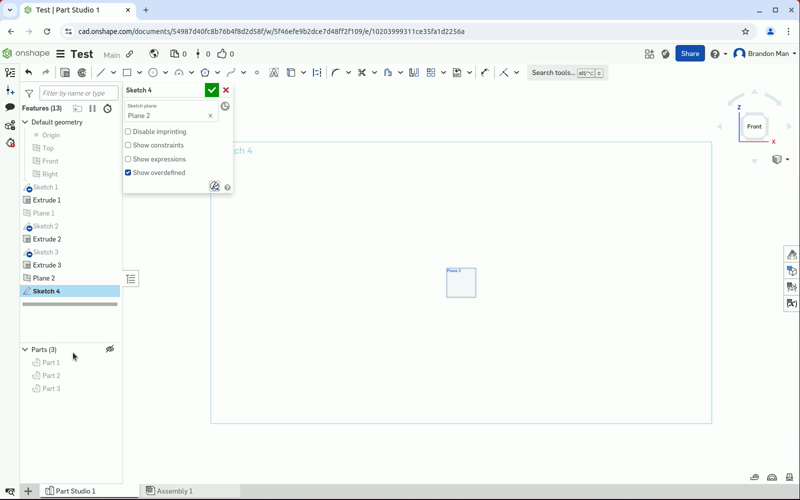
key(l)
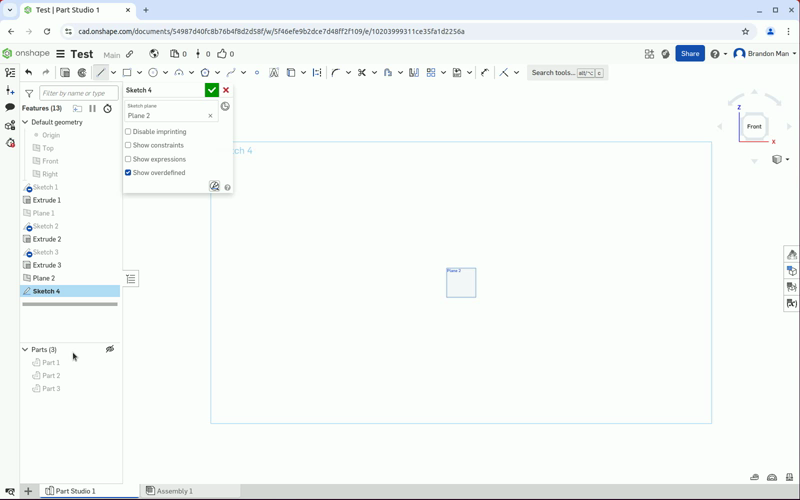
key_down(shift)
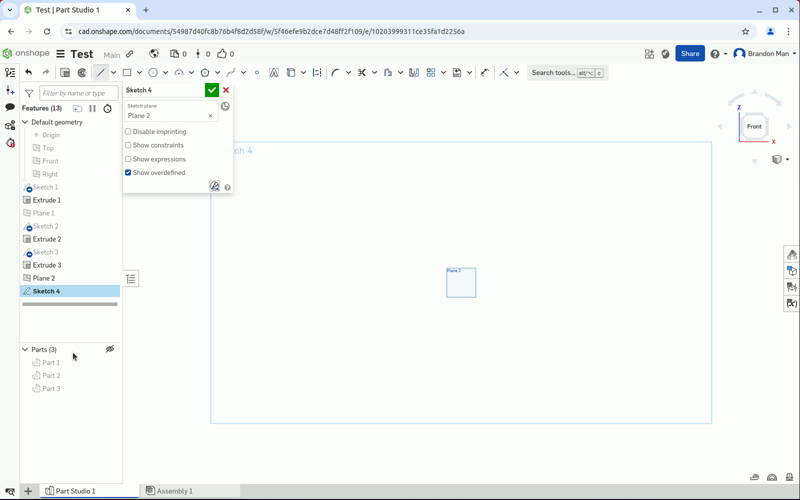
mouse_move(348, 282)
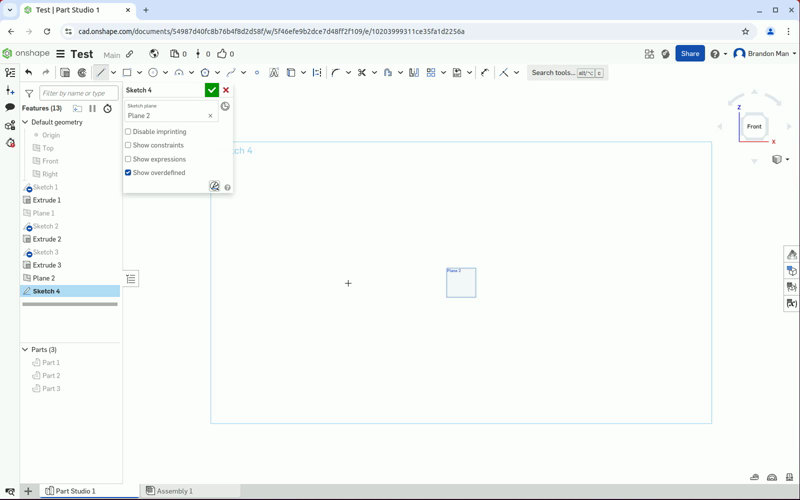
click(348, 282)
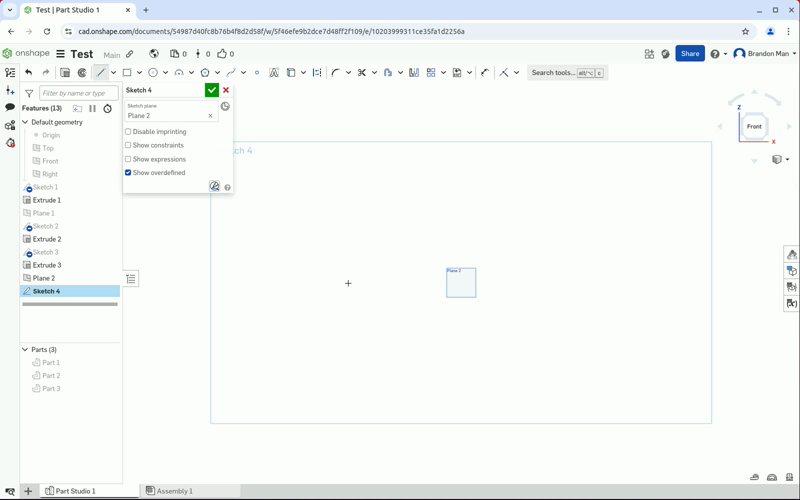
key_up(shift)
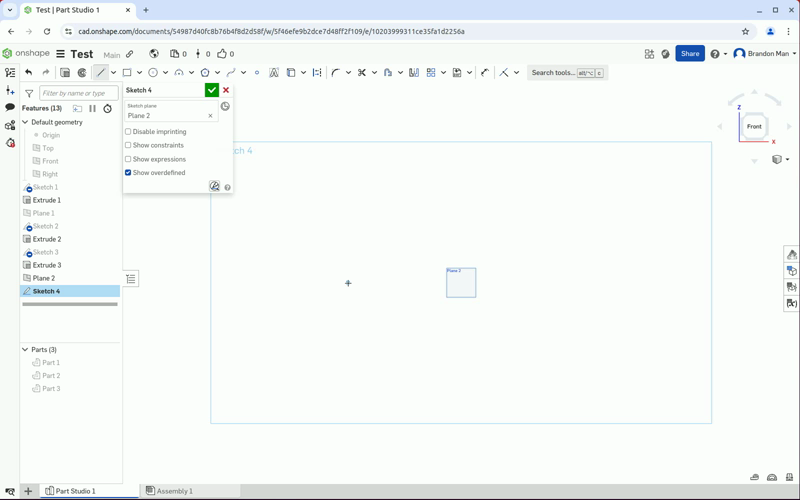
key_down(shift)
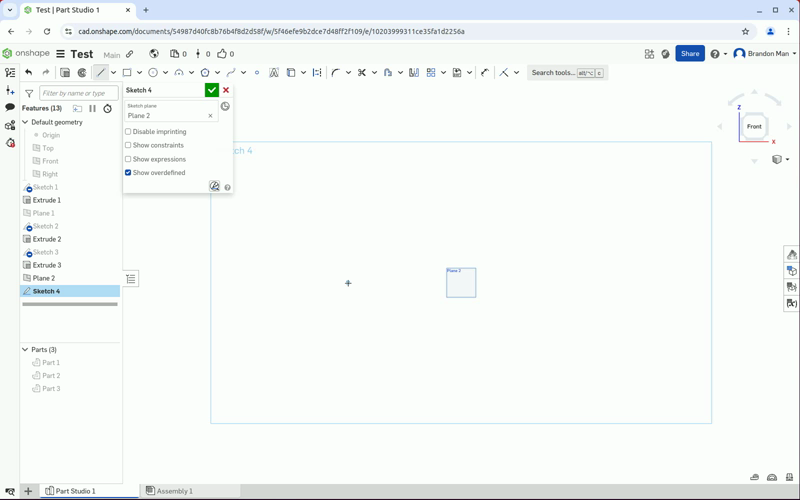
mouse_move(378, 282)
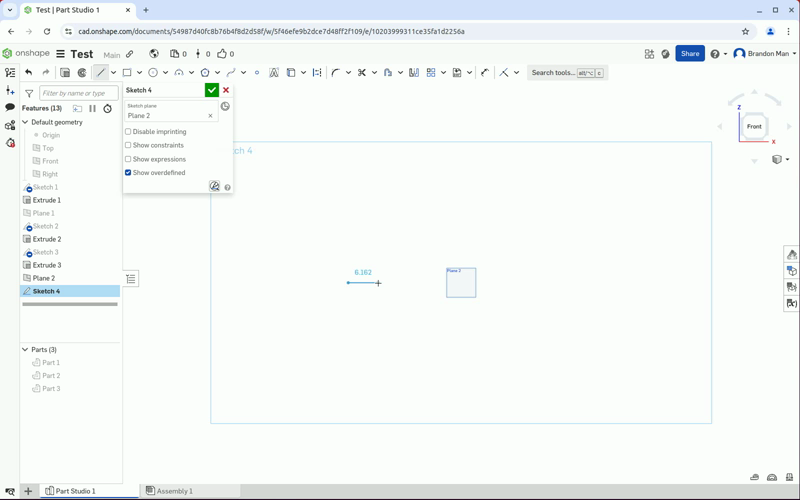
mouse_move(350, 282)
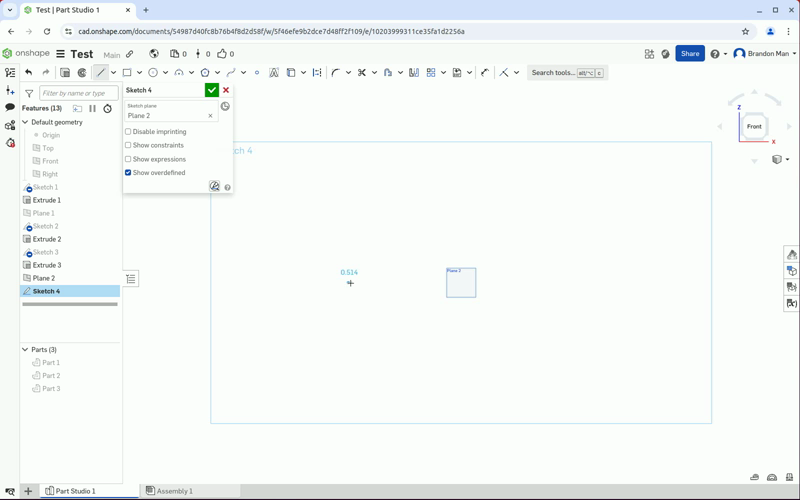
scroll(6)
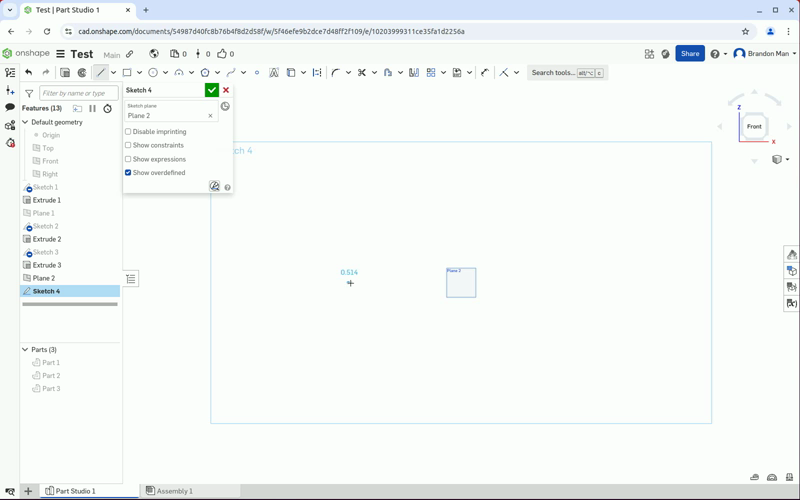
scroll(6)
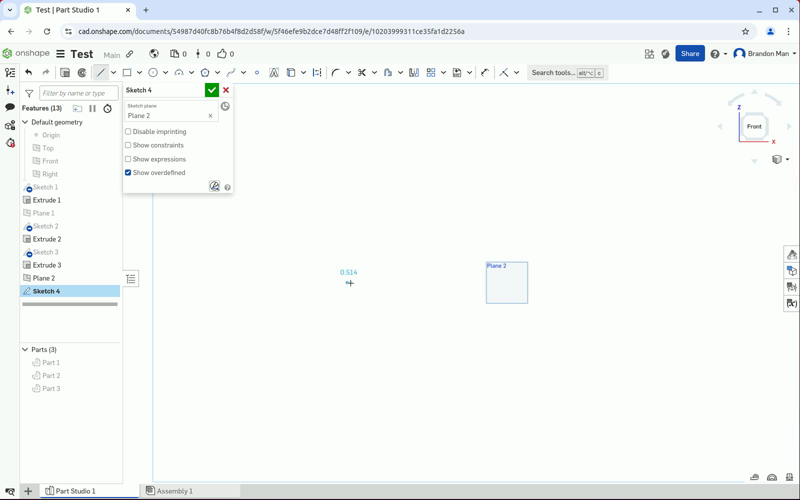
scroll(6)
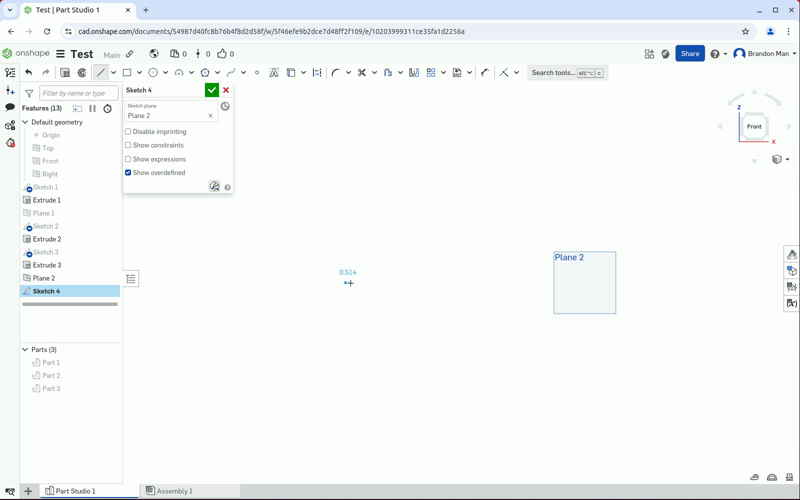
scroll(6)
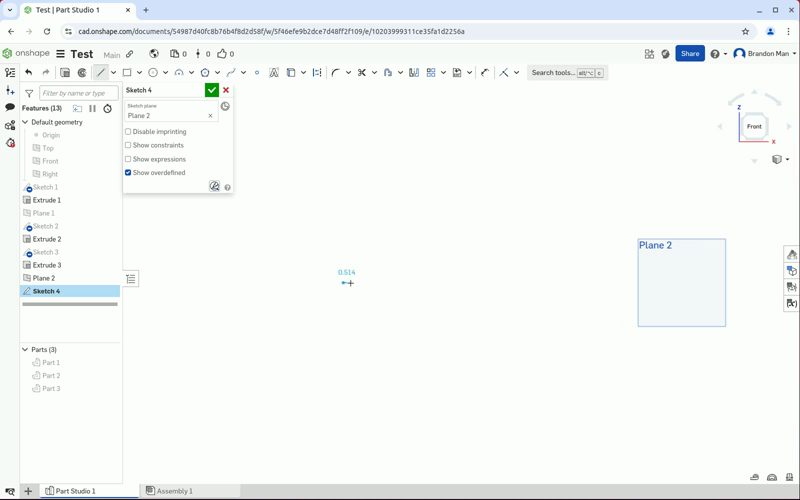
scroll(6)
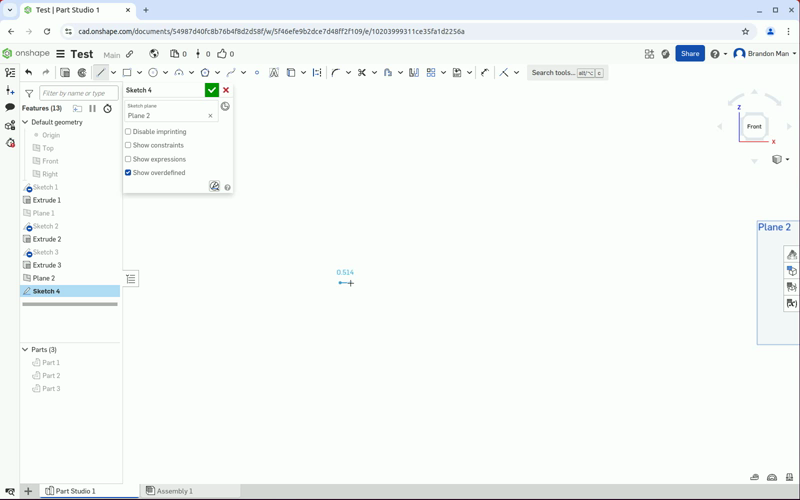
scroll(6)
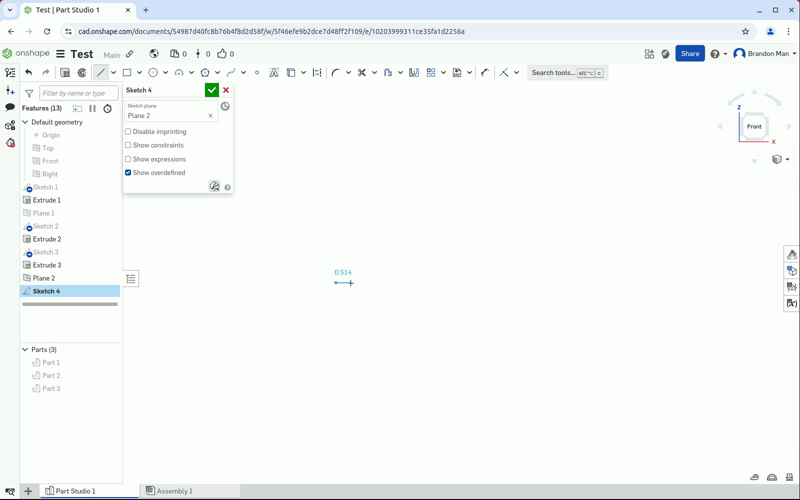
scroll(6)
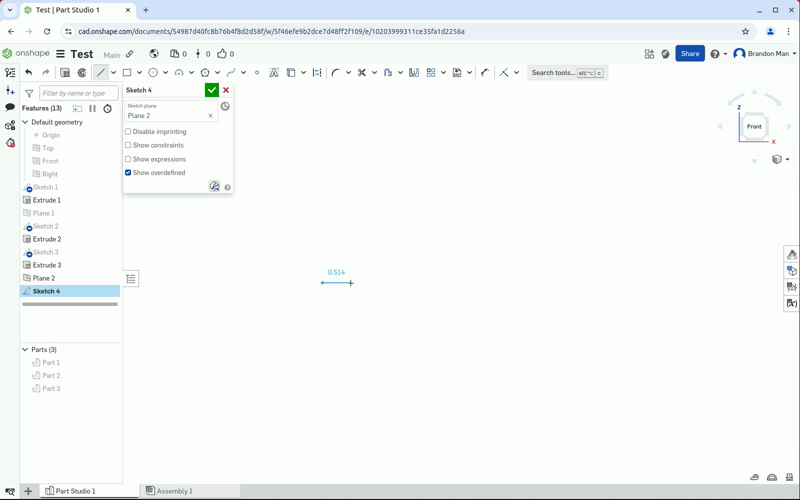
click(350, 282)
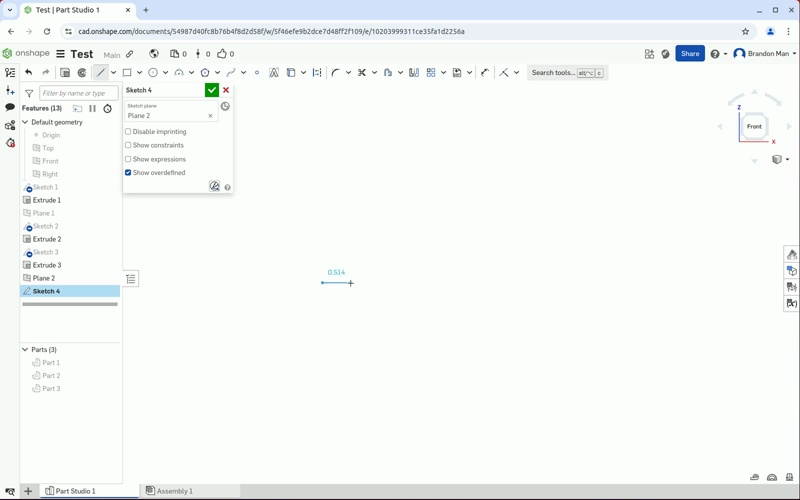
scroll(-6)
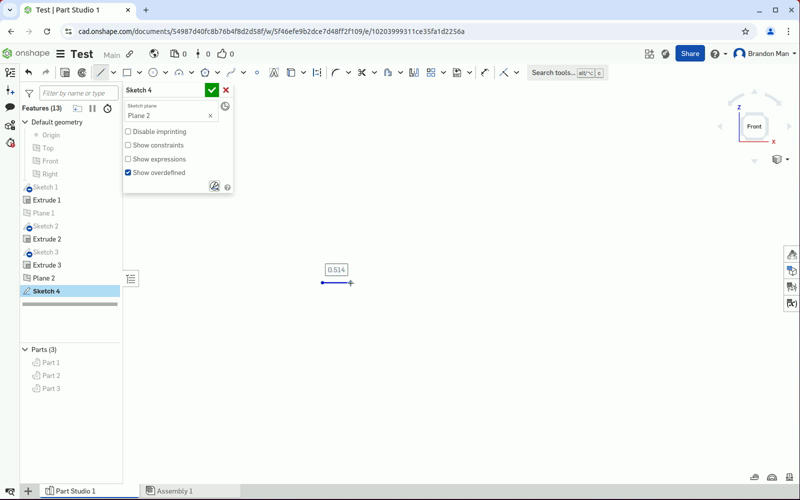
scroll(-6)
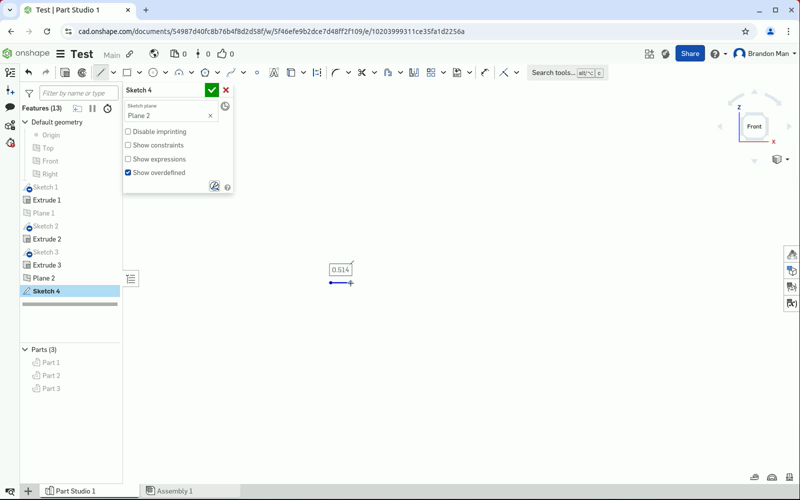
scroll(-6)
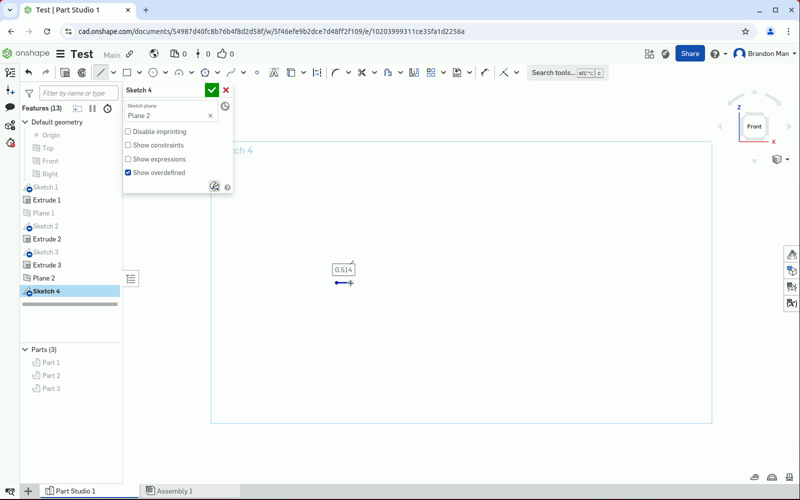
scroll(-6)
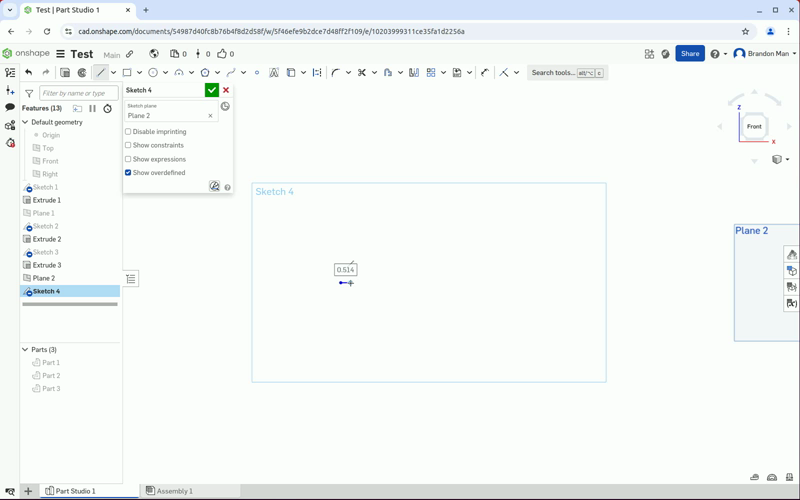
scroll(-6)
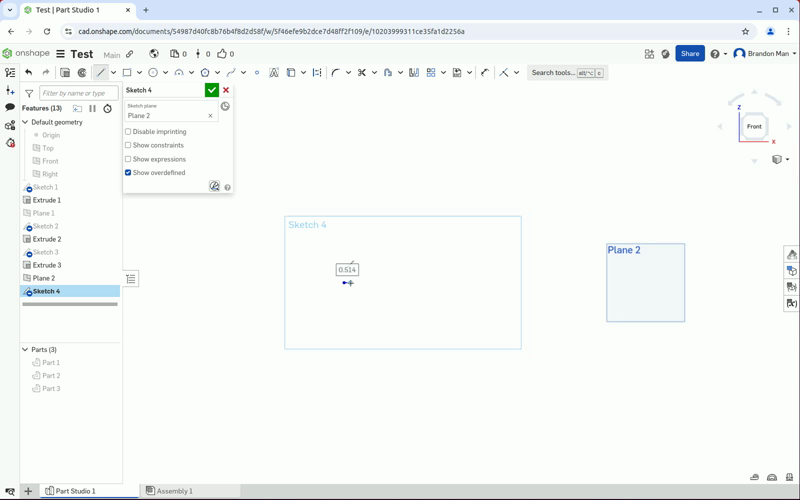
scroll(-6)
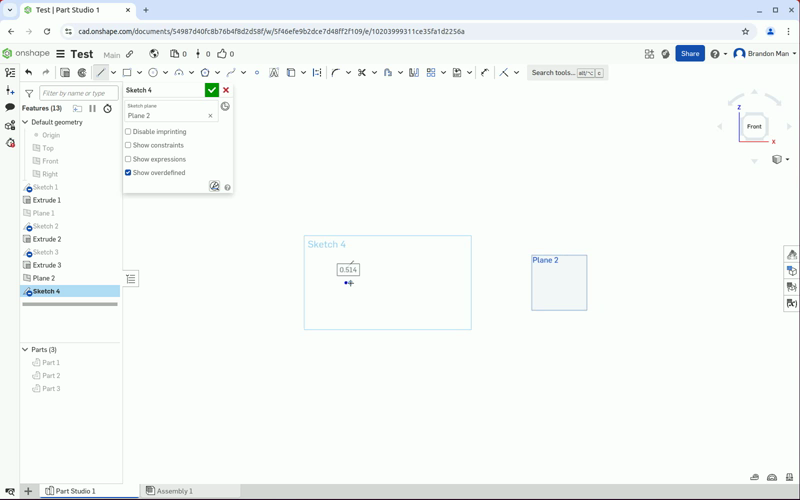
scroll(-6)
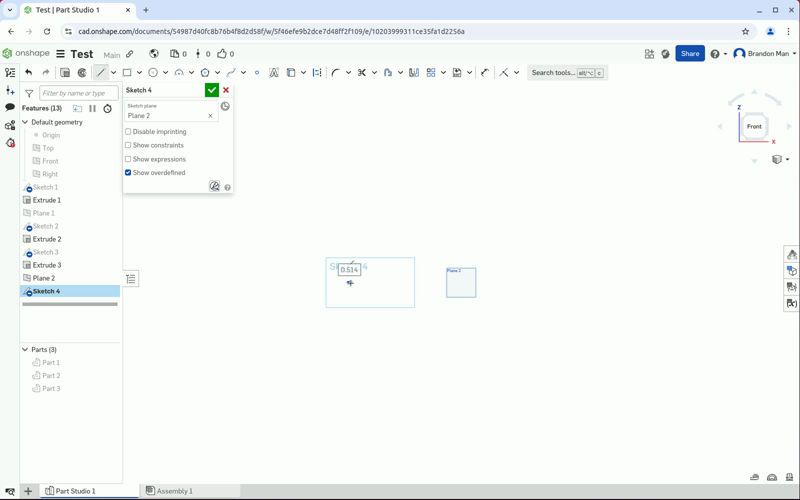
key_up(shift)
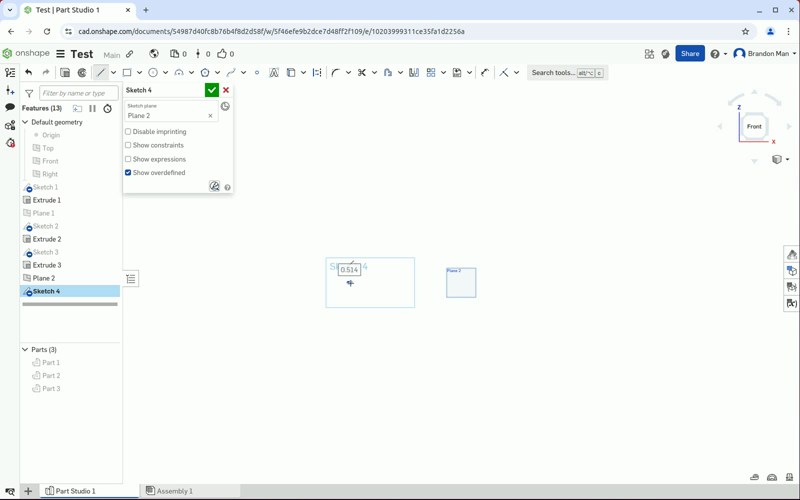
key_down(shift)
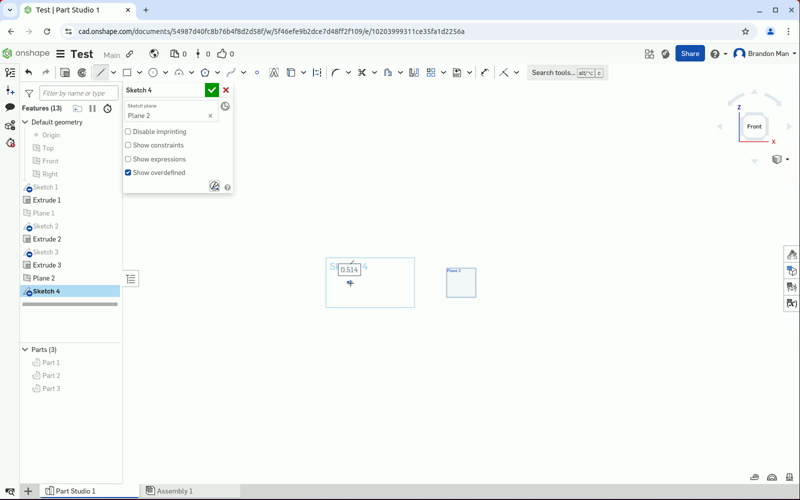
mouse_move(380, 282)
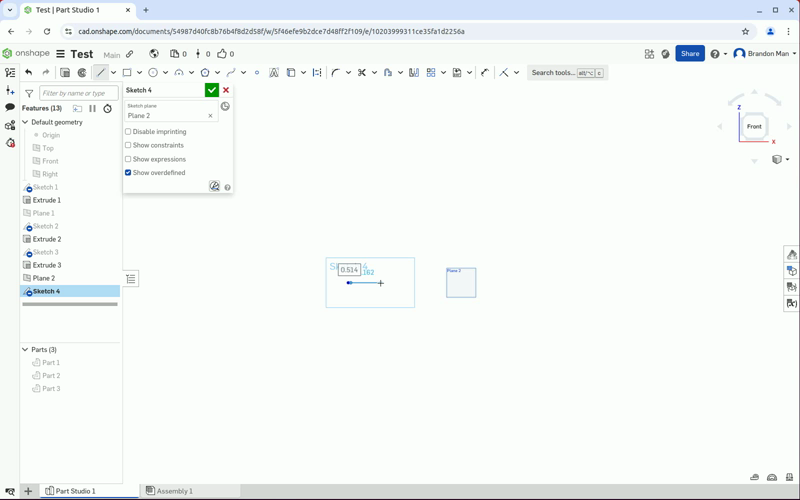
mouse_move(350, 259)
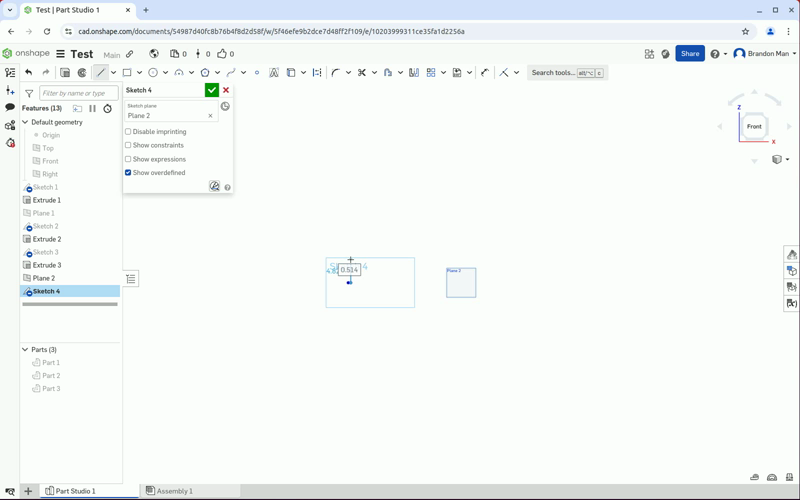
click(350, 259)
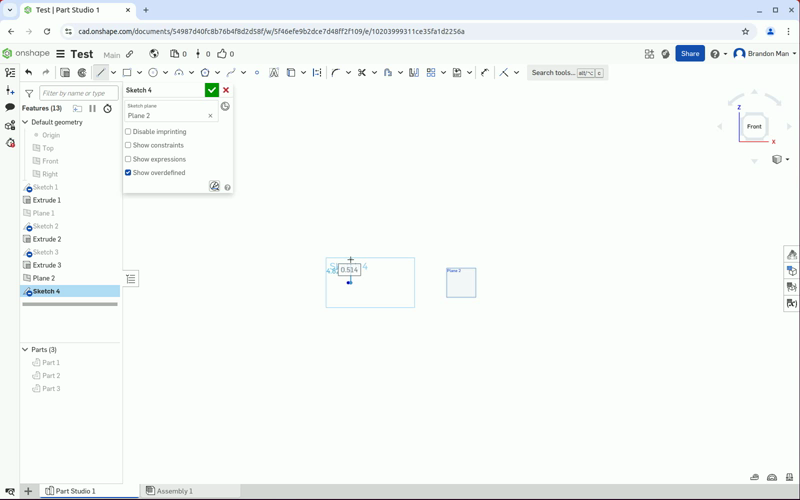
key_up(shift)
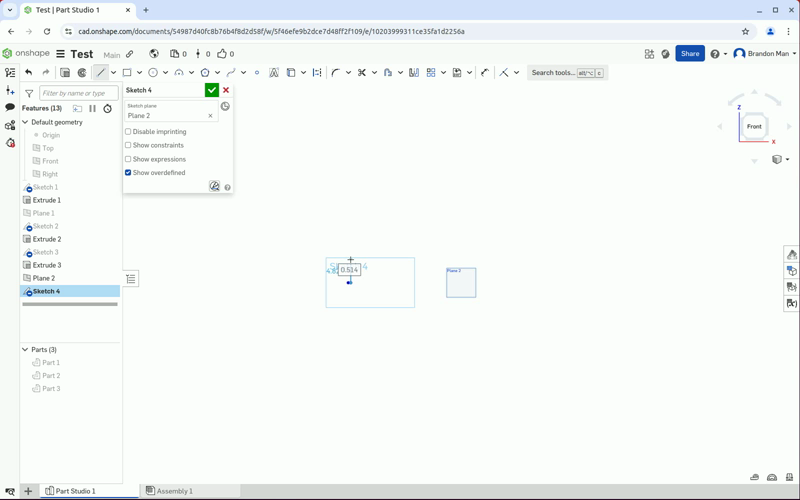
key_down(shift)
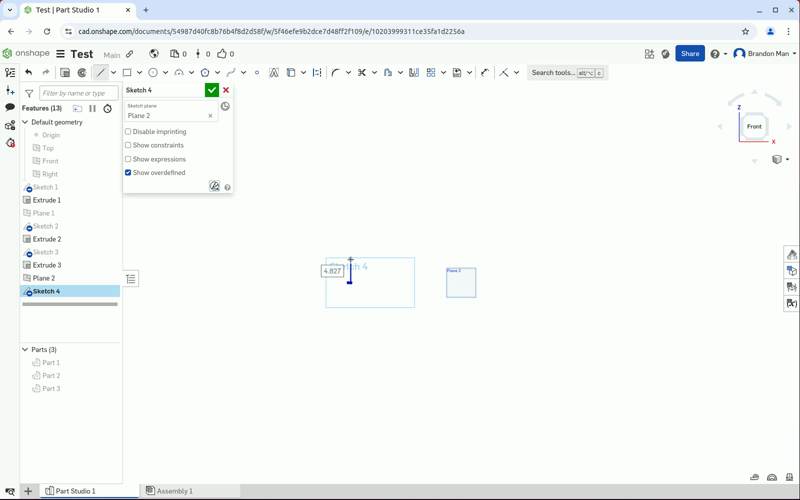
mouse_move(569, 259)
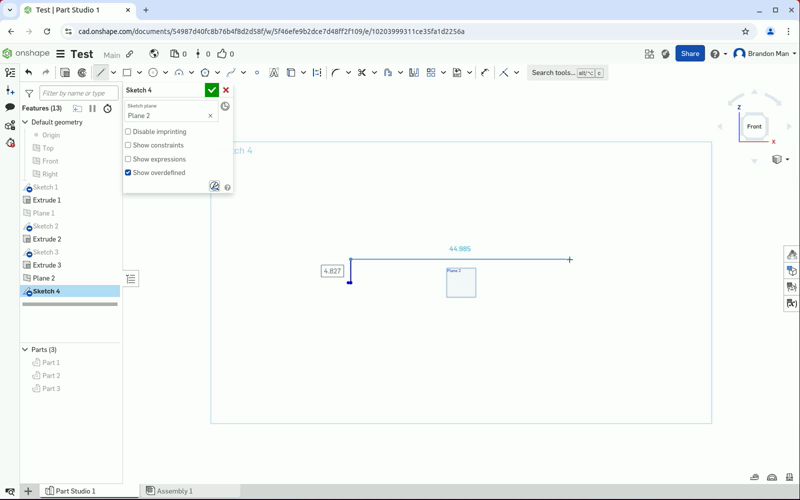
click(569, 259)
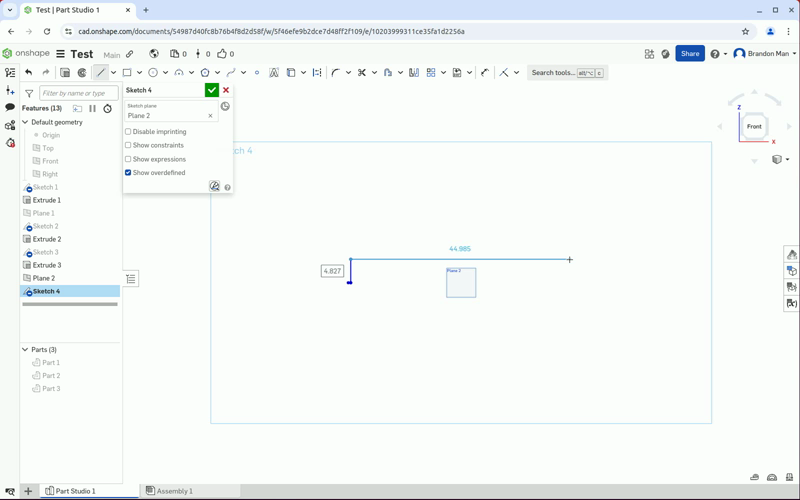
key_up(shift)
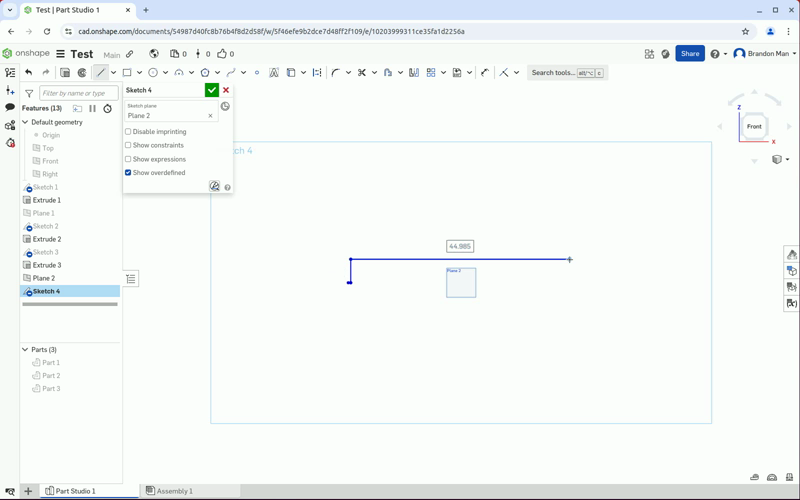
key_down(shift)
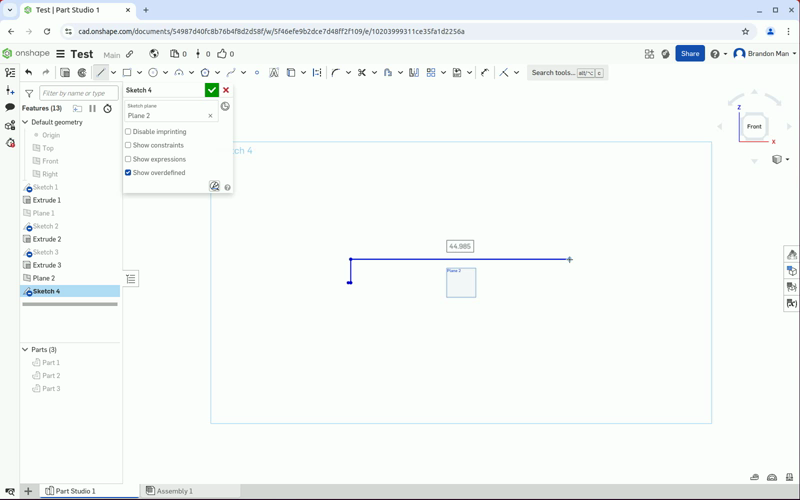
mouse_move(589, 259)
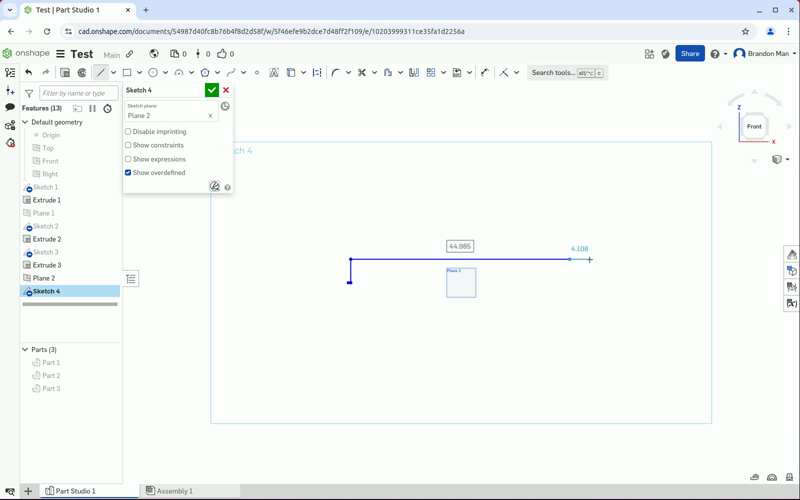
mouse_move(569, 282)
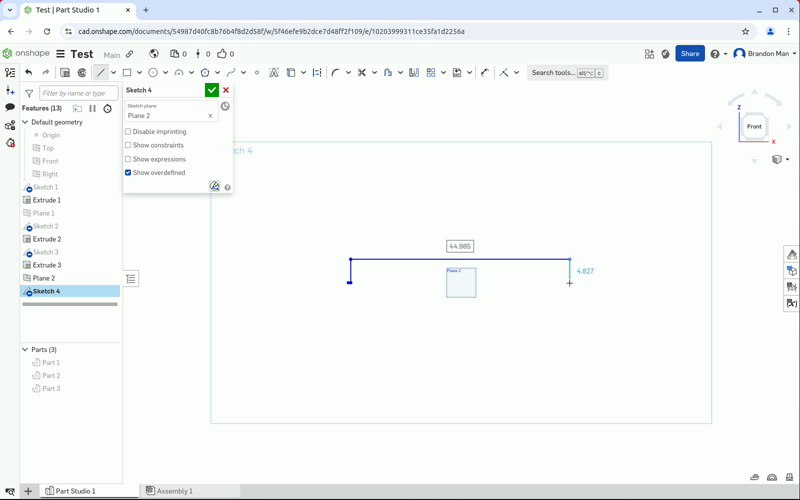
click(569, 282)
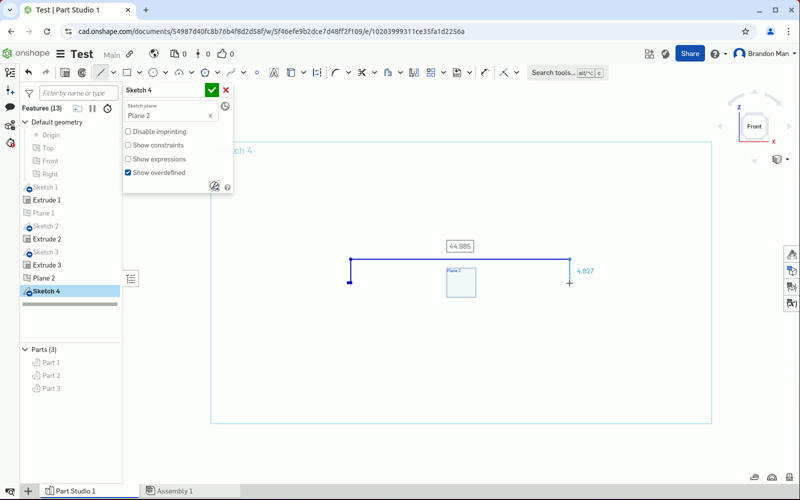
key_up(shift)
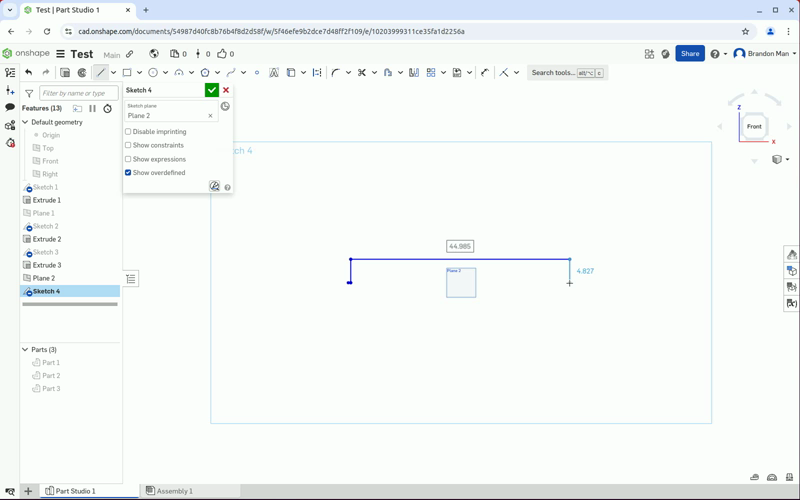
key_down(shift)
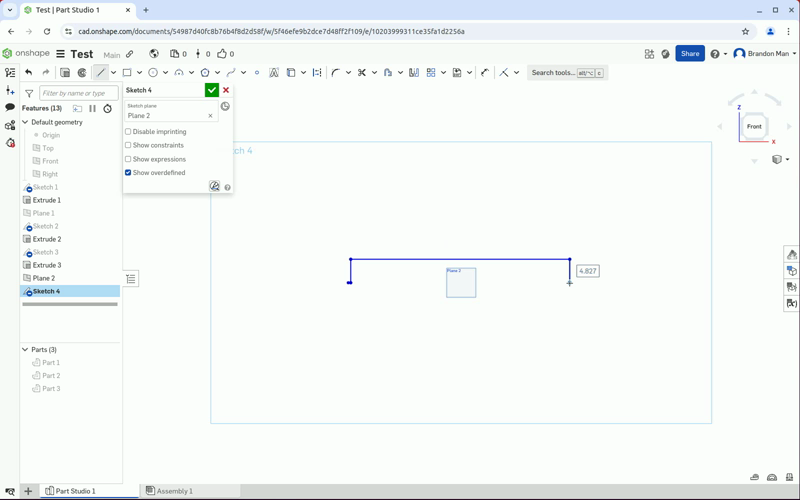
mouse_move(589, 282)
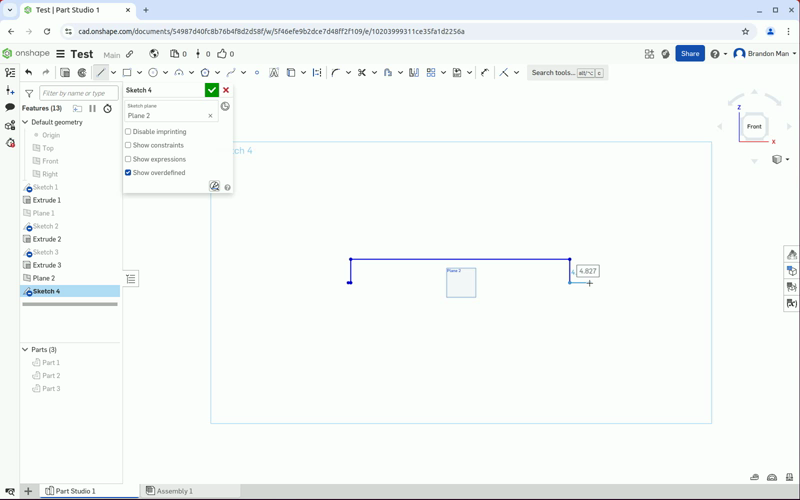
mouse_move(572, 282)
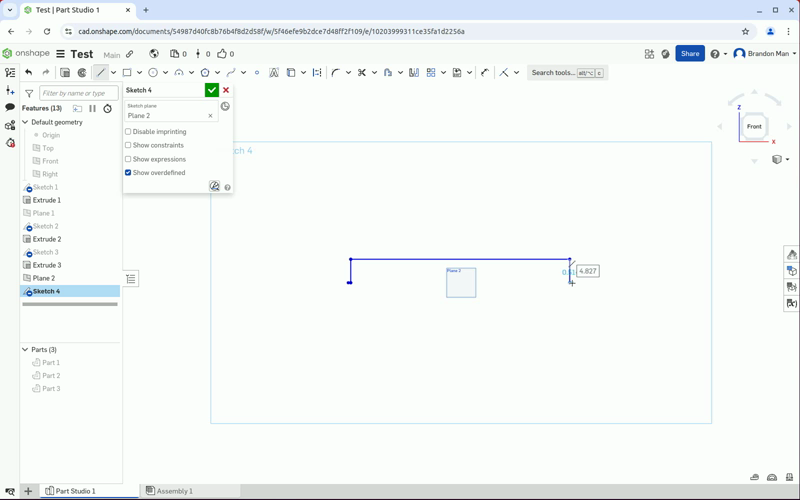
scroll(6)
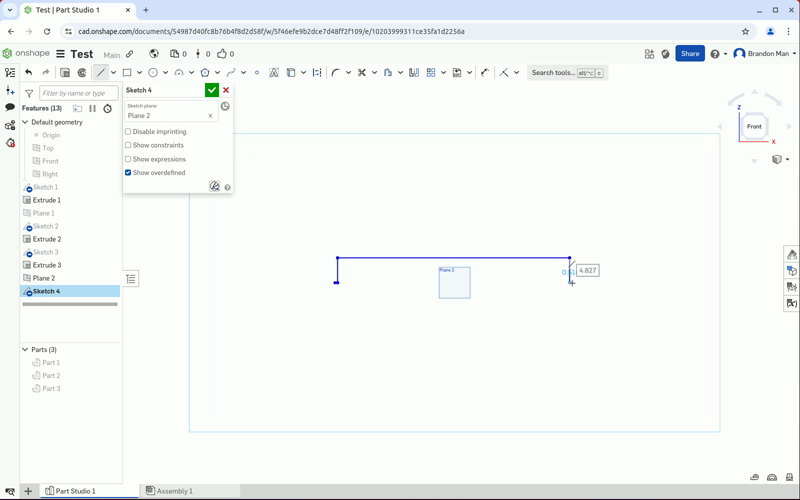
scroll(6)
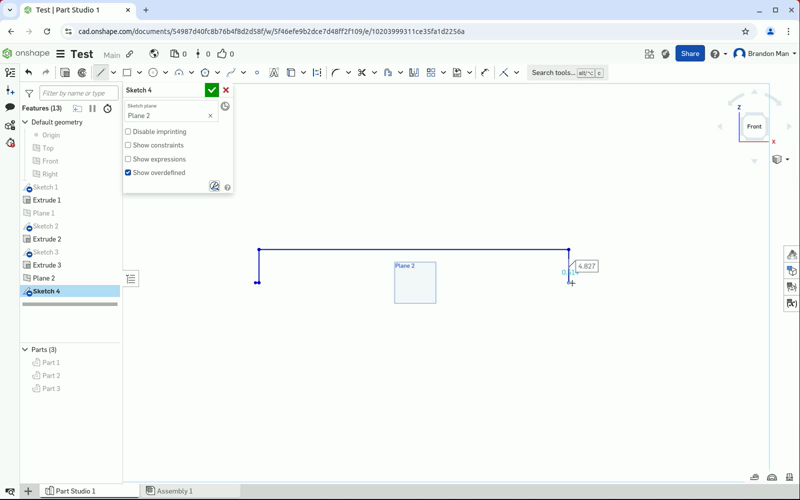
scroll(6)
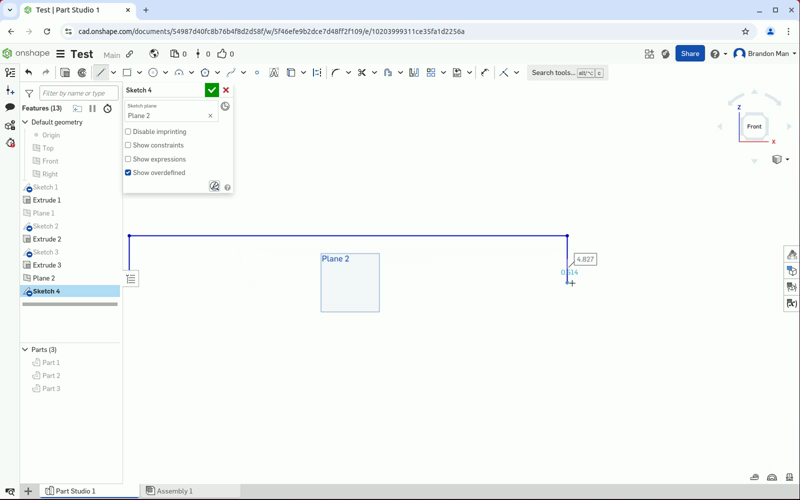
scroll(6)
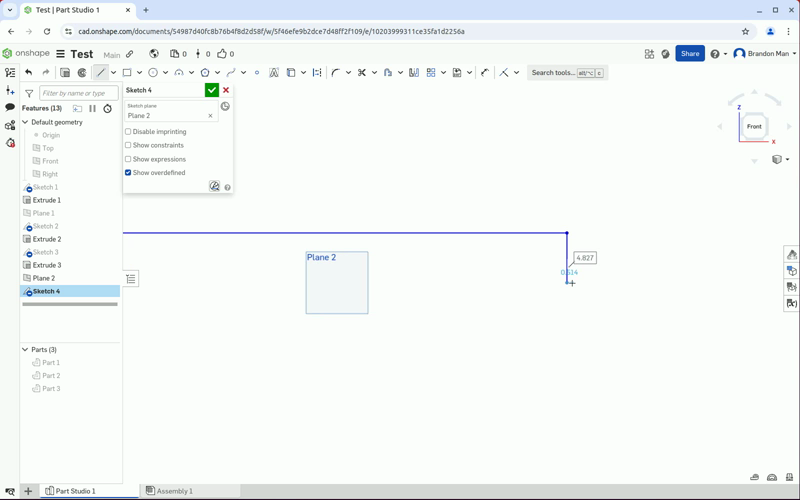
scroll(6)
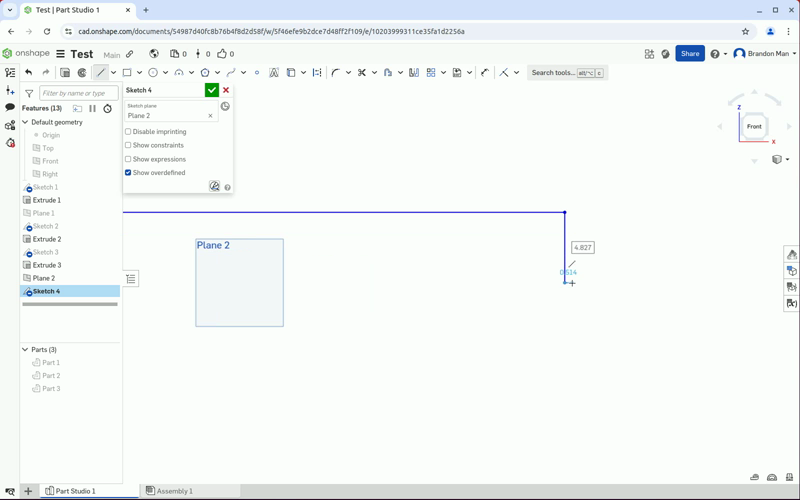
scroll(6)
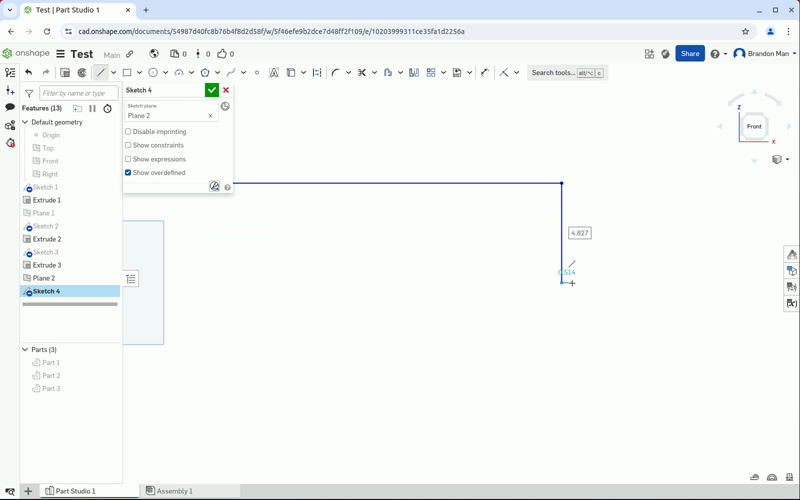
scroll(6)
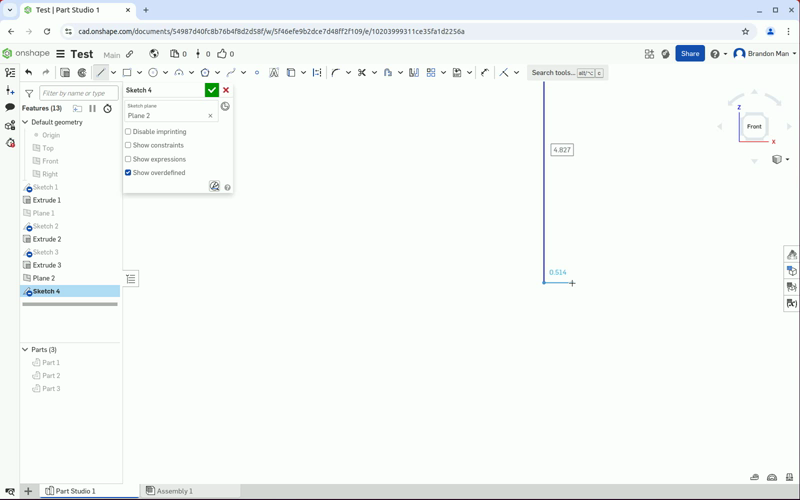
click(572, 282)
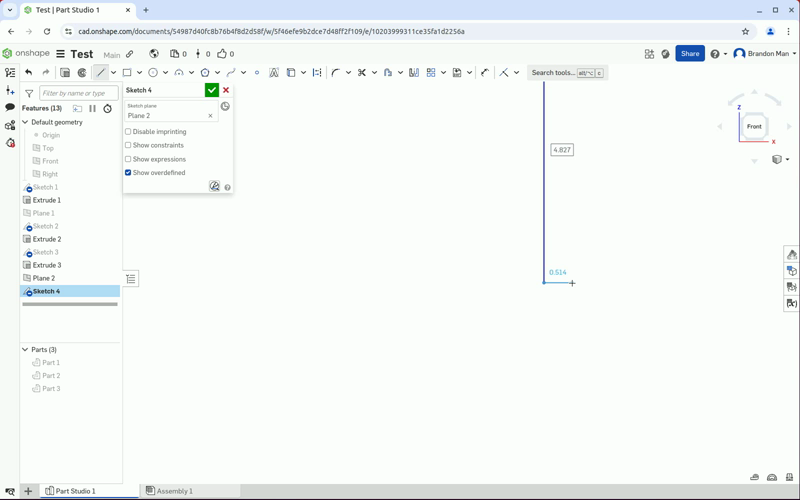
scroll(-6)
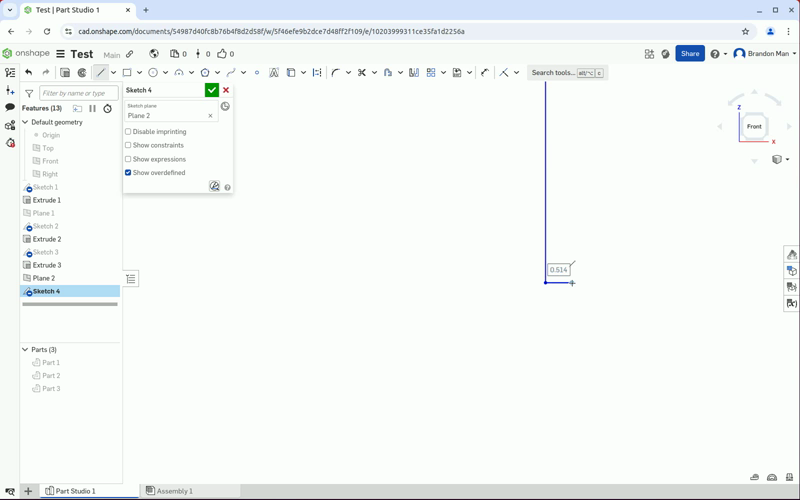
scroll(-6)
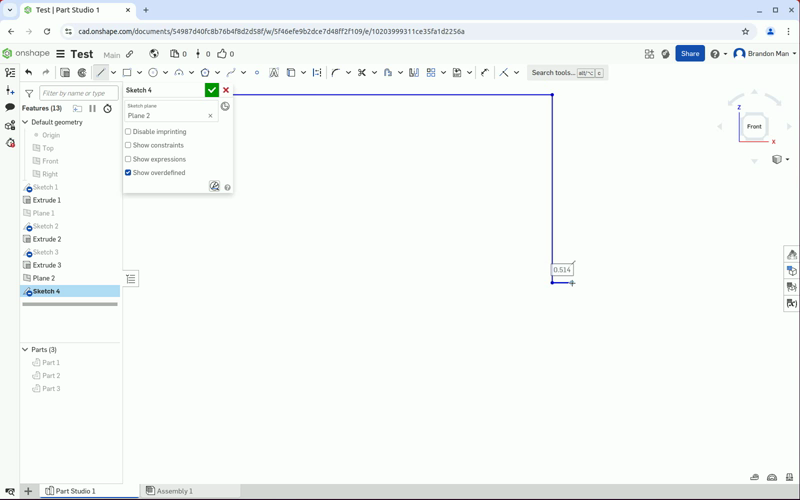
scroll(-6)
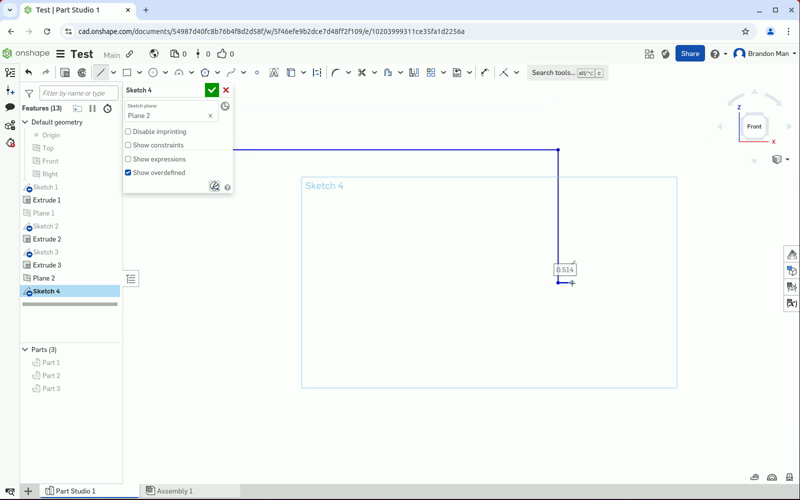
scroll(-6)
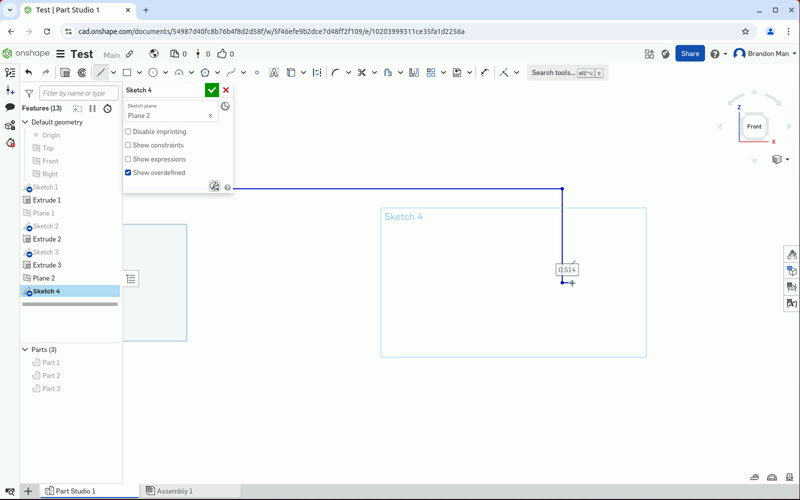
scroll(-6)
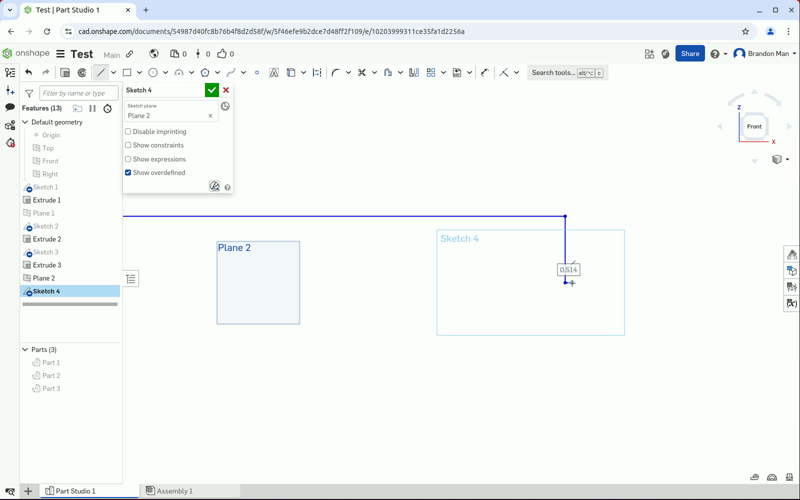
scroll(-6)
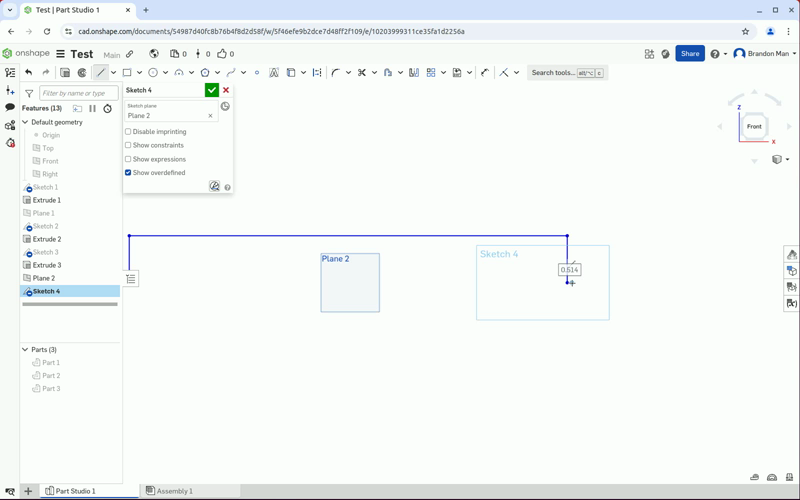
scroll(-6)
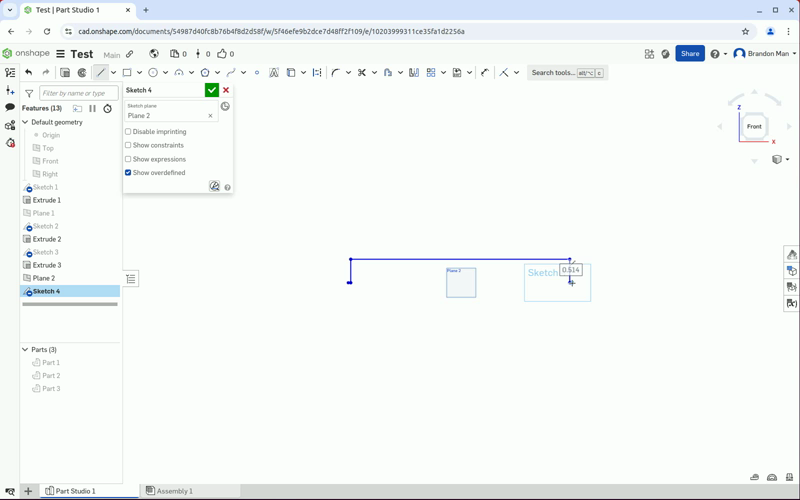
key_up(shift)
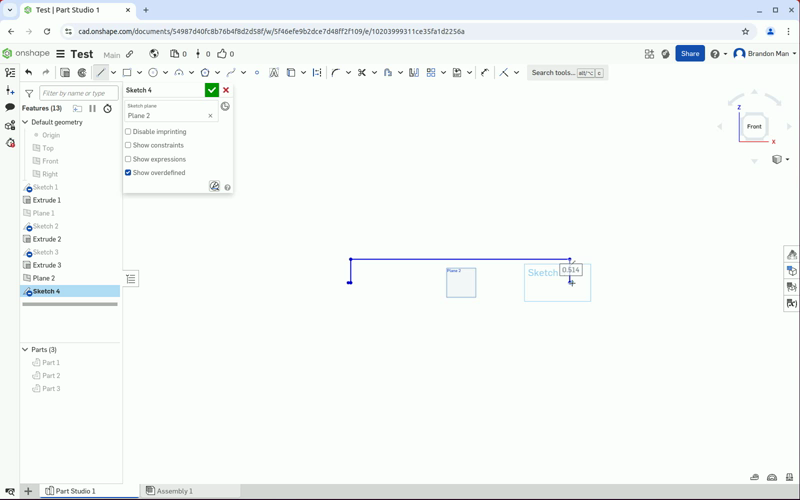
key_down(shift)
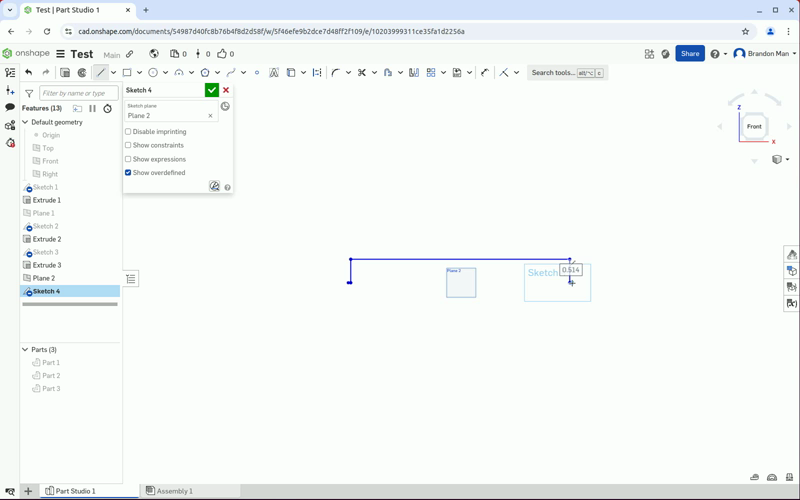
mouse_move(589, 282)
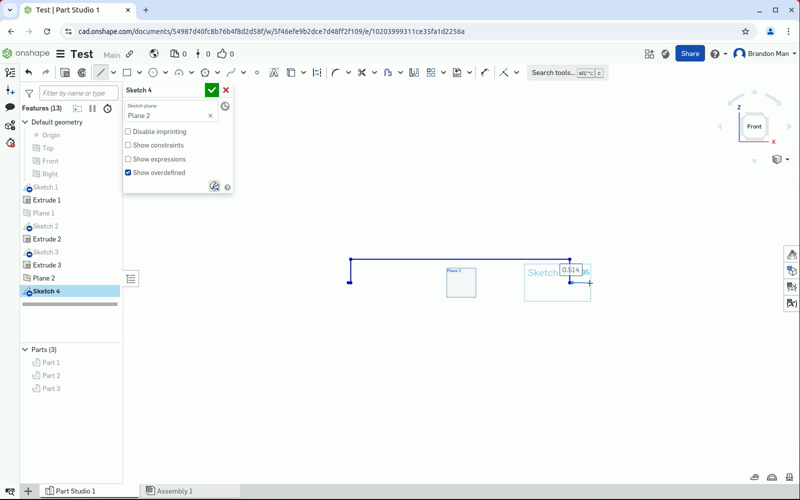
mouse_move(572, 257)
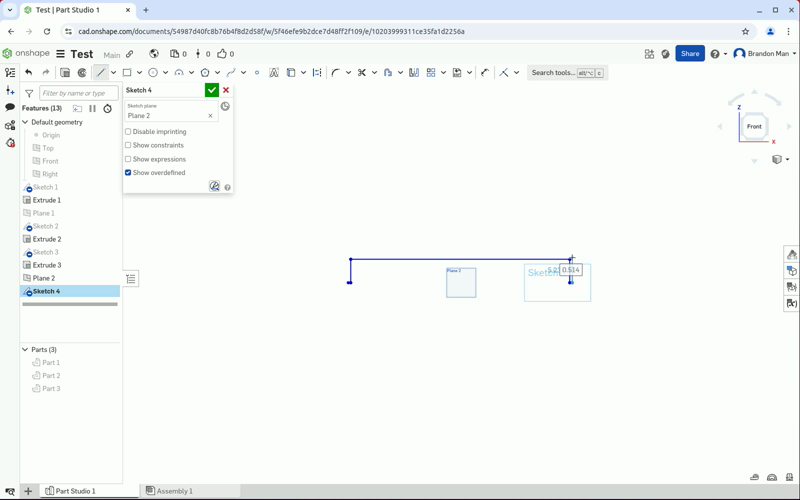
scroll(6)
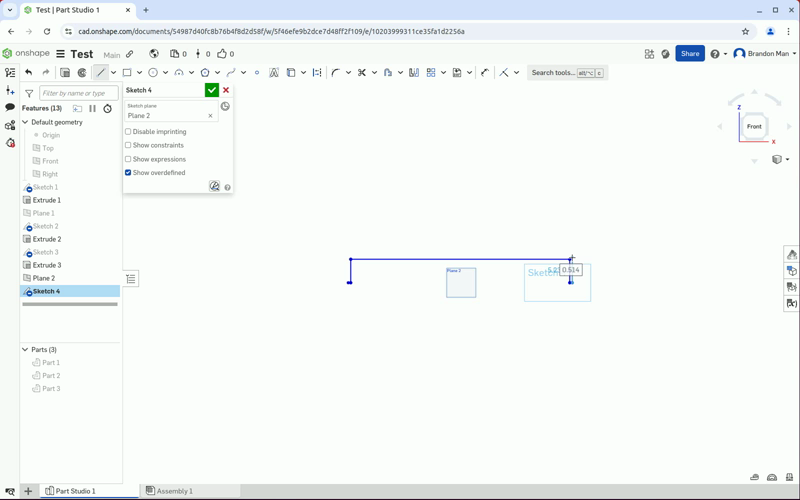
scroll(6)
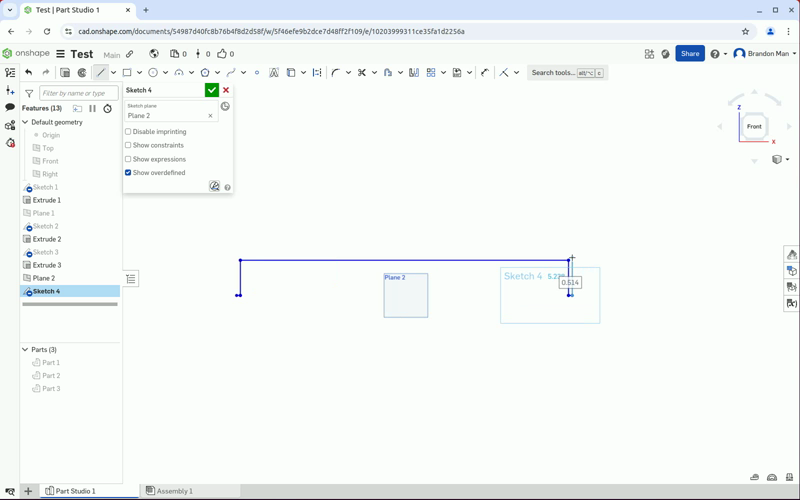
scroll(6)
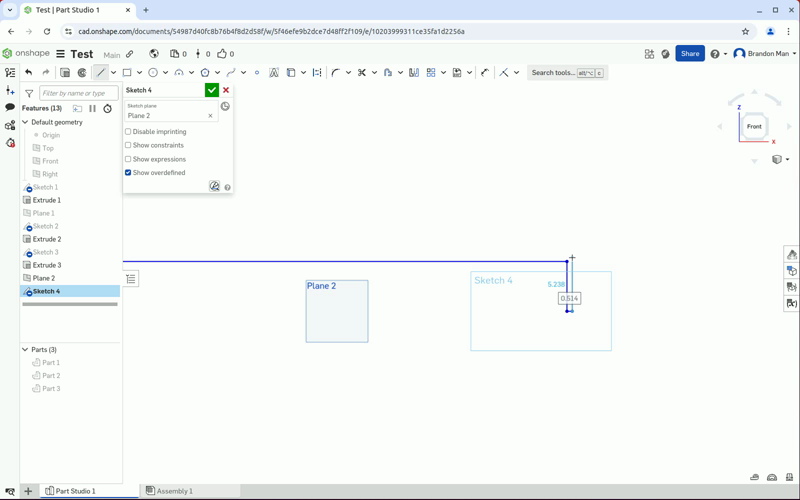
scroll(6)
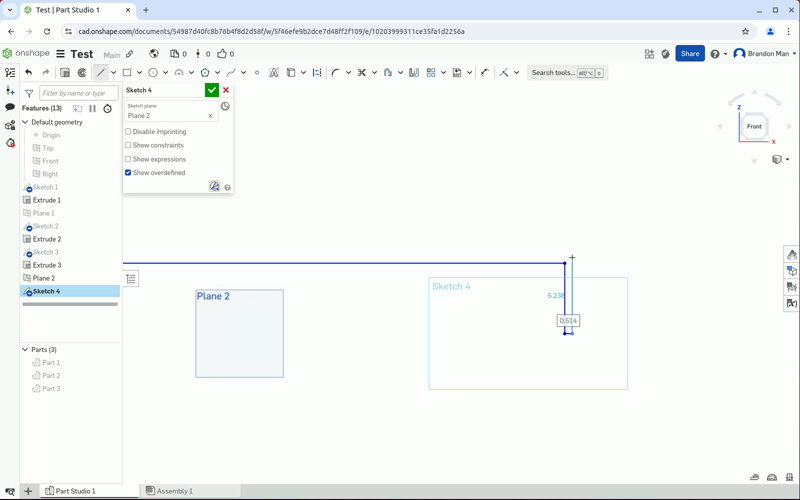
scroll(6)
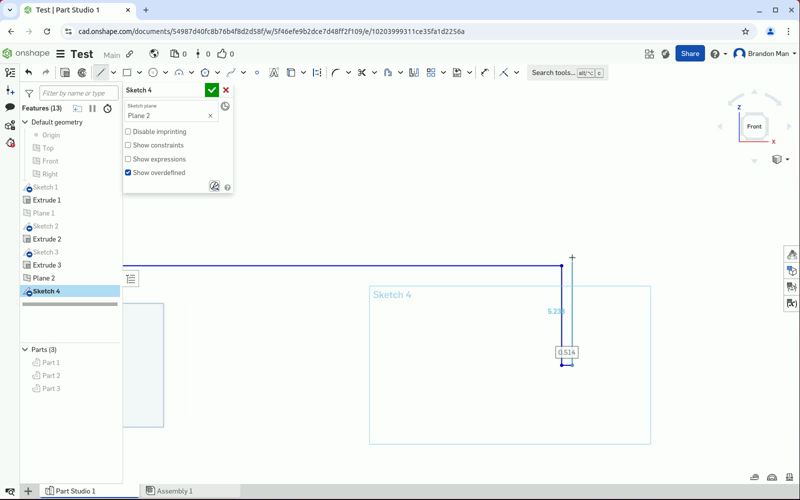
scroll(6)
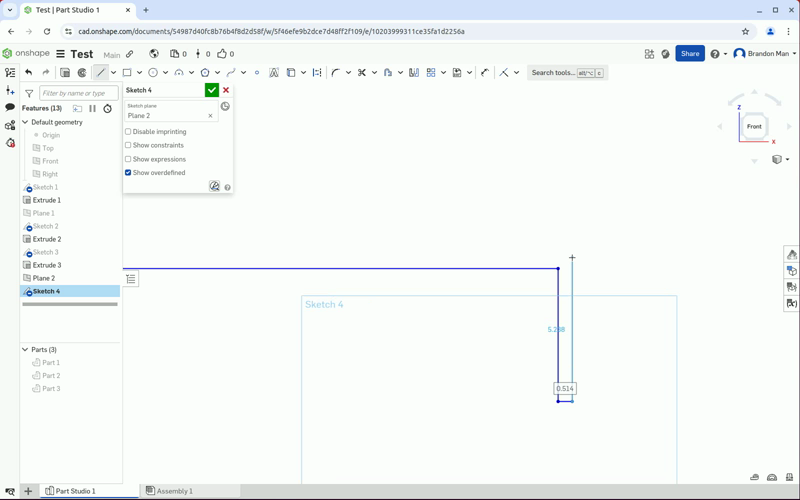
scroll(6)
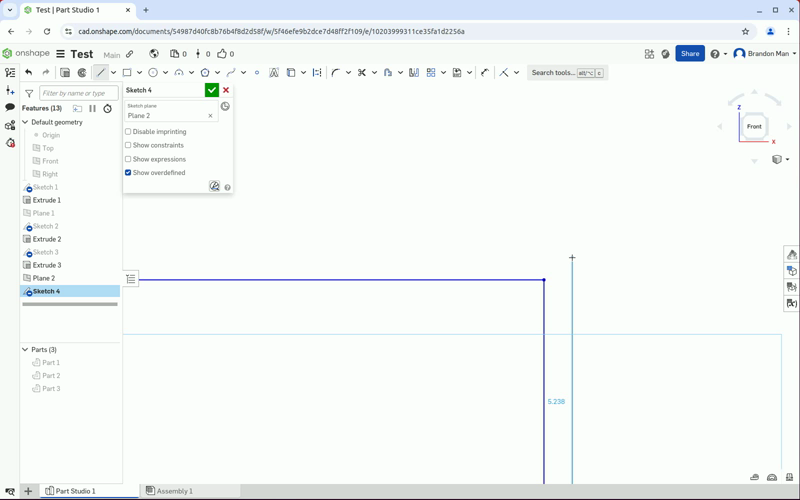
click(572, 257)
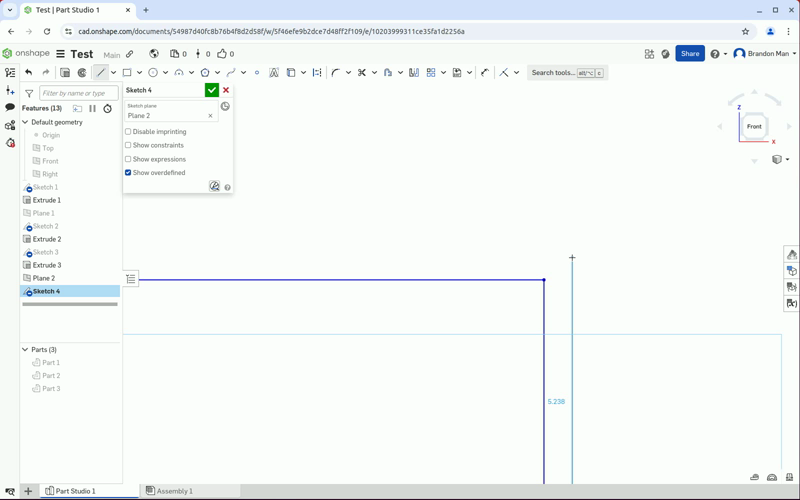
scroll(-6)
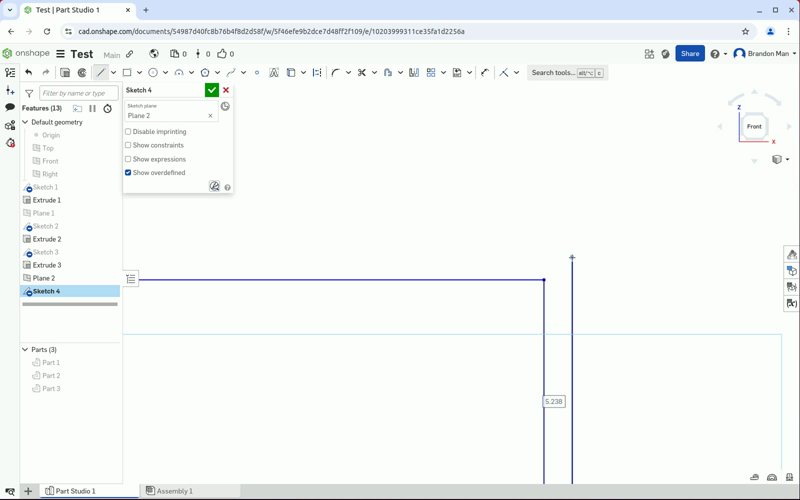
scroll(-6)
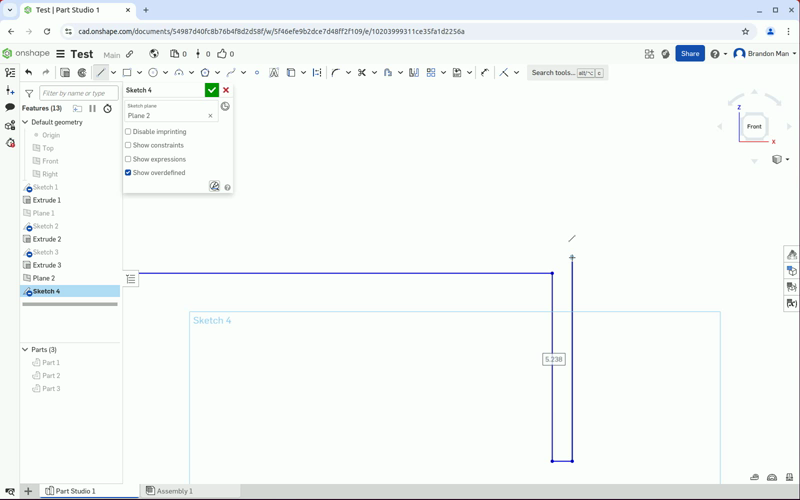
scroll(-6)
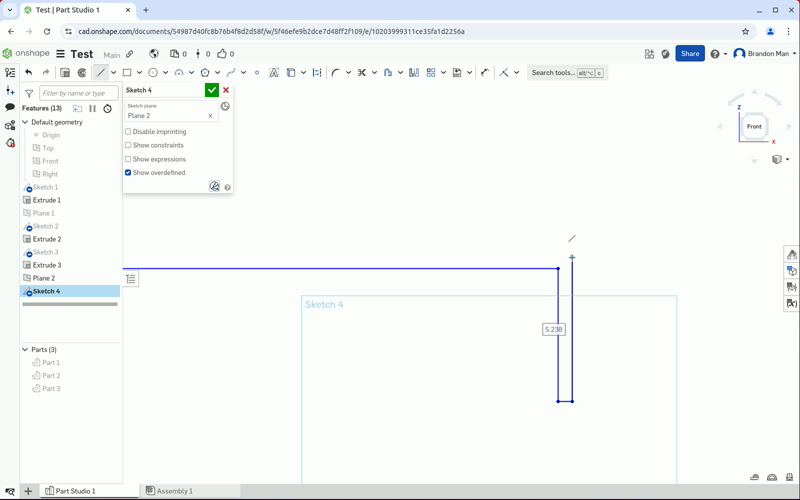
scroll(-6)
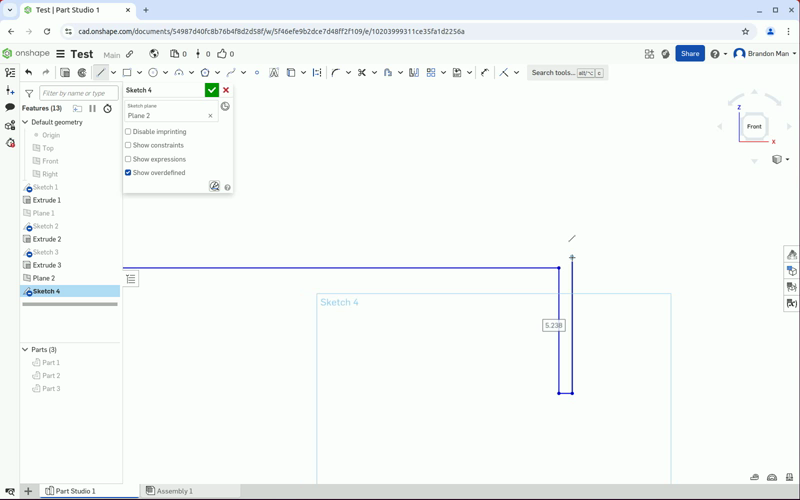
scroll(-6)
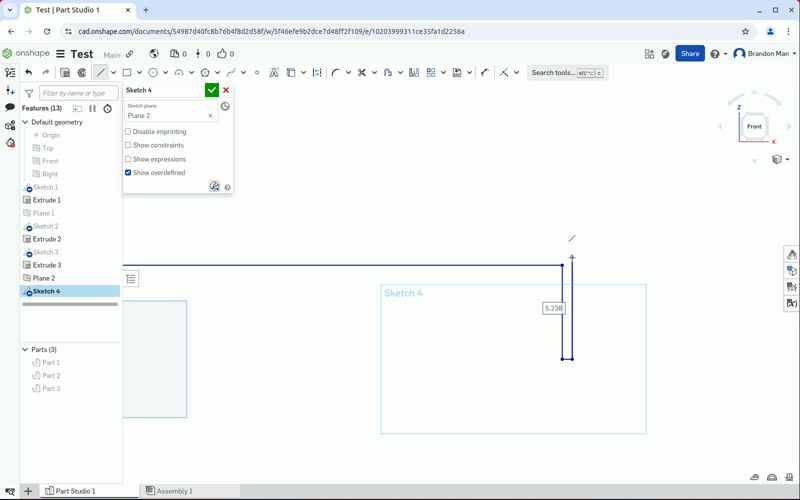
scroll(-6)
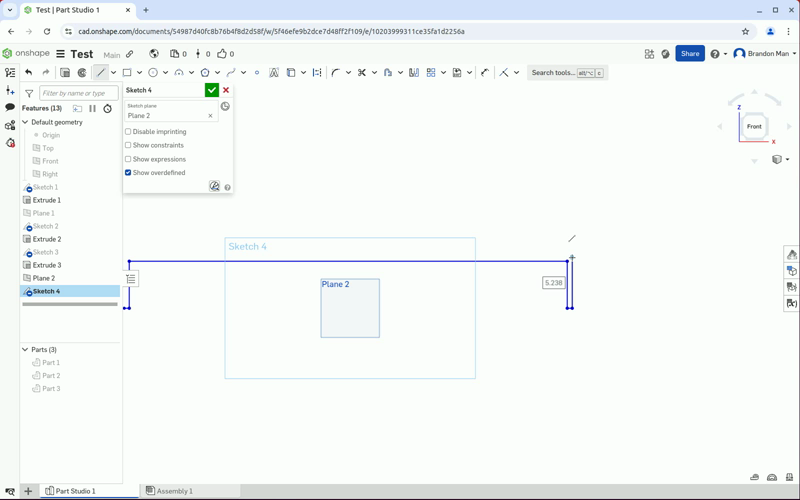
scroll(-6)
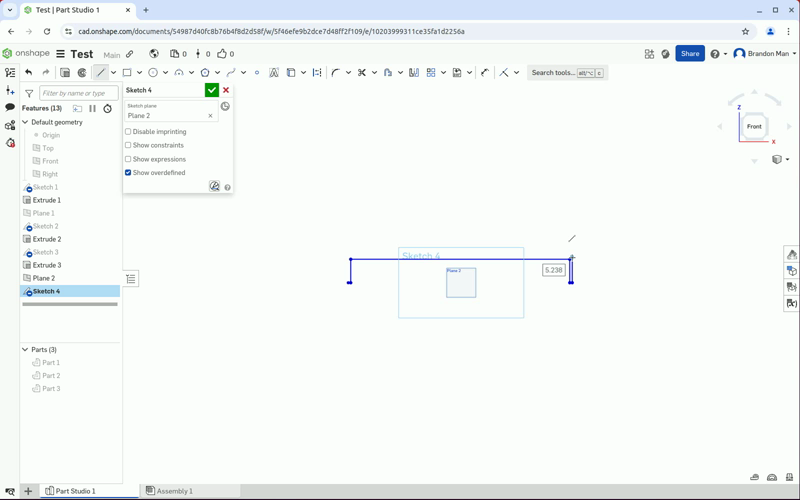
key_up(shift)
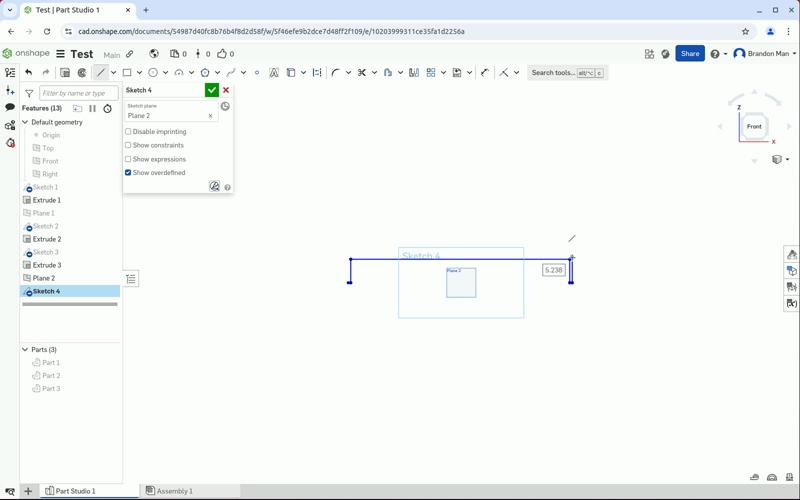
key_down(shift)
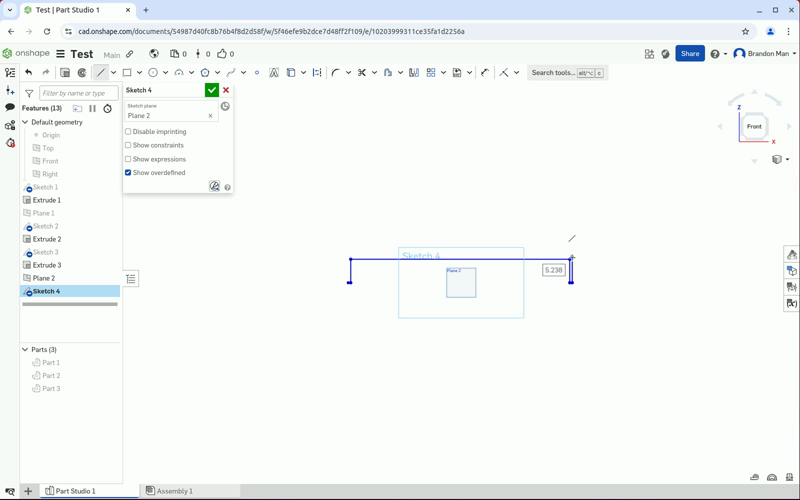
mouse_move(348, 257)
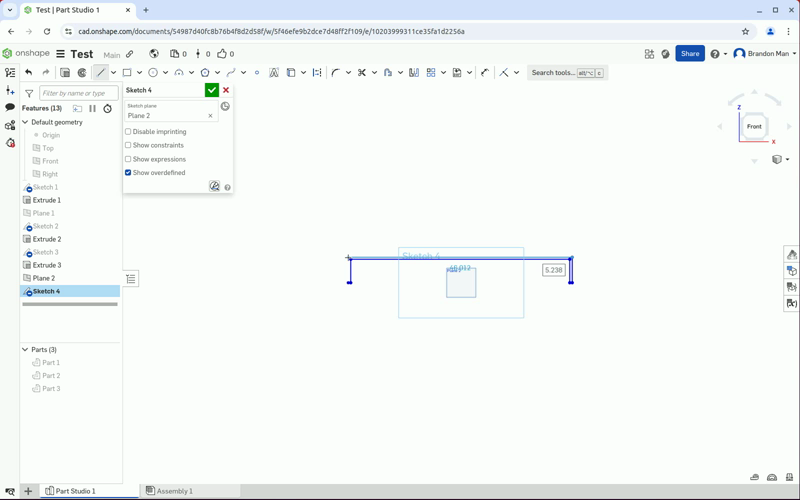
scroll(6)
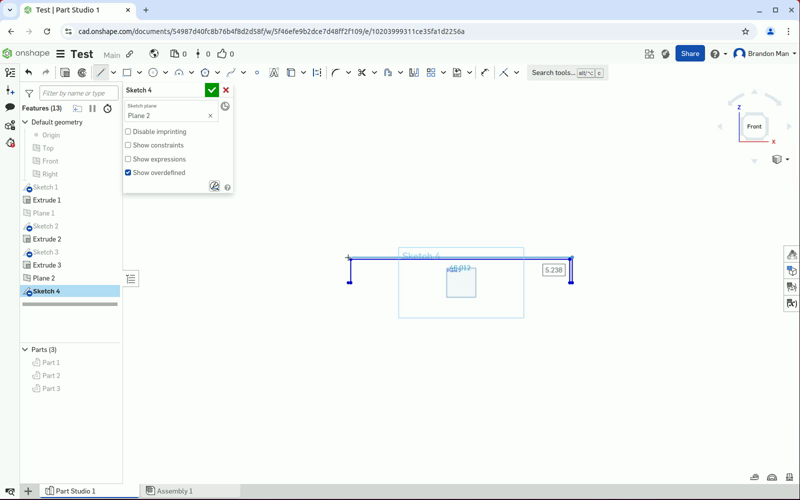
scroll(6)
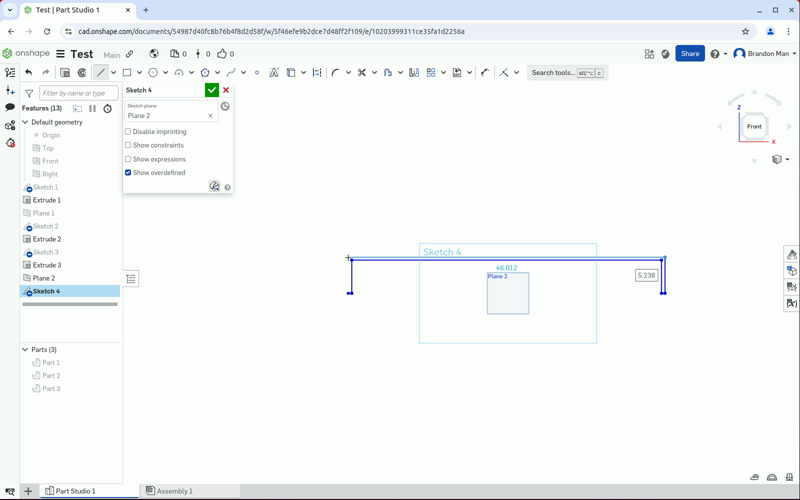
scroll(6)
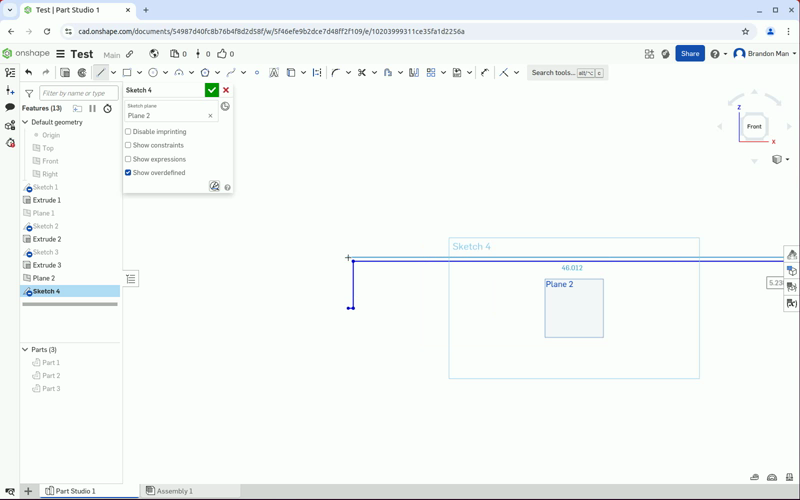
scroll(6)
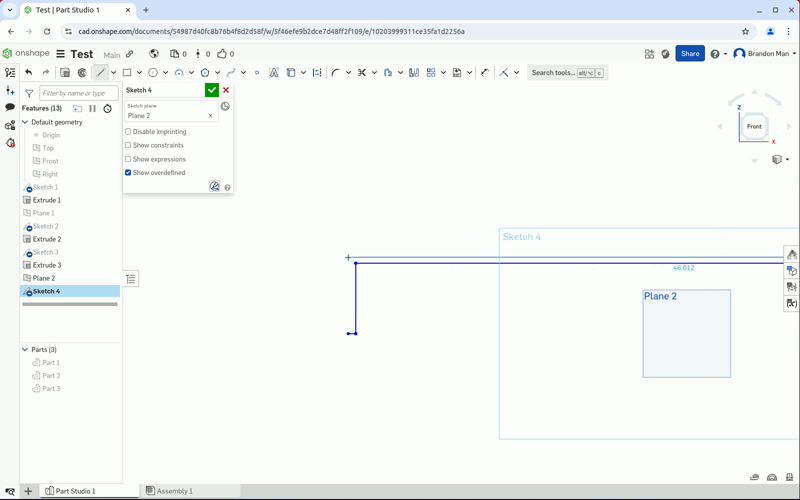
scroll(6)
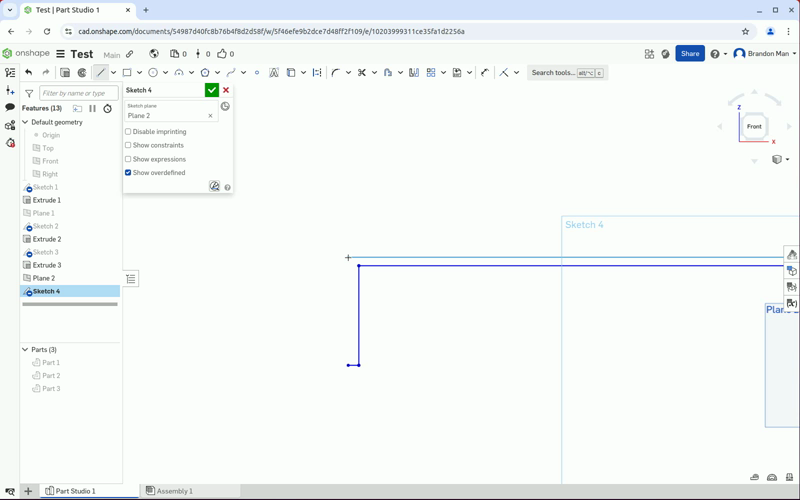
scroll(6)
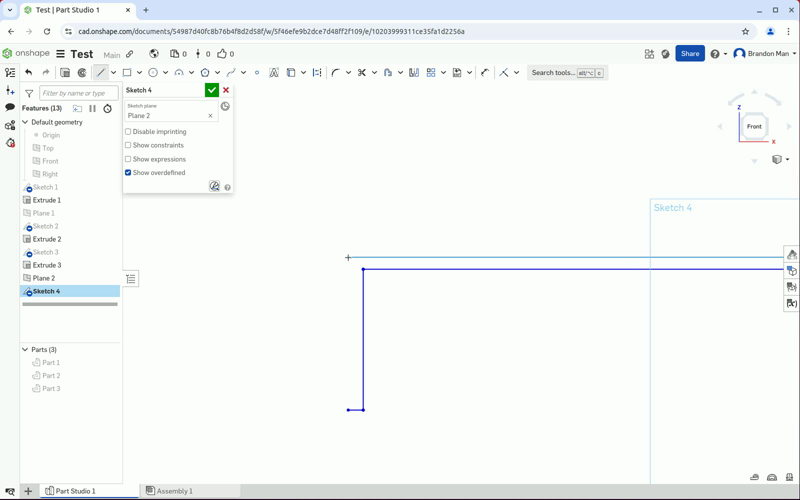
scroll(6)
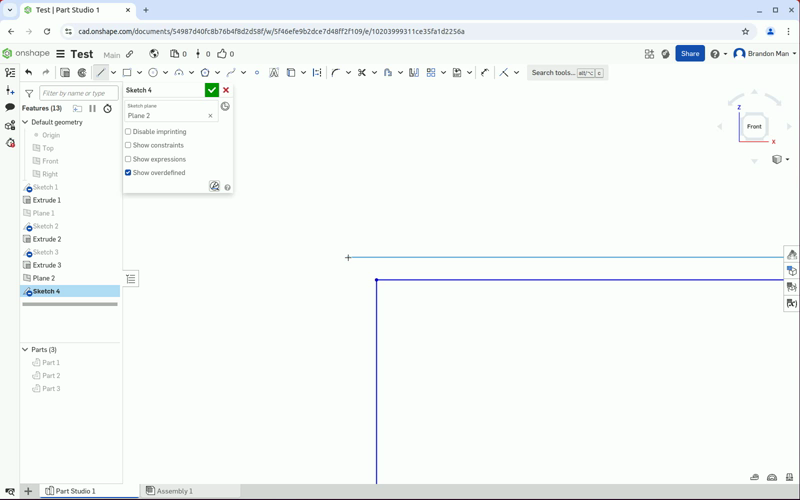
click(348, 257)
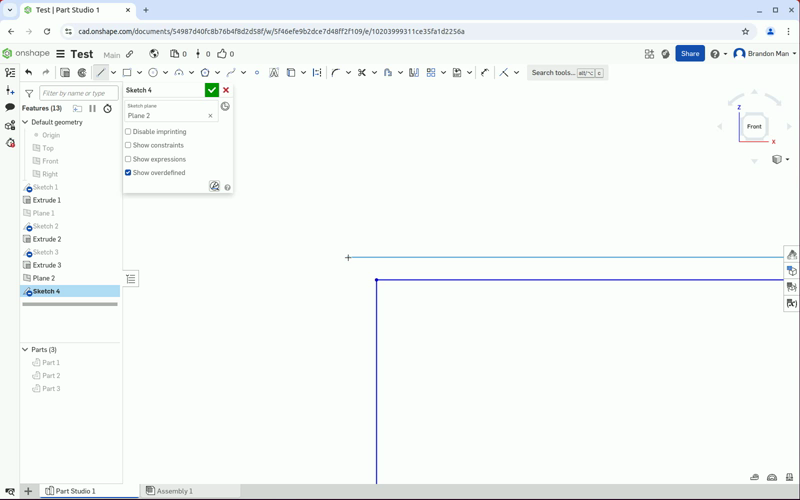
scroll(-6)
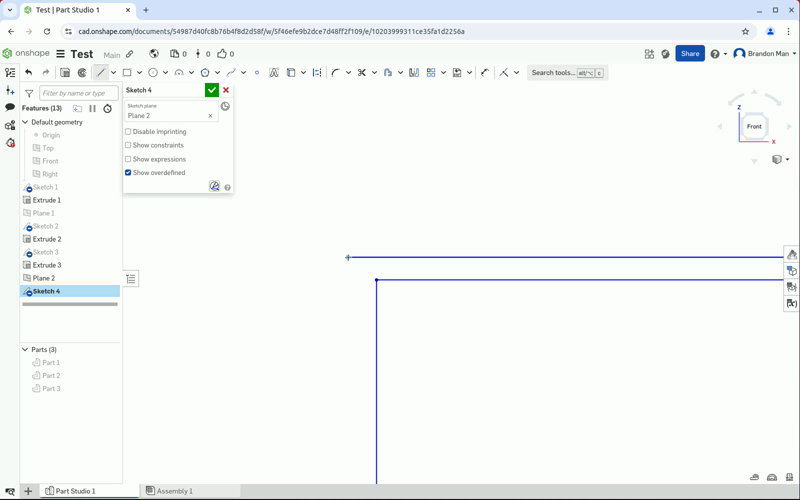
scroll(-6)
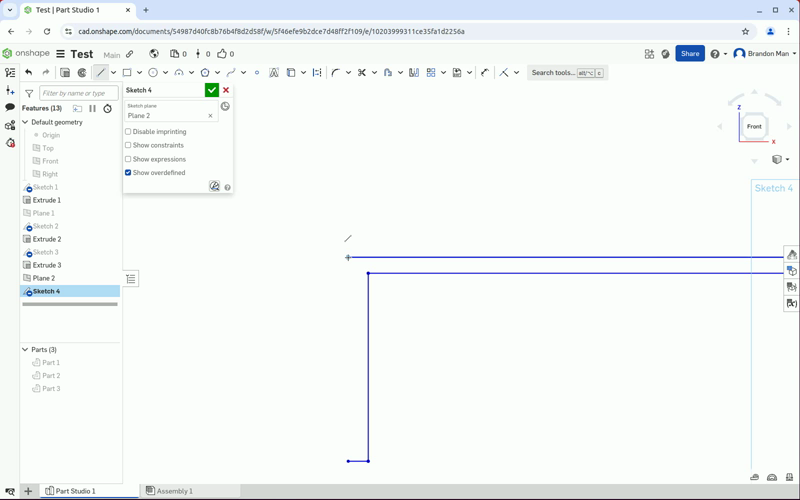
scroll(-6)
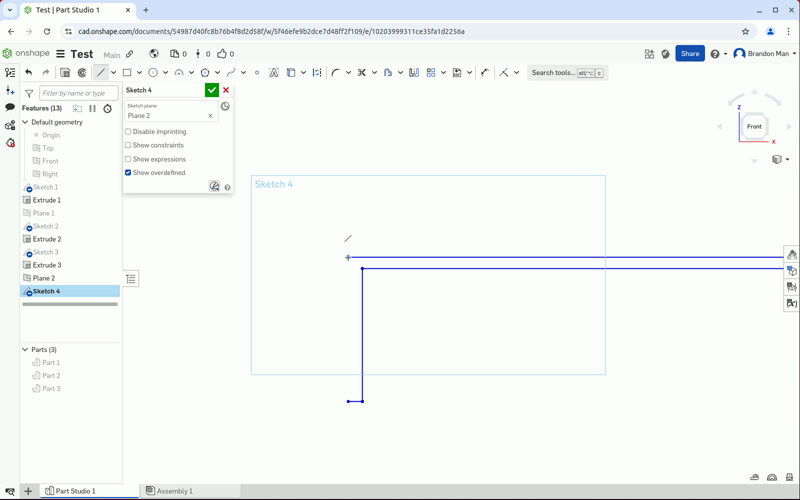
scroll(-6)
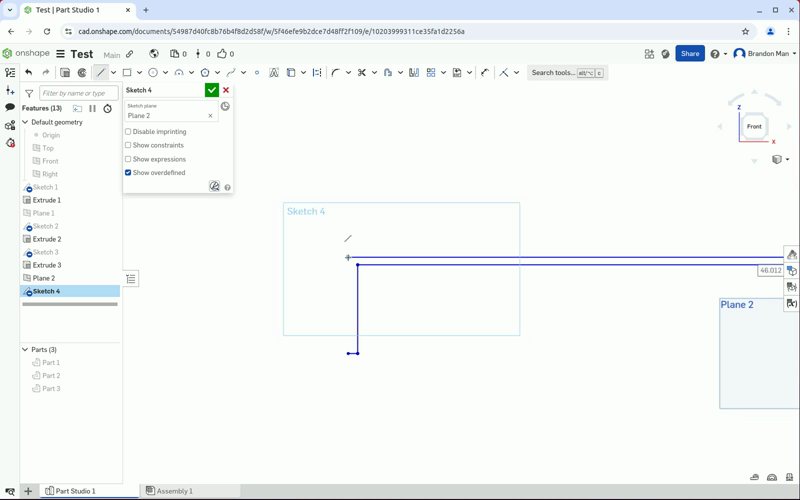
scroll(-6)
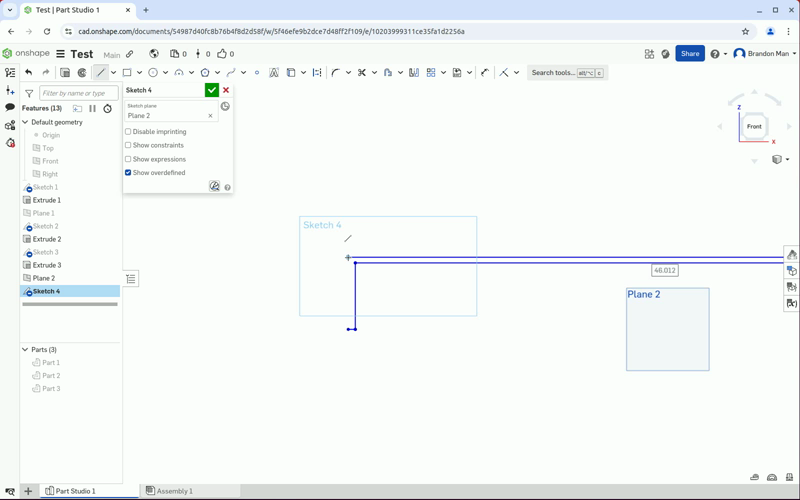
scroll(-6)
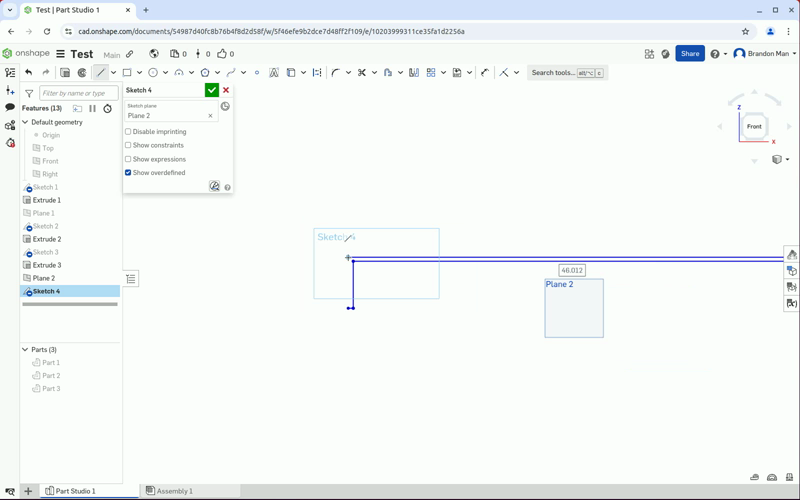
scroll(-6)
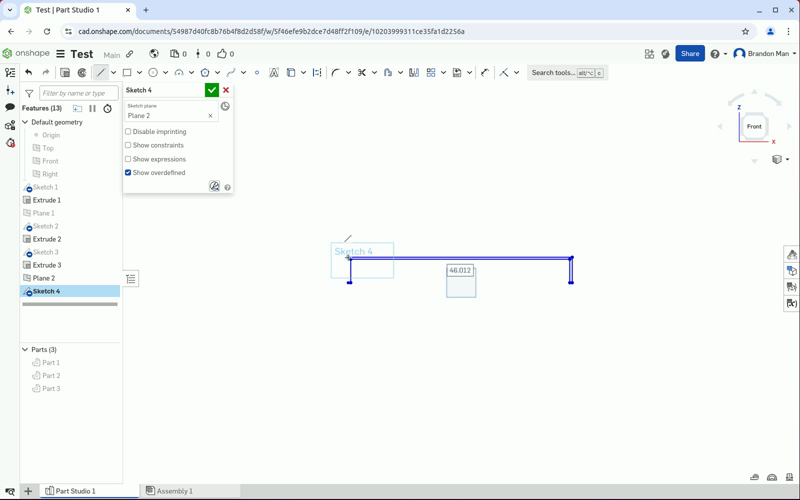
key_up(shift)
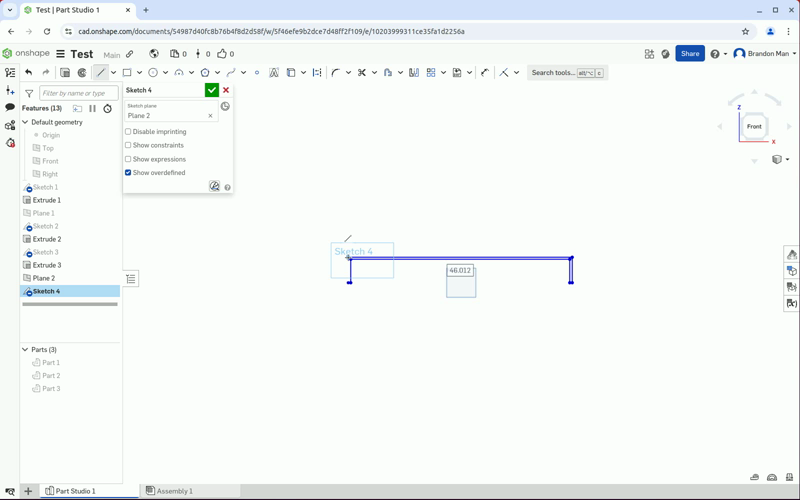
mouse_move(378, 257)
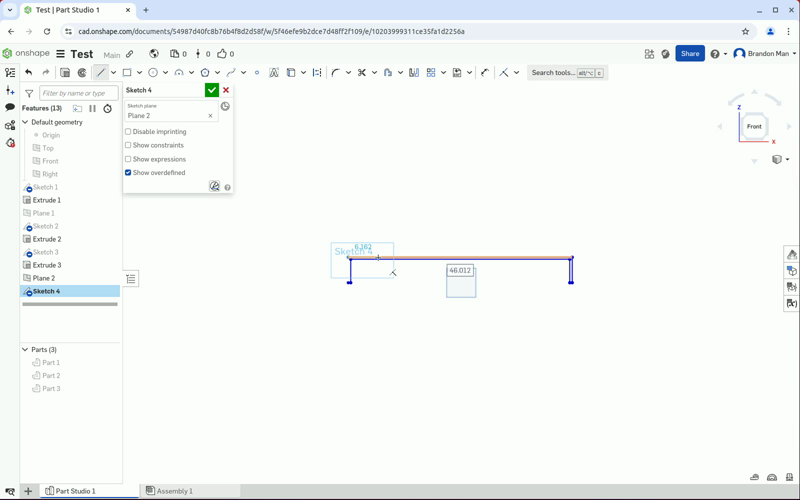
key_down(shift)
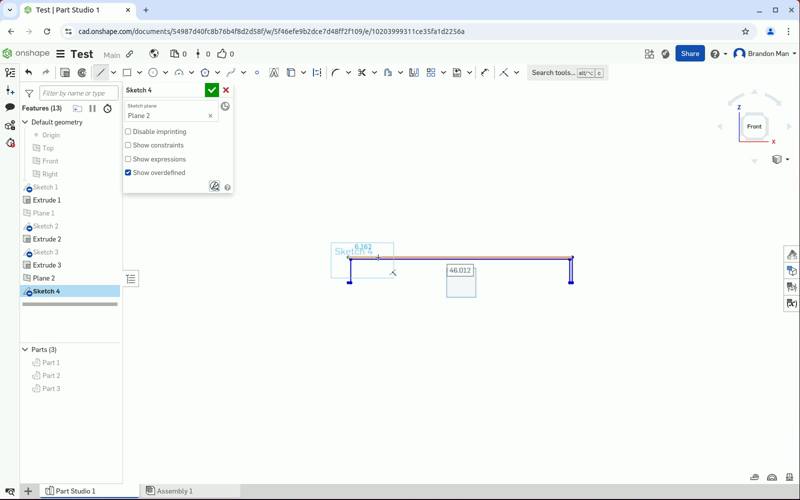
mouse_move(348, 282)
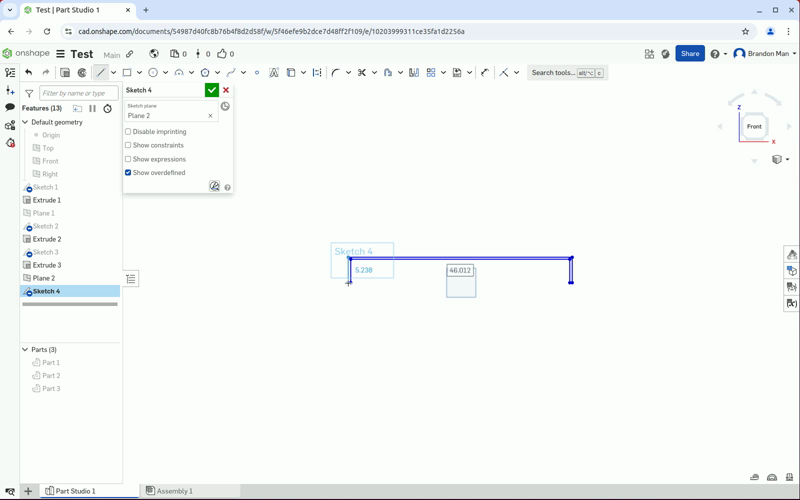
scroll(6)
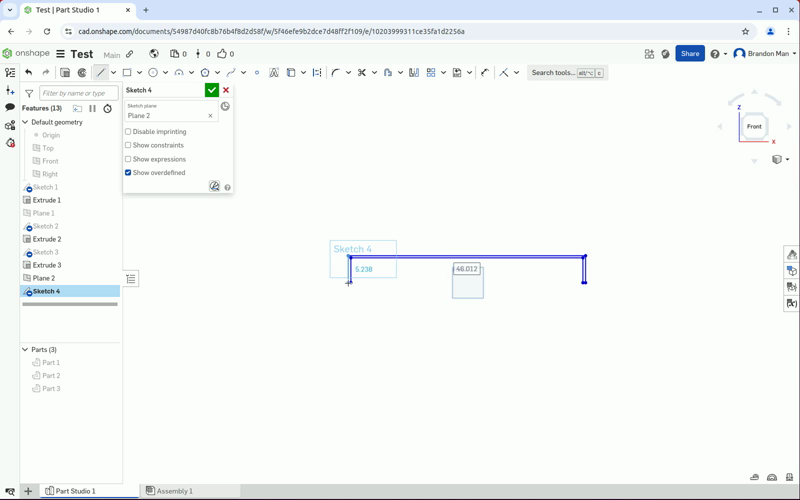
scroll(6)
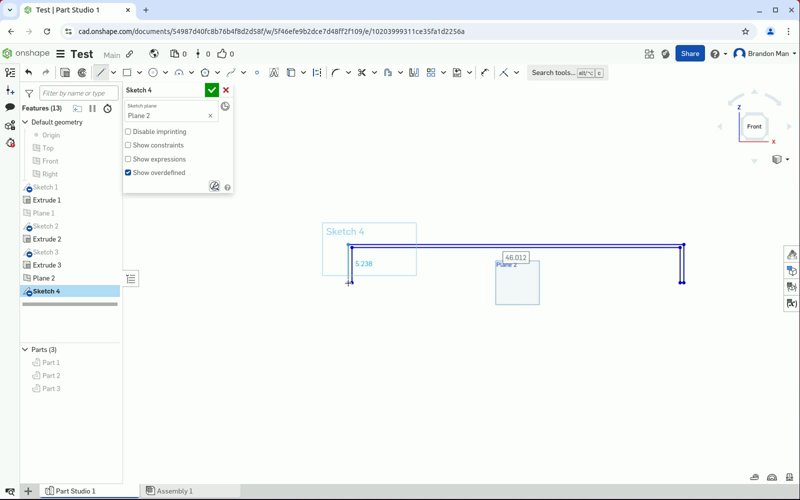
scroll(6)
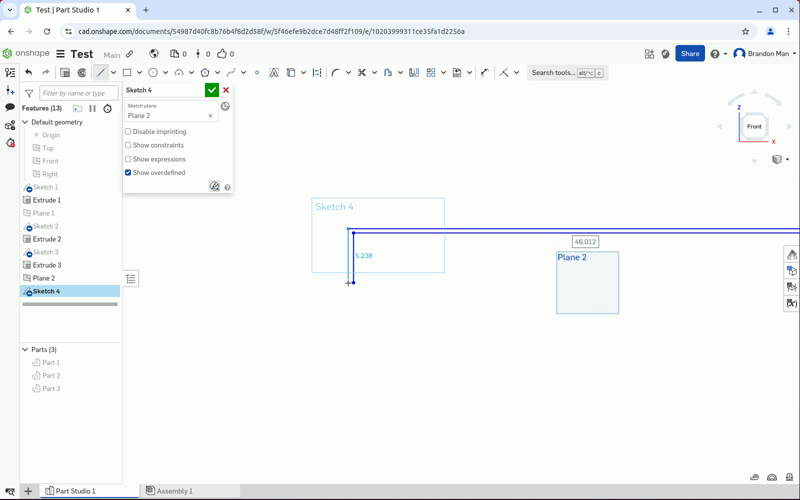
scroll(6)
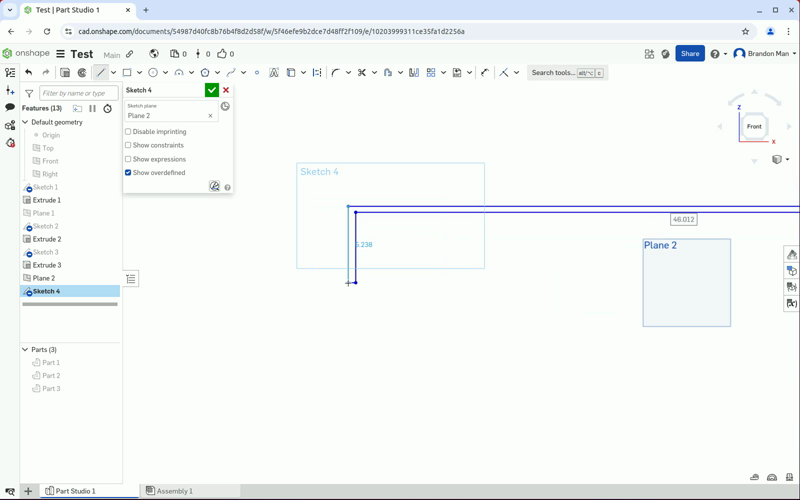
scroll(6)
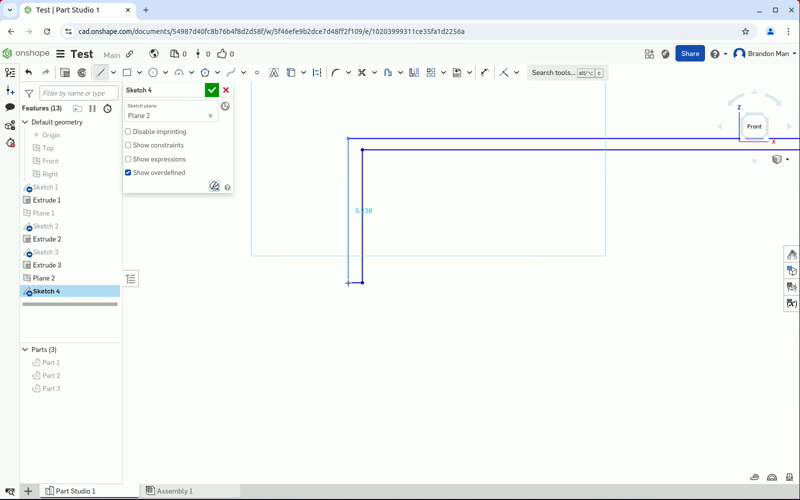
scroll(6)
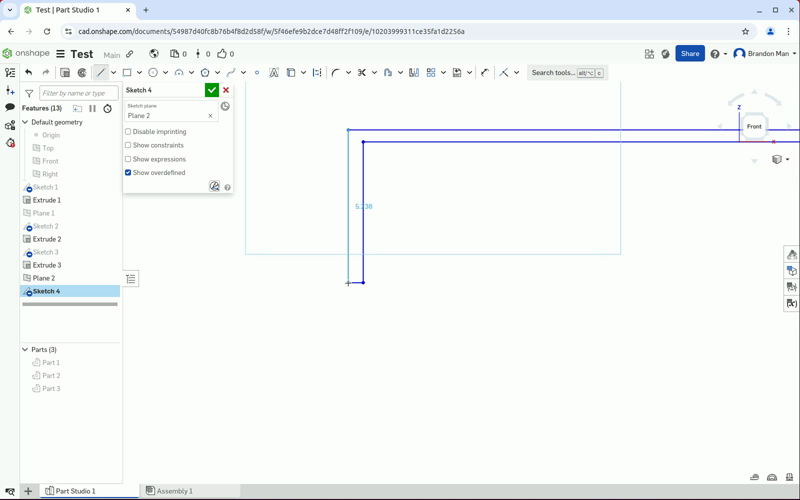
scroll(6)
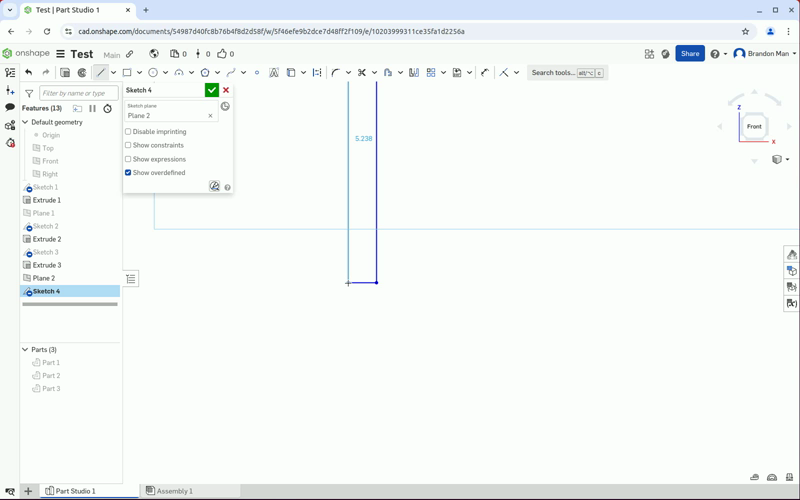
key_up(shift)
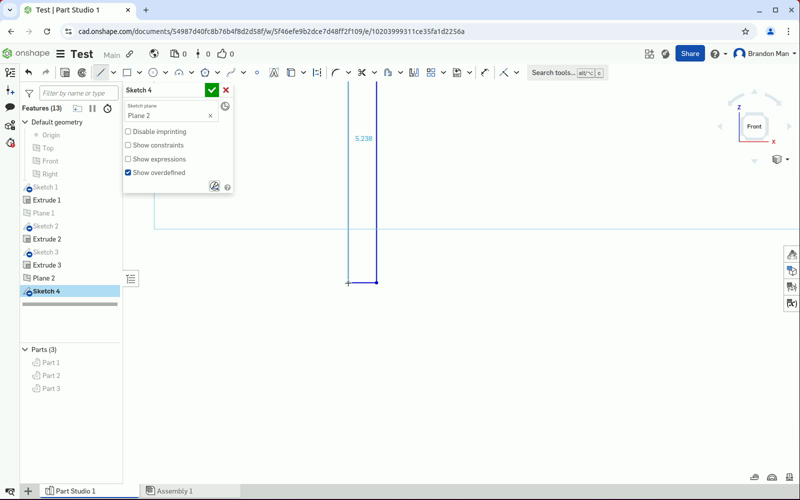
click(348, 282)
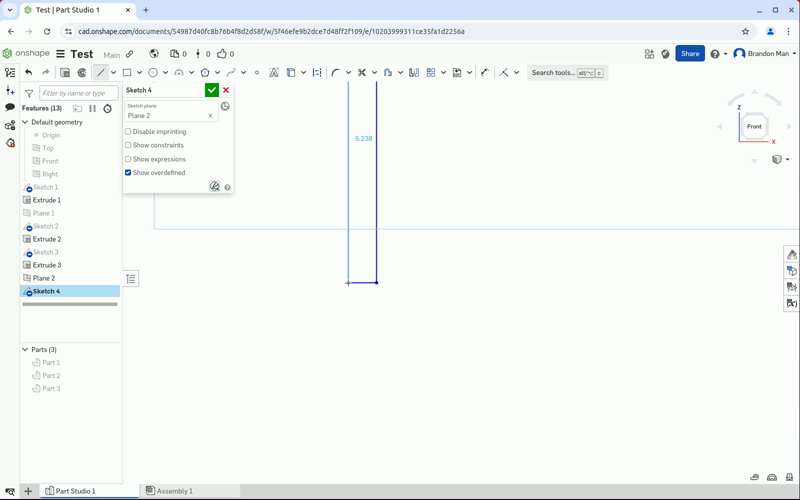
scroll(-6)
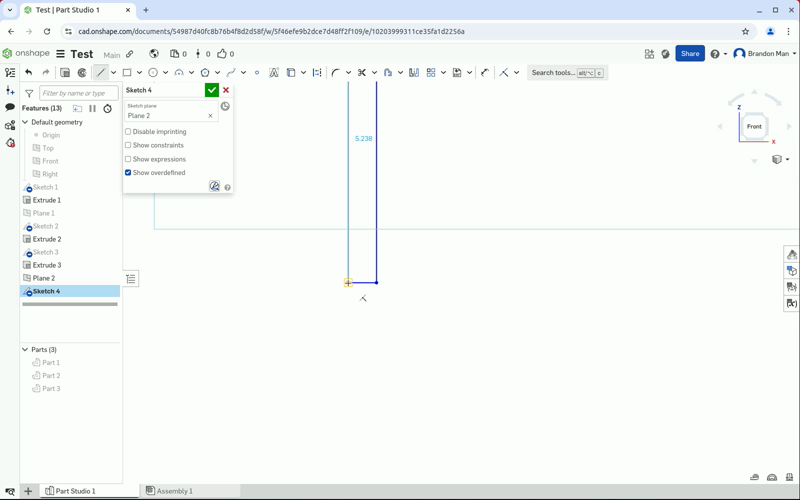
scroll(-6)
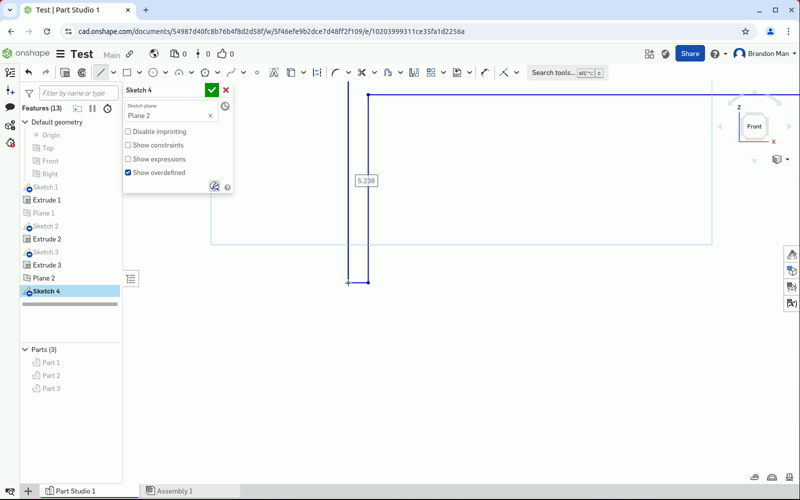
scroll(-6)
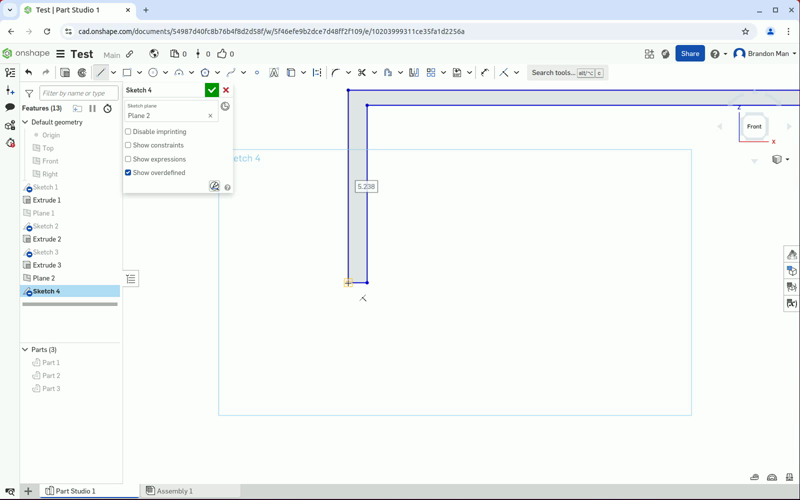
scroll(-6)
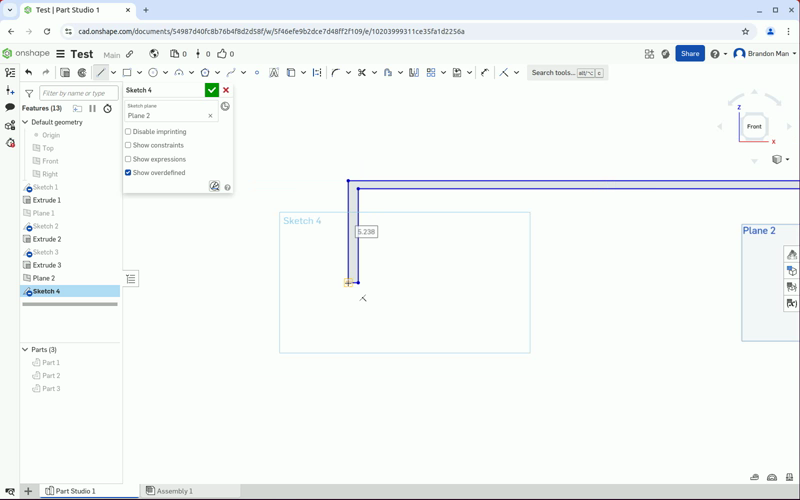
scroll(-6)
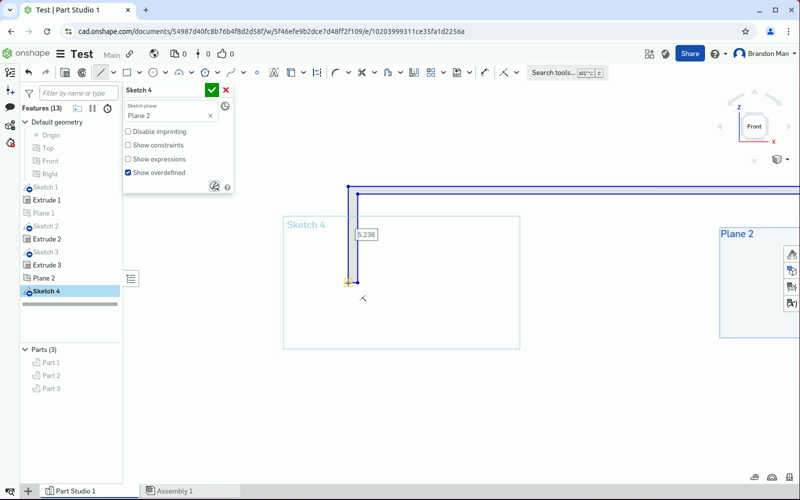
scroll(-6)
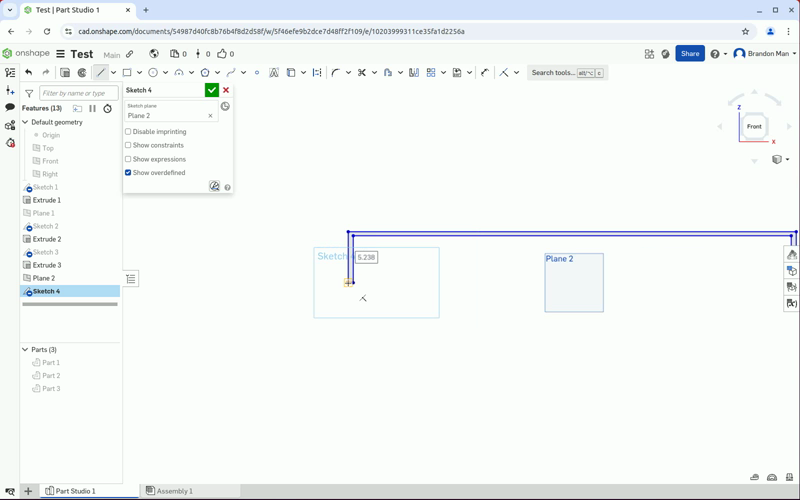
scroll(-6)
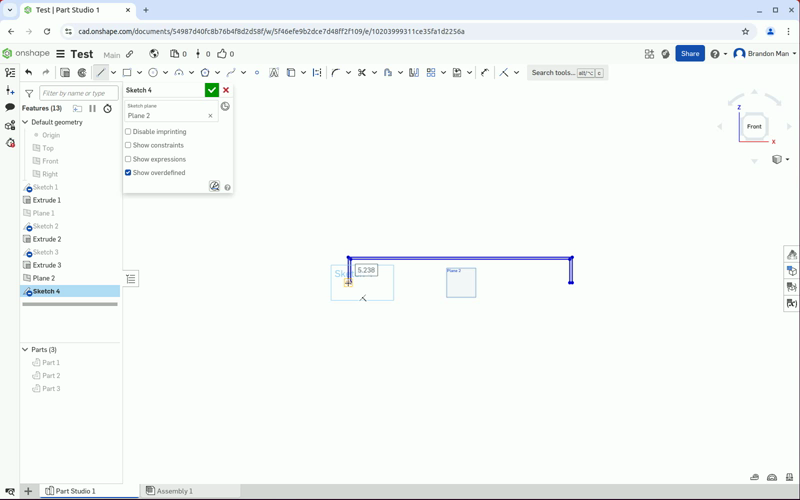
key(esc)
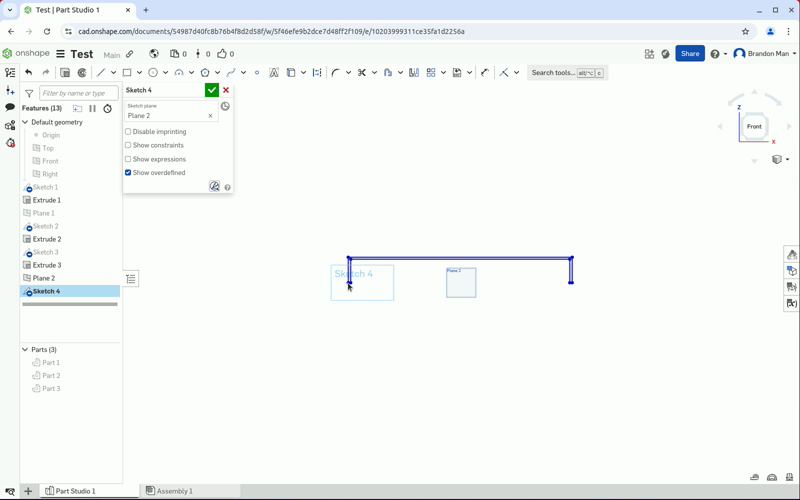
mouse_move(358, 258)
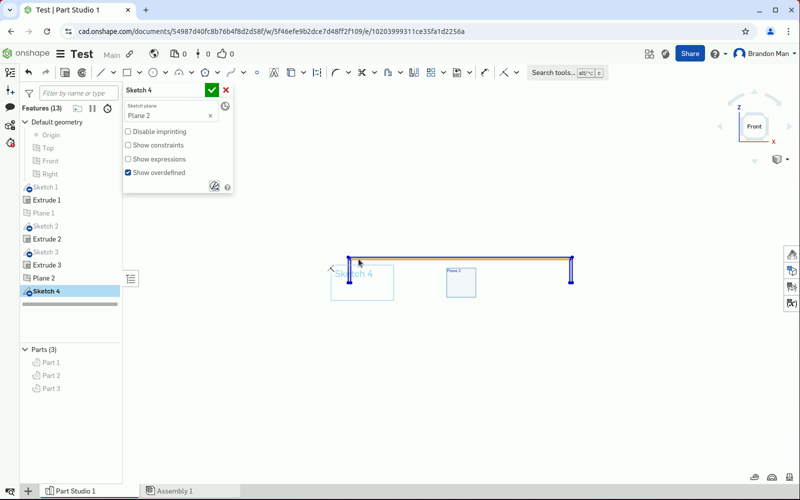
scroll(6)
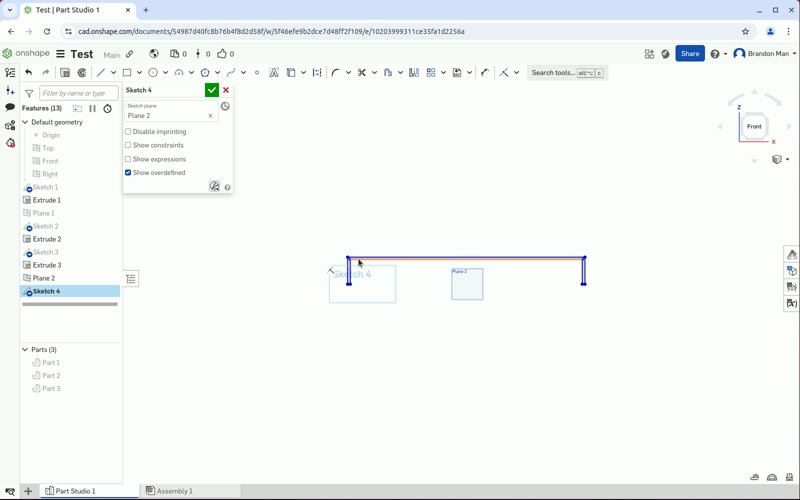
scroll(6)
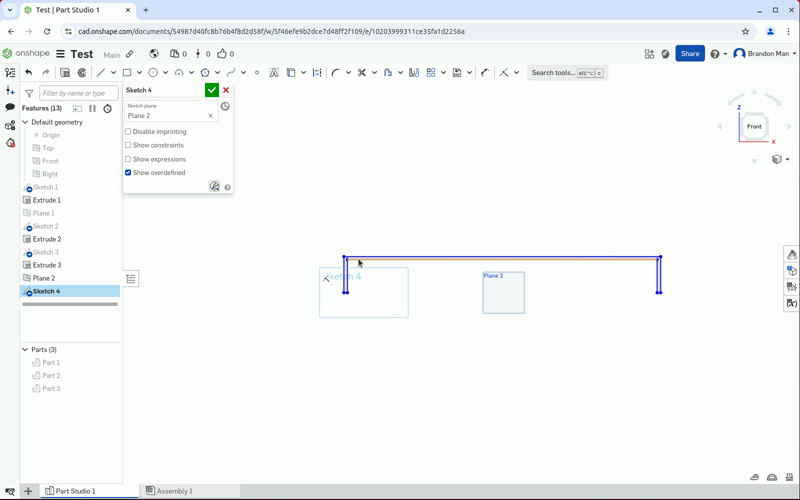
scroll(6)
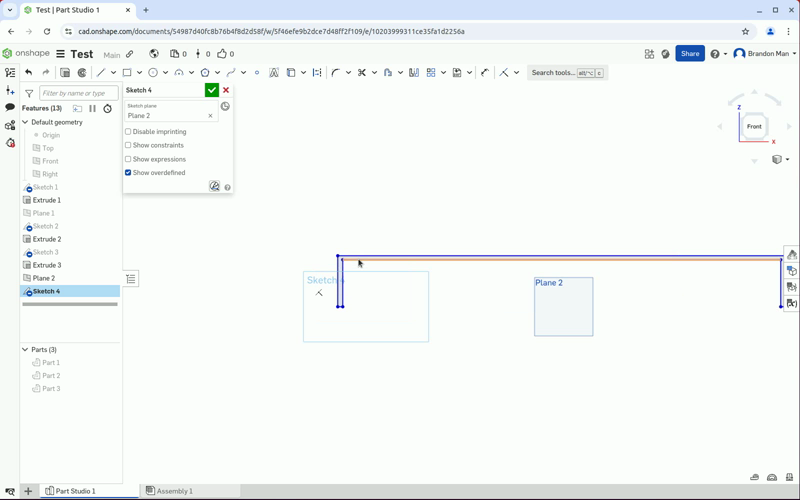
scroll(6)
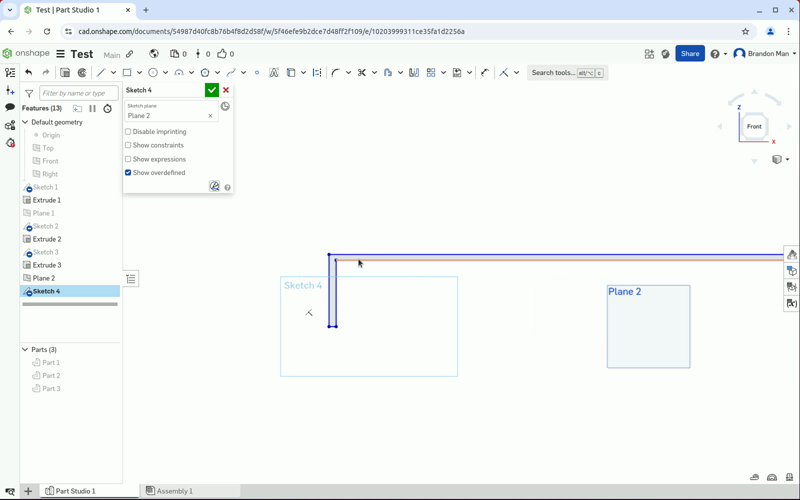
scroll(6)
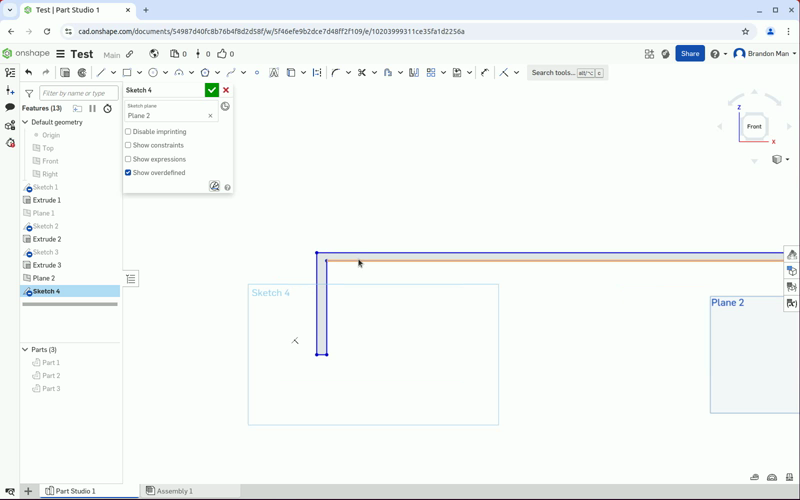
scroll(6)
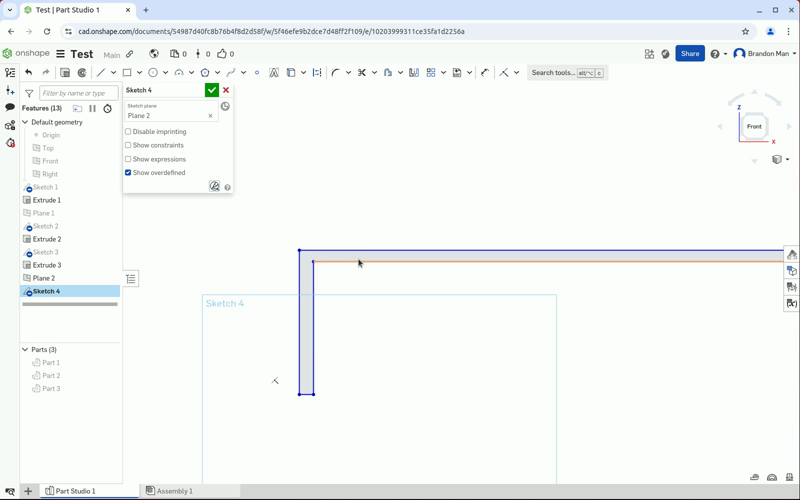
scroll(6)
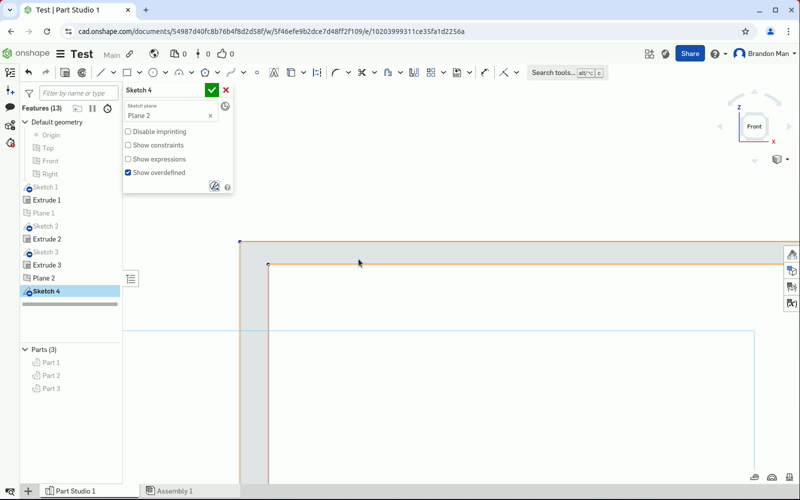
click(358, 258)
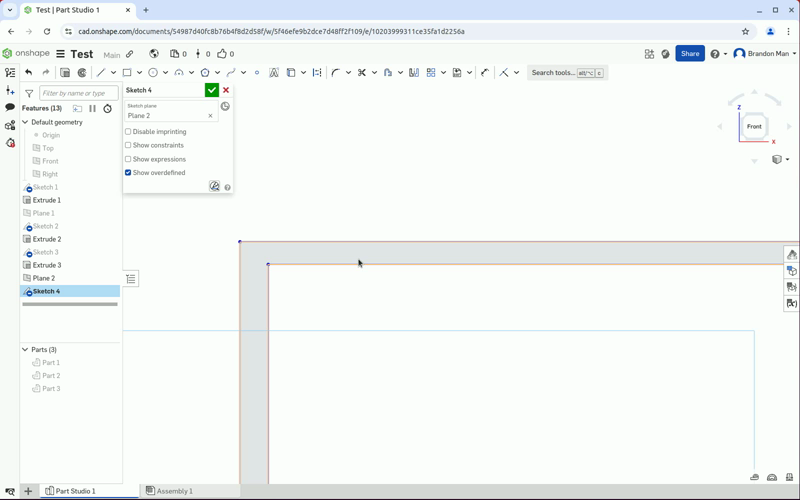
scroll(-6)
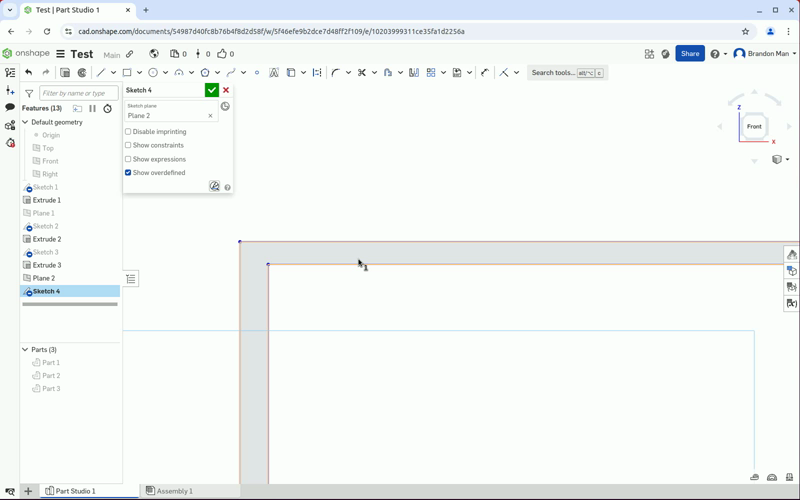
scroll(-6)
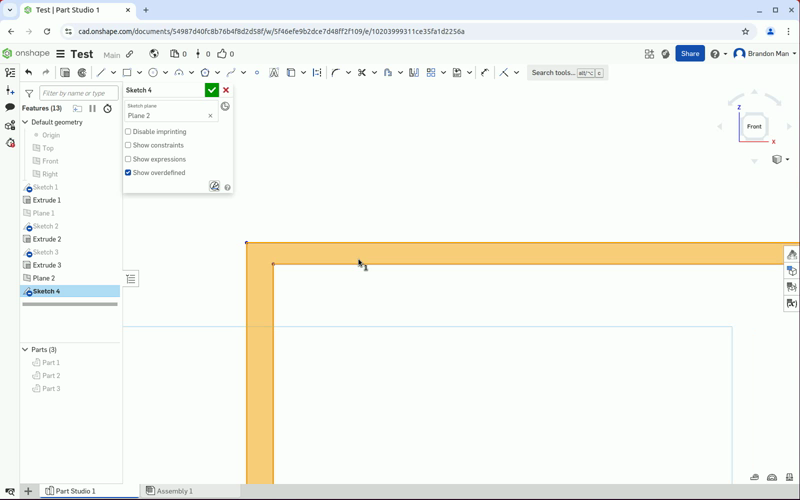
scroll(-6)
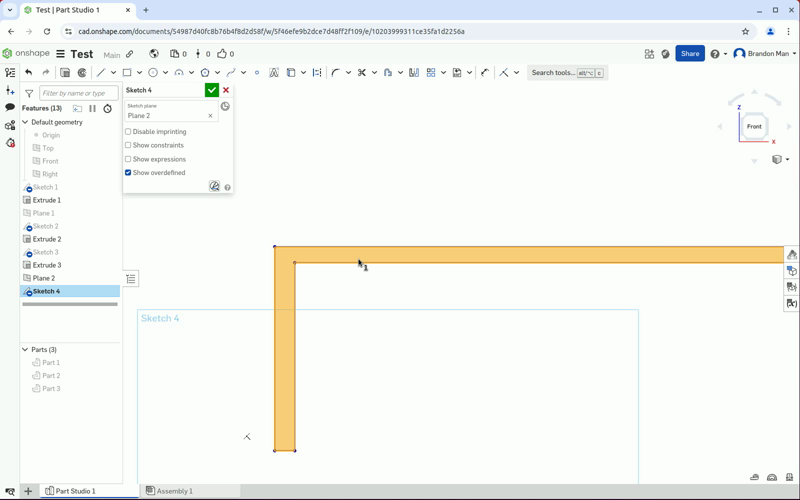
scroll(-6)
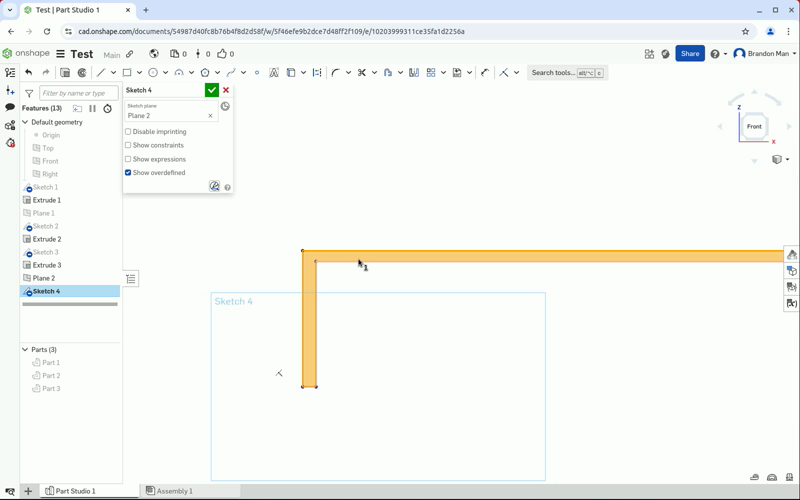
scroll(-6)
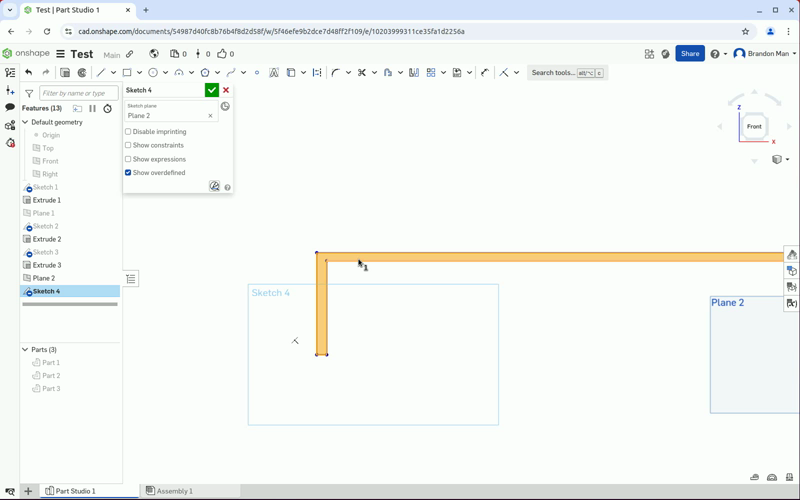
scroll(-6)
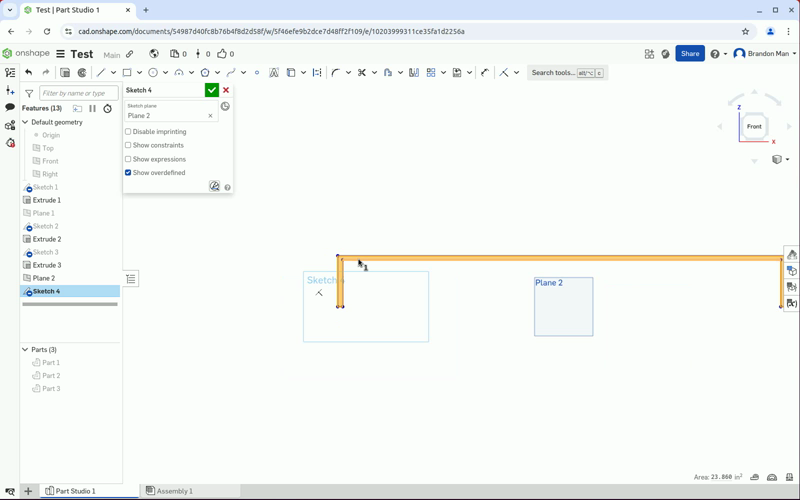
scroll(-6)
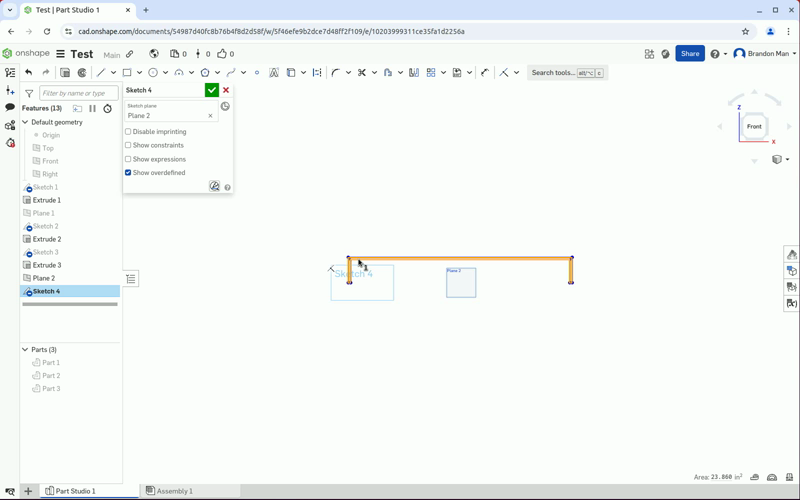
mouse_move(73, 352)
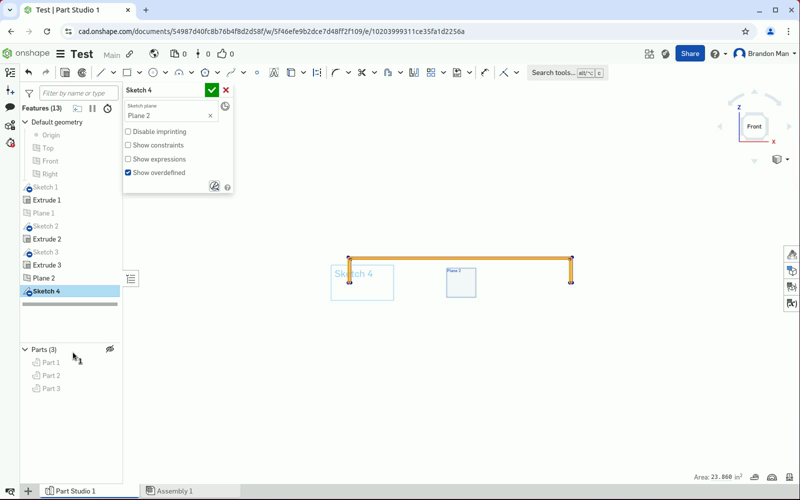
key(shift+y)
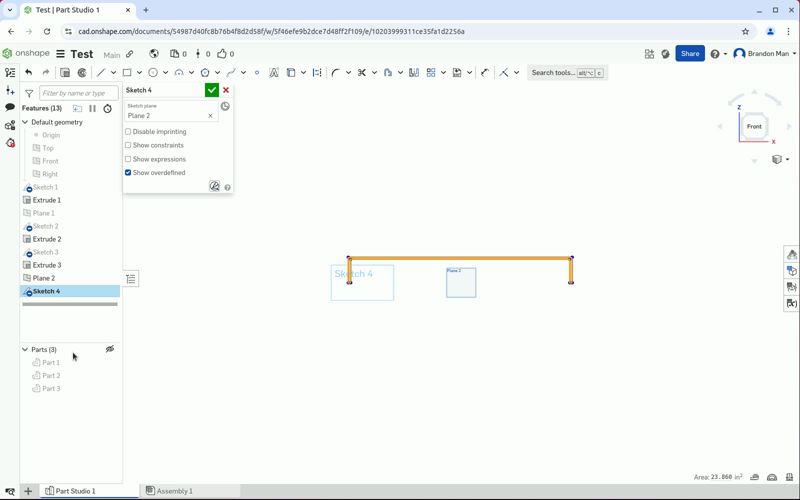
key(shift+e)
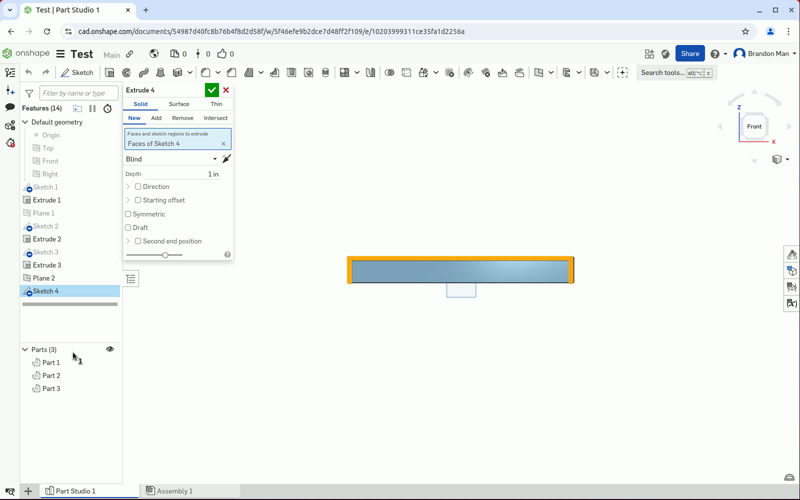
mouse_move(143, 106)
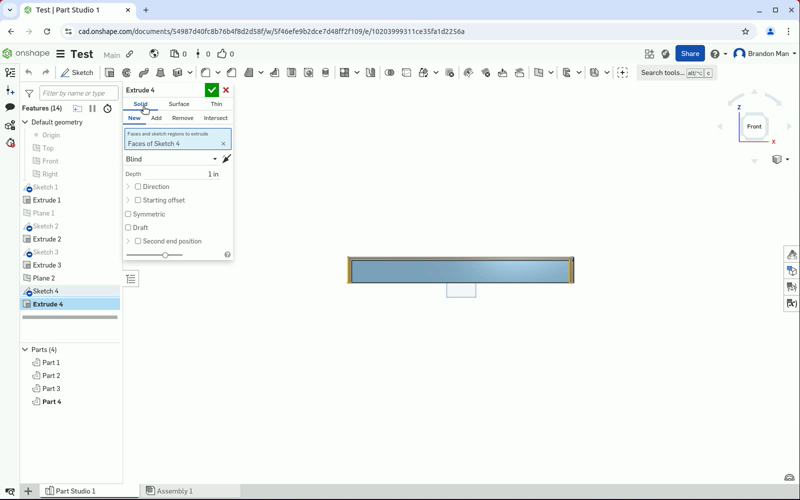
click(143, 106)
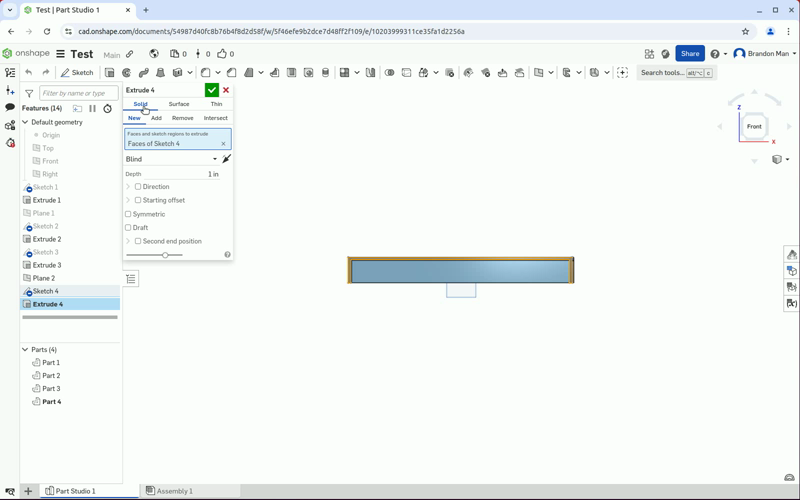
mouse_move(137, 120)
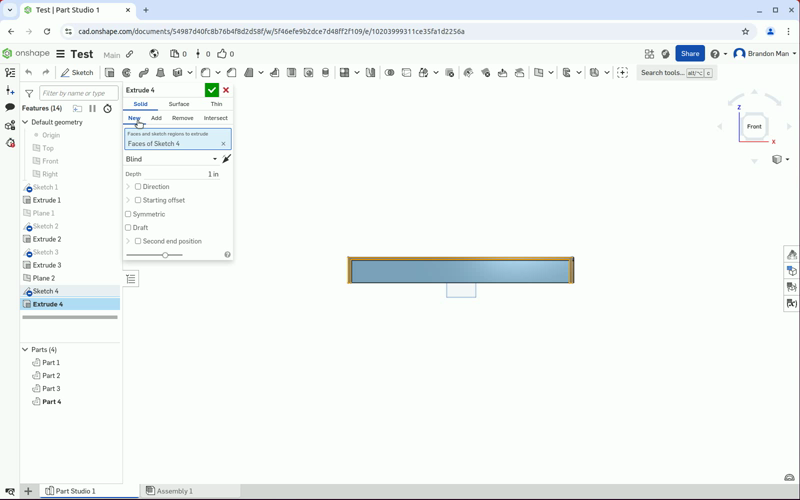
click(137, 120)
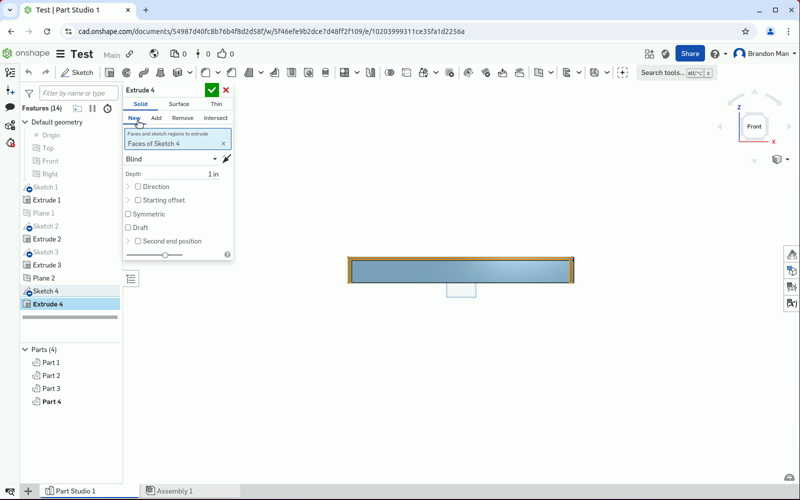
key(tab, 4)
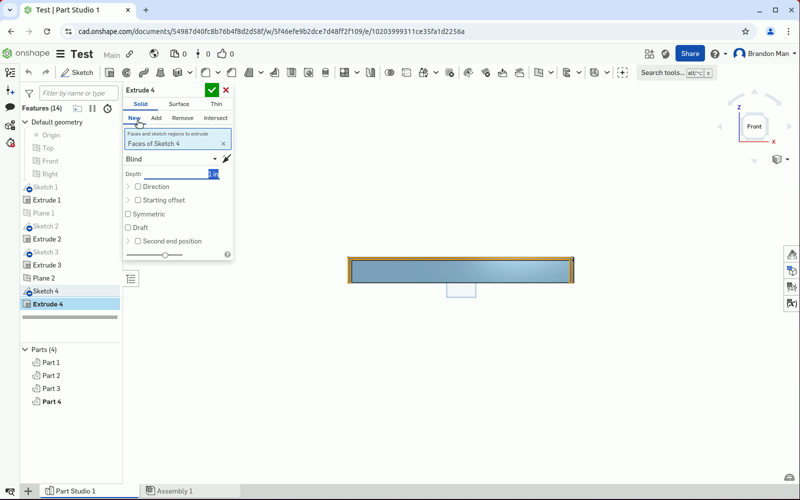
text(0.722)
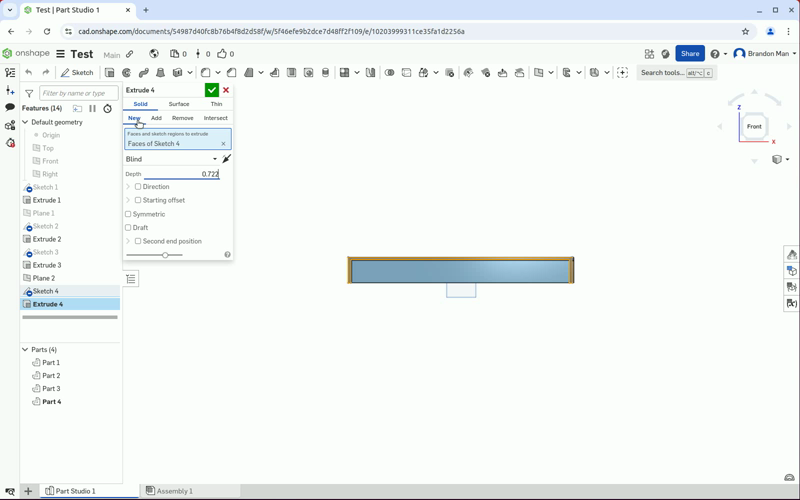
key(enter)
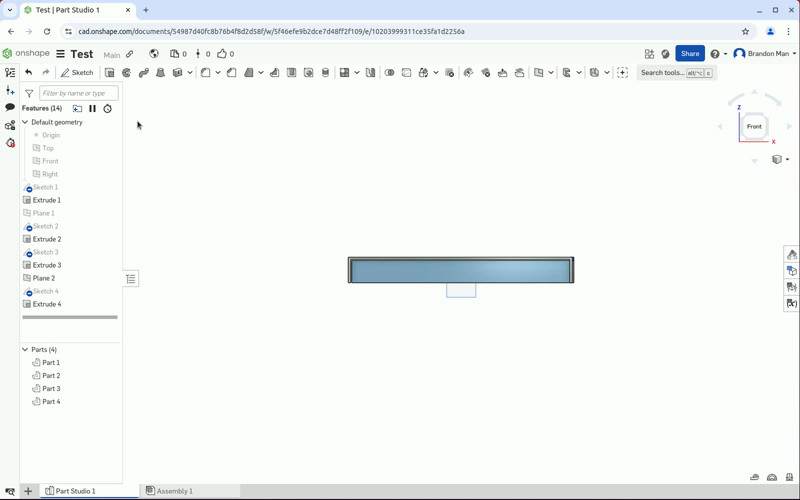
key(shift+h)
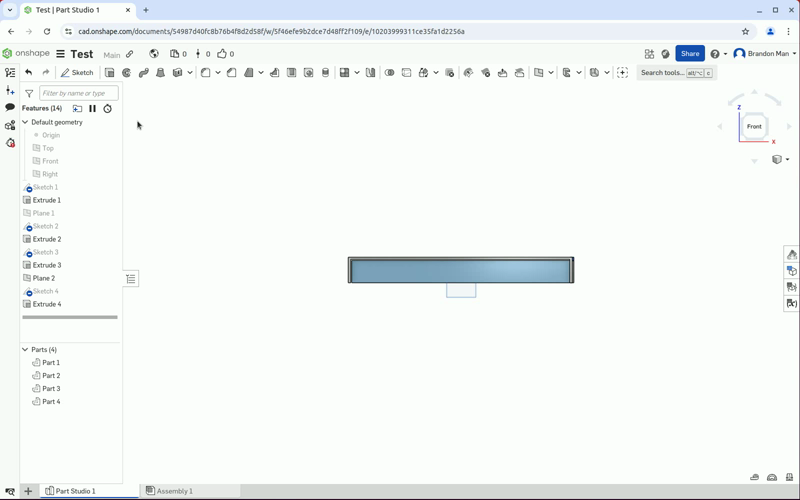
key(shift+h)
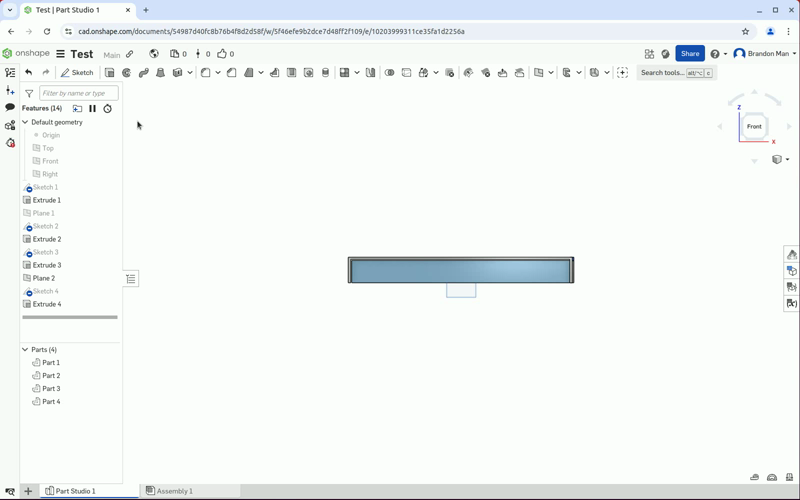
mouse_move(73, 189)
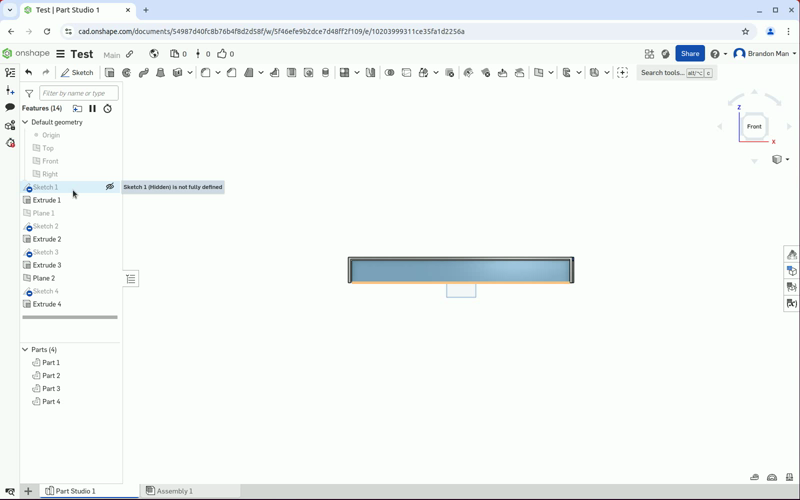
click(73, 189)
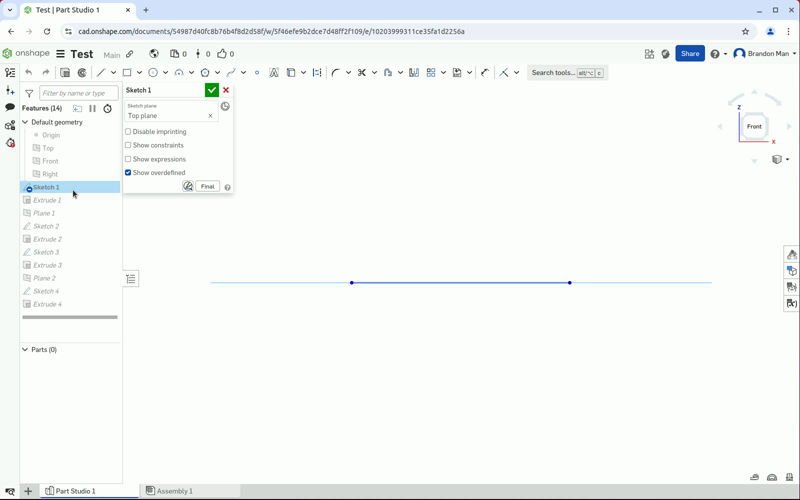
mouse_move(229, 92)
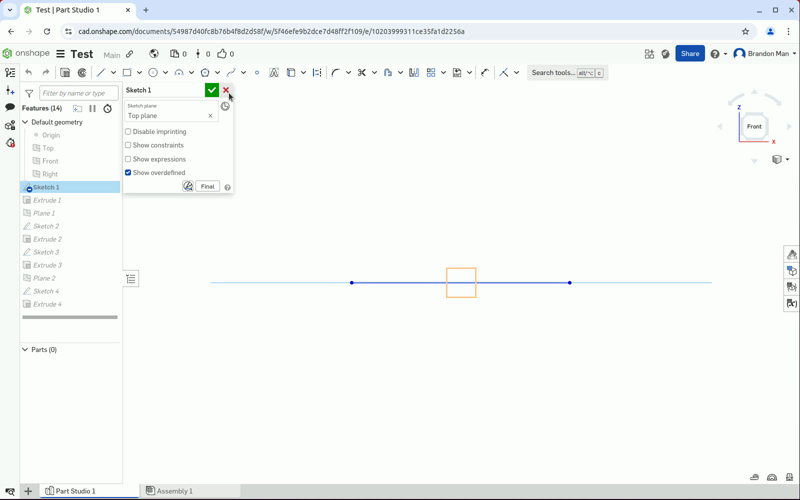
click(229, 92)
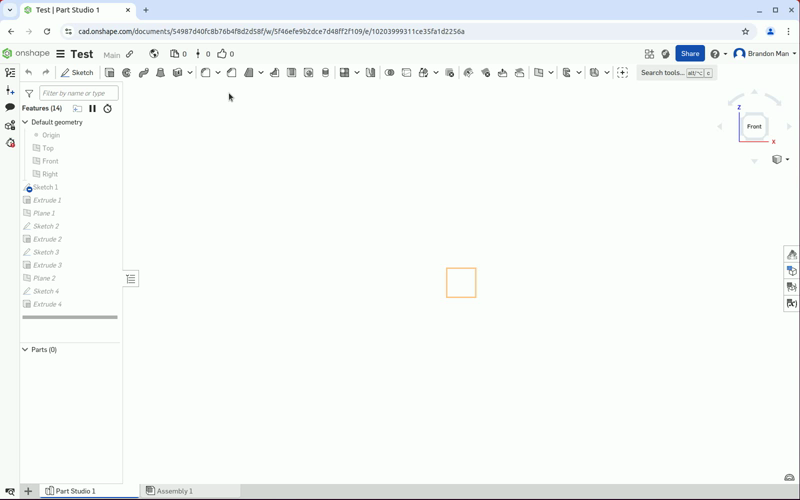
key(shift+s)
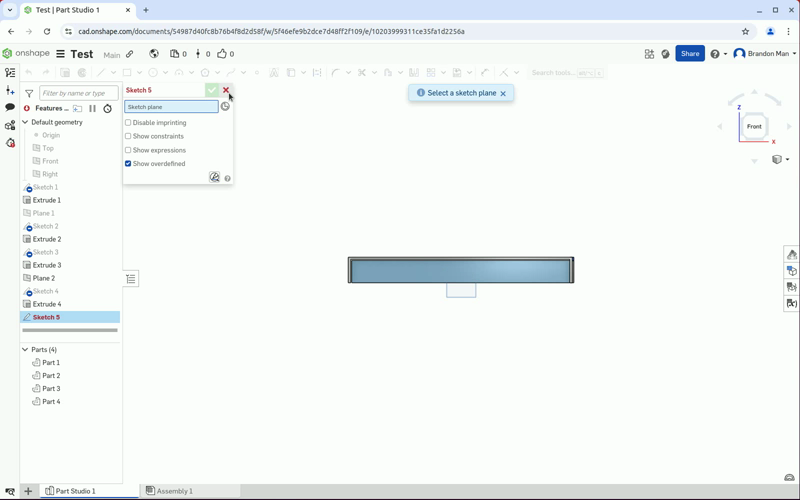
mouse_move(73, 280)
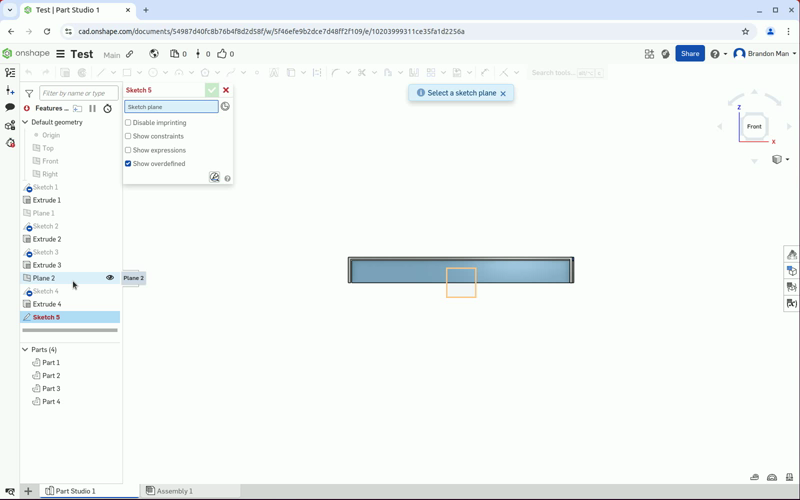
click(73, 280)
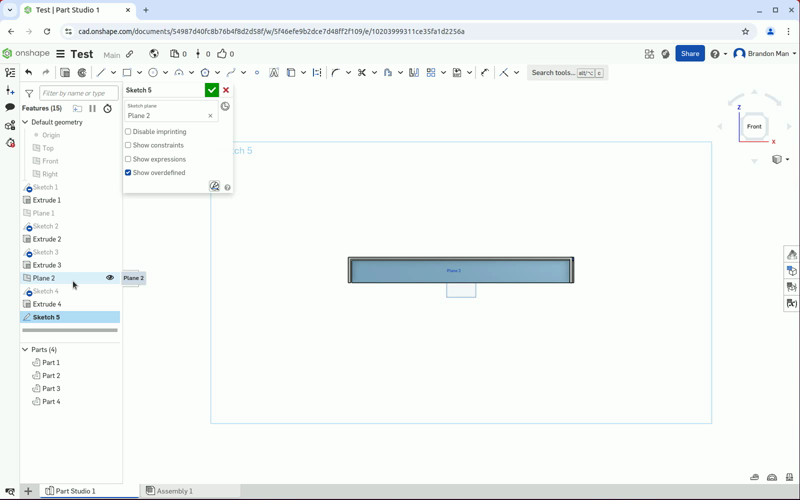
mouse_move(73, 352)
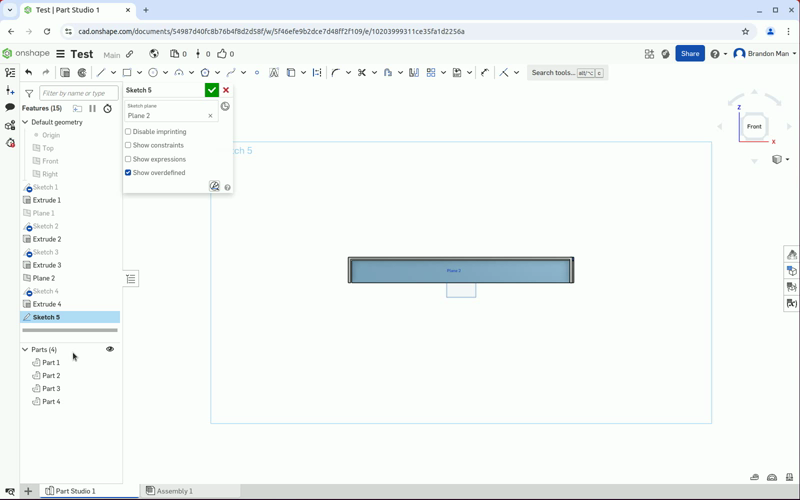
key(y)
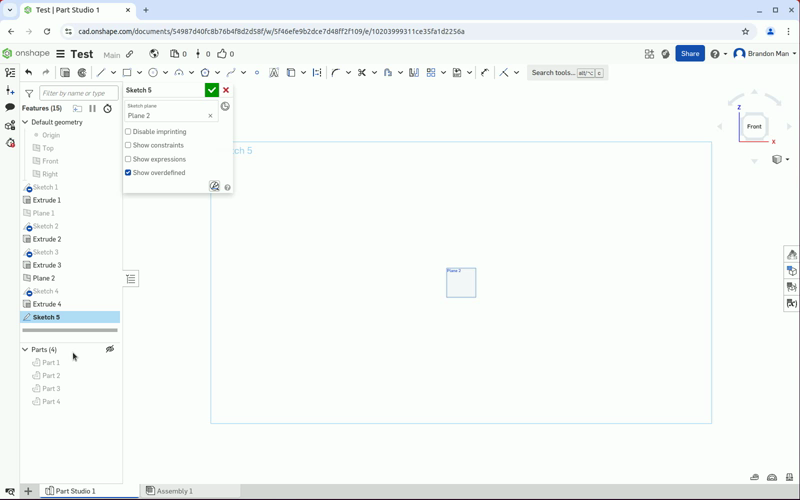
key(l)
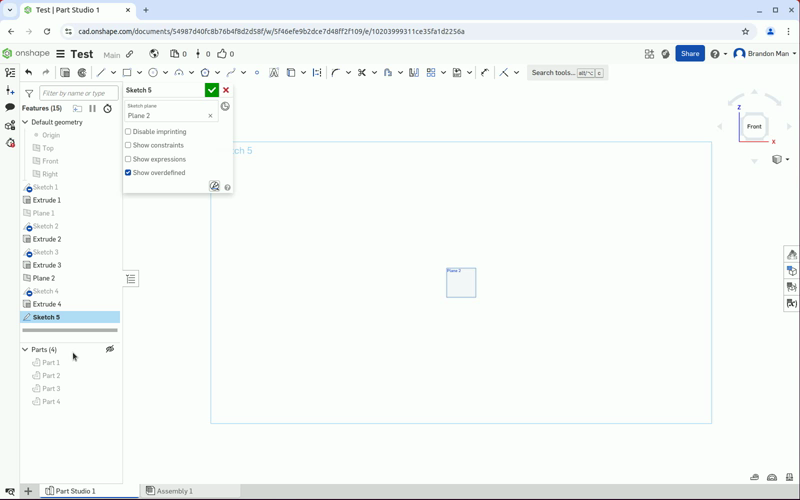
key_down(shift)
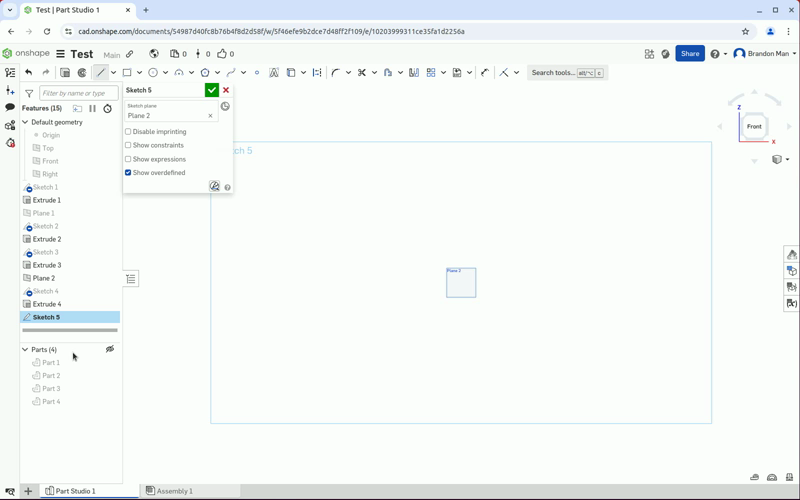
mouse_move(351, 282)
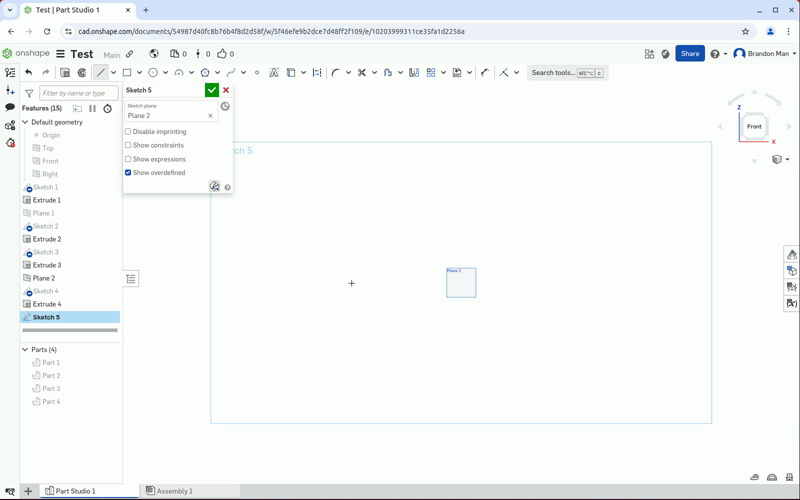
click(351, 282)
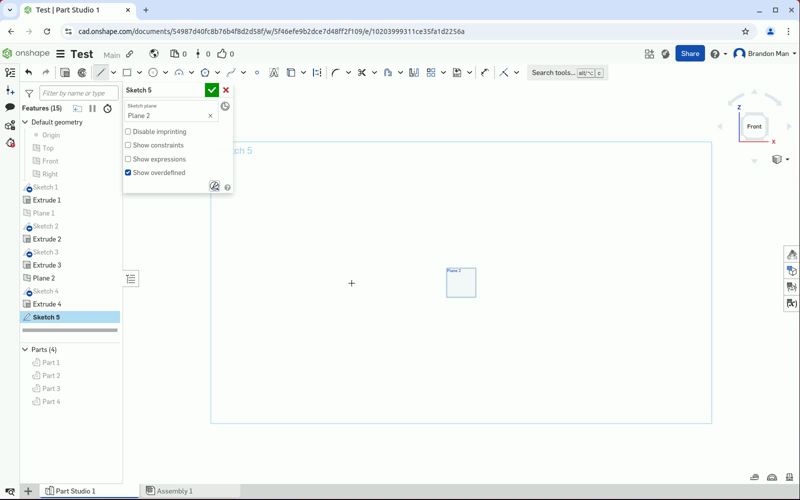
key_up(shift)
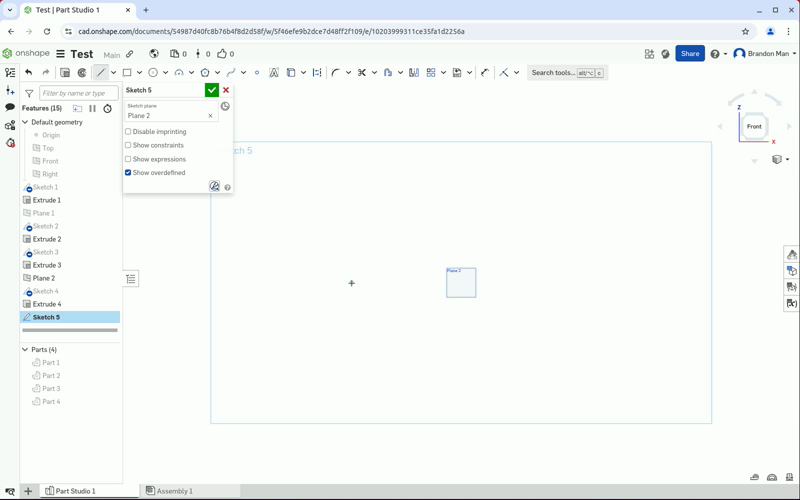
key_down(shift)
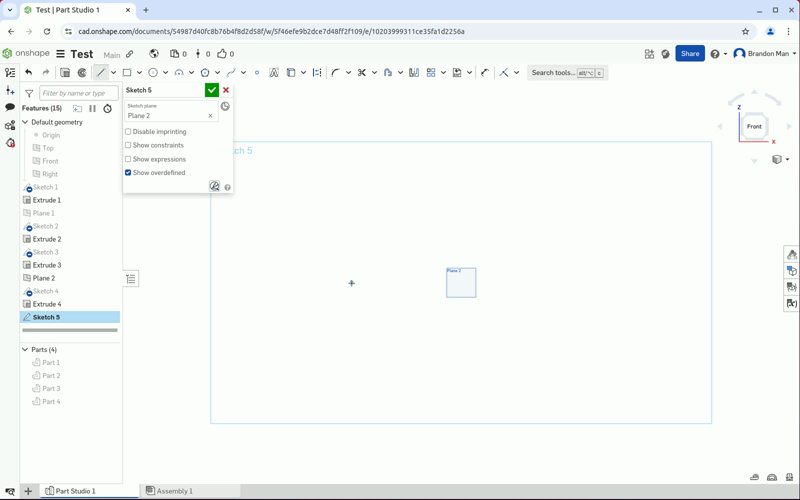
mouse_move(569, 282)
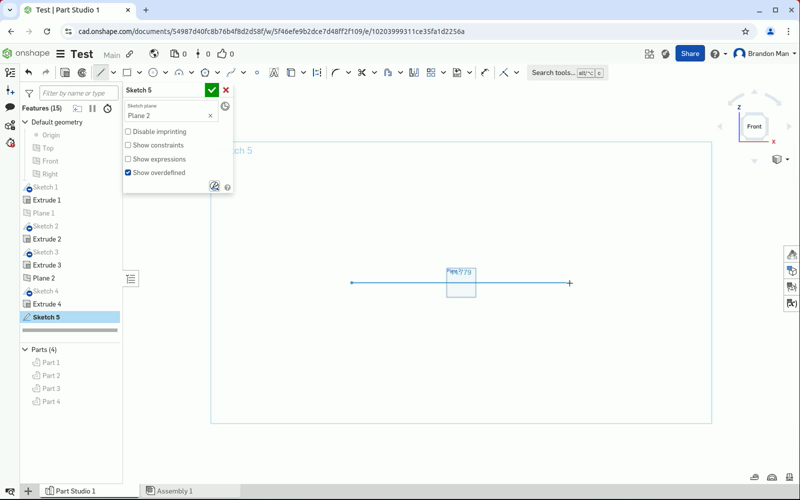
click(569, 282)
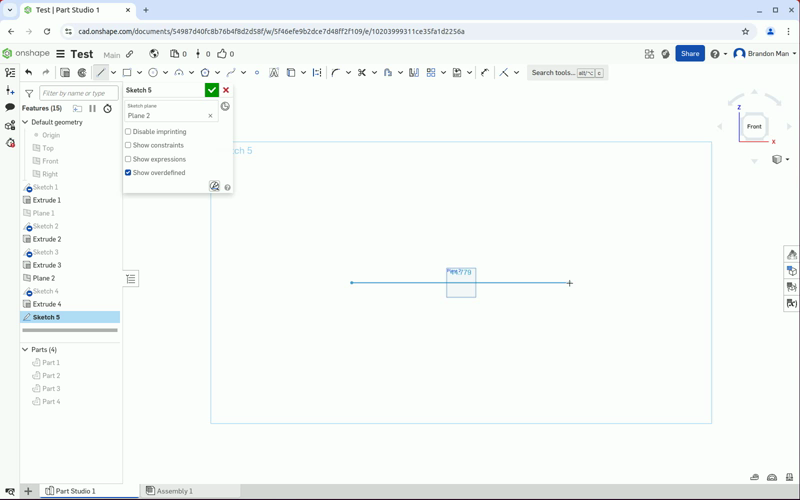
key_up(shift)
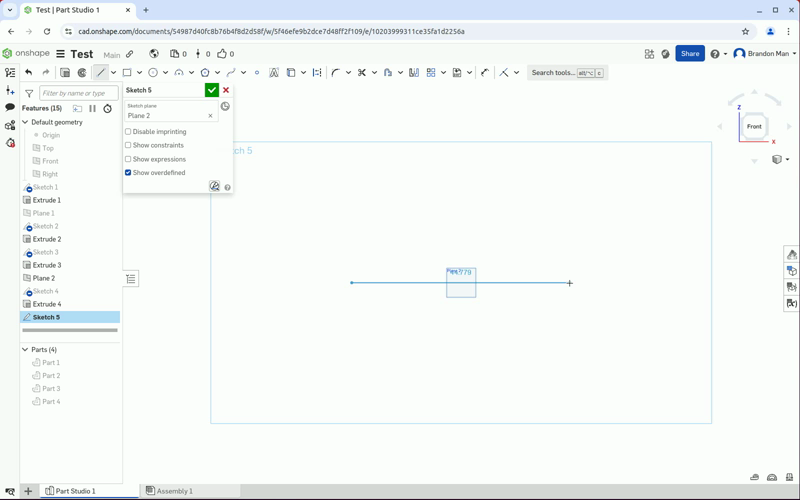
key_down(shift)
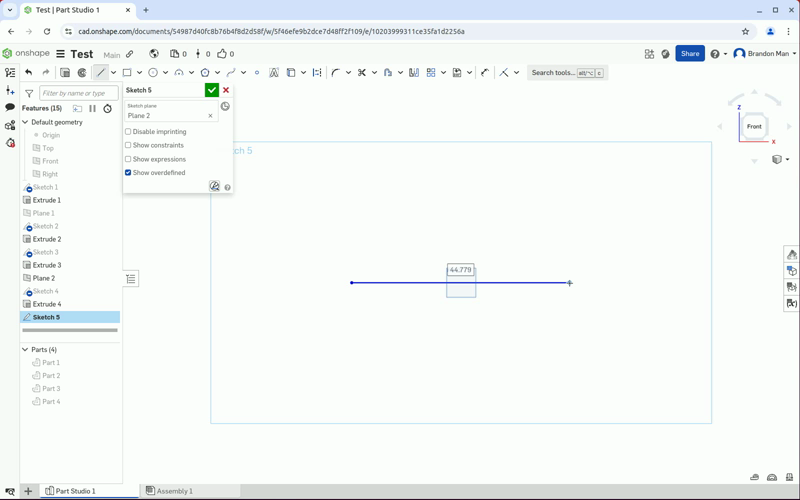
mouse_move(589, 282)
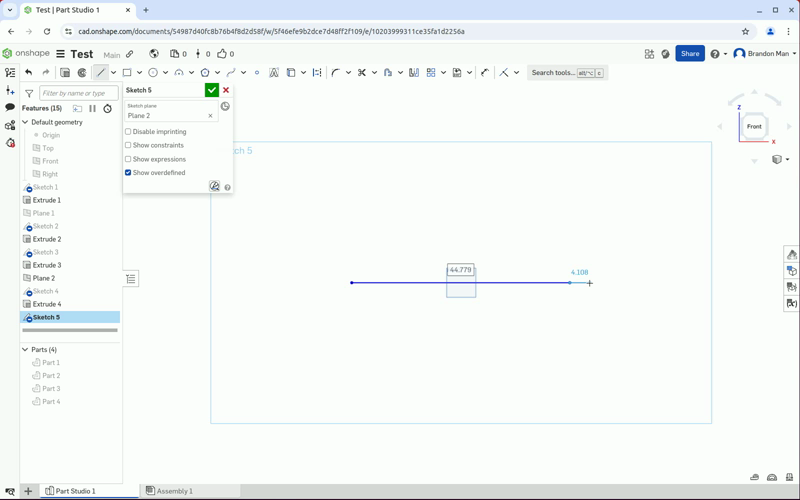
mouse_move(569, 260)
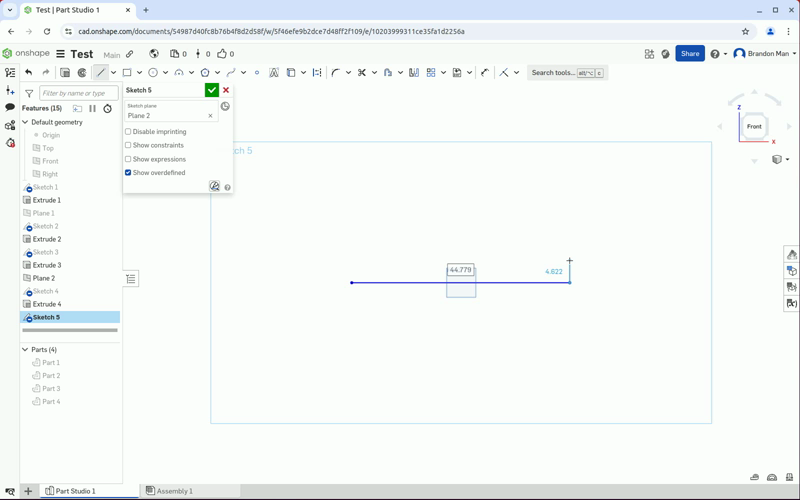
click(569, 260)
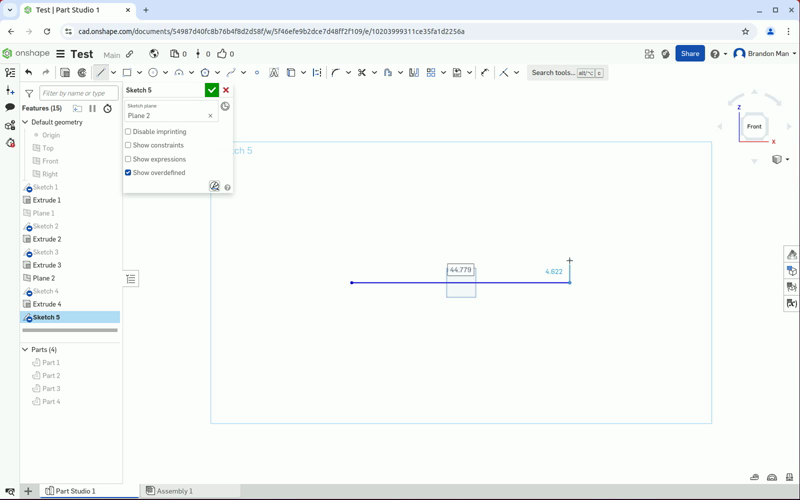
key_up(shift)
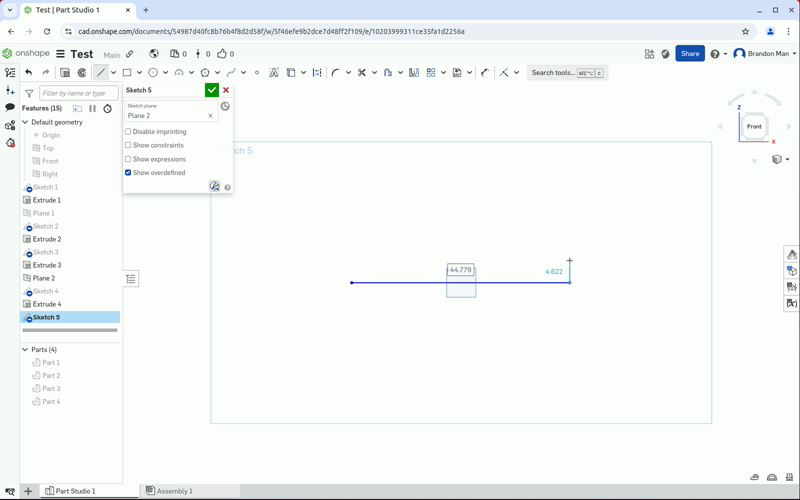
key_down(shift)
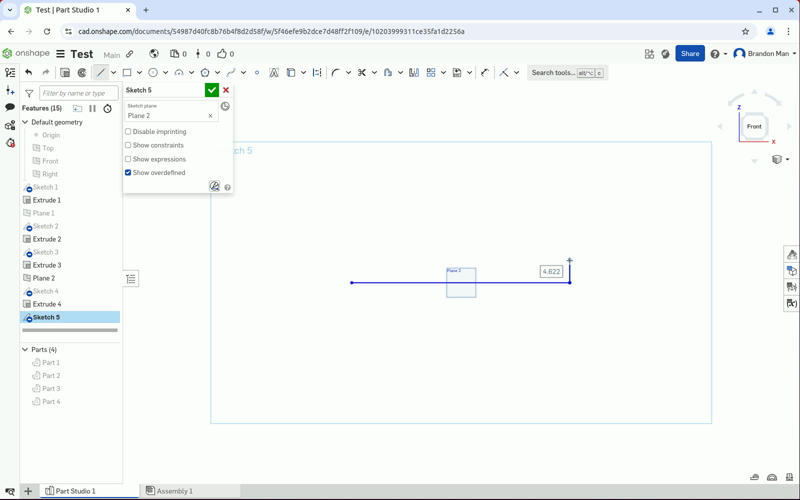
mouse_move(351, 260)
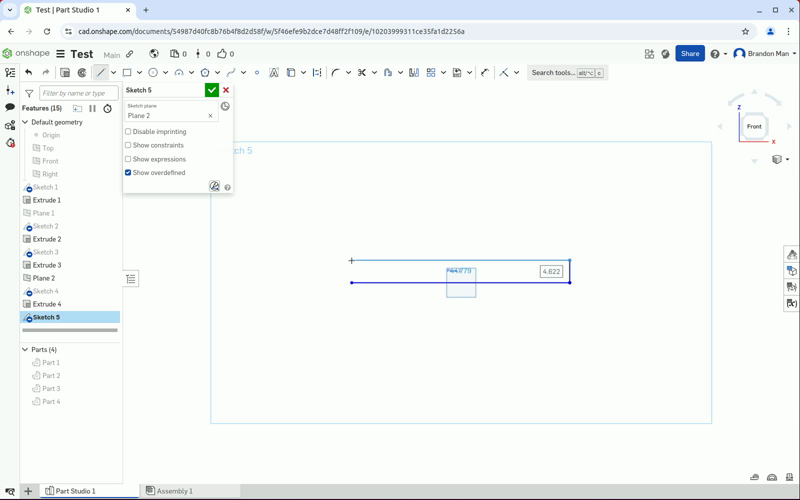
click(351, 260)
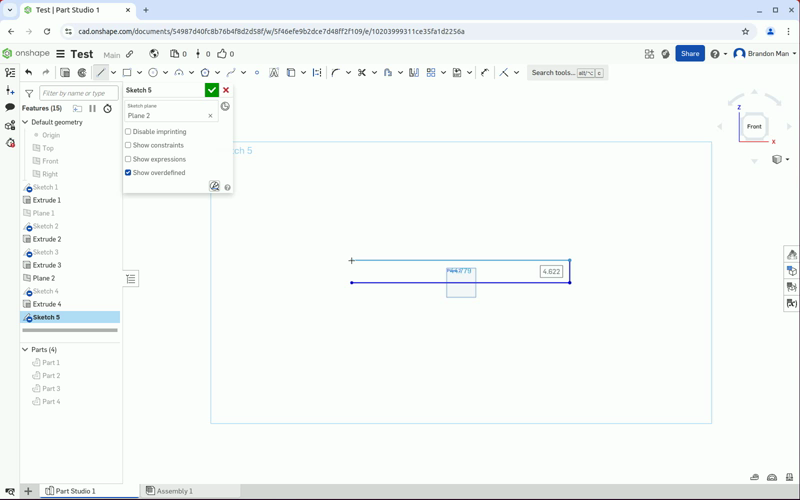
key_up(shift)
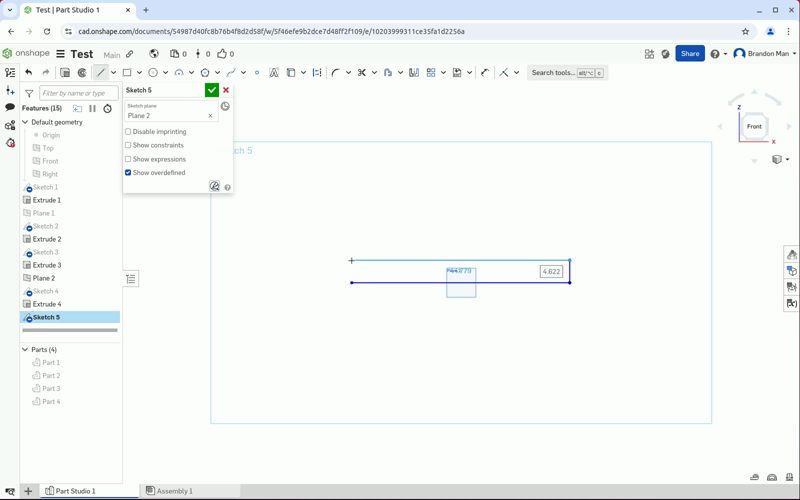
mouse_move(381, 260)
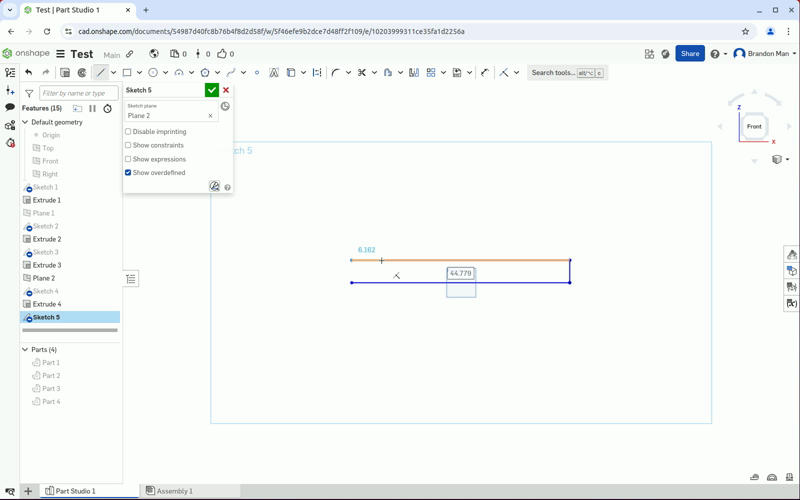
key_down(shift)
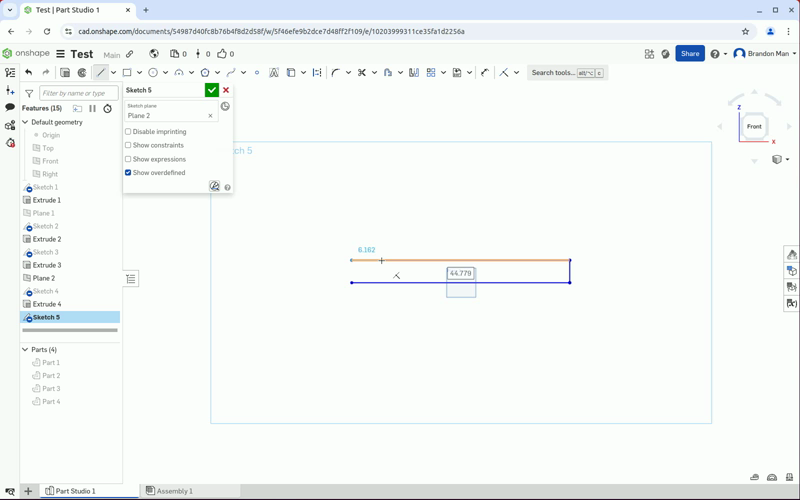
mouse_move(351, 282)
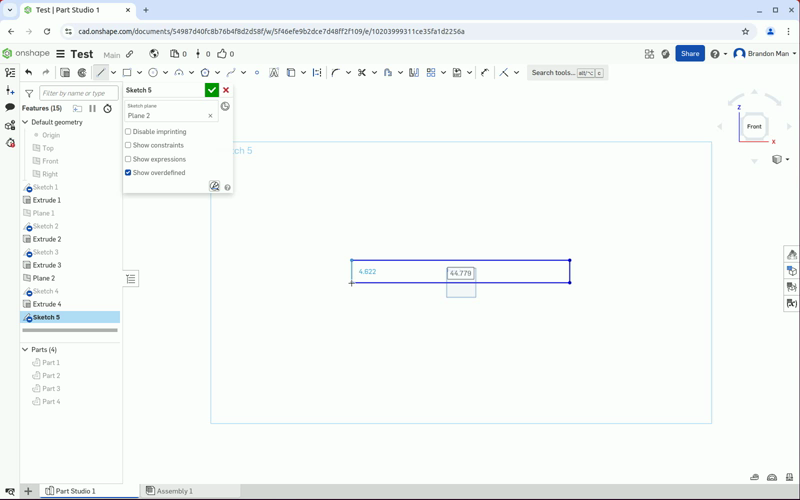
key_up(shift)
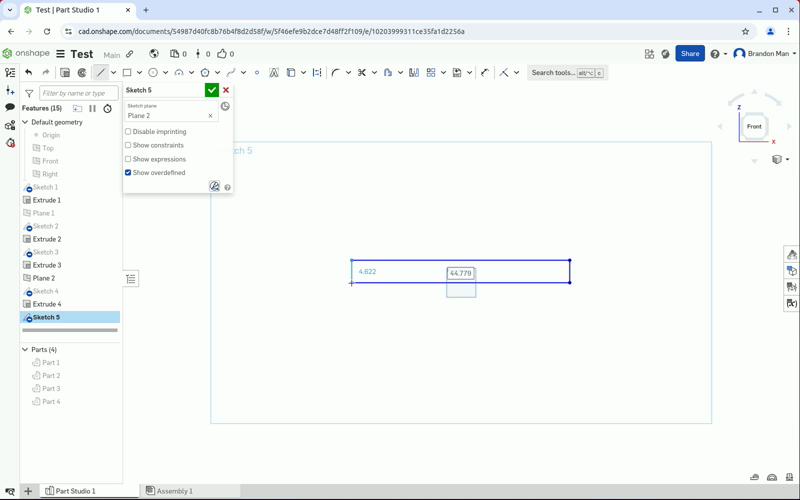
click(351, 282)
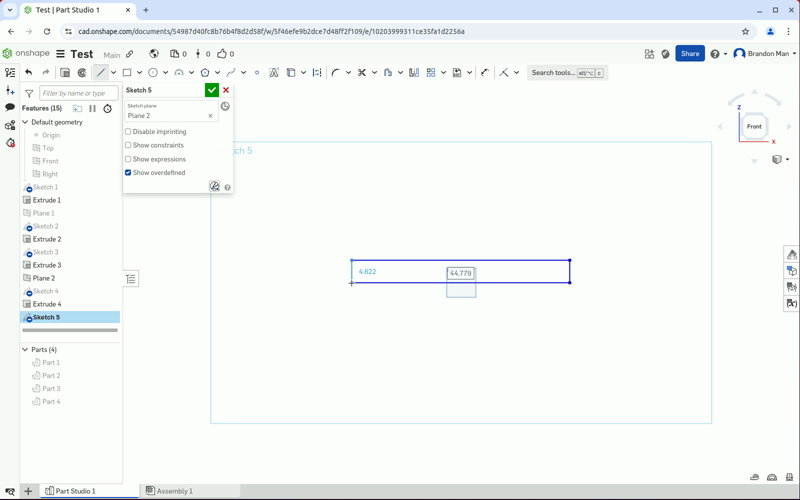
key(esc)
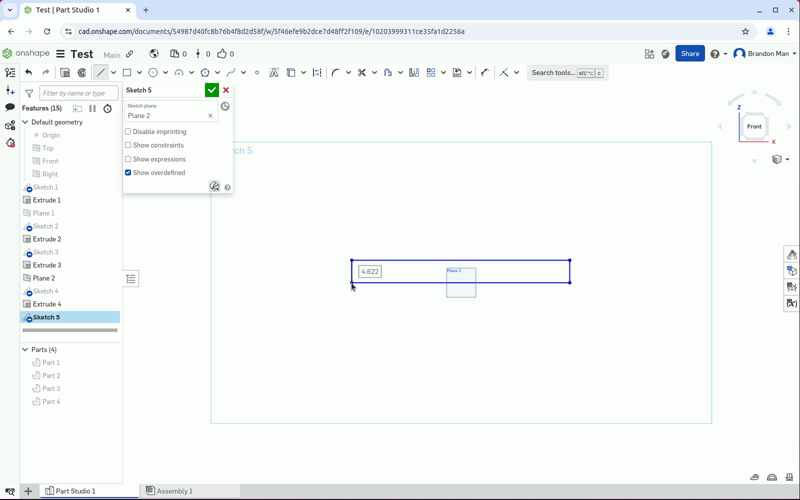
mouse_move(410, 268)
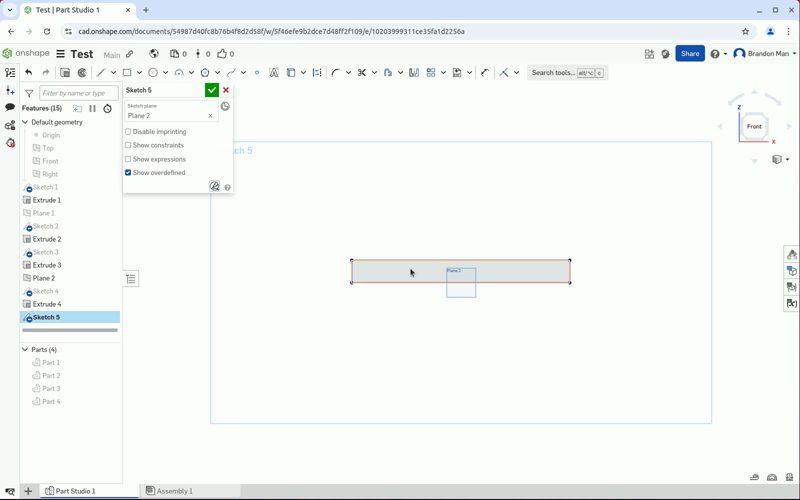
click(410, 268)
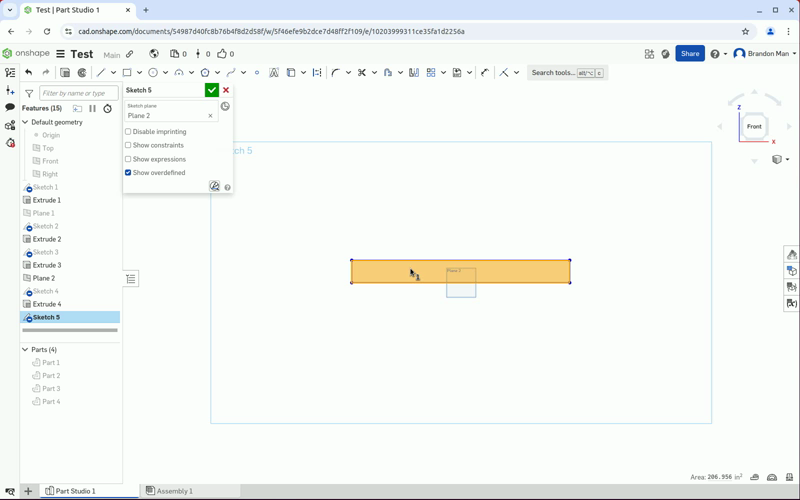
mouse_move(73, 352)
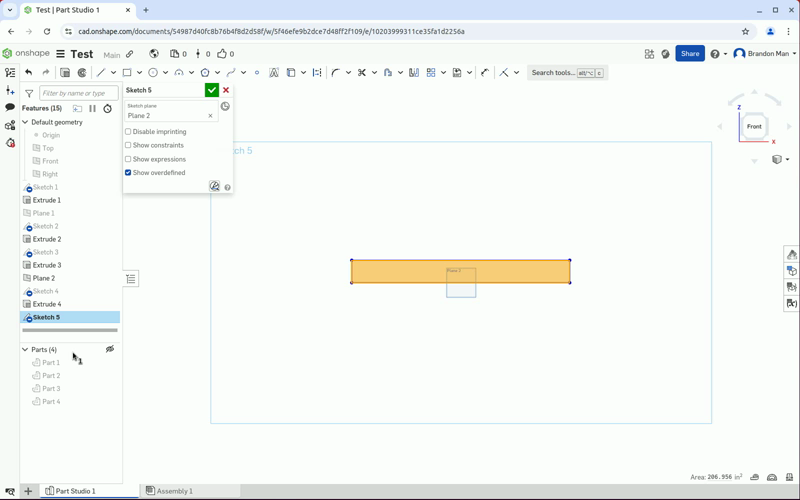
key(shift+y)
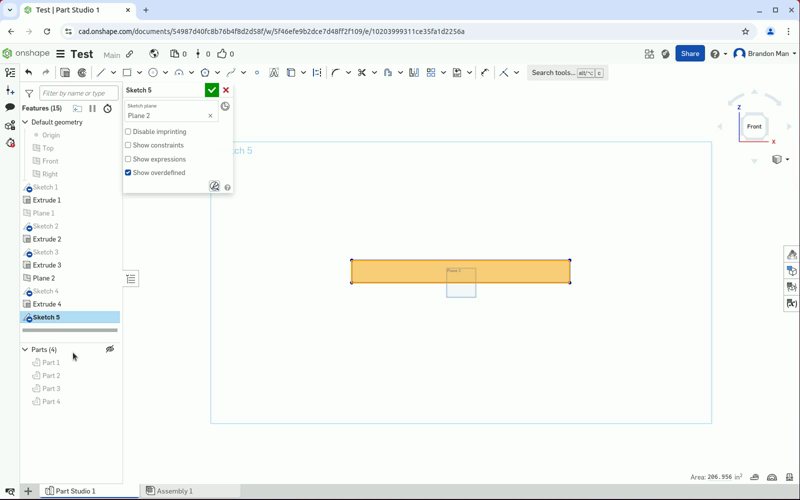
key(shift+e)
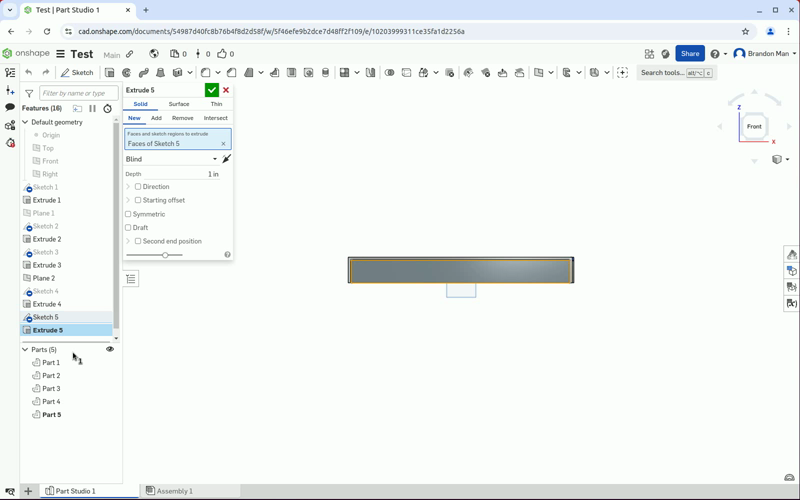
mouse_move(143, 106)
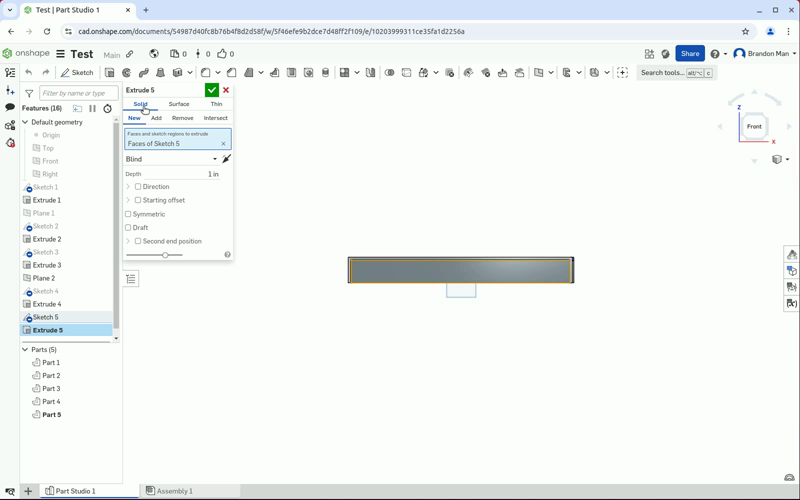
click(143, 106)
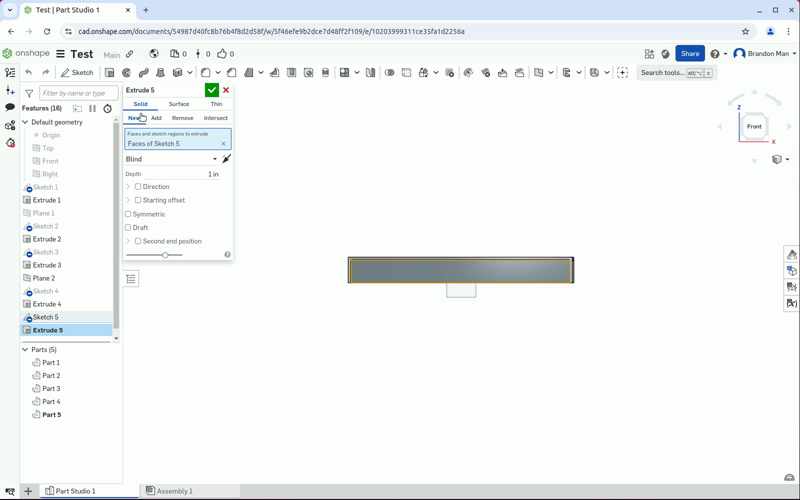
mouse_move(137, 120)
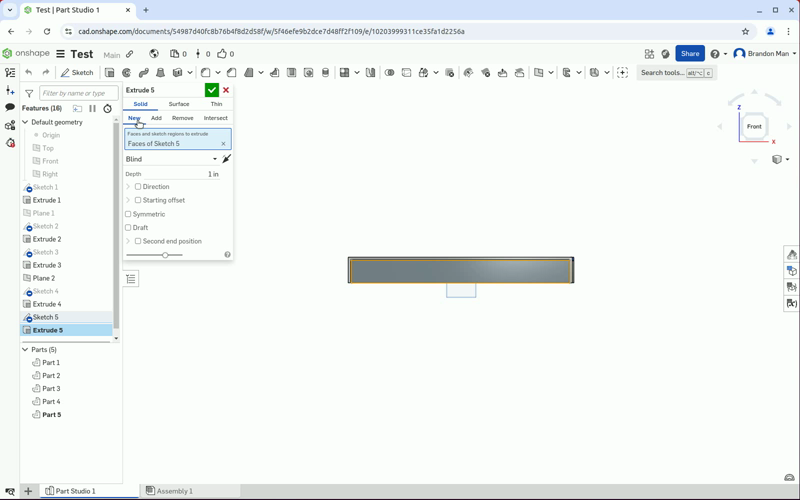
click(137, 120)
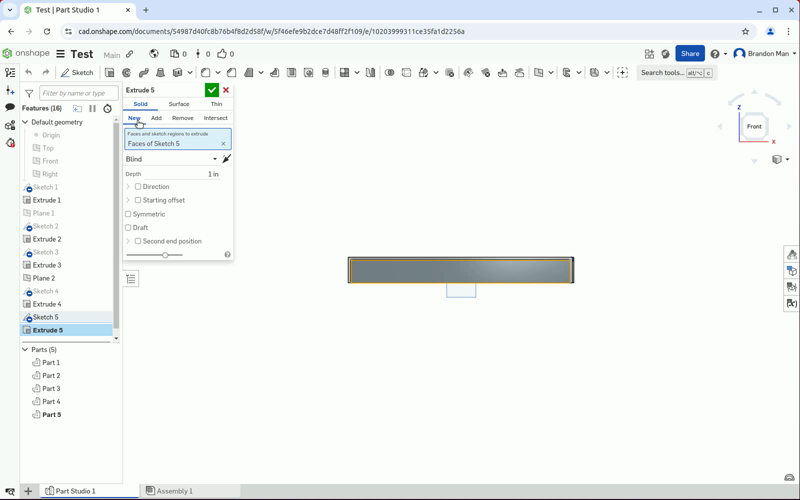
key(tab, 4)
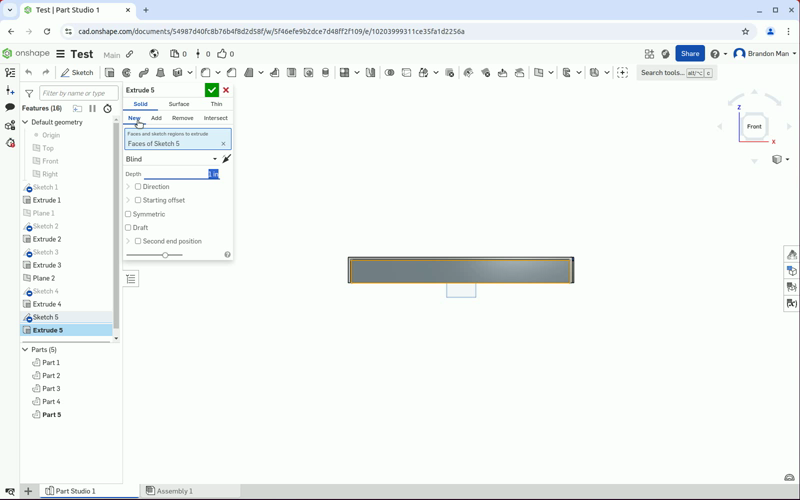
text(0.722)
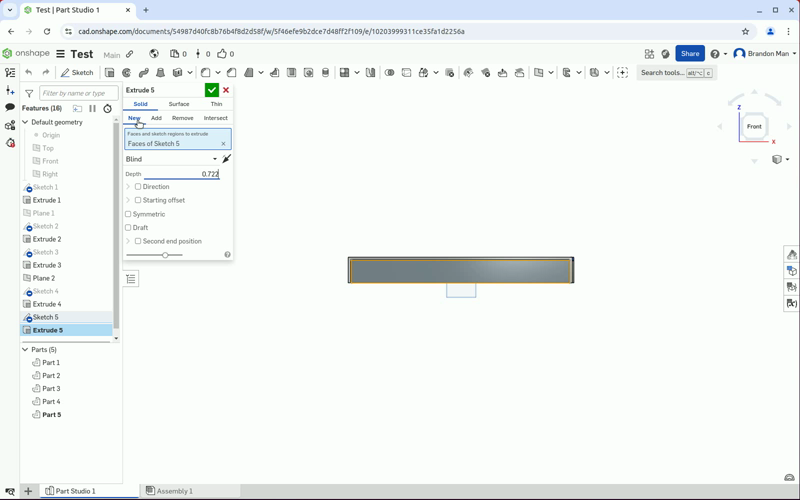
key(enter)
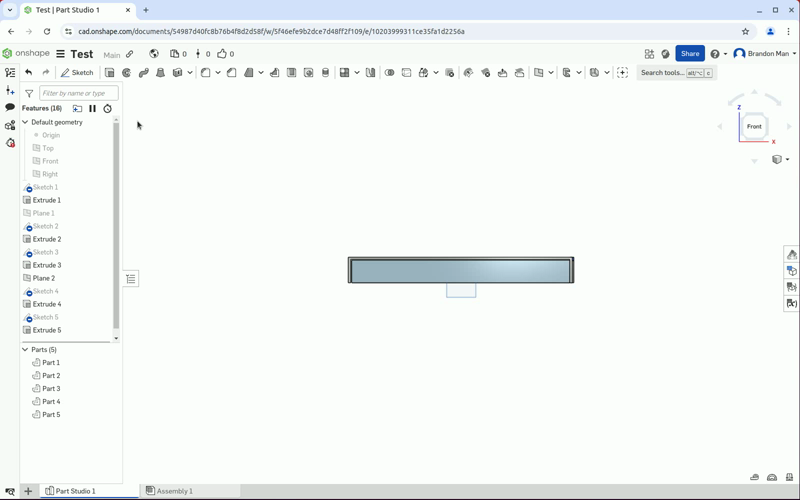
key(shift+h)
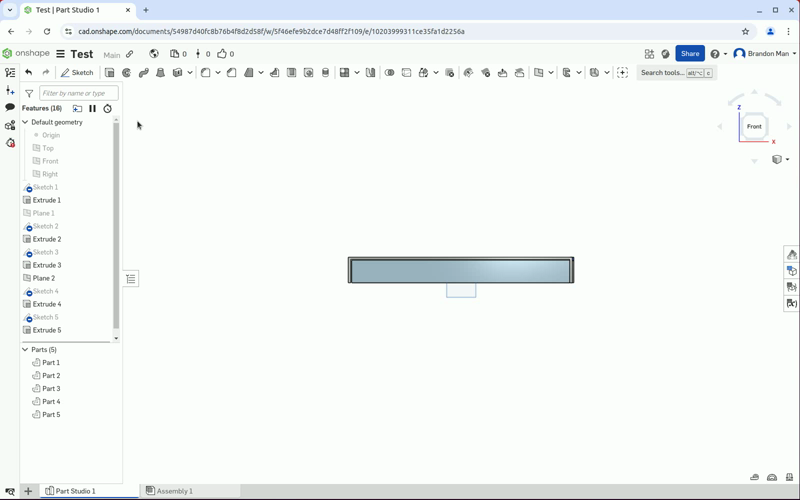
key(shift+h)
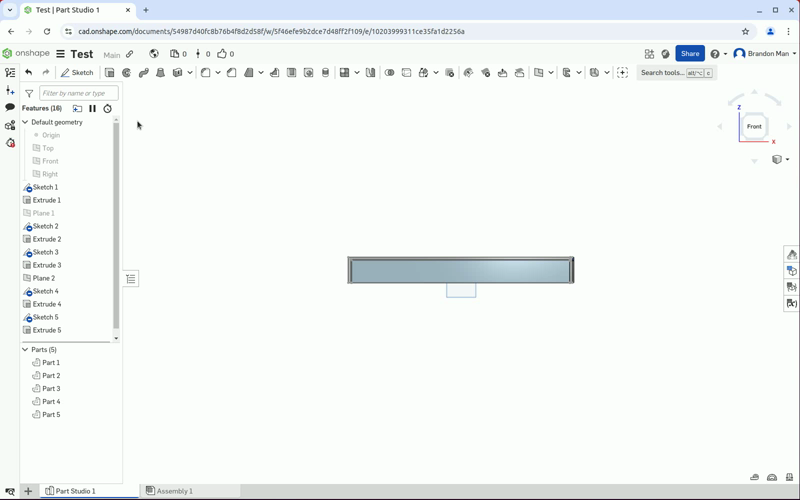
key(shift+7)
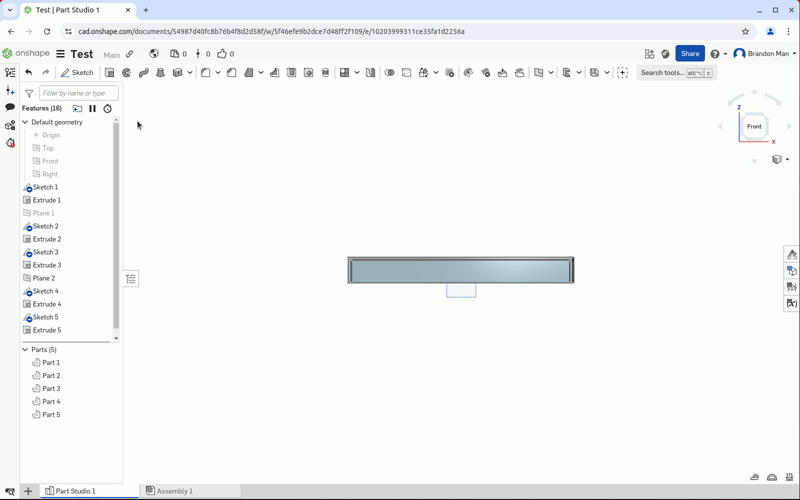
key(left, 2)
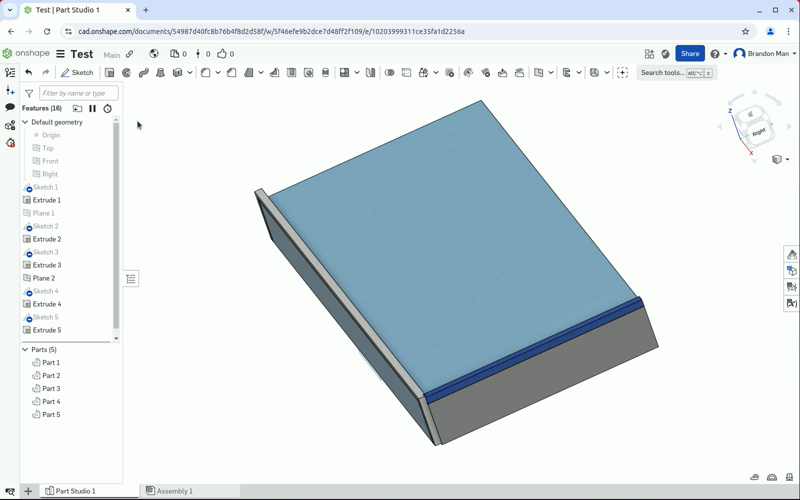
key(down, 2)
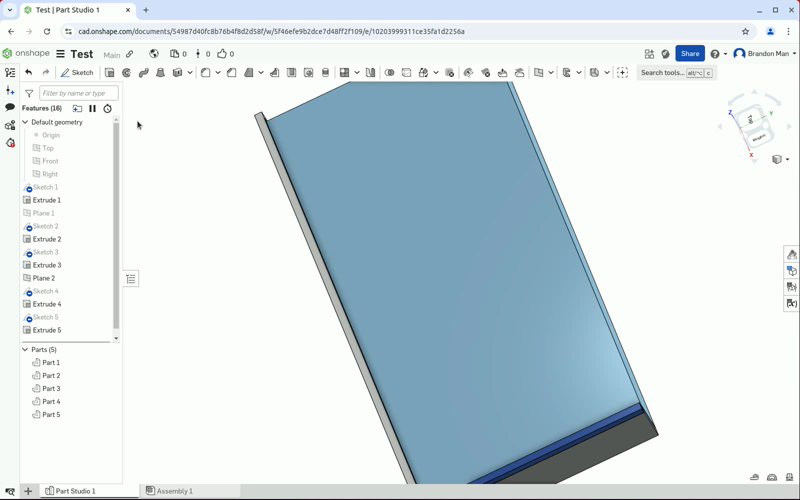
key(up, 2)
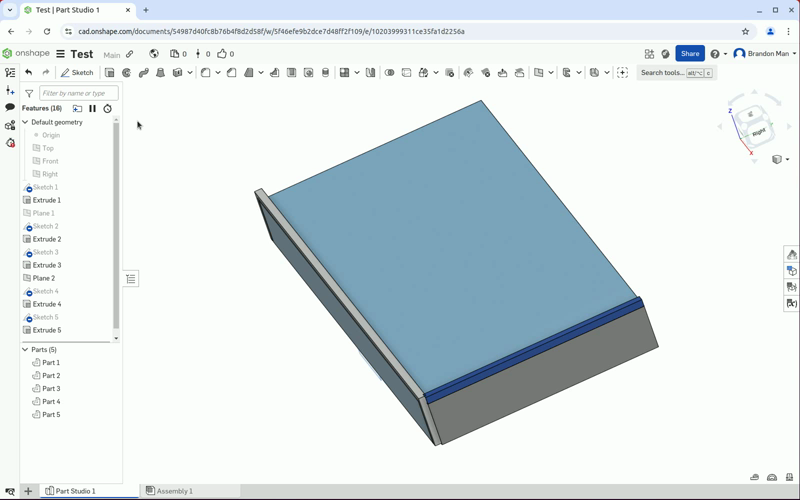
key(right, 2)
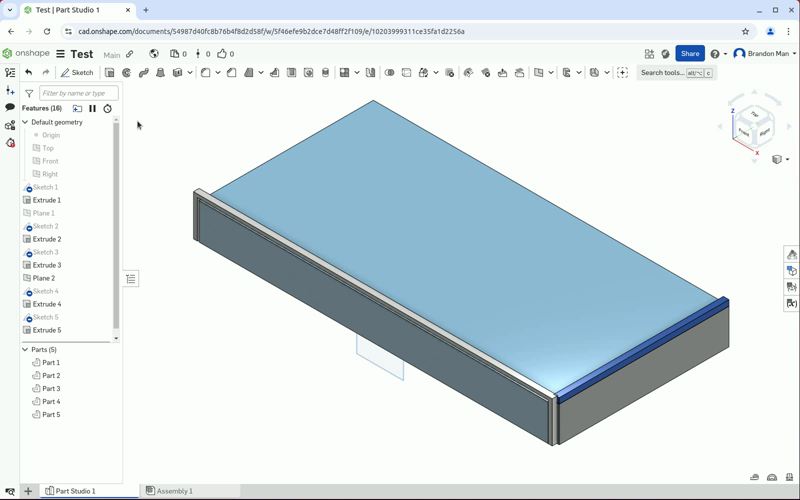
mouse_move(69, 189)
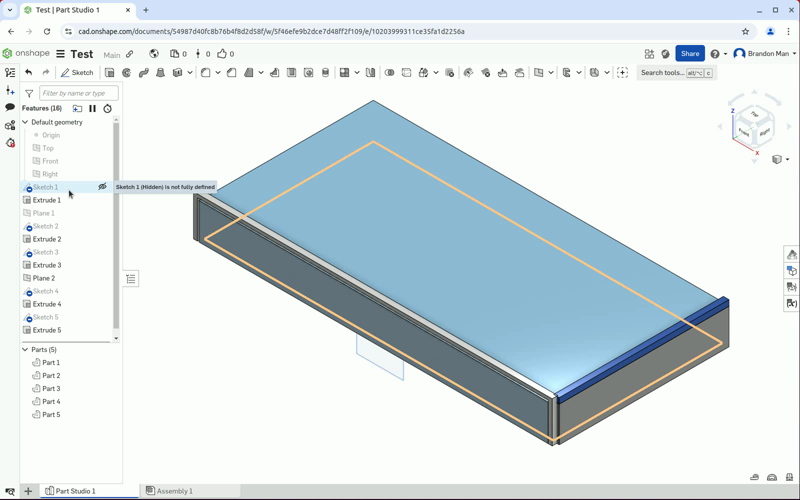
click(69, 189)